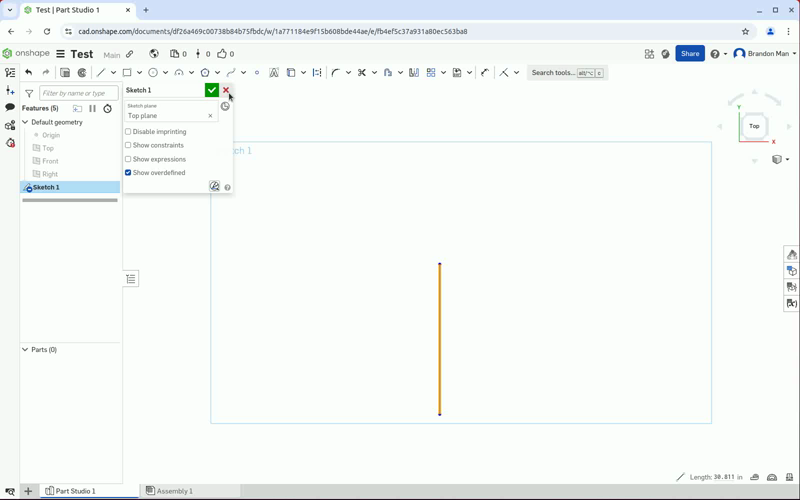
key(shift+h)
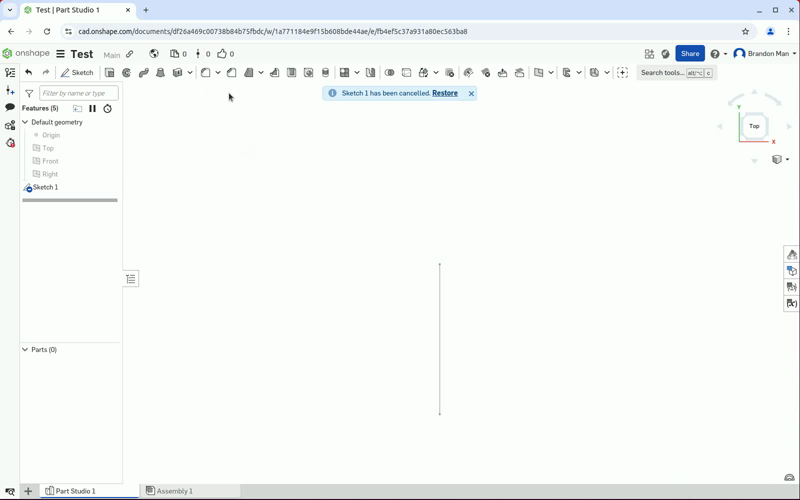
key(shift+s)
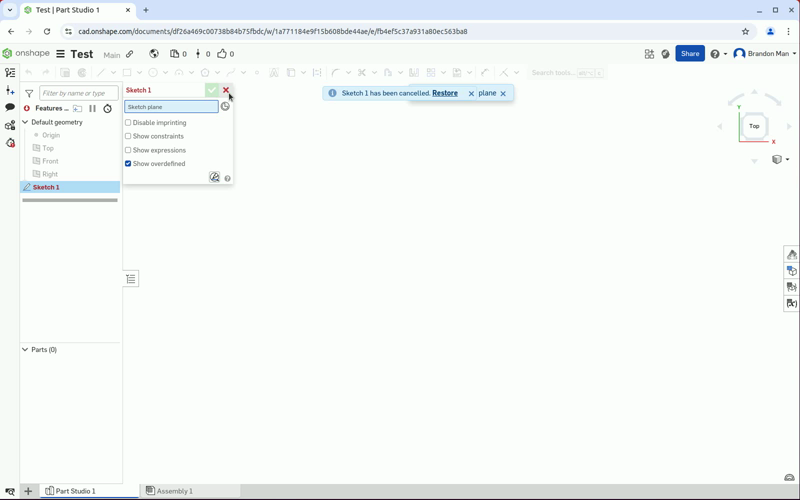
mouse_move(73, 150)
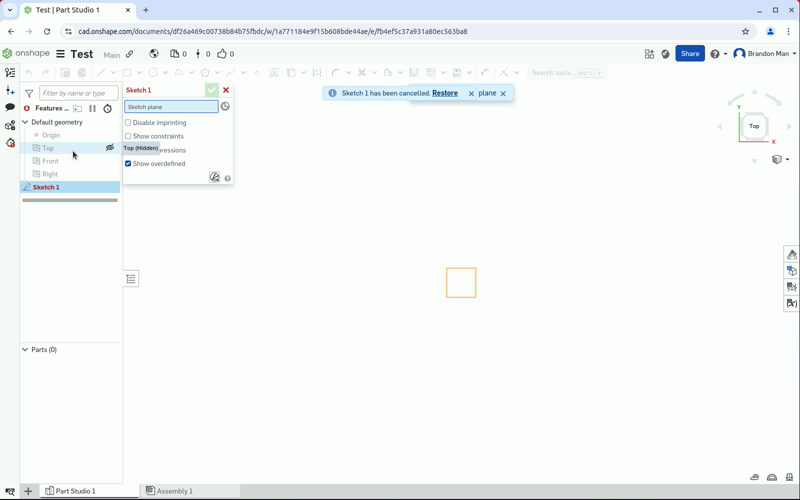
click(73, 150)
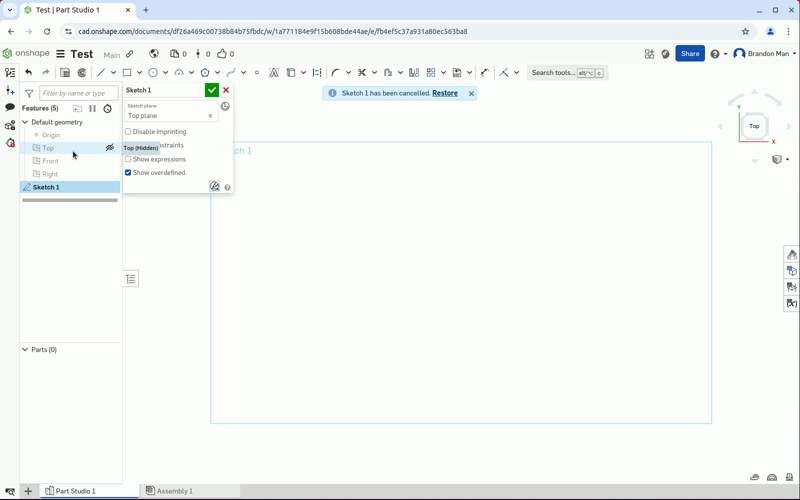
mouse_move(73, 352)
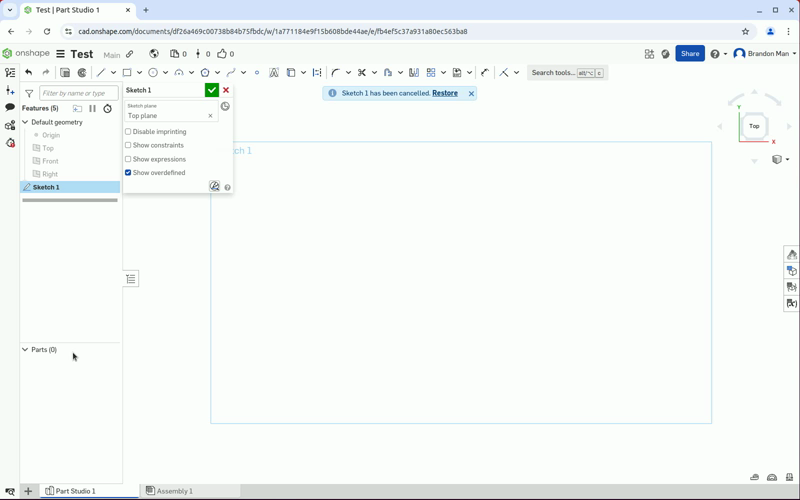
key(y)
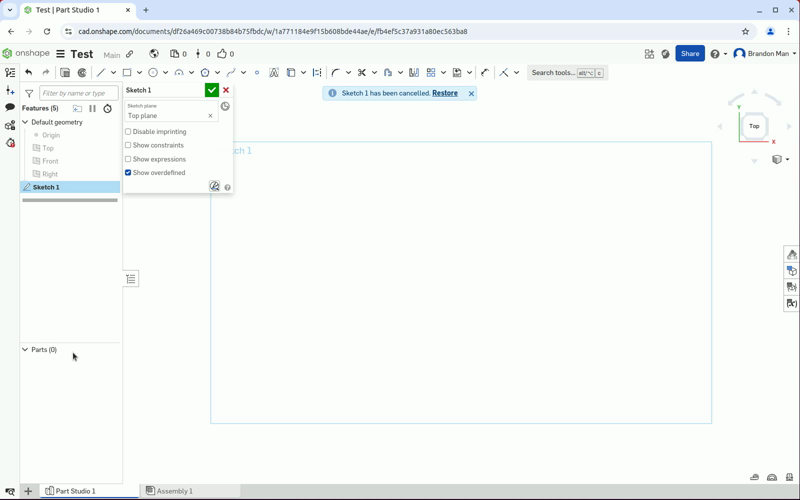
key(l)
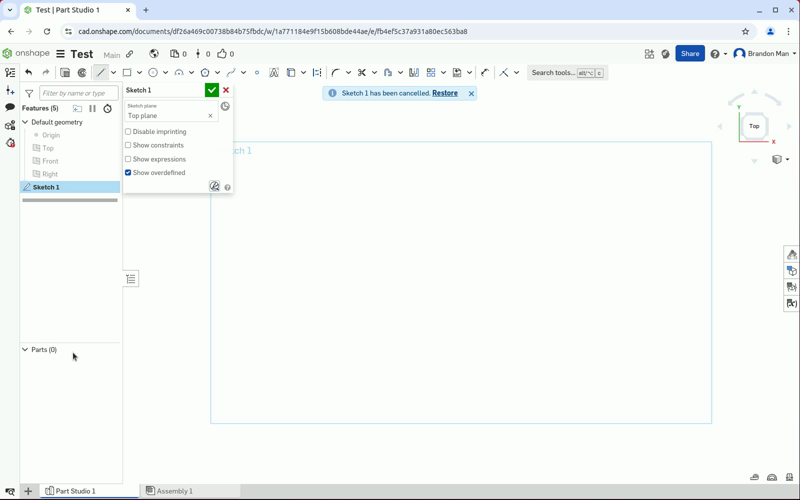
key_down(shift)
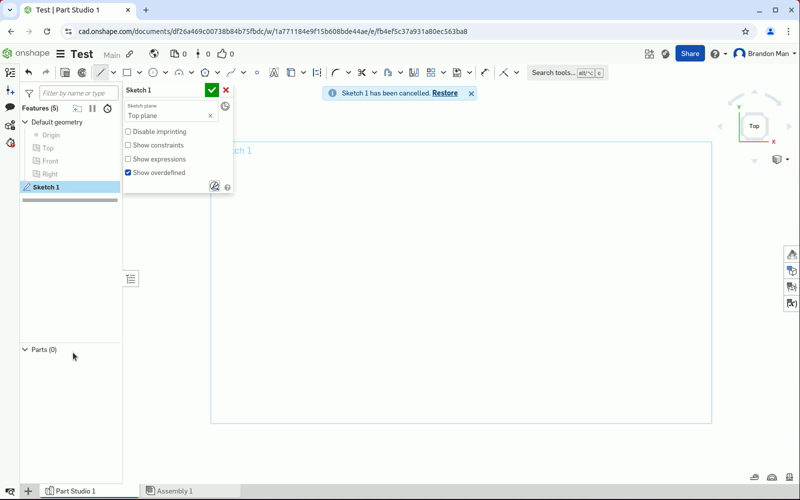
mouse_move(497, 239)
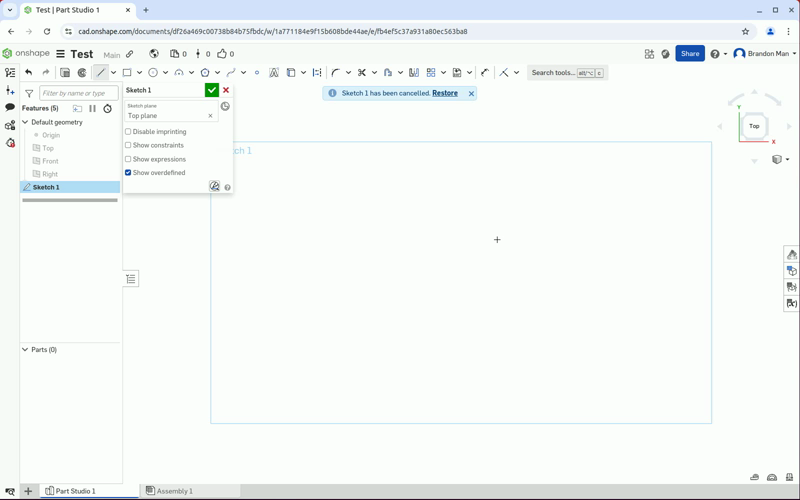
click(497, 239)
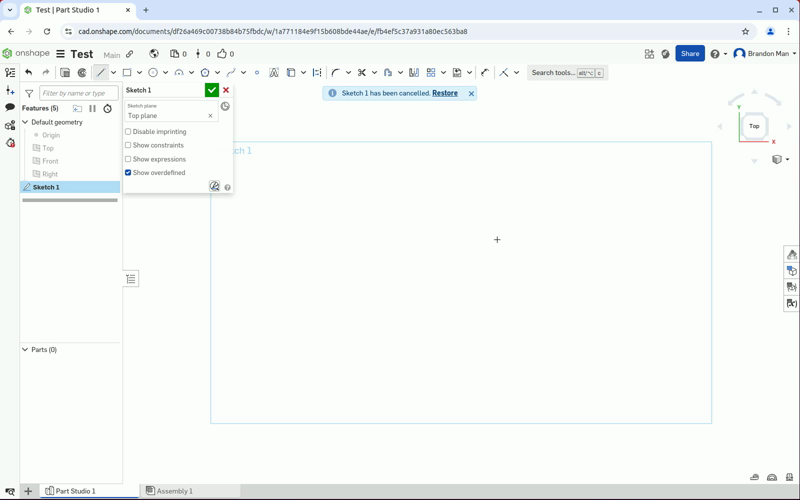
key_up(shift)
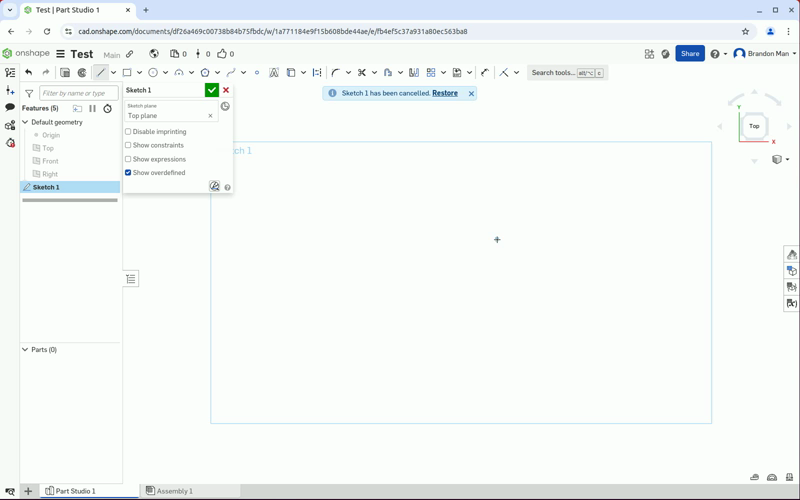
key_down(shift)
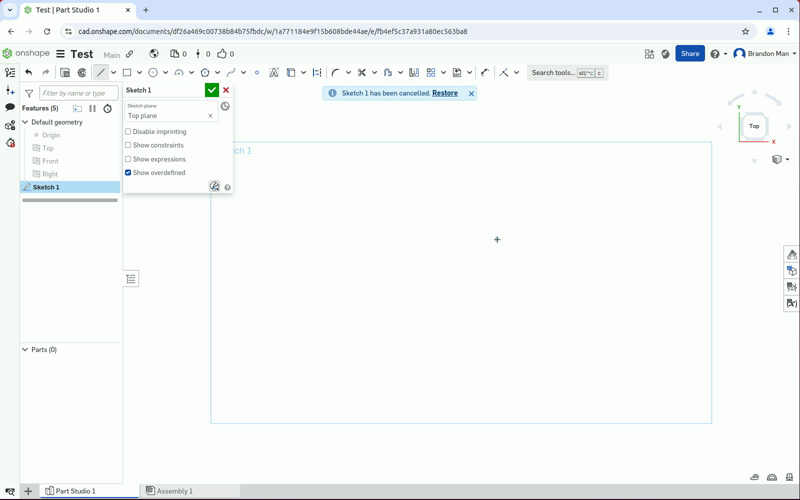
mouse_move(527, 239)
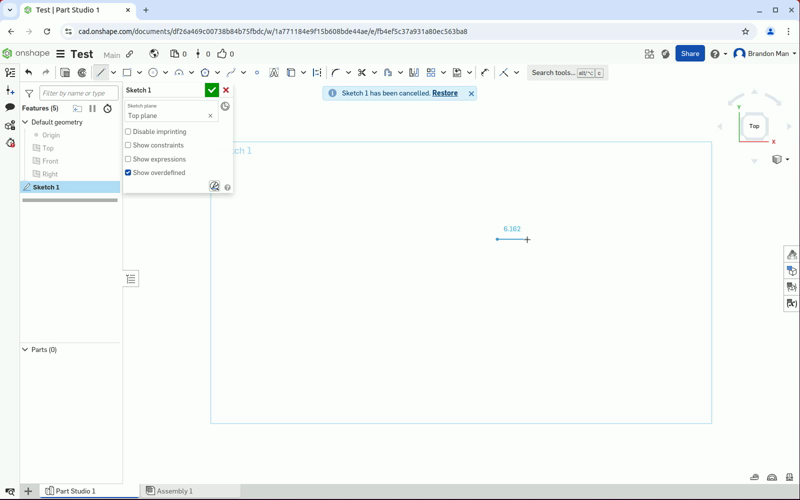
mouse_move(508, 239)
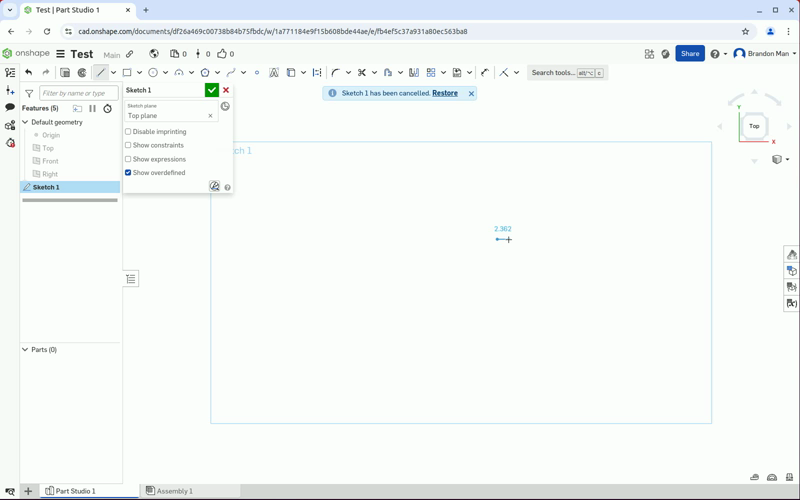
click(508, 239)
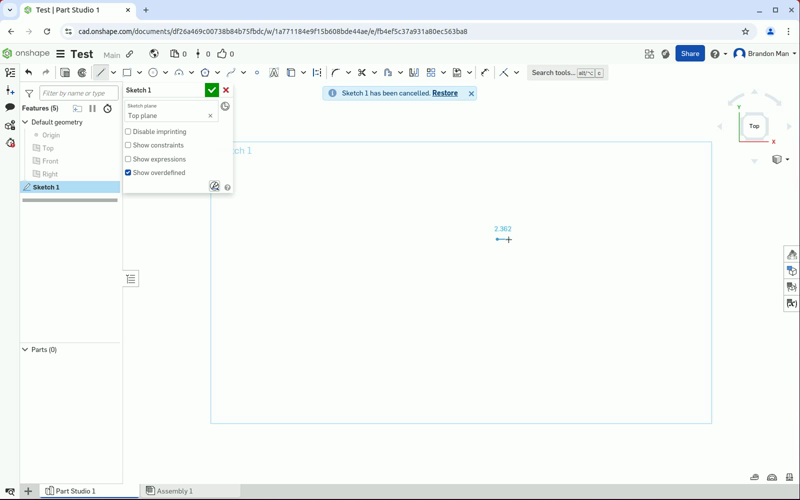
key_up(shift)
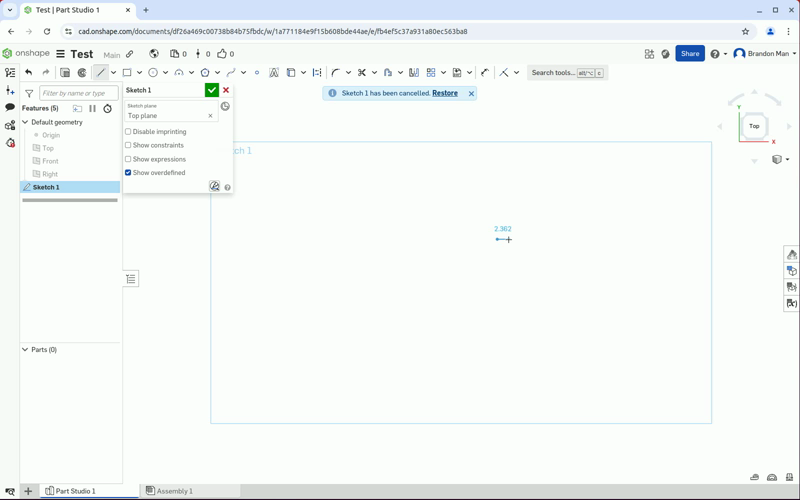
key_down(shift)
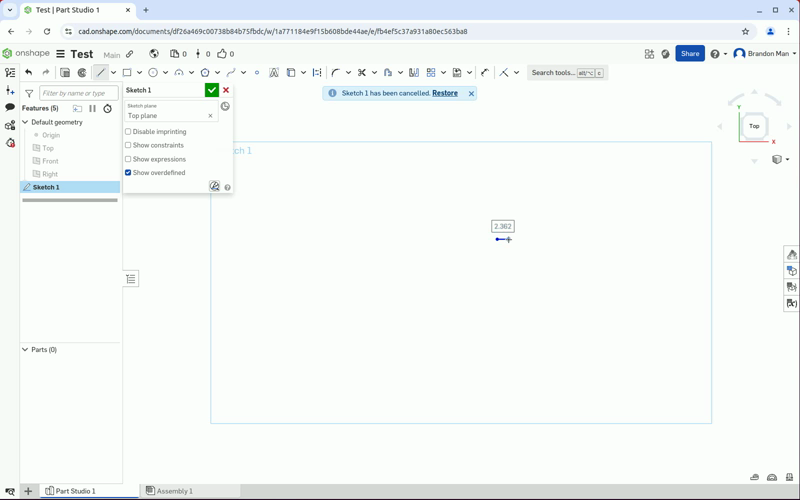
mouse_move(538, 239)
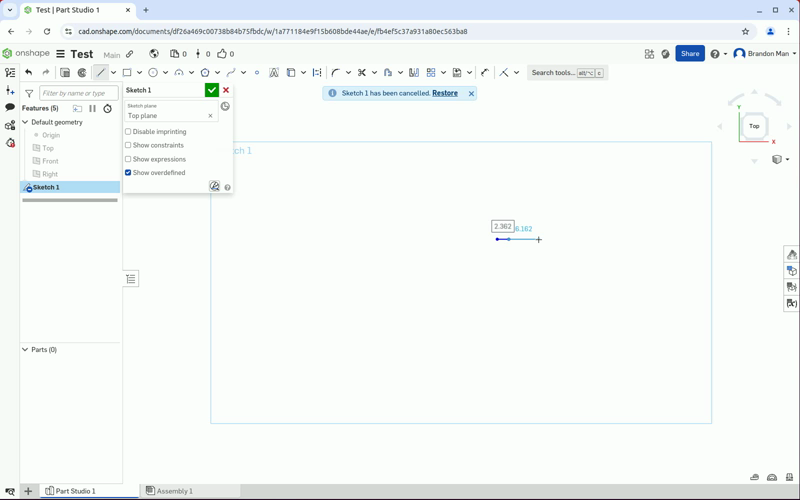
mouse_move(508, 236)
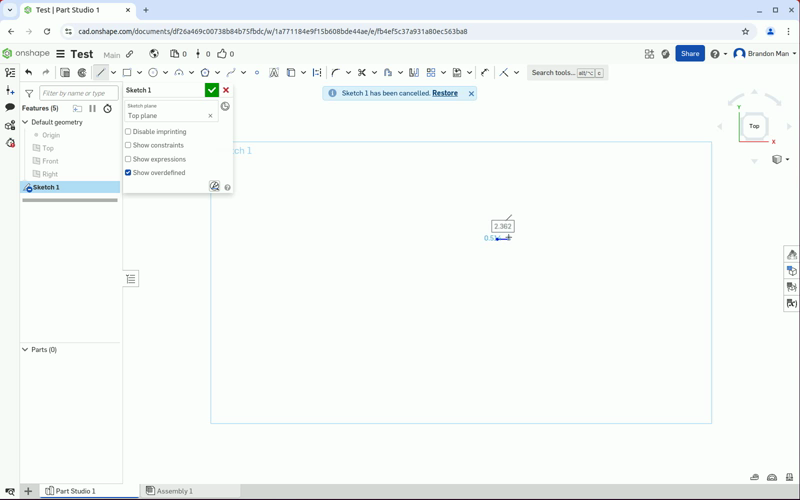
scroll(6)
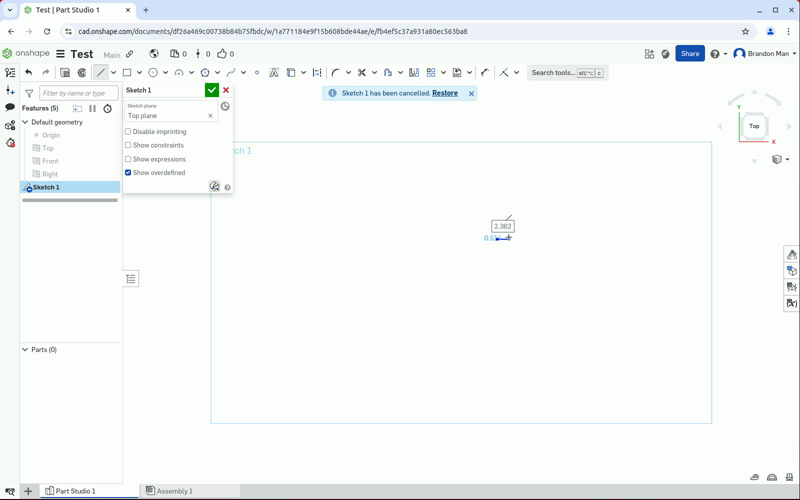
scroll(6)
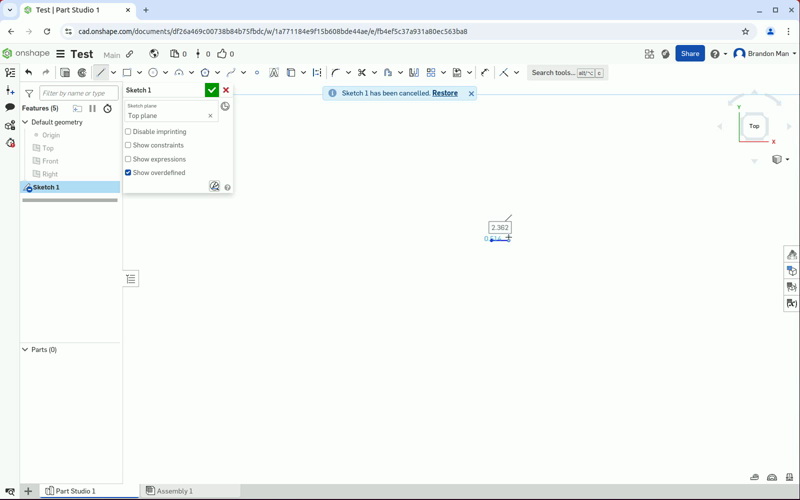
scroll(6)
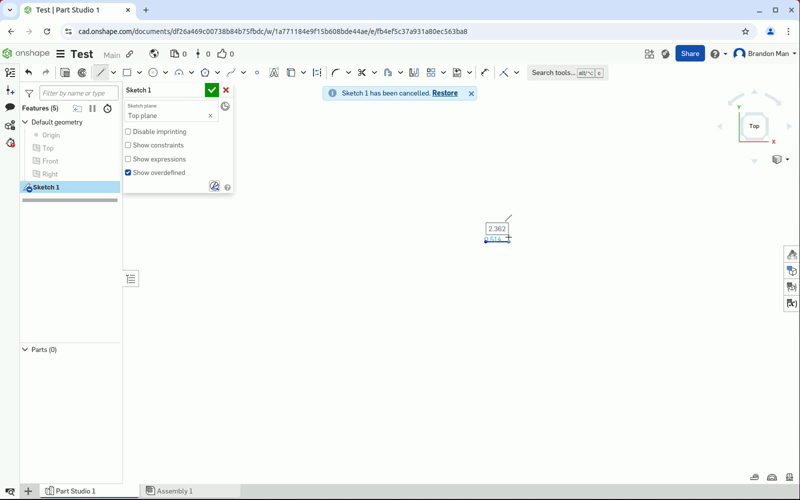
scroll(6)
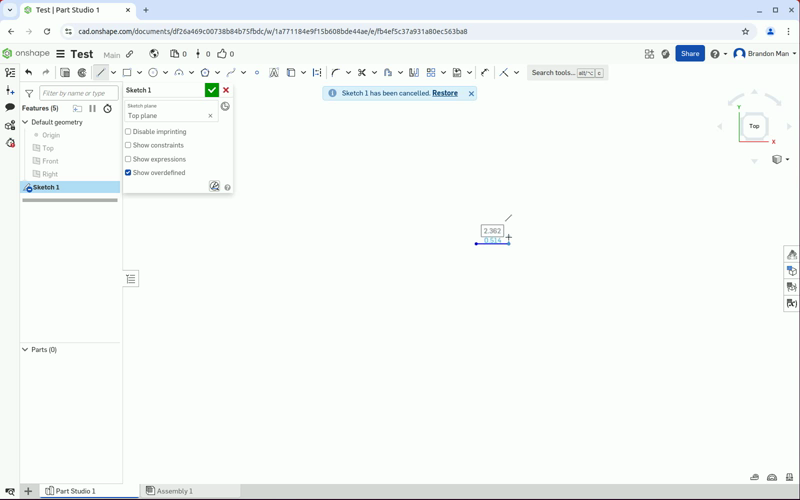
scroll(6)
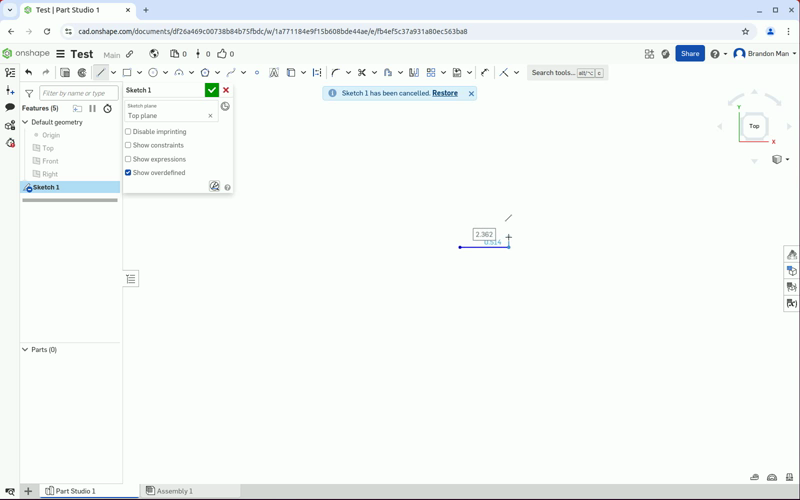
scroll(6)
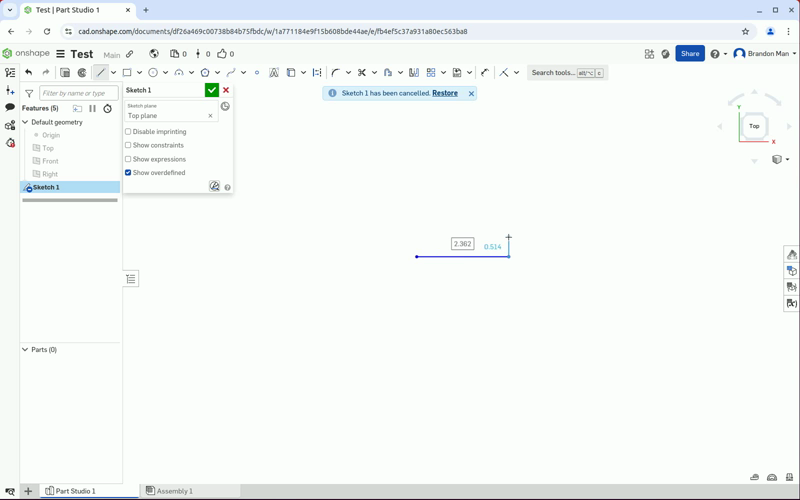
scroll(6)
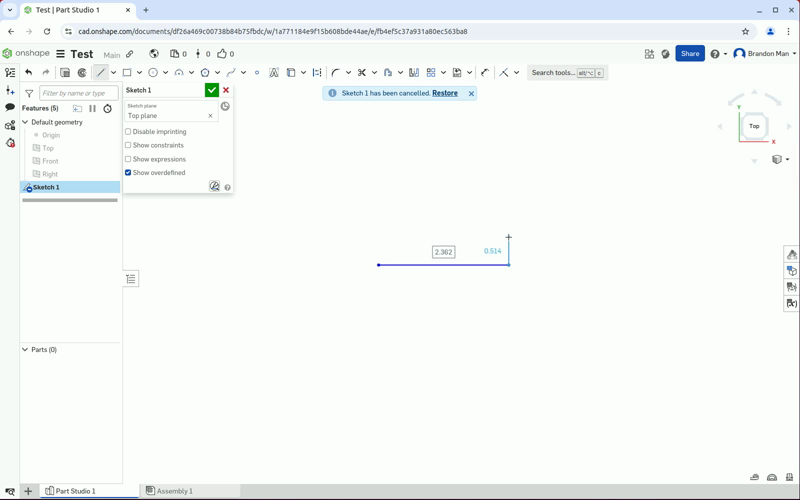
click(508, 236)
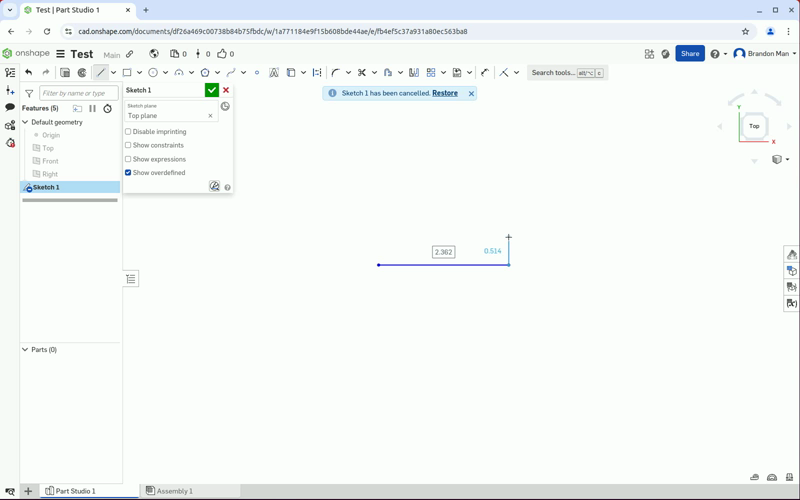
scroll(-6)
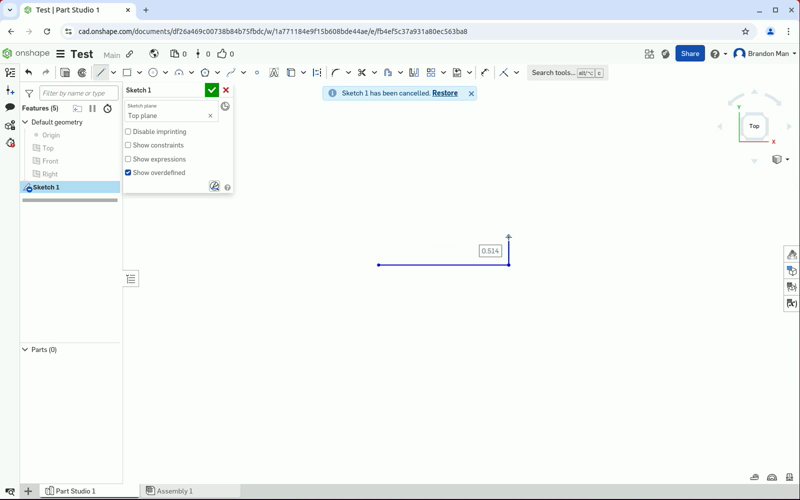
scroll(-6)
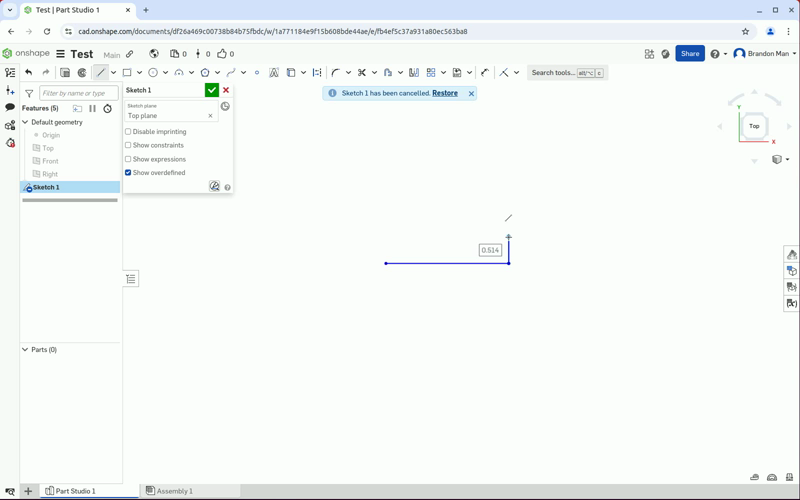
scroll(-6)
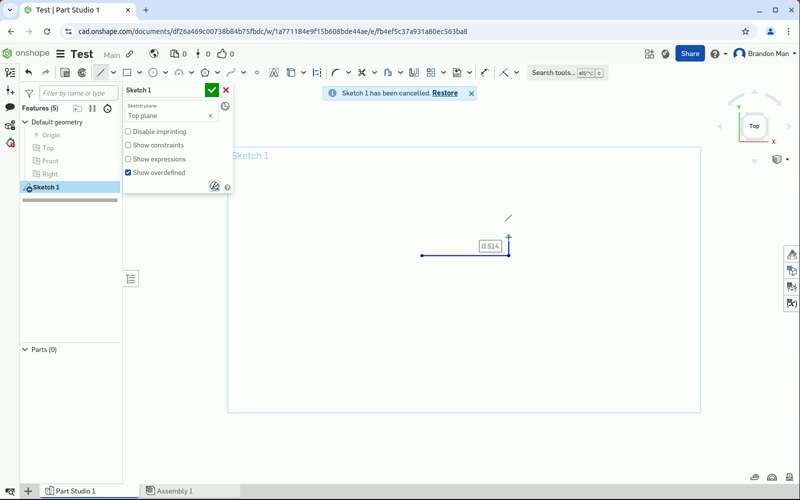
scroll(-6)
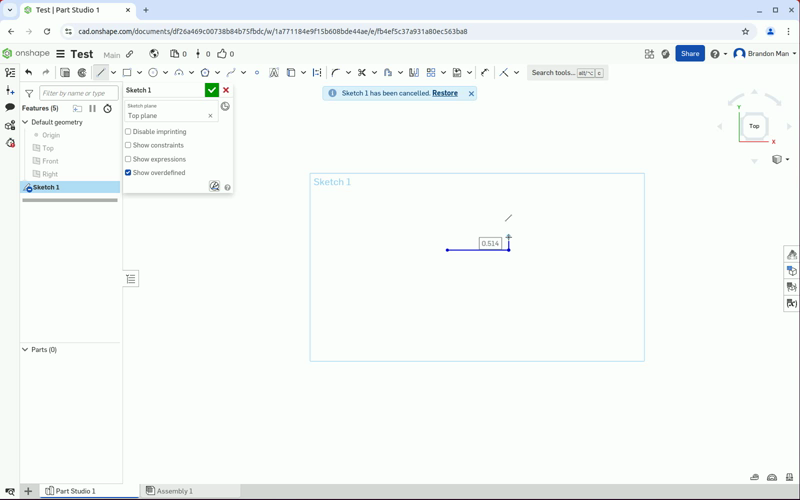
scroll(-6)
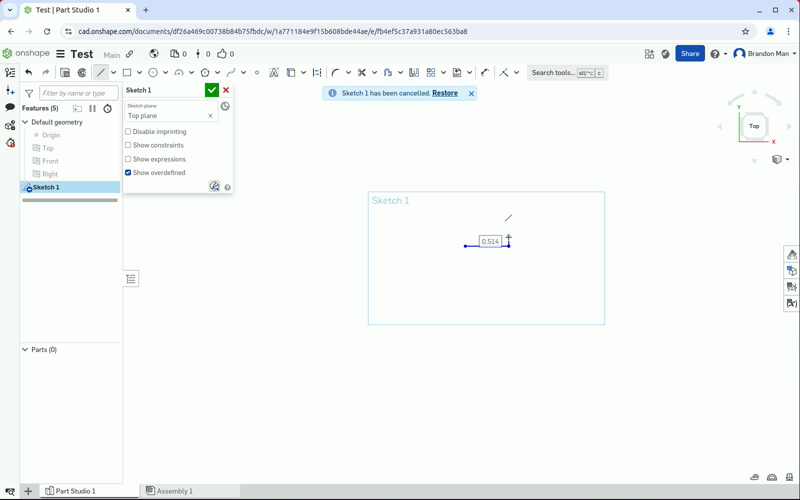
scroll(-6)
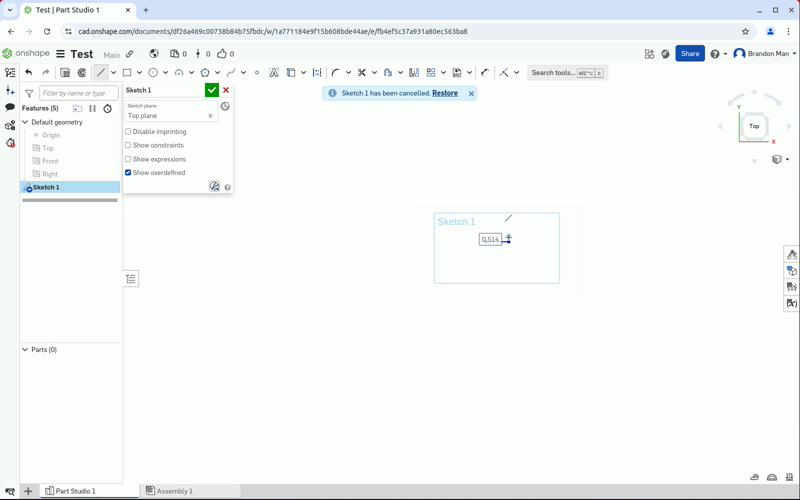
scroll(-6)
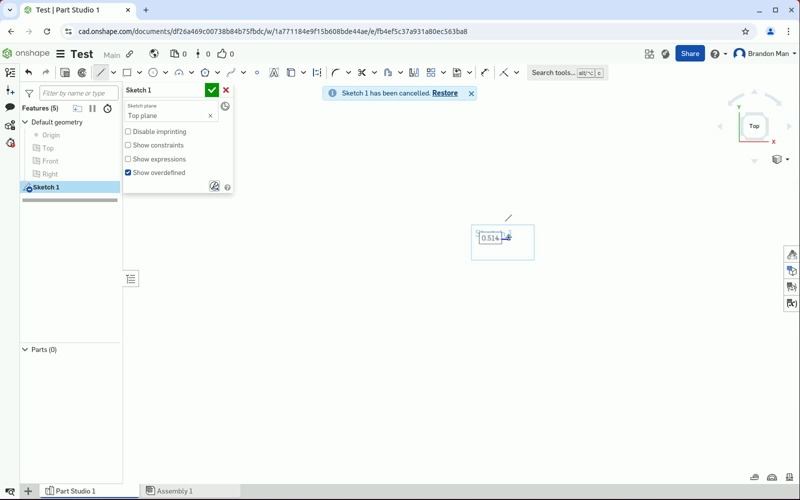
key_up(shift)
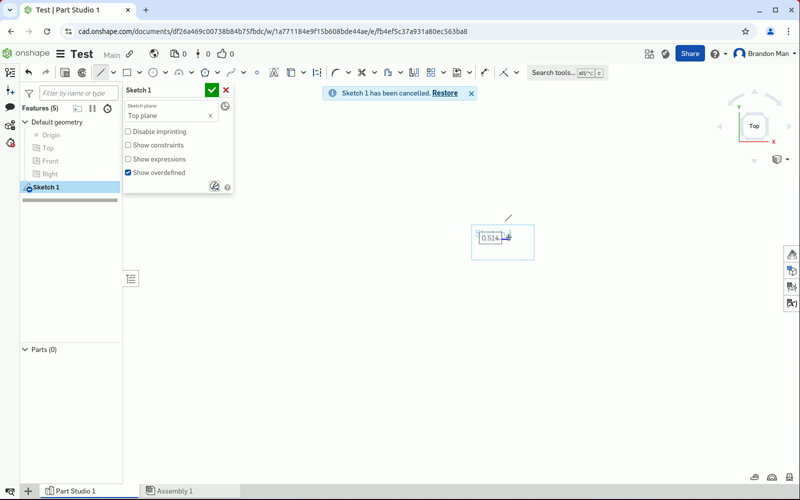
key_down(shift)
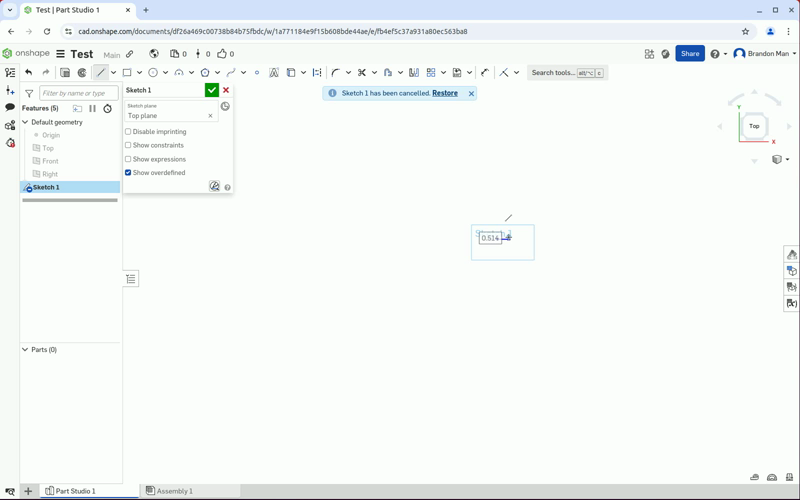
mouse_move(538, 236)
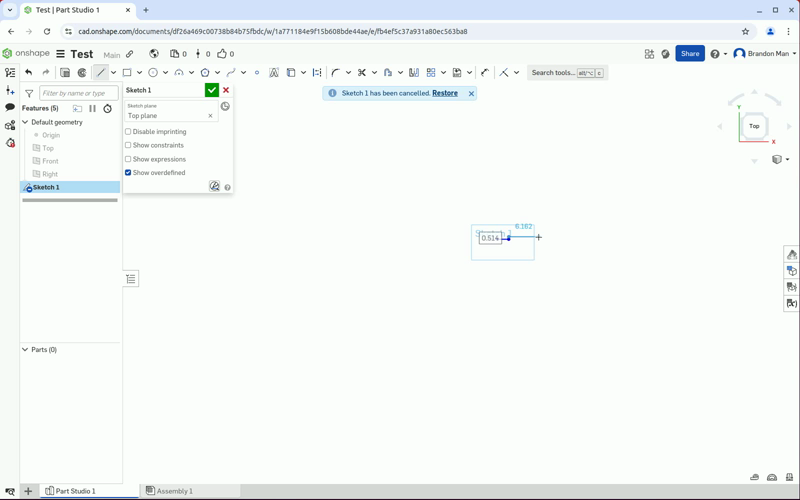
mouse_move(497, 236)
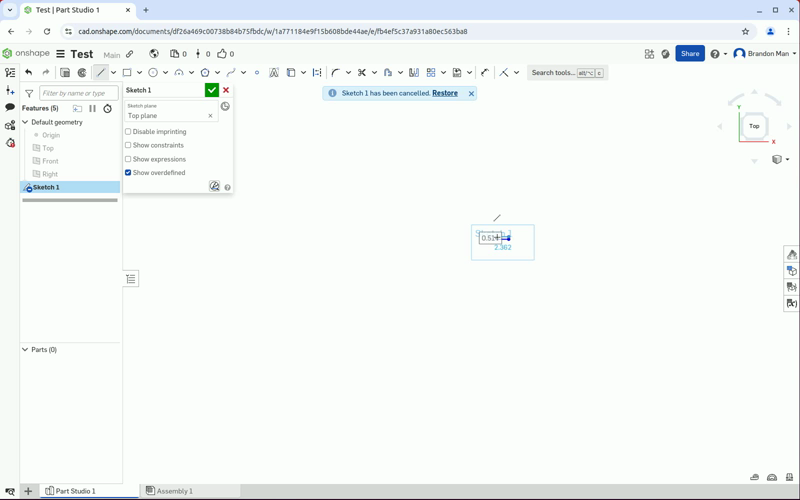
scroll(6)
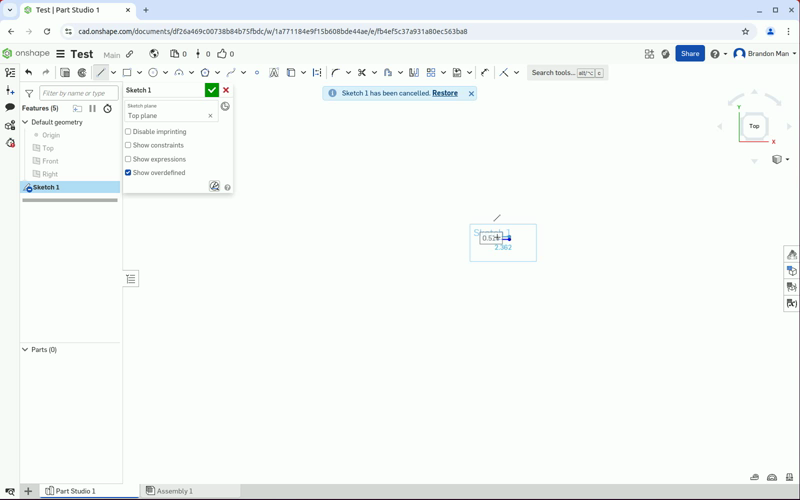
scroll(6)
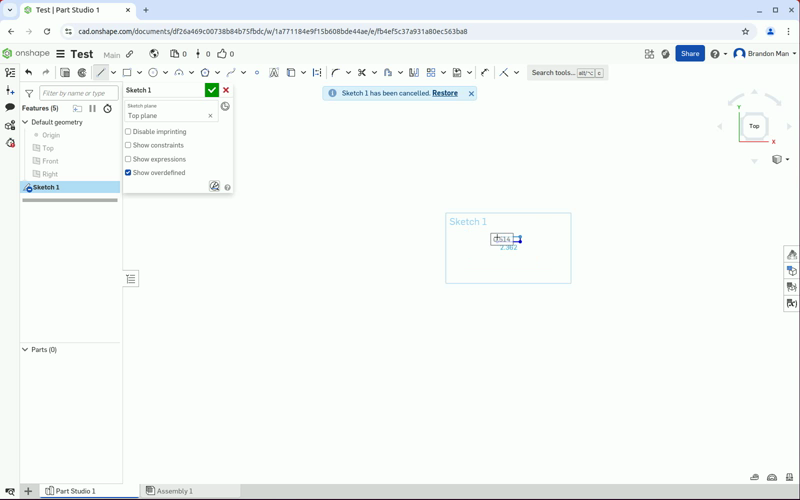
scroll(6)
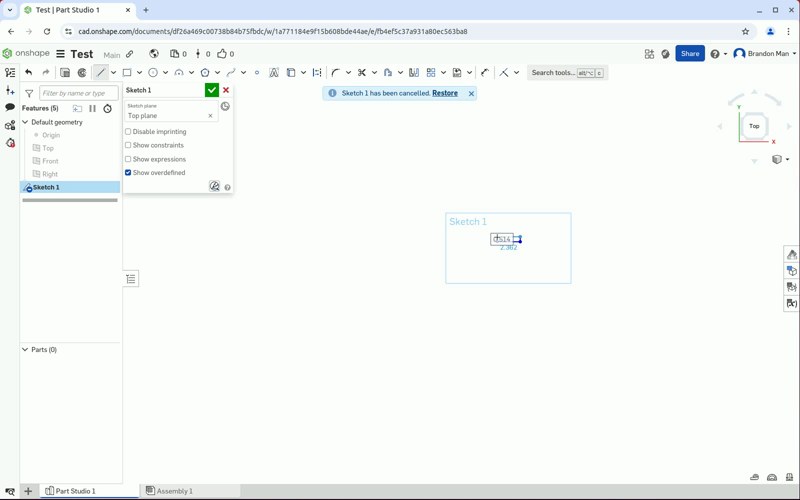
scroll(6)
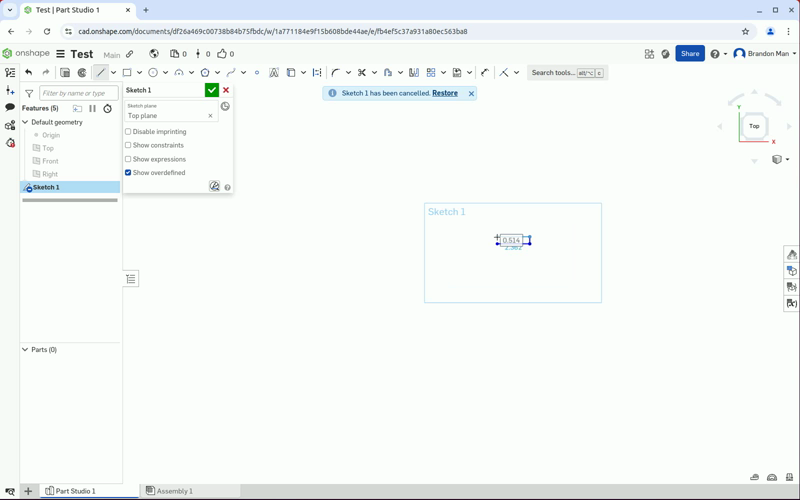
scroll(6)
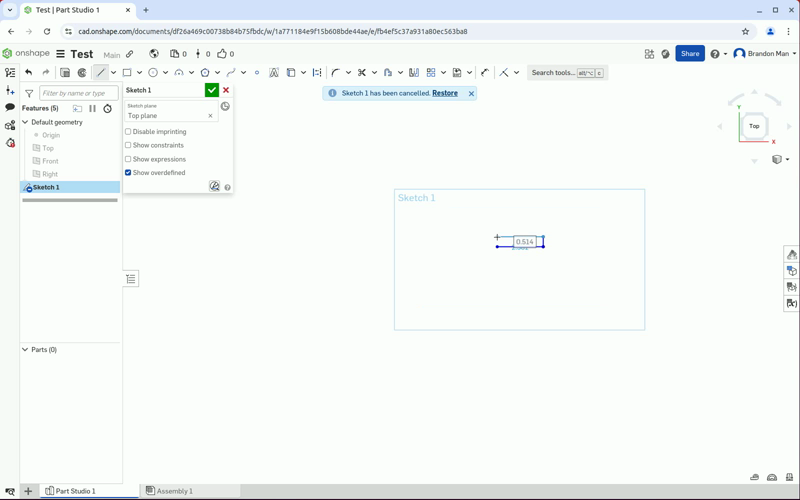
scroll(6)
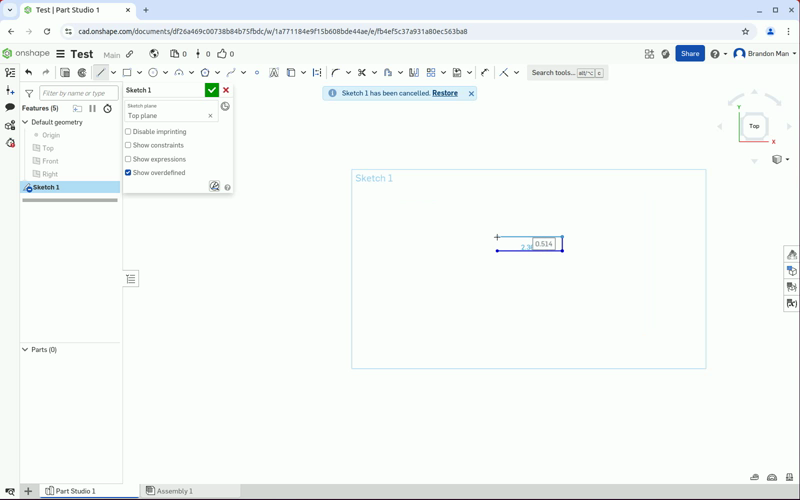
scroll(6)
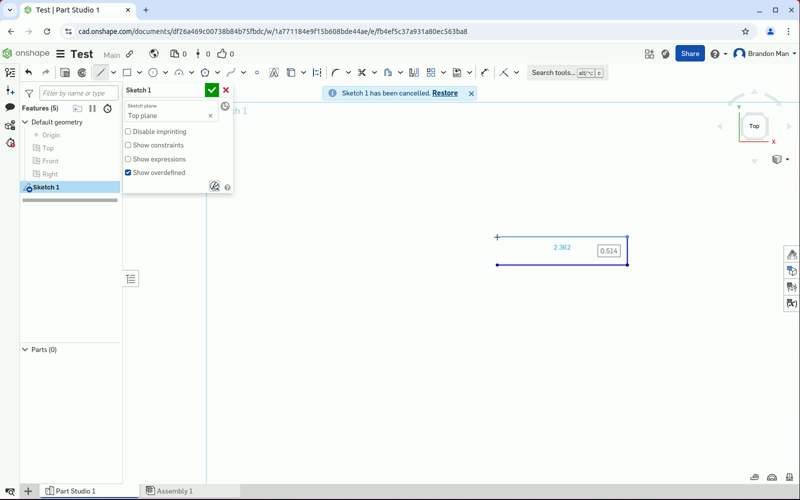
click(497, 236)
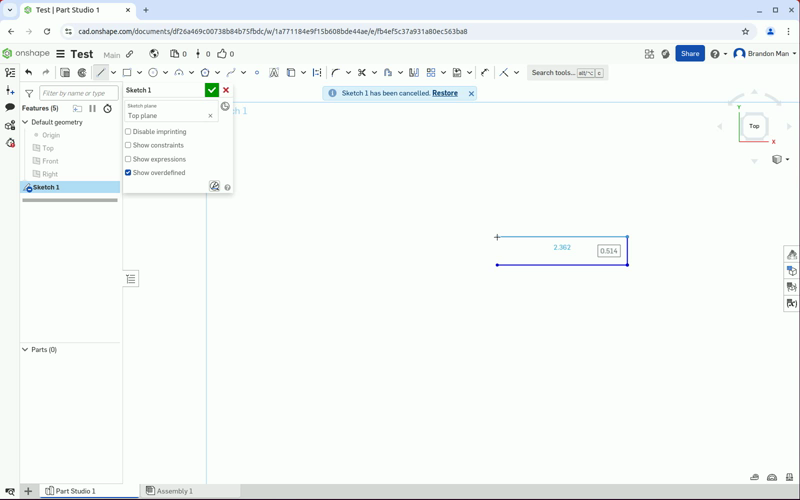
scroll(-6)
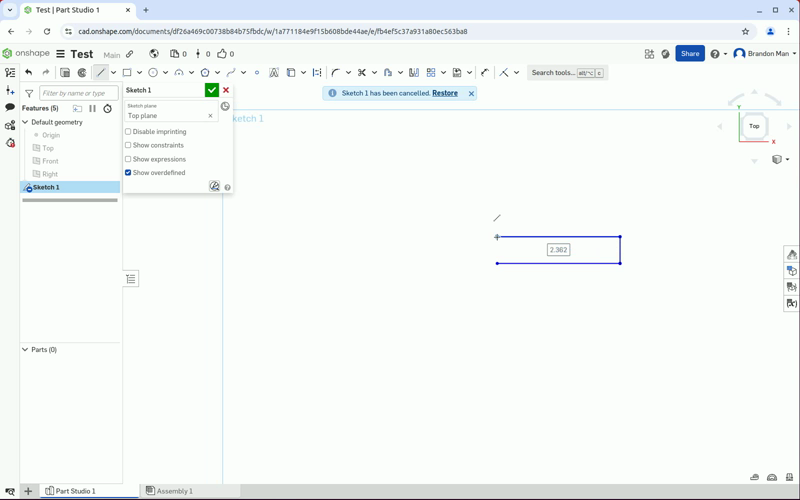
scroll(-6)
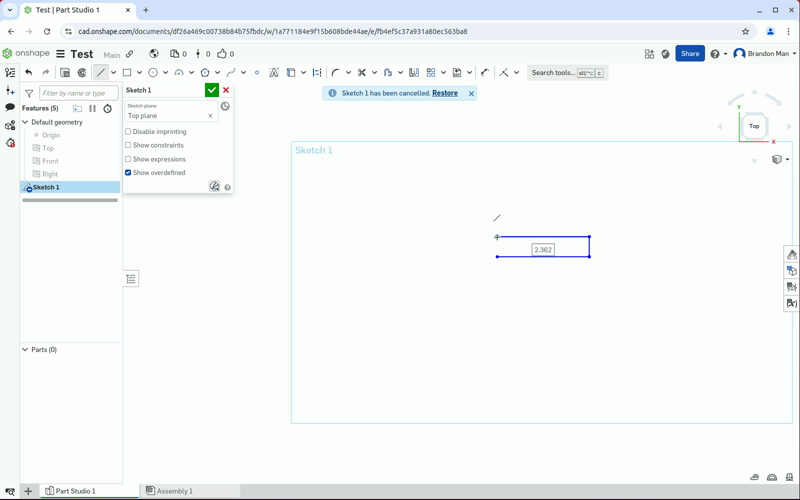
scroll(-6)
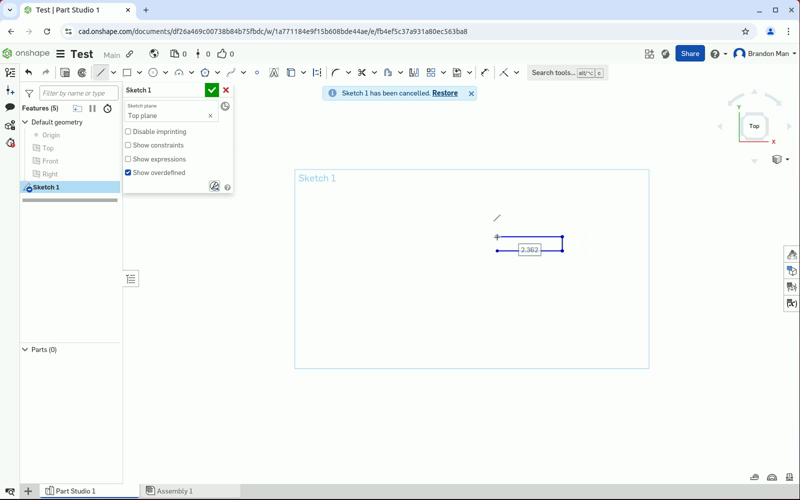
scroll(-6)
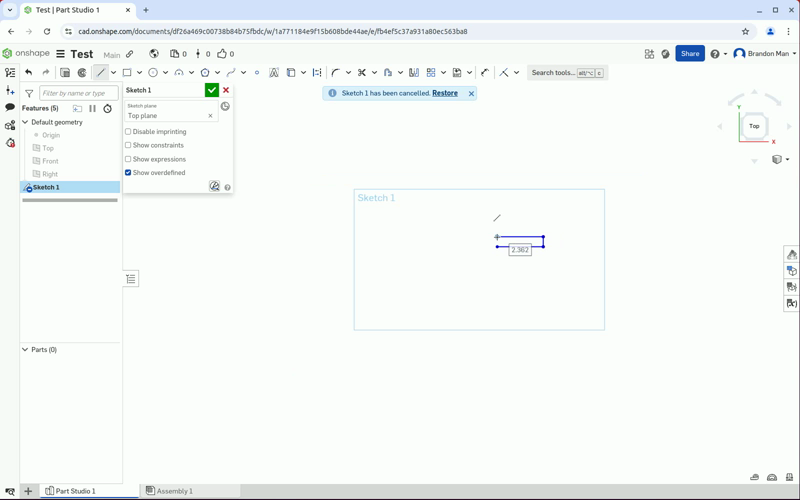
scroll(-6)
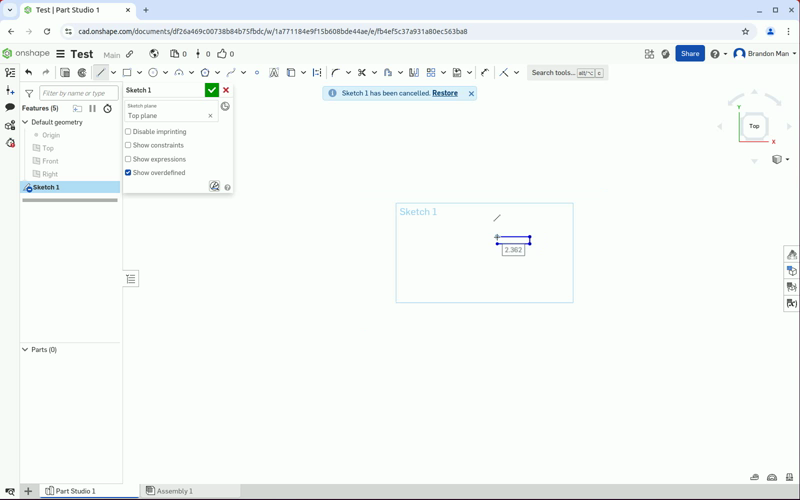
scroll(-6)
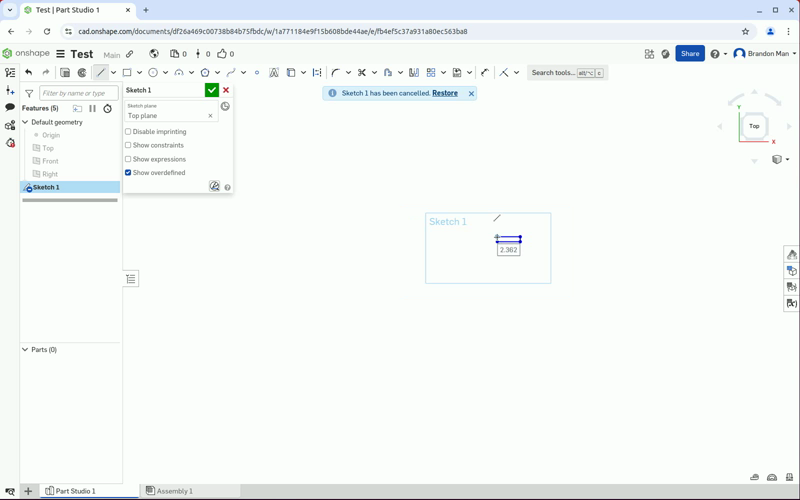
scroll(-6)
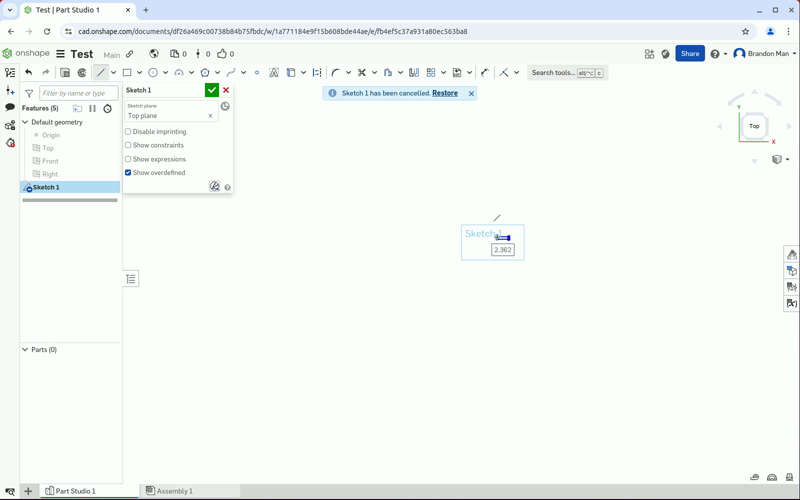
key_up(shift)
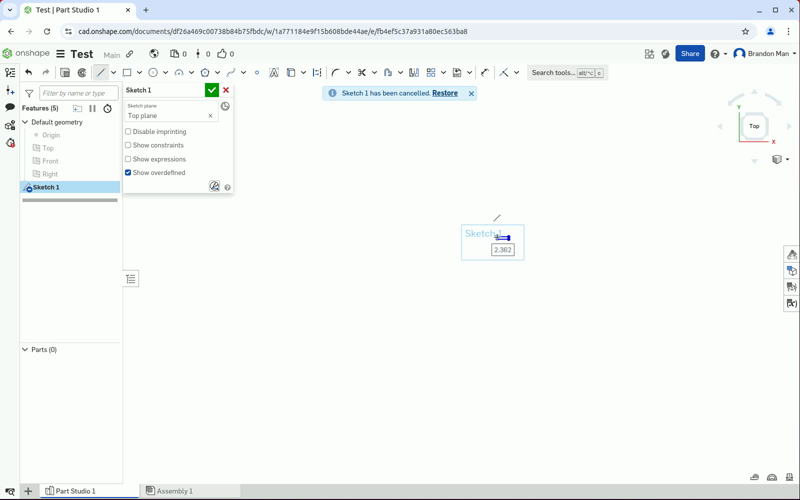
mouse_move(527, 236)
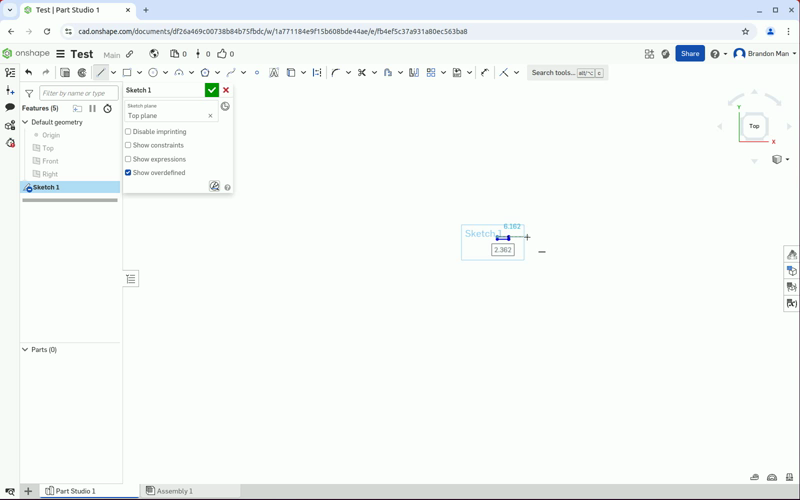
key_down(shift)
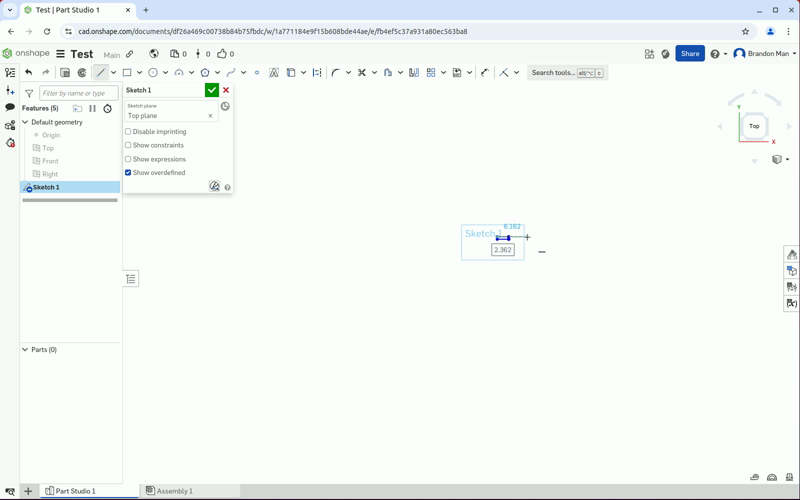
mouse_move(497, 239)
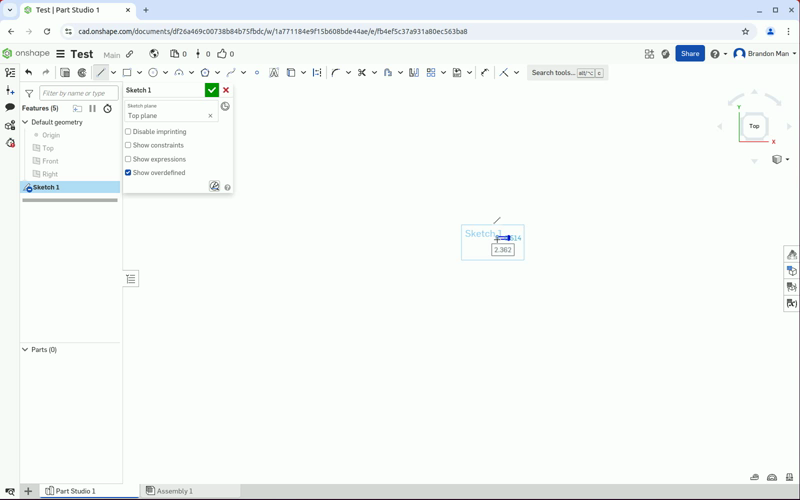
scroll(6)
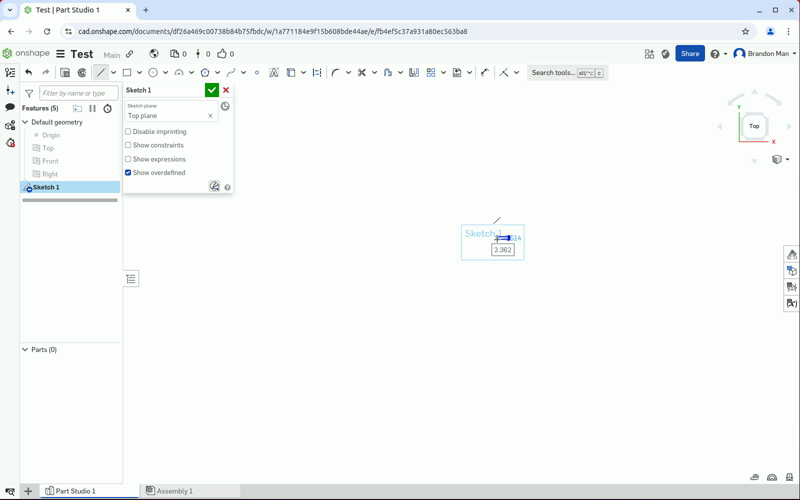
scroll(6)
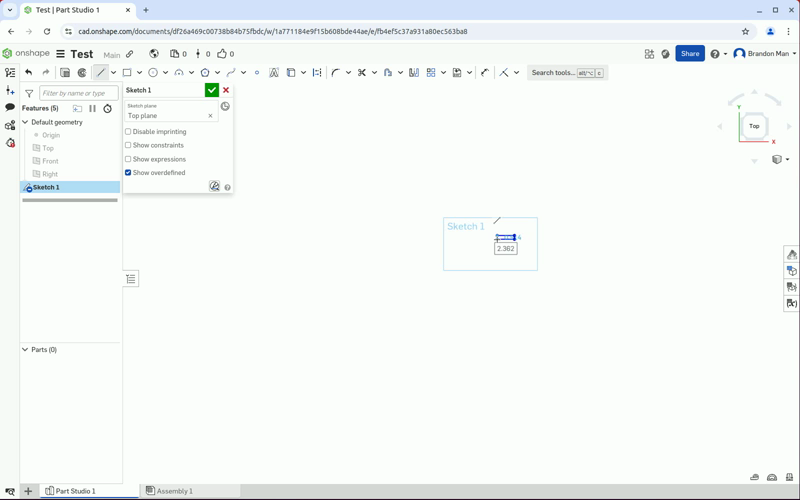
scroll(6)
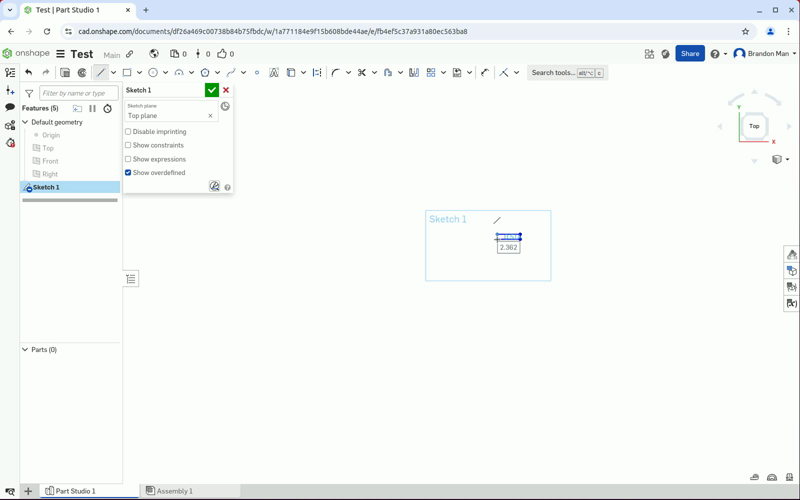
scroll(6)
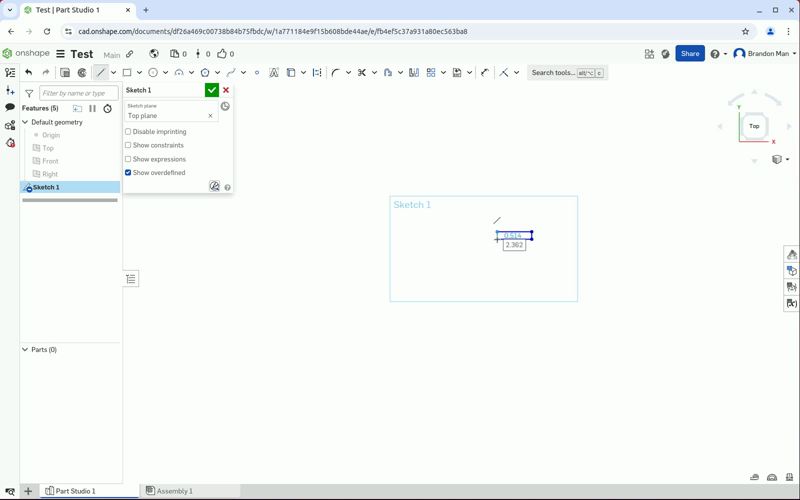
scroll(6)
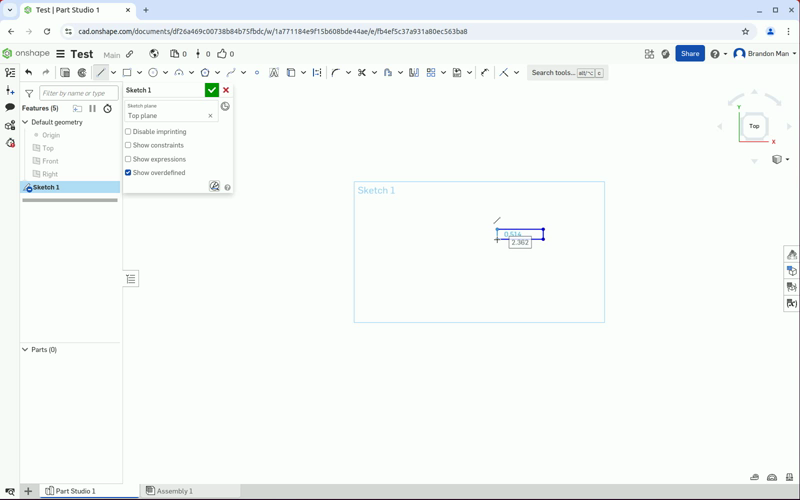
scroll(6)
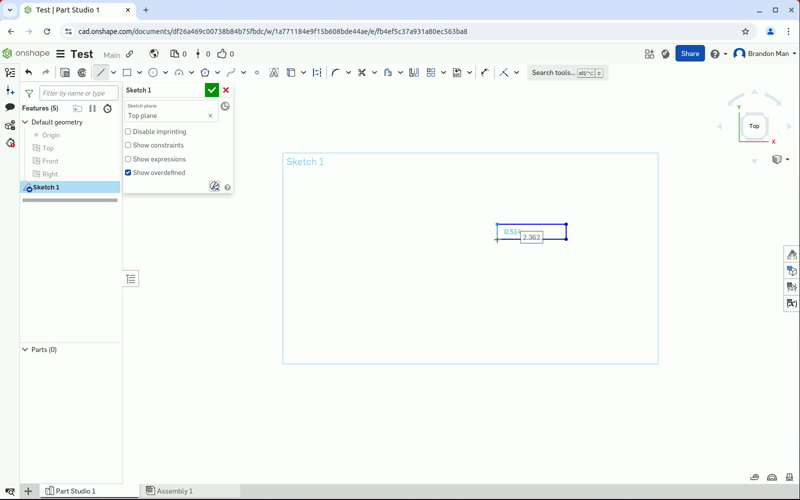
scroll(6)
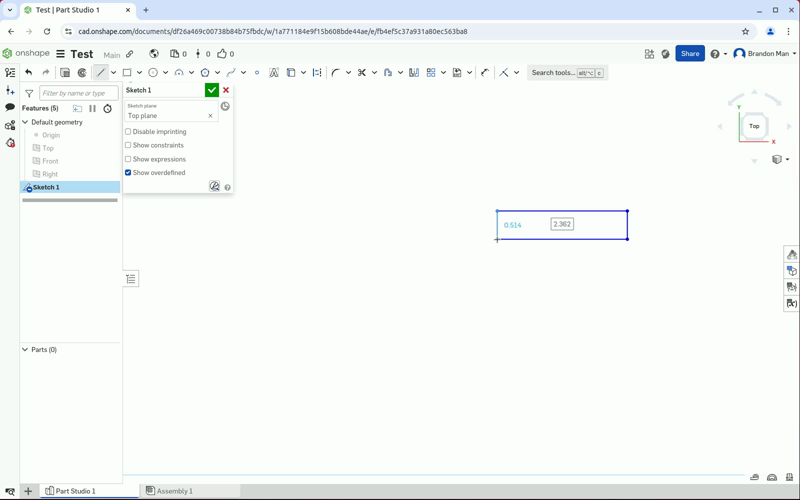
key_up(shift)
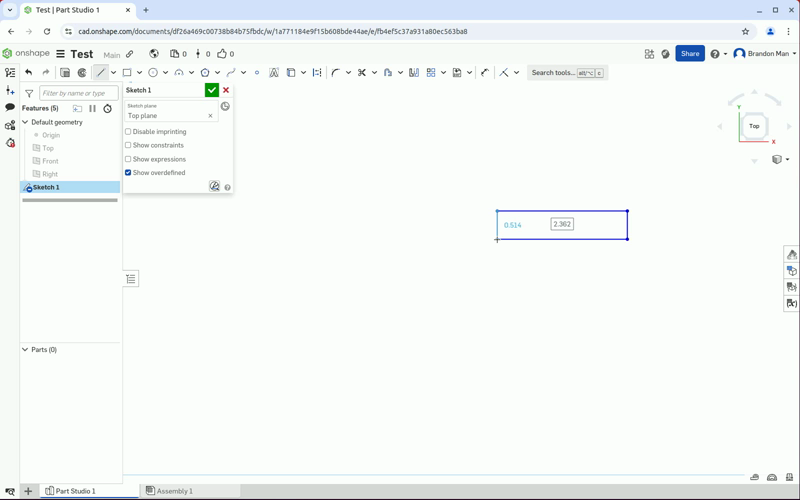
click(497, 239)
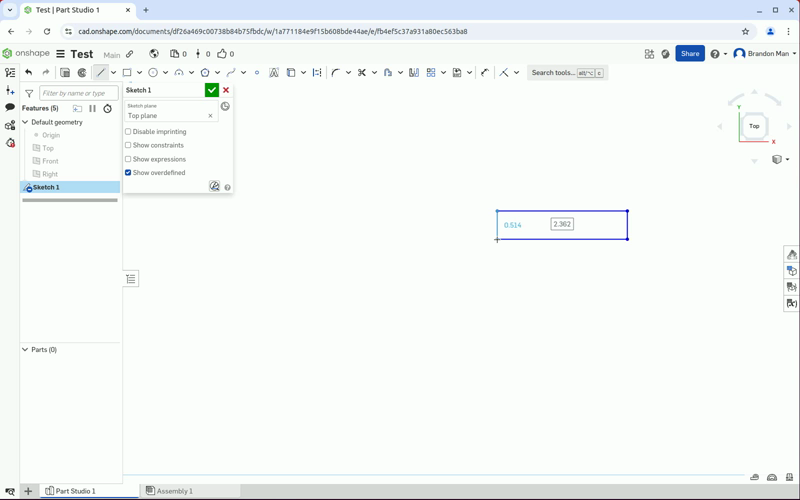
scroll(-6)
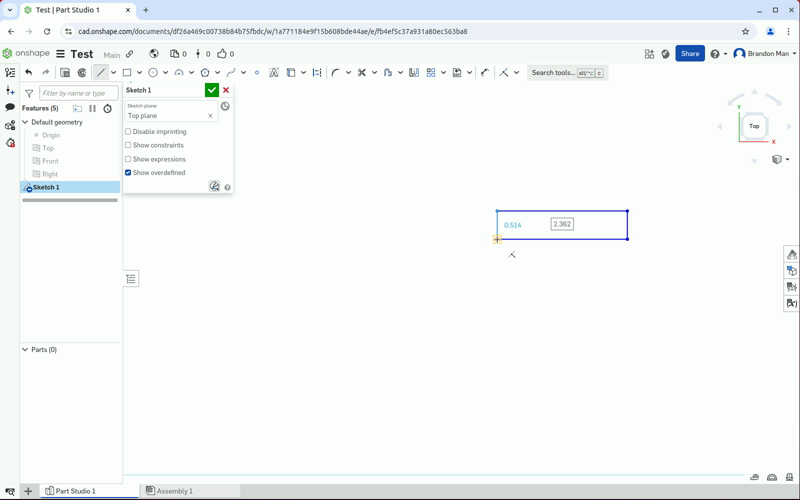
scroll(-6)
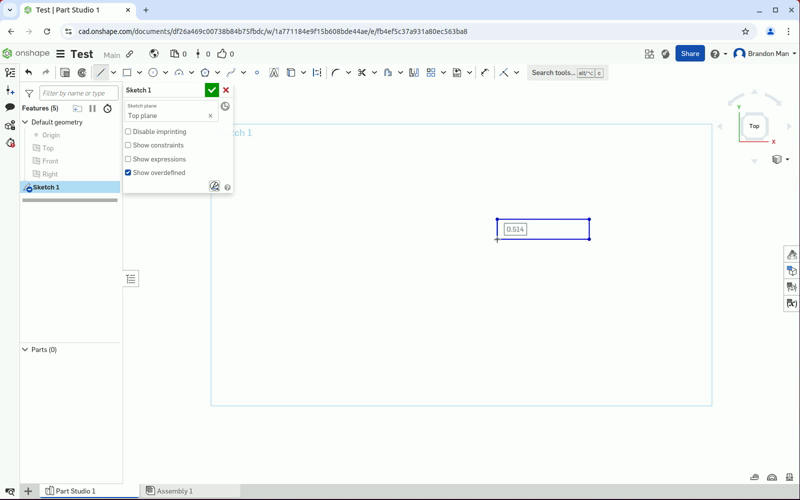
scroll(-6)
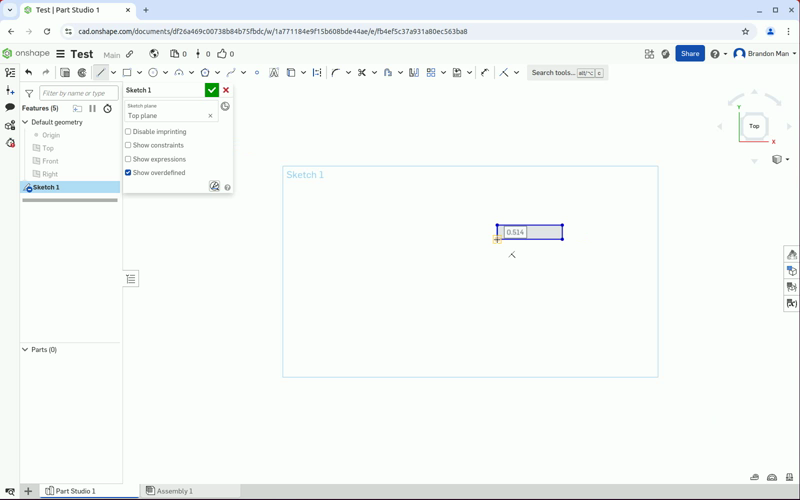
scroll(-6)
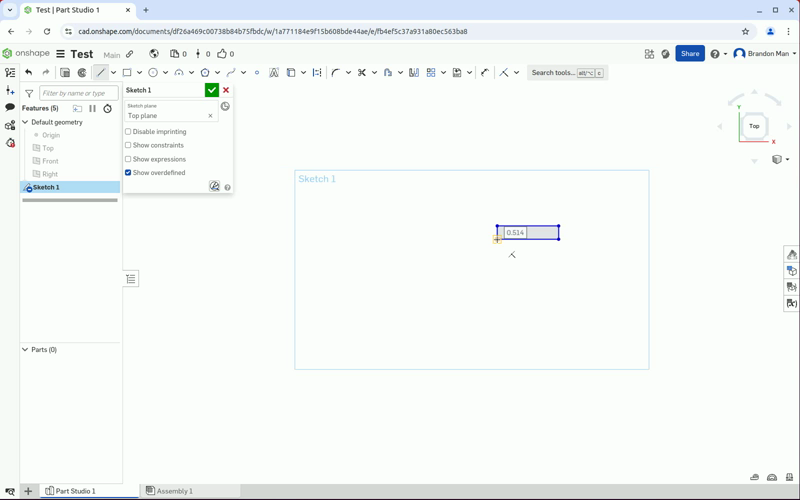
scroll(-6)
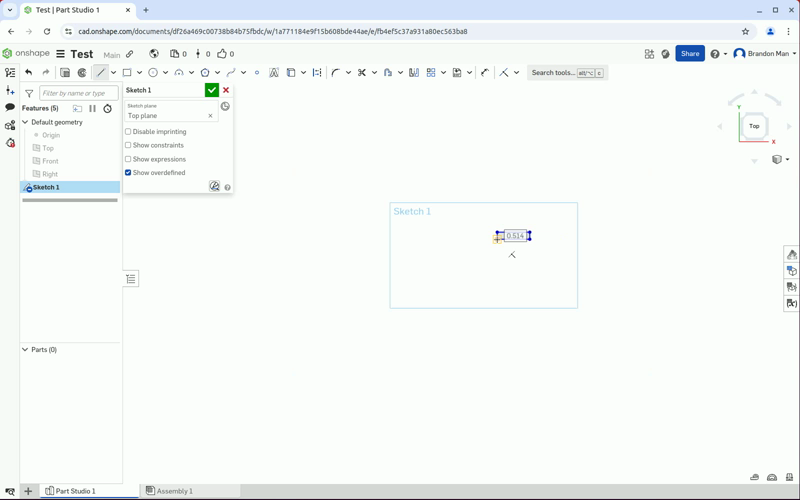
scroll(-6)
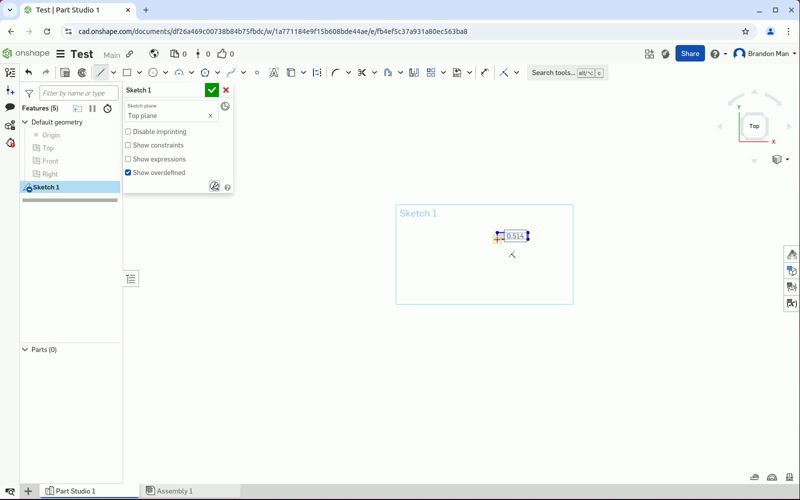
scroll(-6)
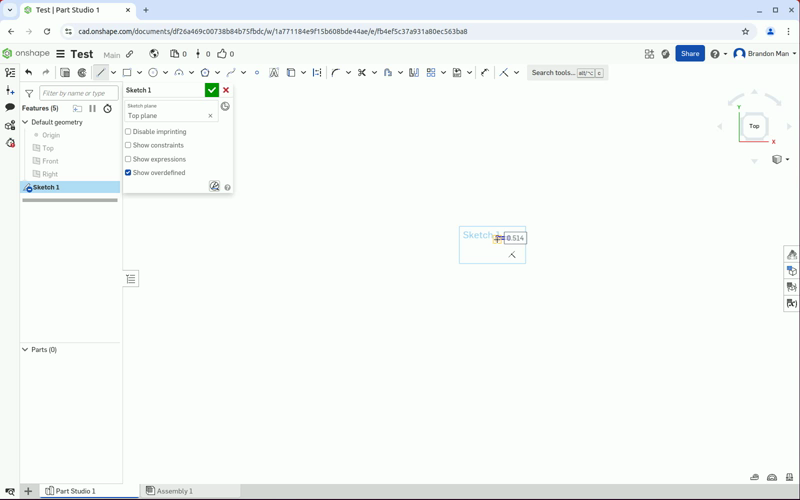
key(esc)
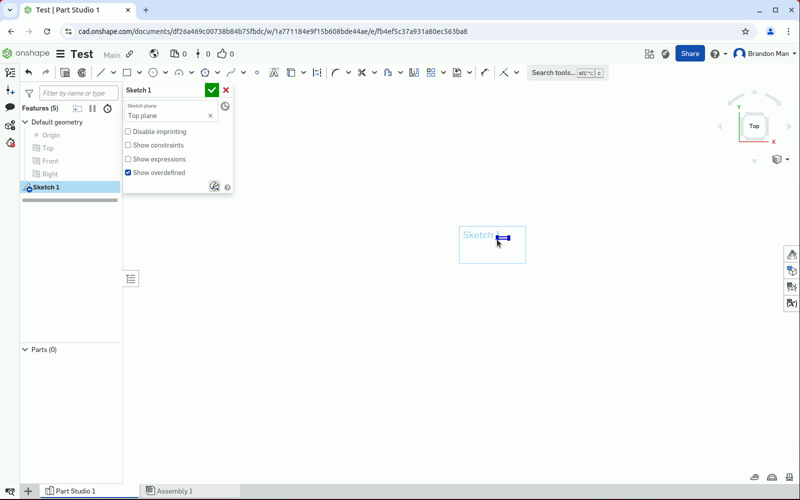
mouse_move(504, 237)
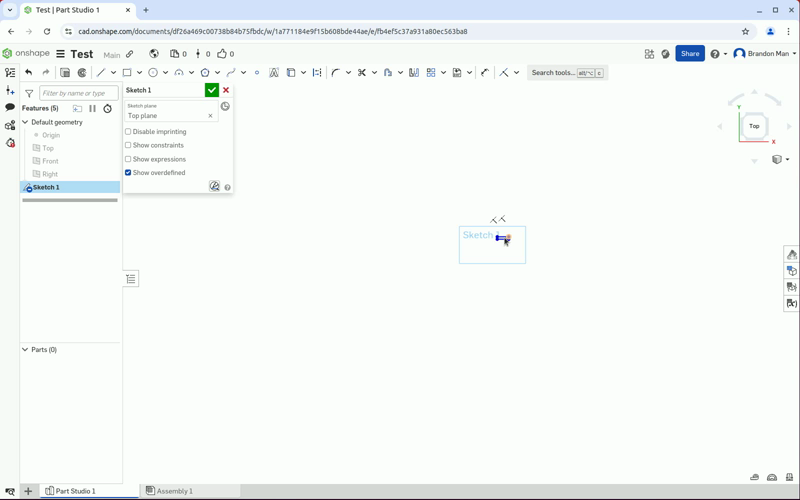
scroll(6)
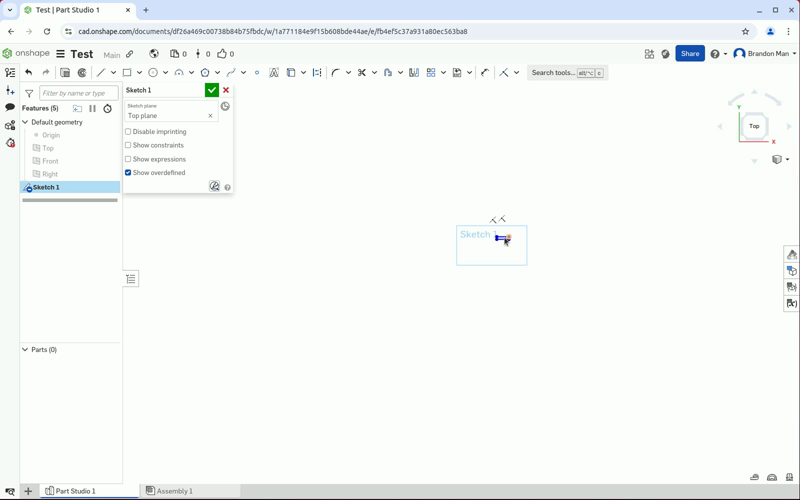
scroll(6)
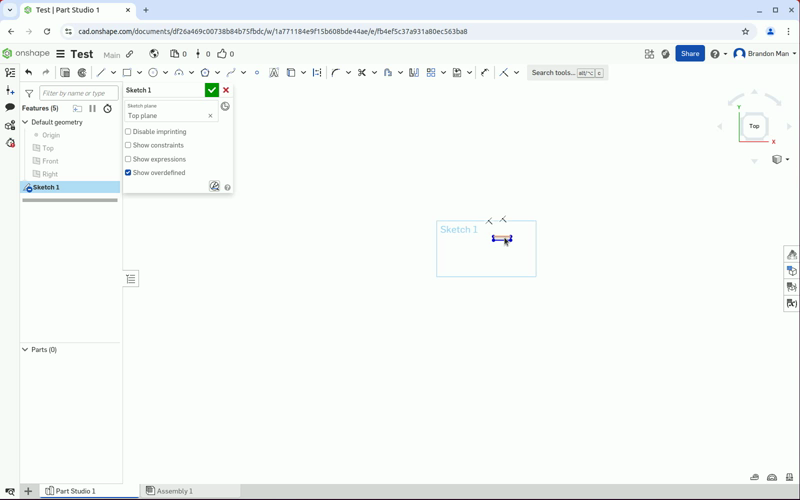
scroll(6)
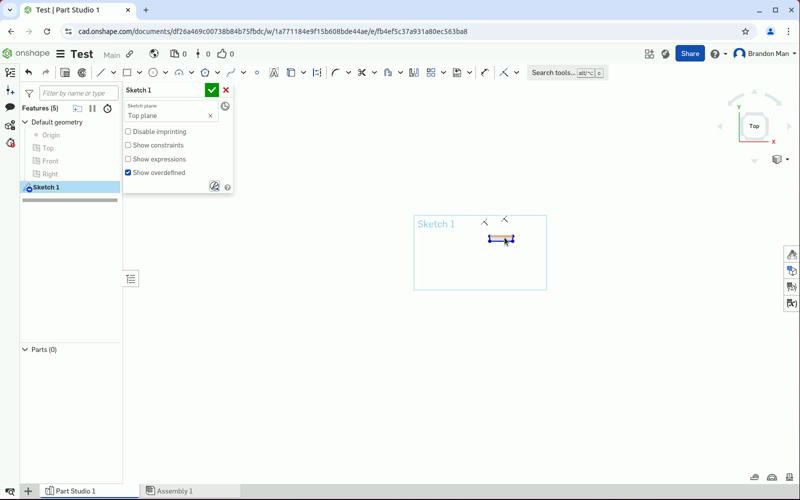
scroll(6)
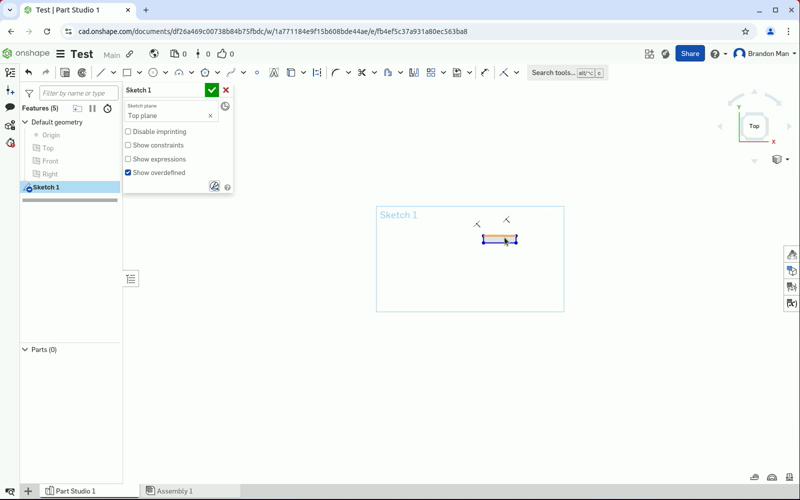
scroll(6)
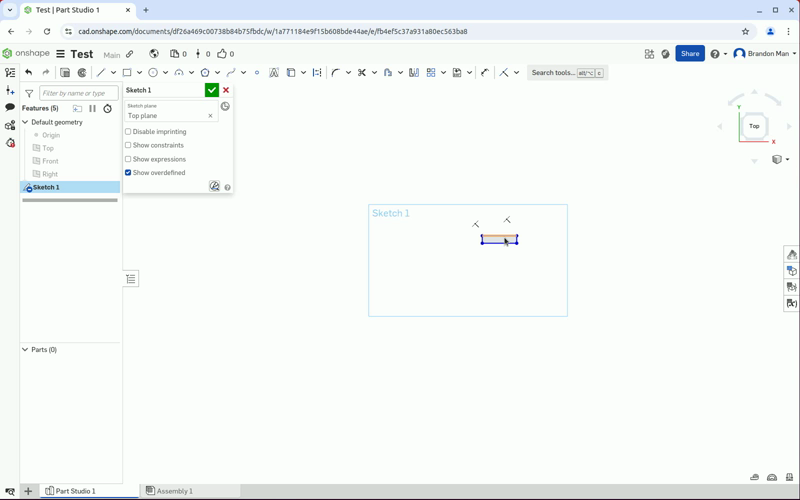
scroll(6)
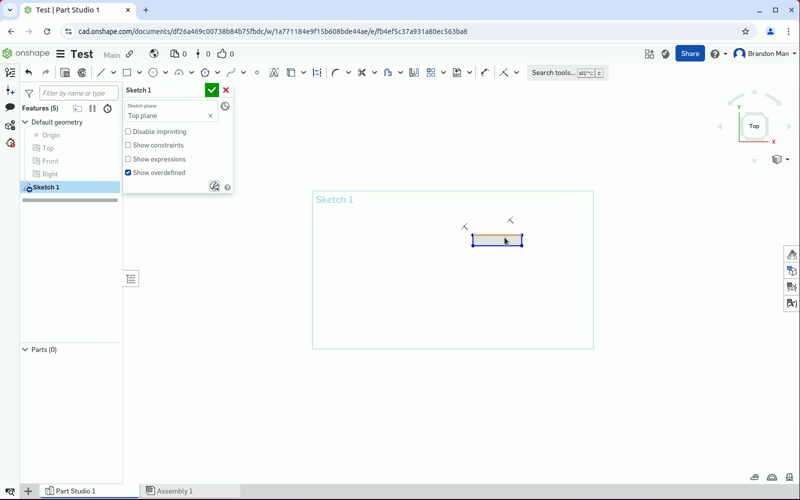
scroll(6)
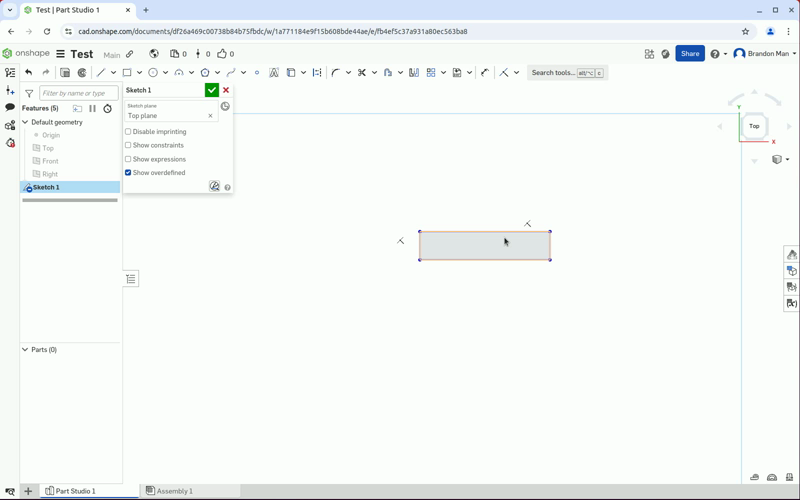
click(504, 237)
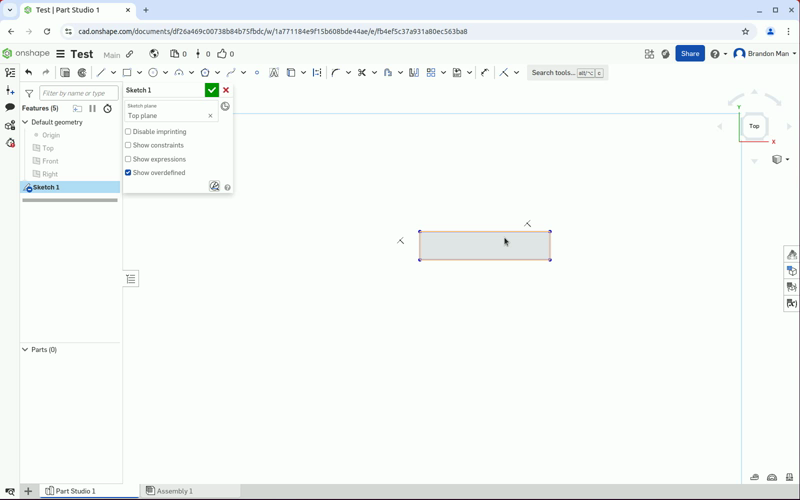
scroll(-6)
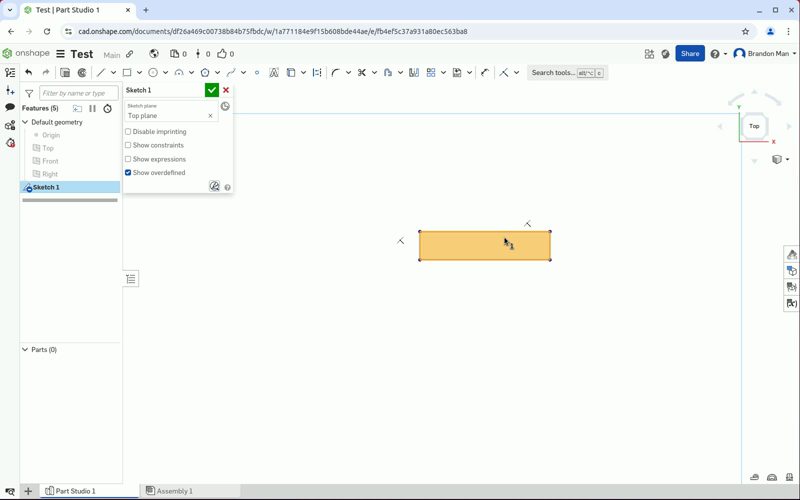
scroll(-6)
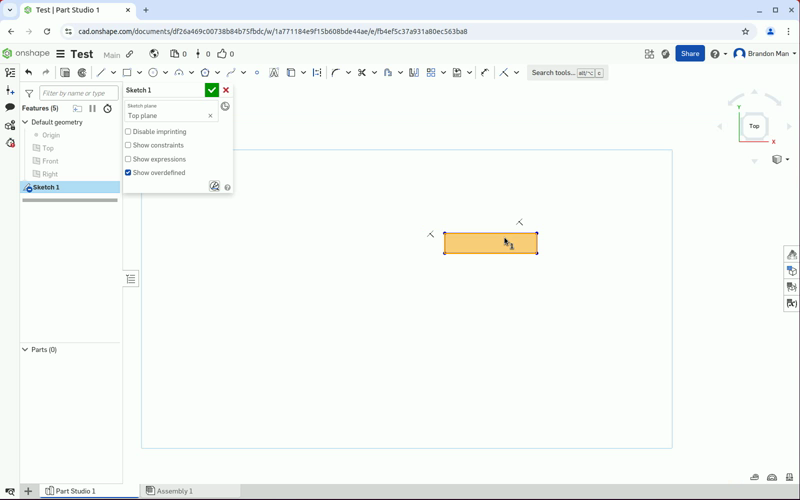
scroll(-6)
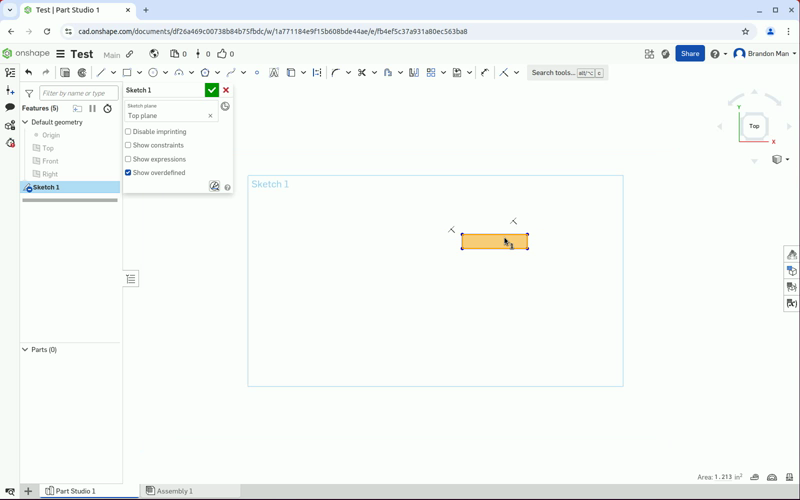
scroll(-6)
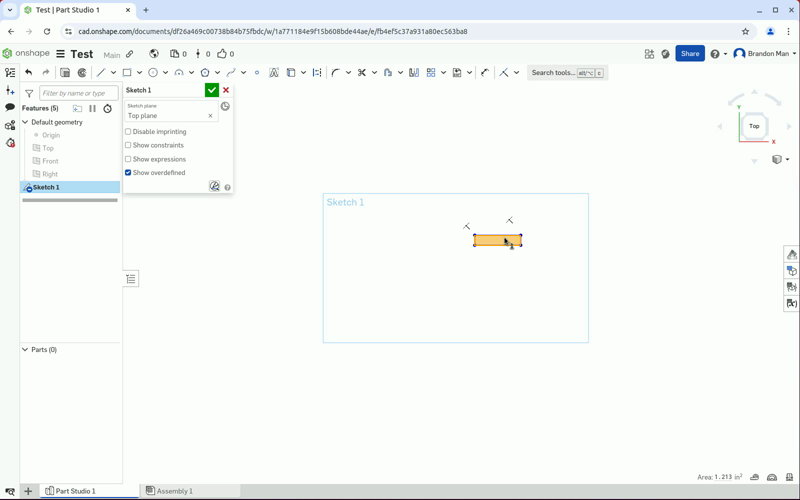
scroll(-6)
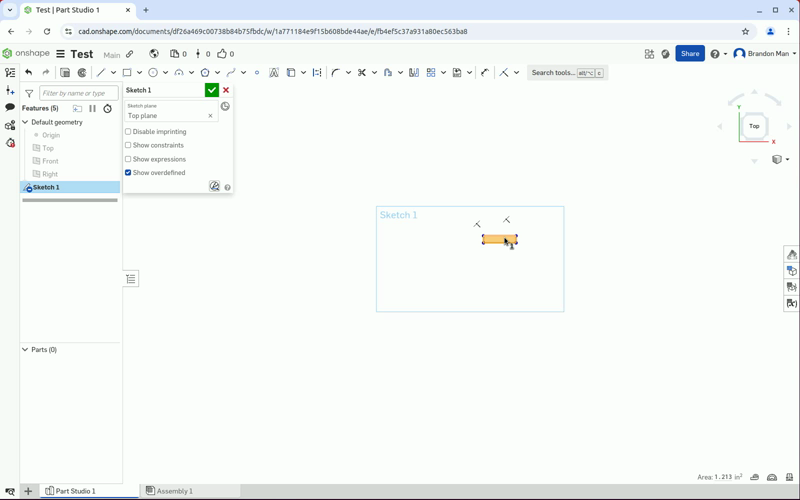
scroll(-6)
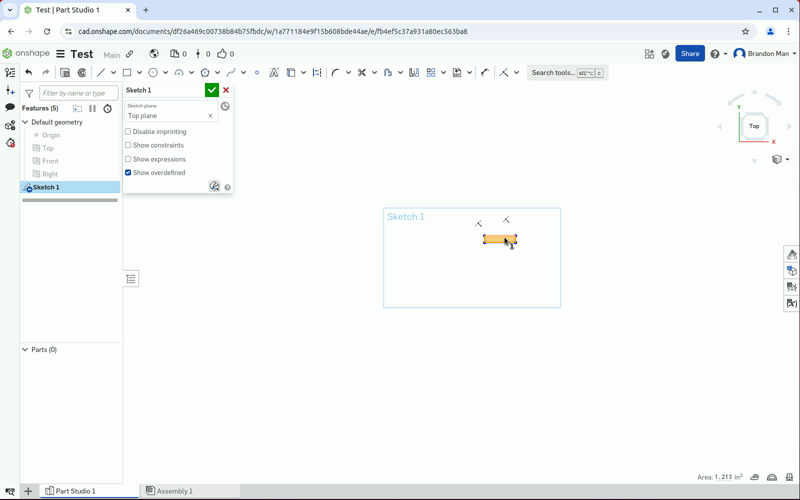
scroll(-6)
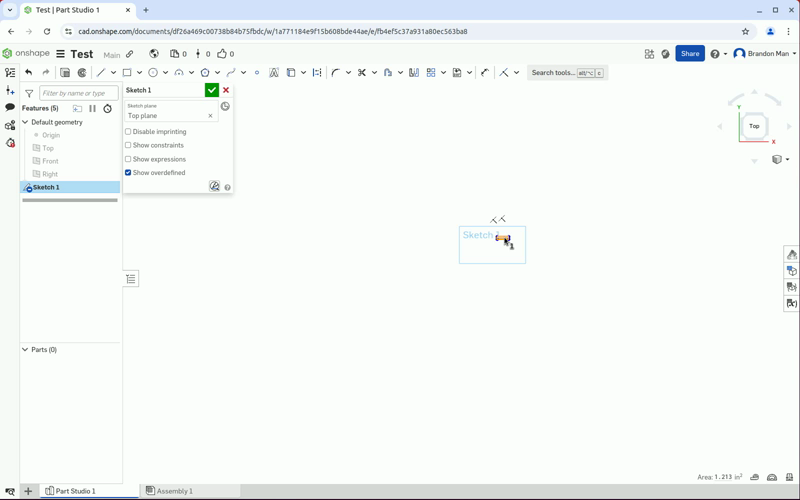
mouse_move(73, 352)
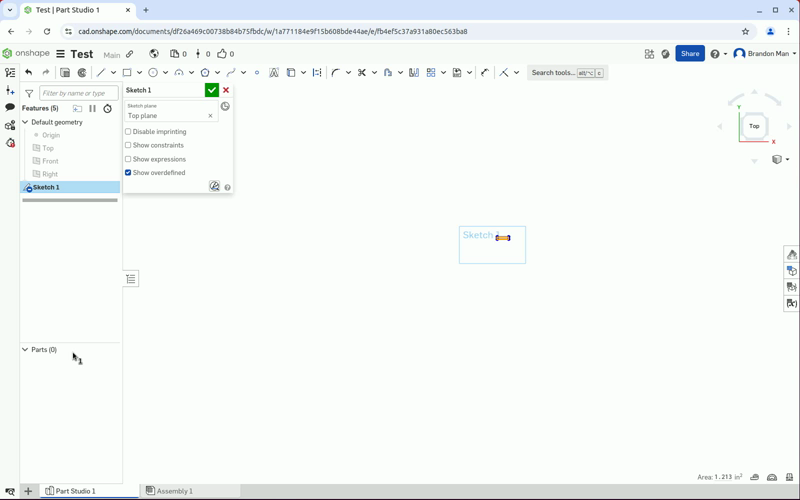
key(shift+y)
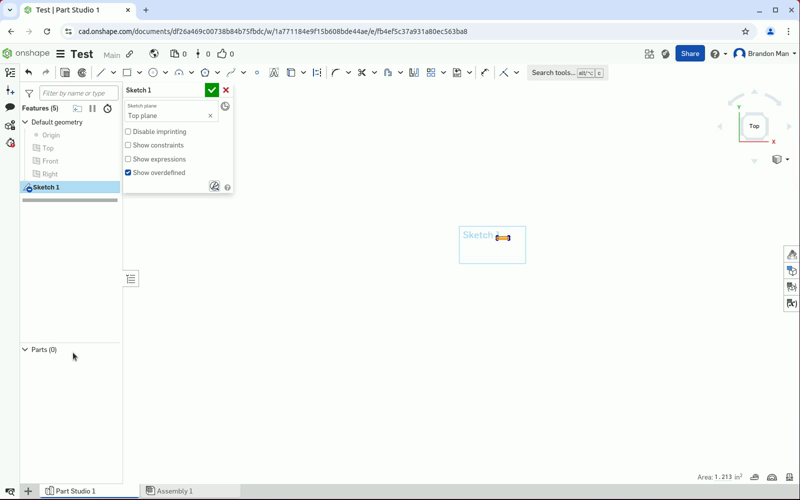
key(shift+e)
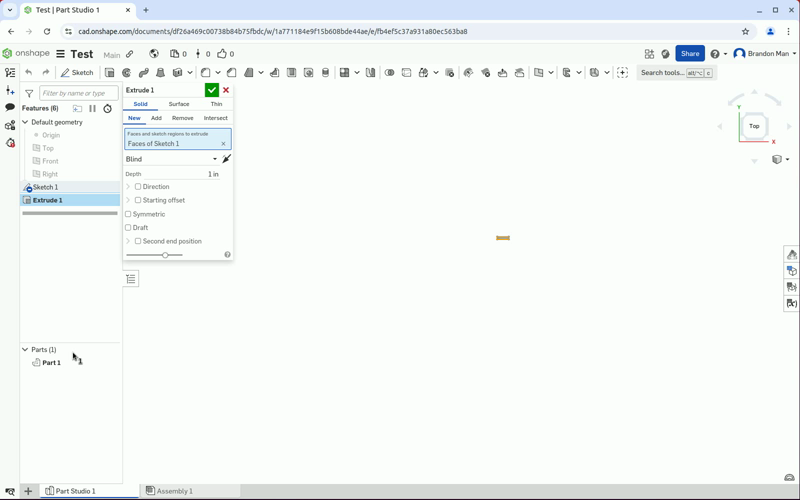
mouse_move(143, 106)
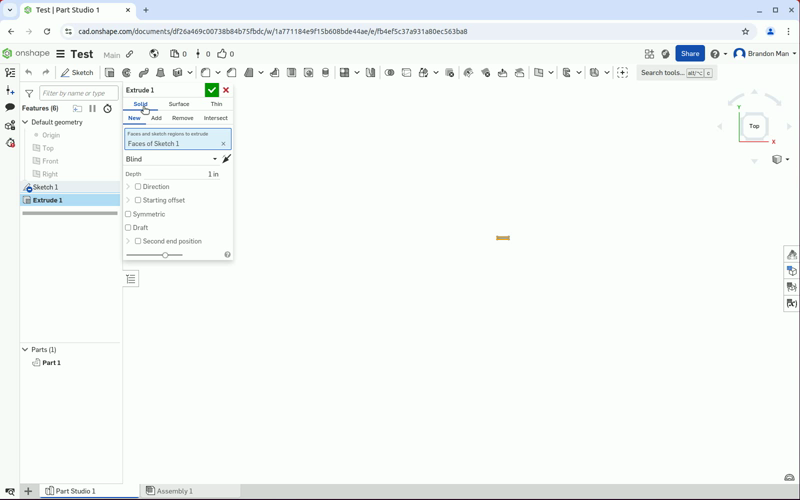
click(143, 106)
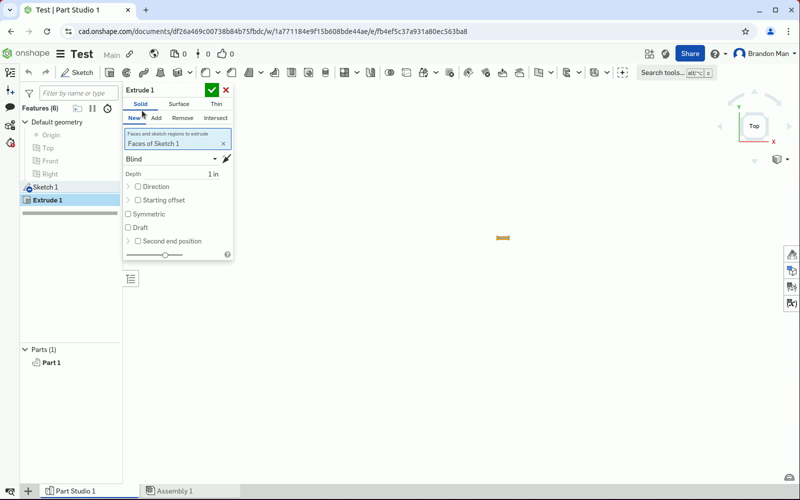
mouse_move(137, 120)
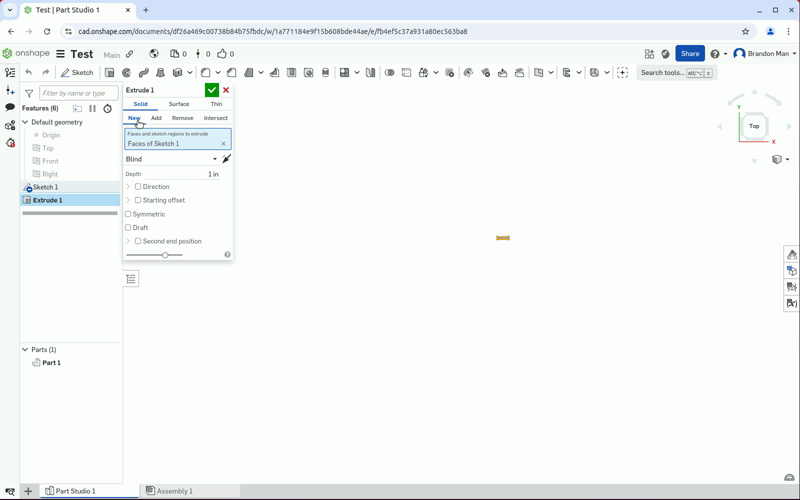
click(137, 120)
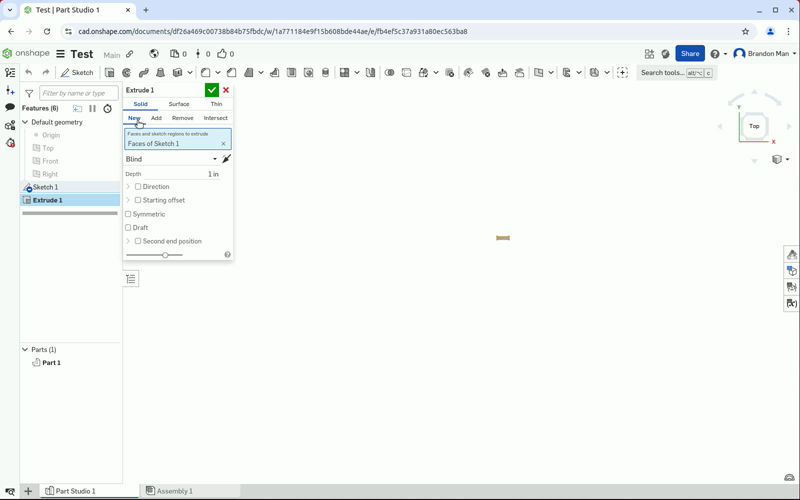
key(tab, 4)
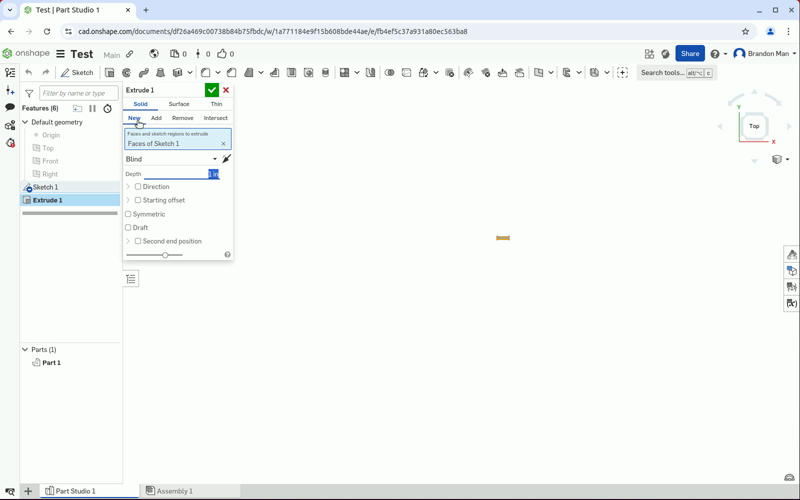
text(0.481)
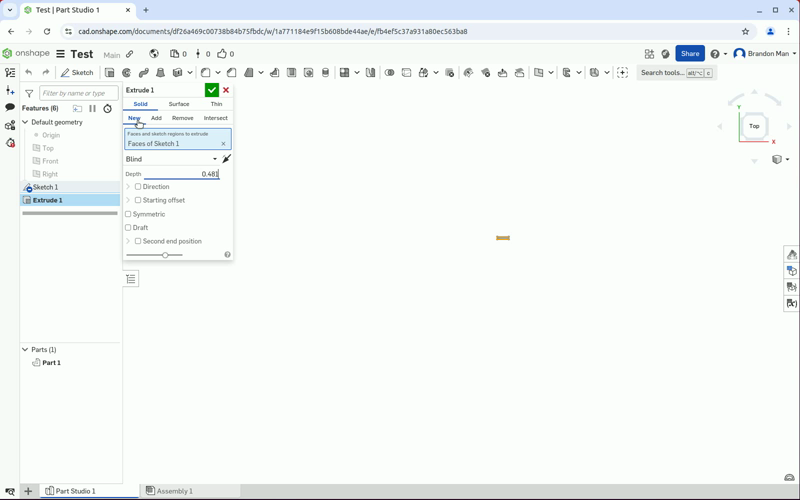
key(enter)
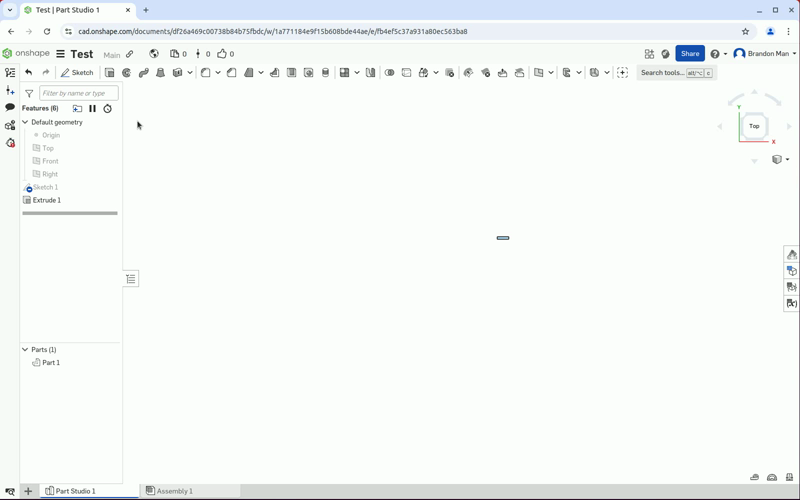
key(shift+h)
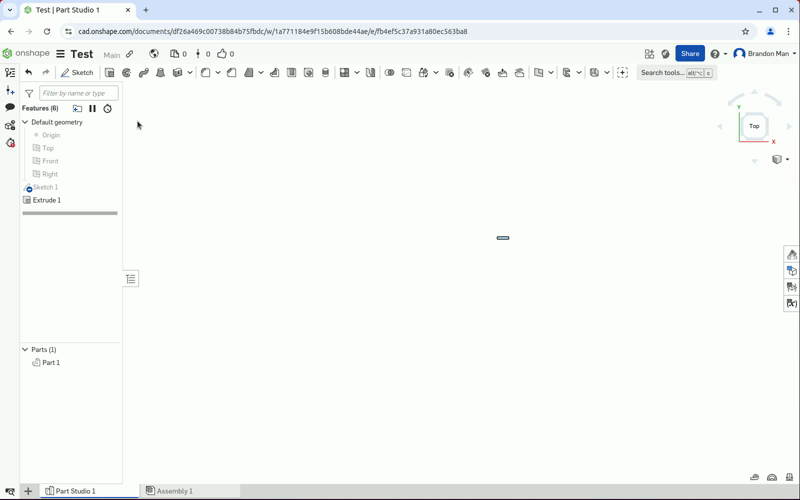
key(shift+h)
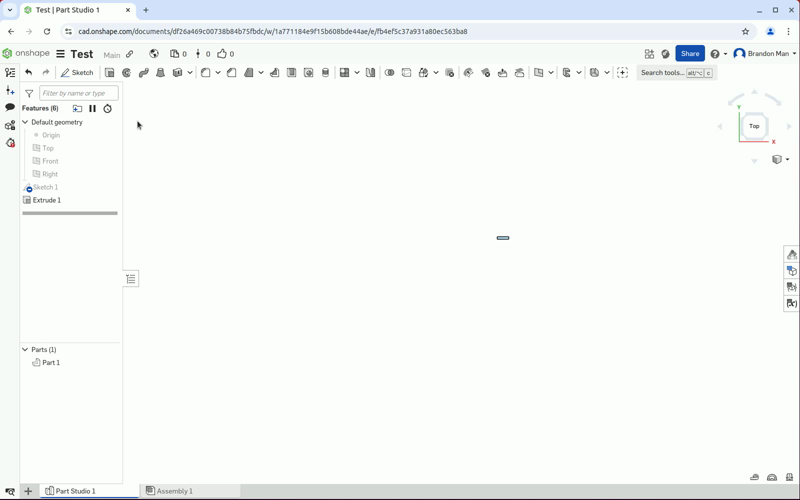
mouse_move(73, 189)
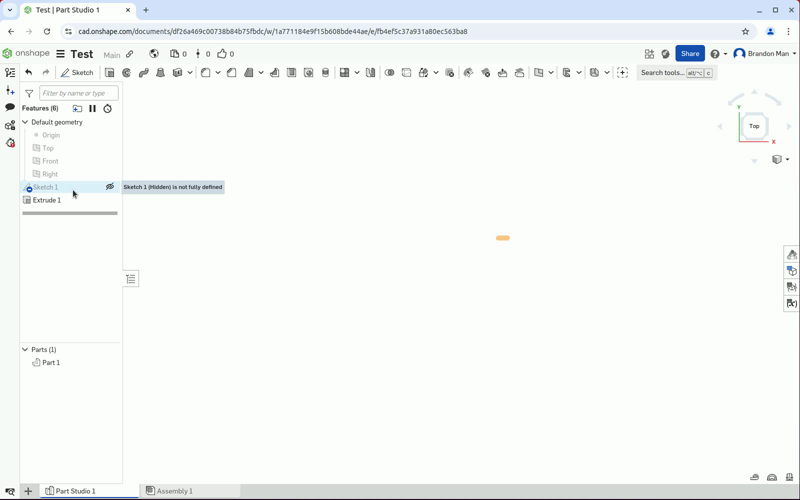
click(73, 189)
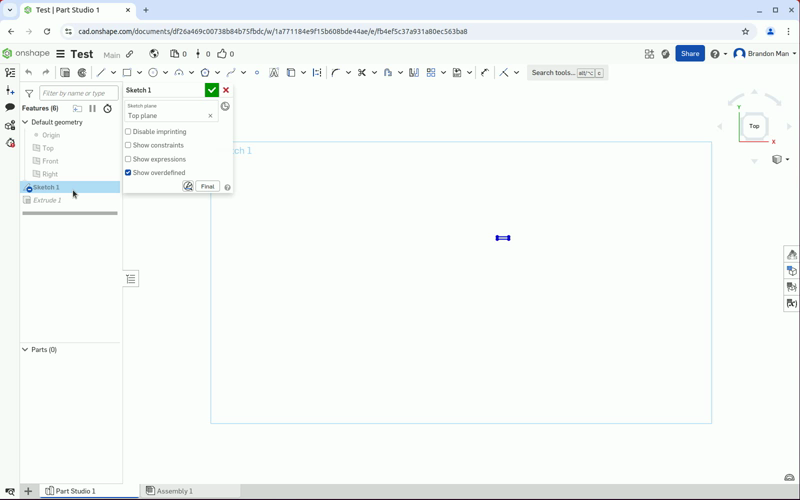
mouse_move(229, 92)
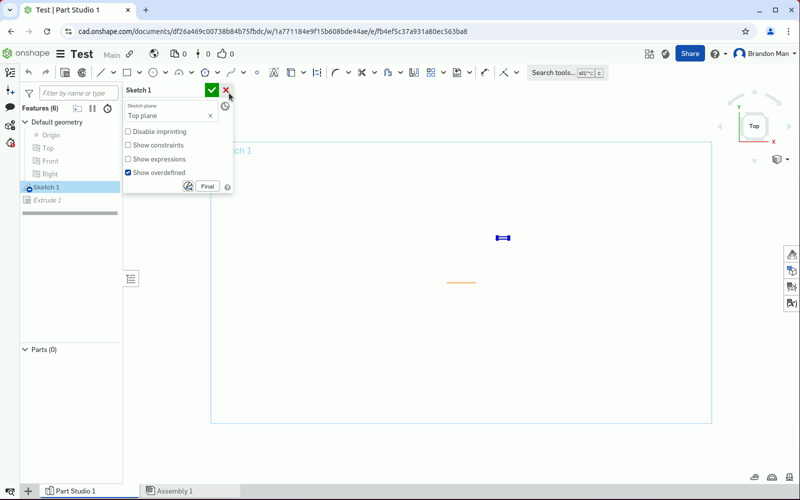
click(229, 92)
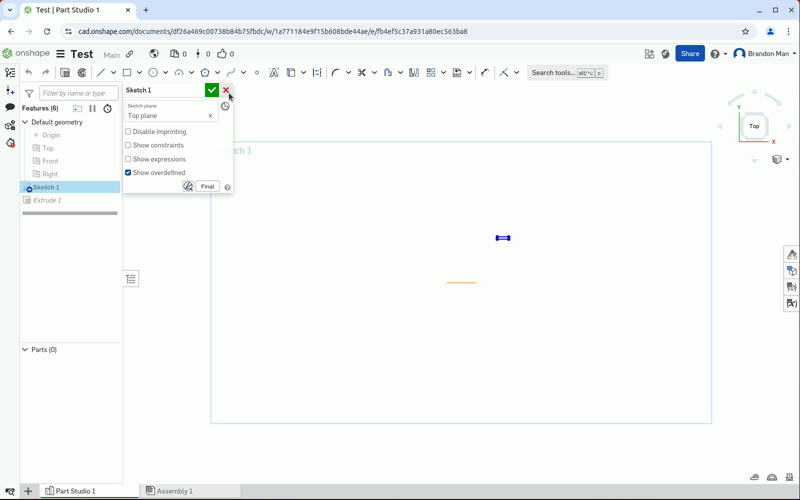
key(shift+s)
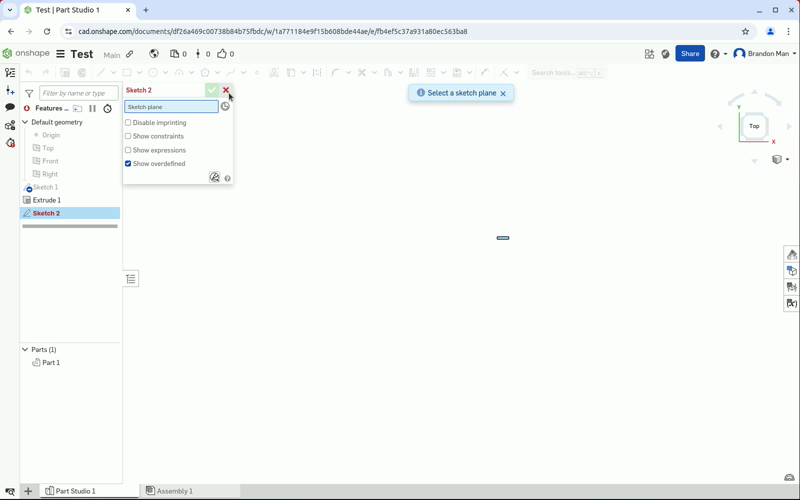
mouse_move(73, 150)
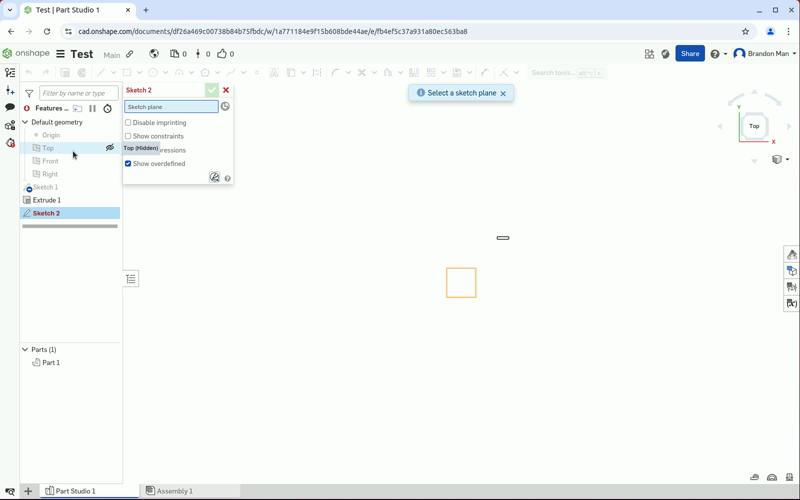
click(73, 150)
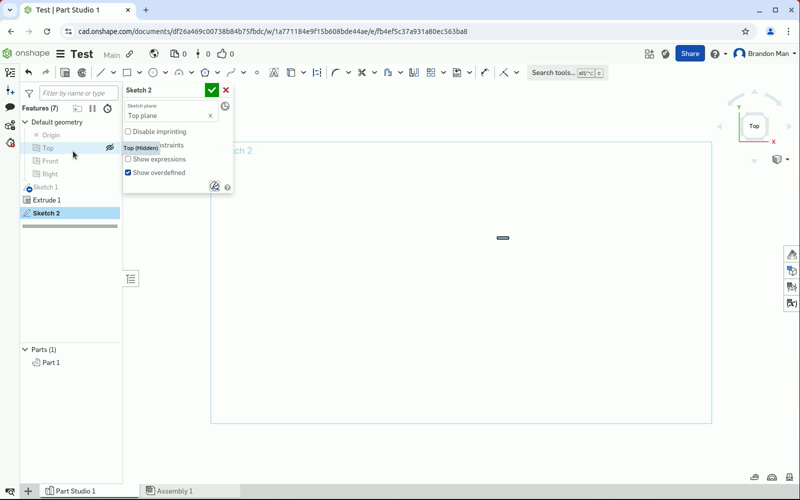
mouse_move(73, 352)
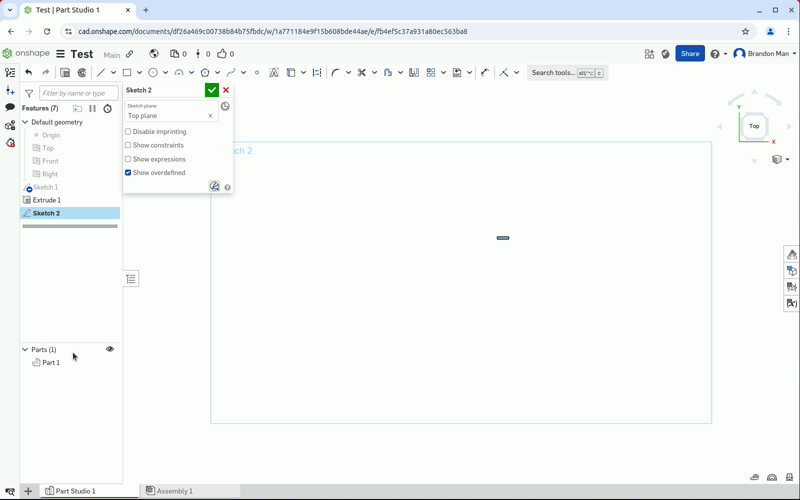
key(y)
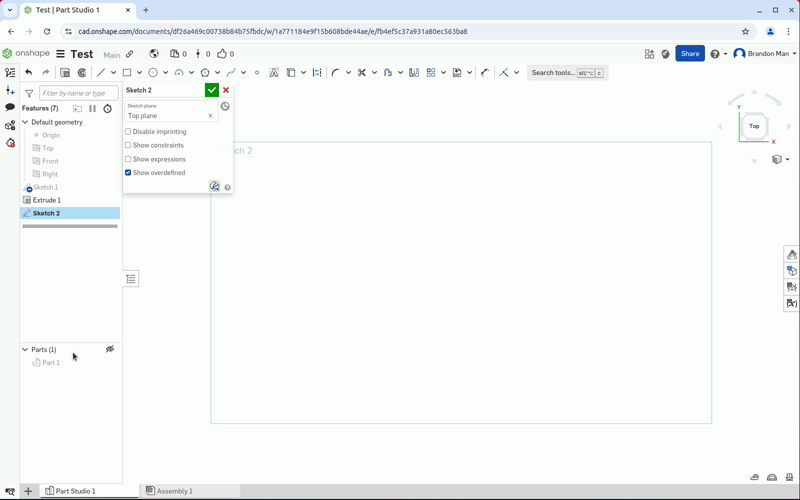
key(l)
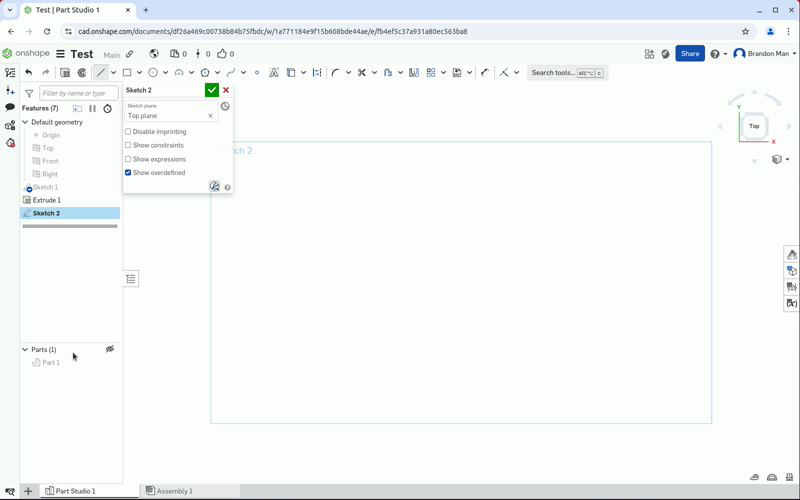
key_down(shift)
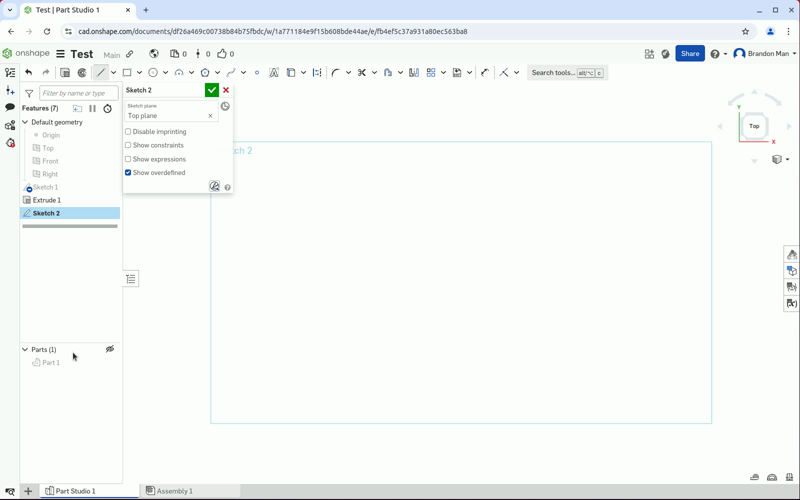
mouse_move(497, 321)
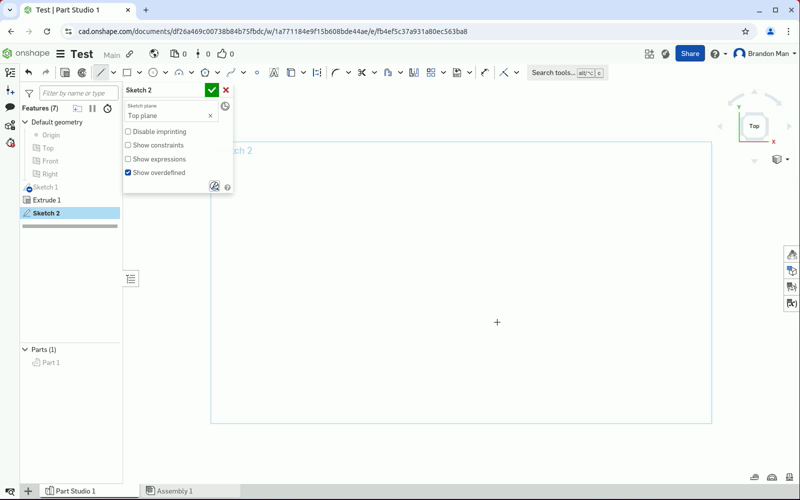
click(497, 321)
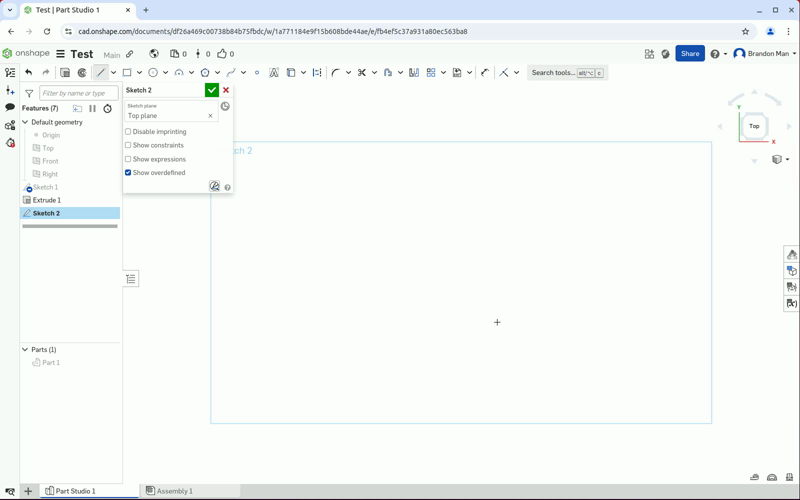
key_up(shift)
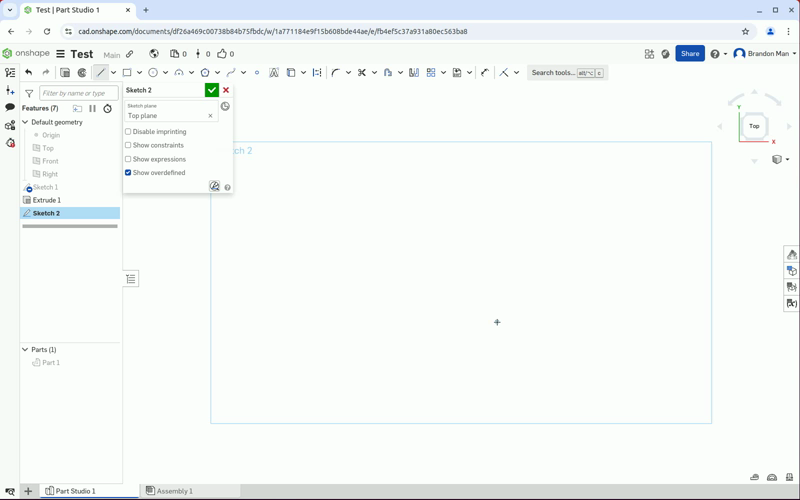
key_down(shift)
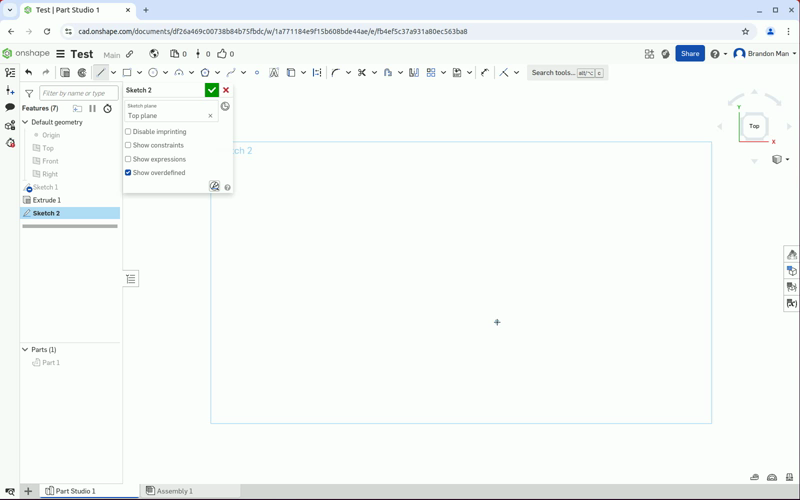
mouse_move(527, 321)
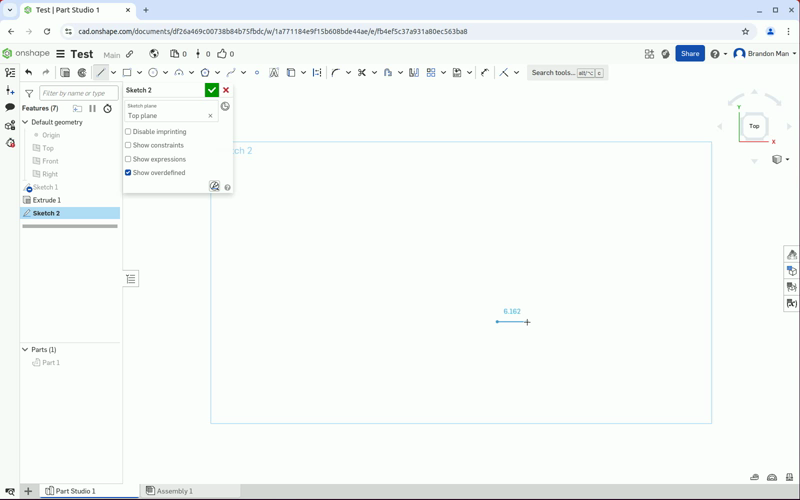
mouse_move(508, 321)
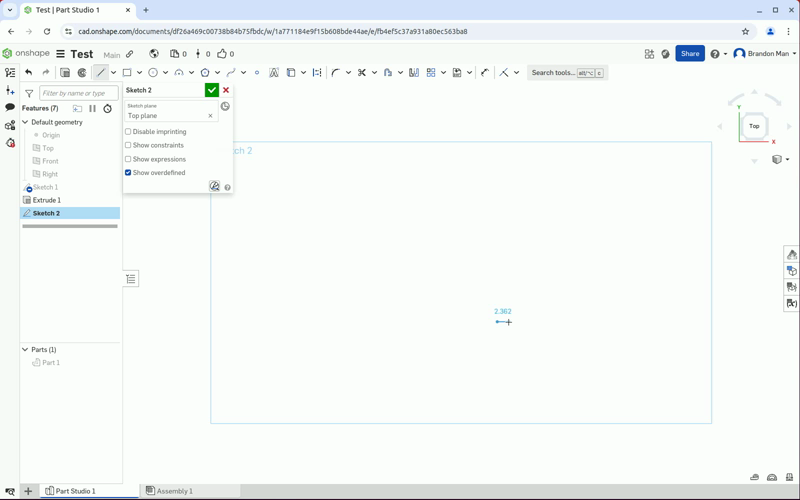
click(508, 321)
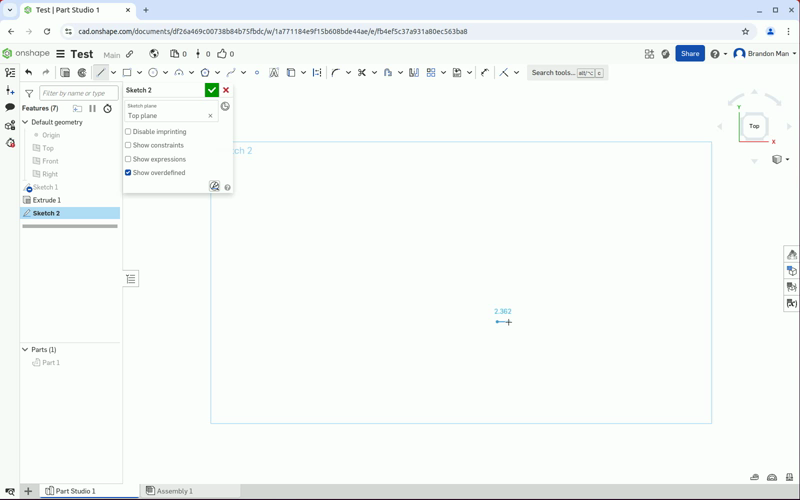
key_up(shift)
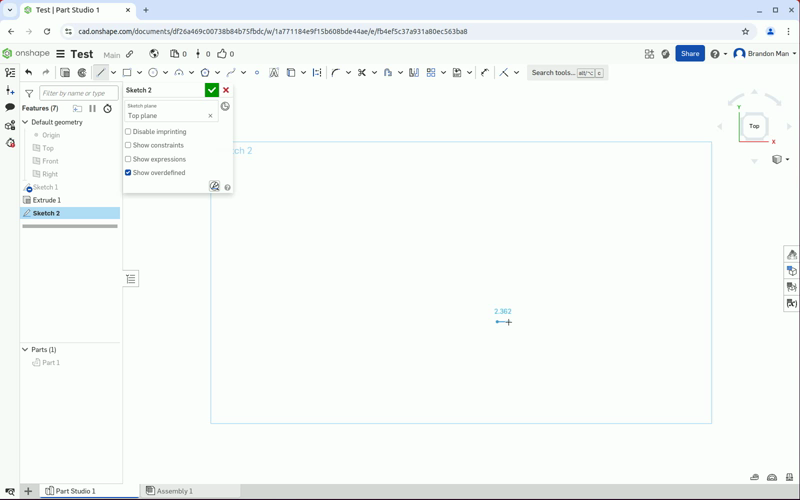
key_down(shift)
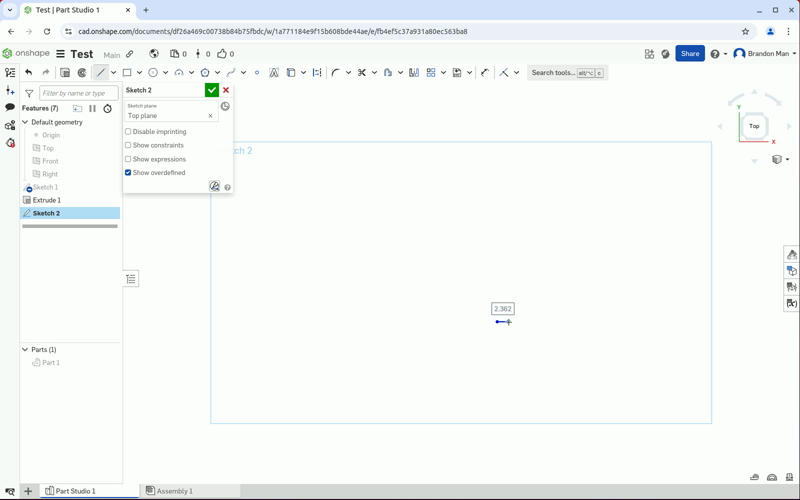
mouse_move(538, 321)
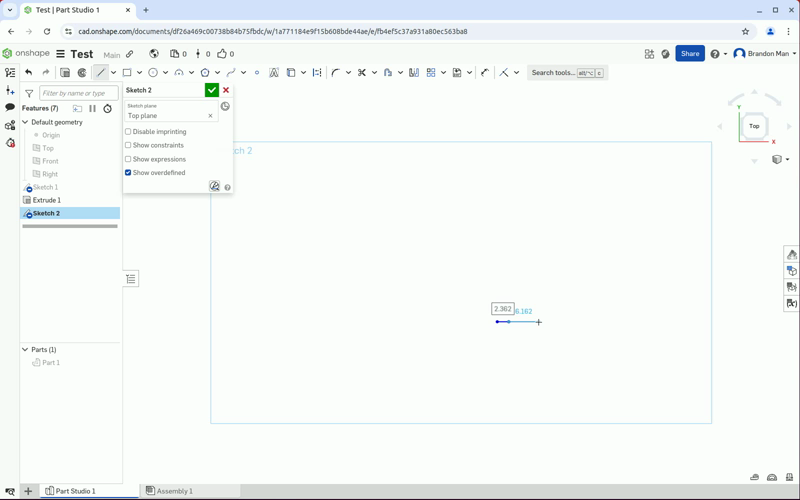
mouse_move(508, 318)
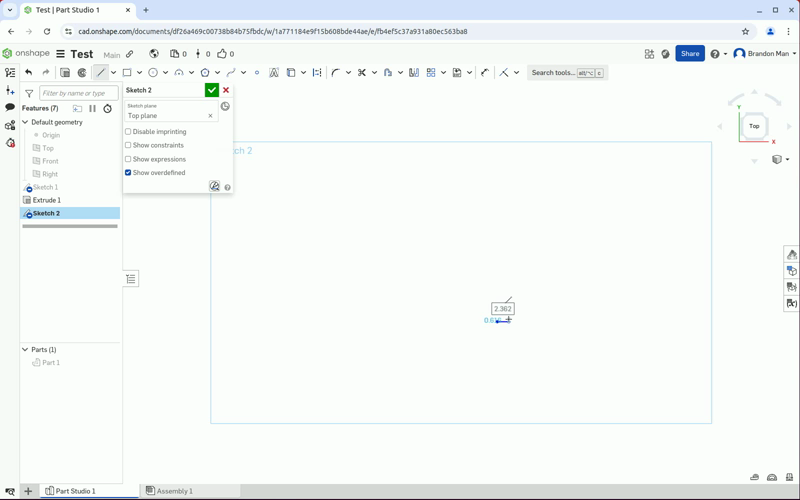
scroll(6)
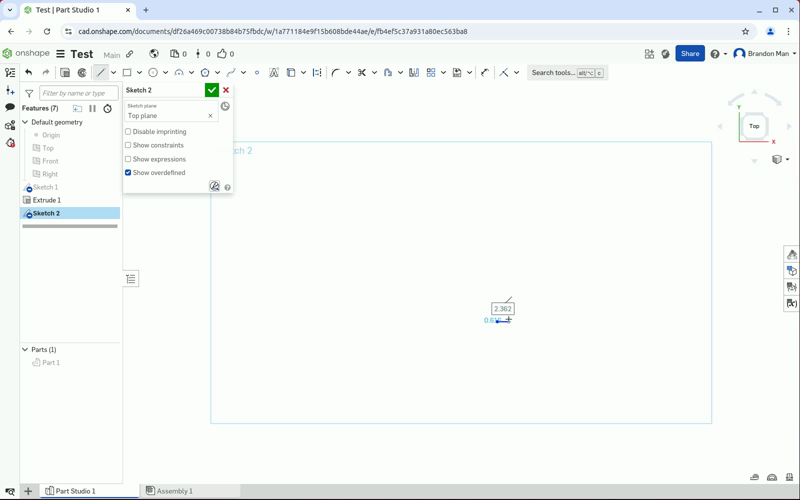
scroll(6)
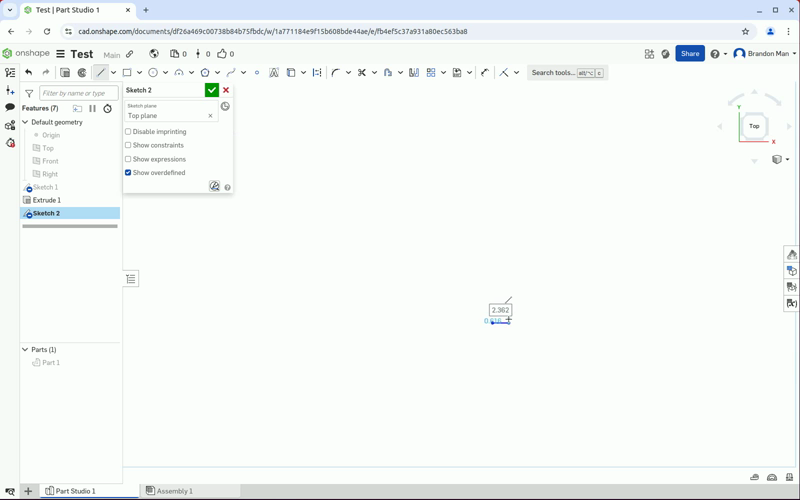
scroll(6)
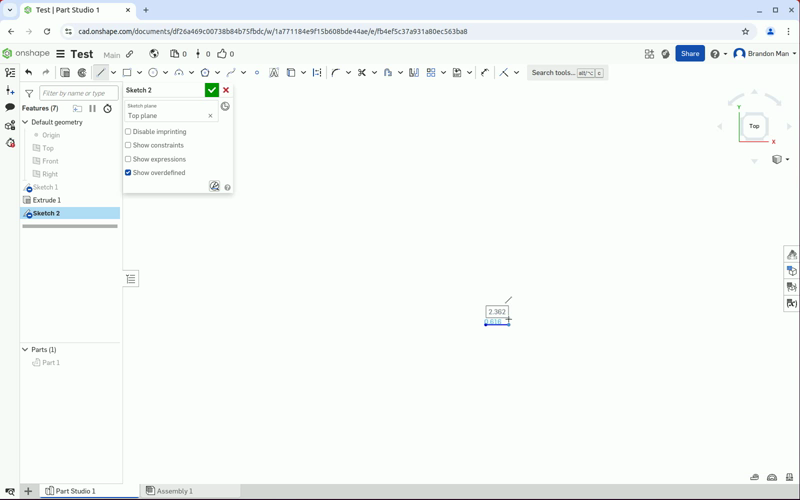
scroll(6)
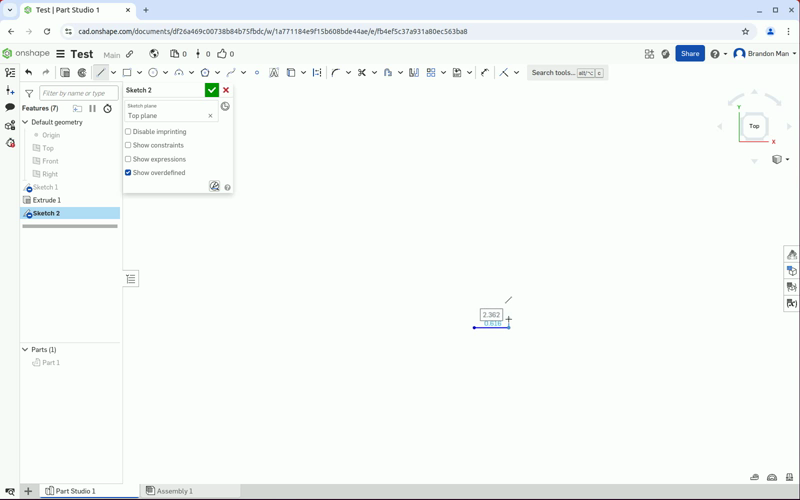
scroll(6)
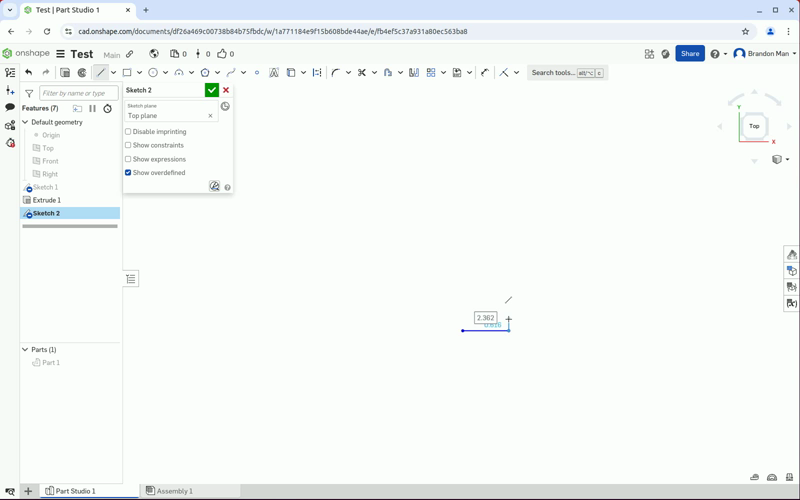
scroll(6)
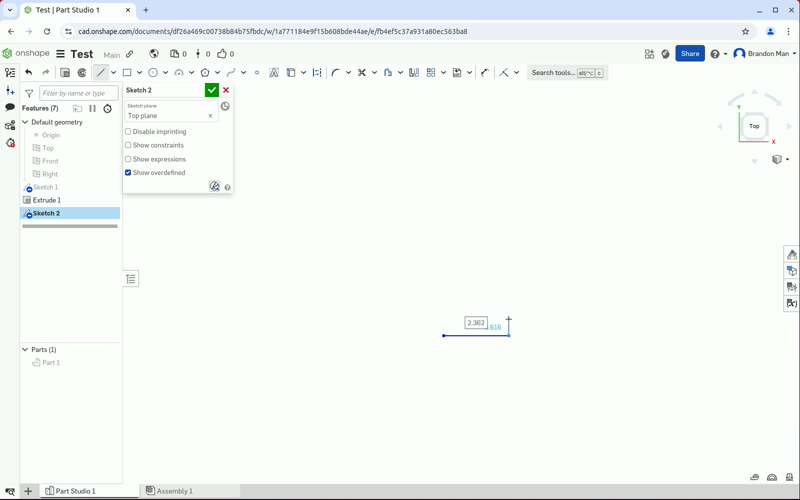
scroll(6)
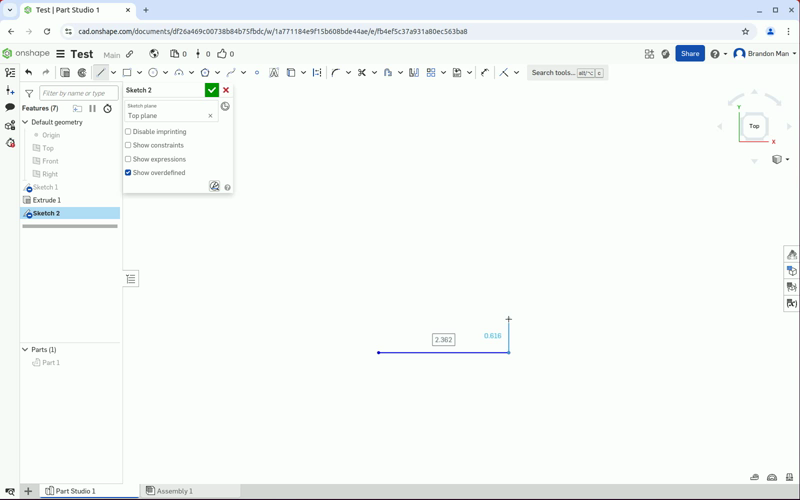
click(508, 318)
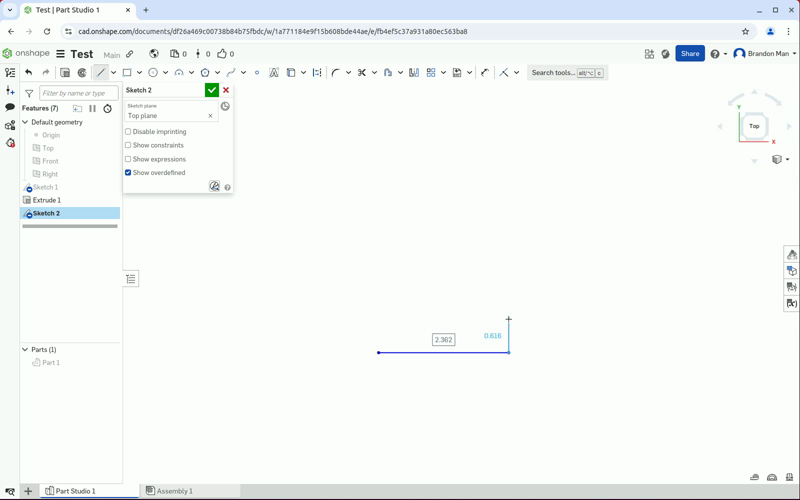
scroll(-6)
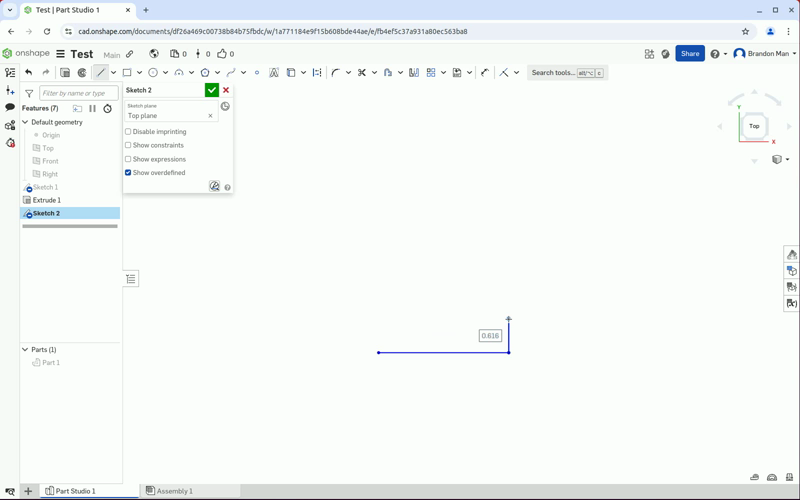
scroll(-6)
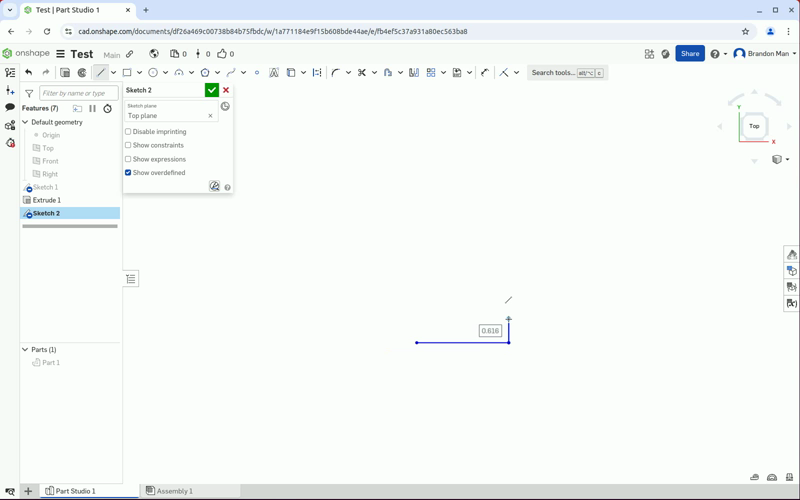
scroll(-6)
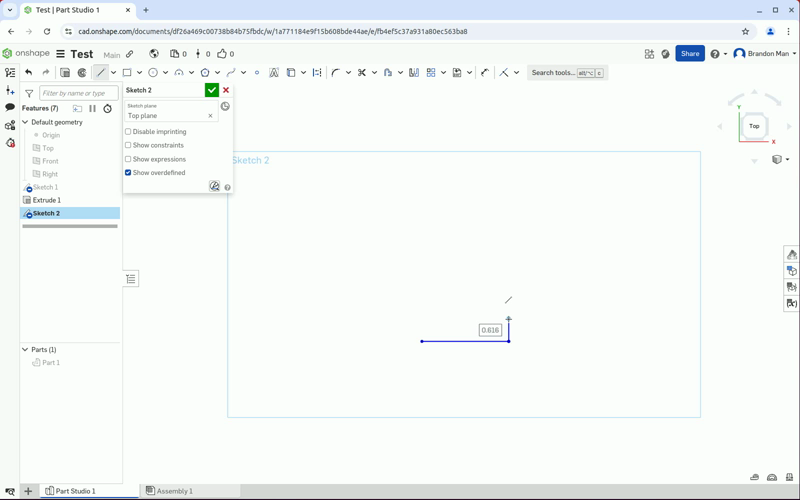
scroll(-6)
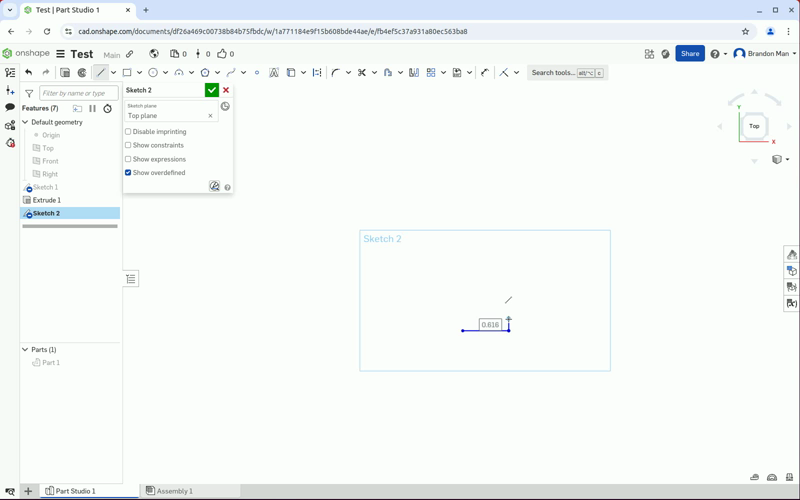
scroll(-6)
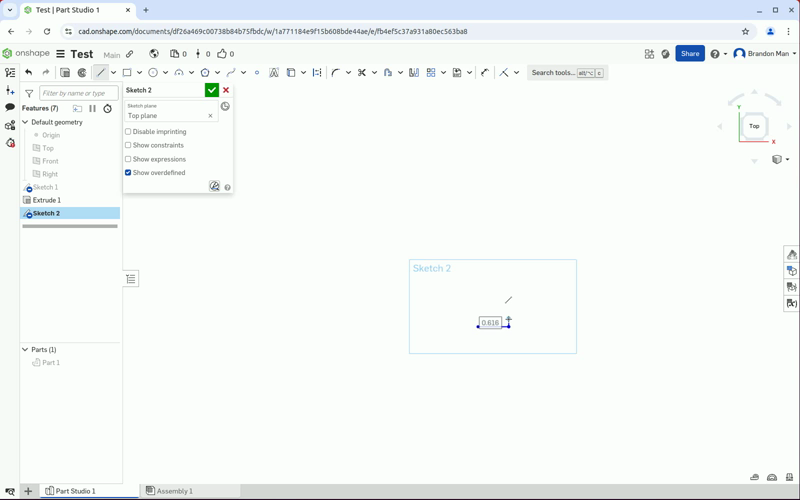
scroll(-6)
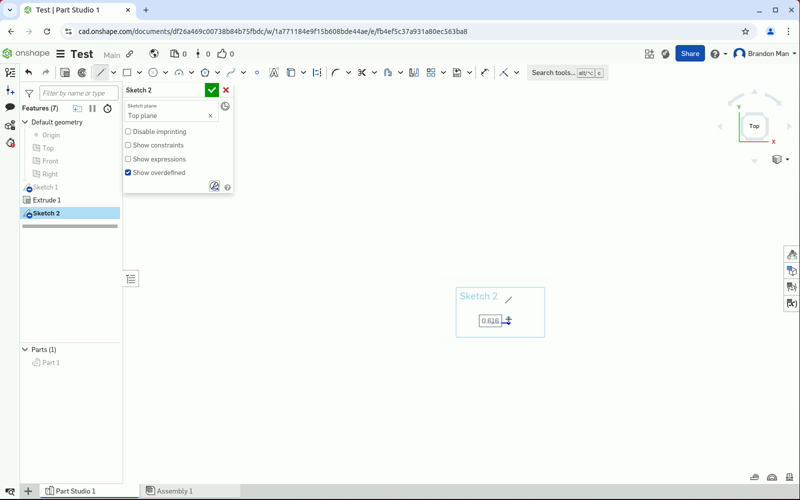
scroll(-6)
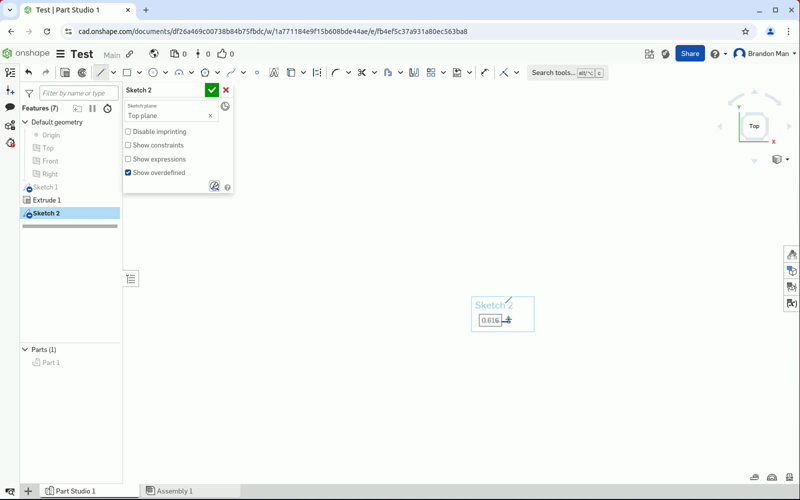
key_up(shift)
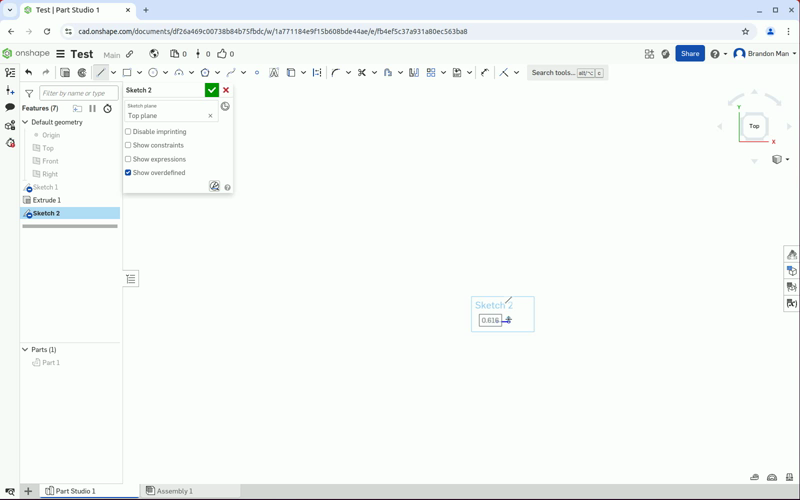
key_down(shift)
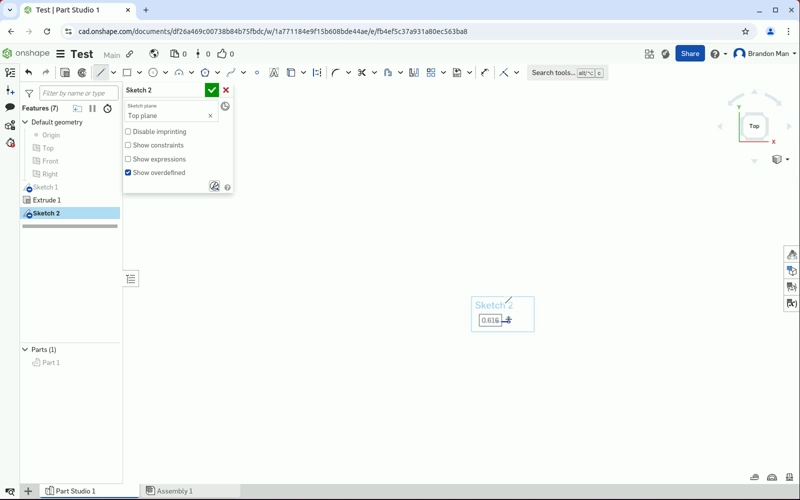
mouse_move(538, 318)
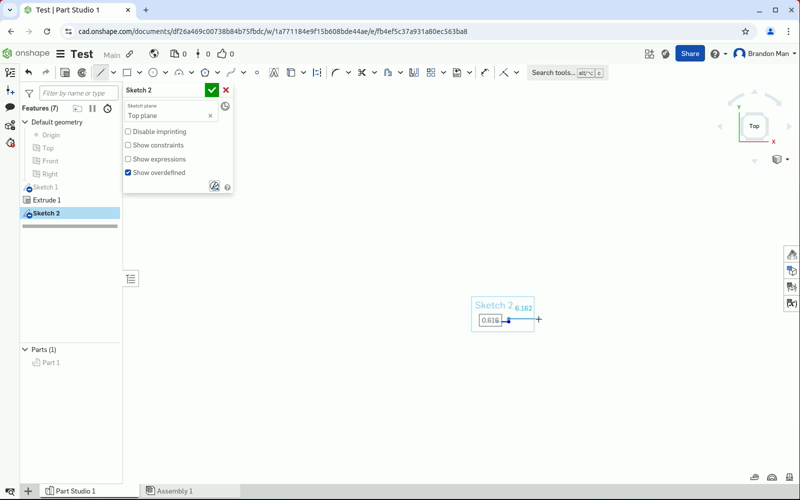
mouse_move(497, 318)
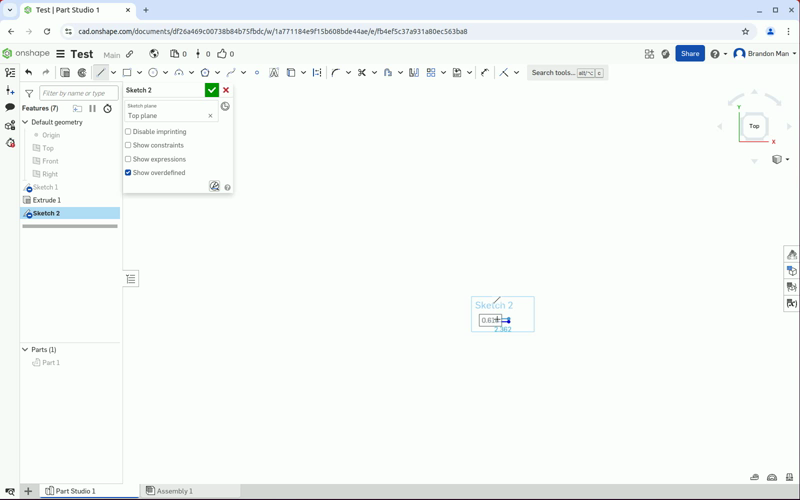
scroll(6)
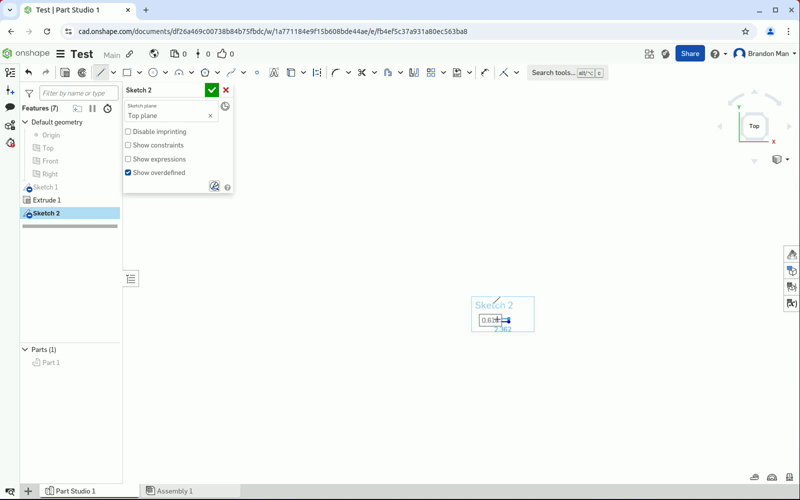
scroll(6)
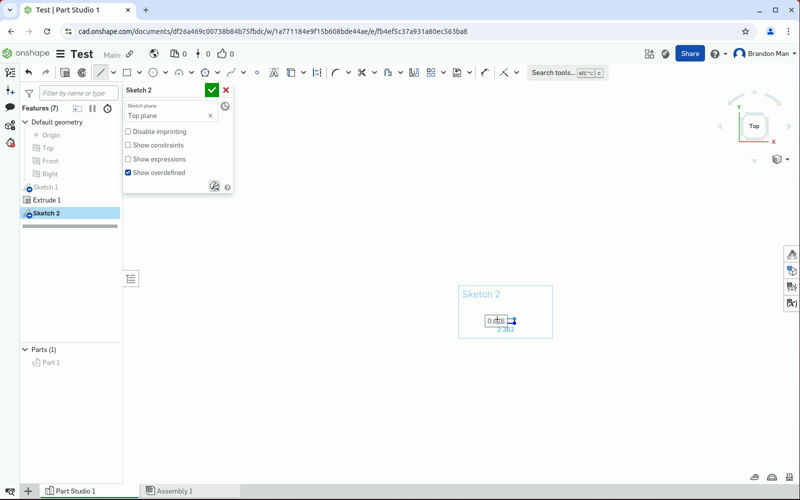
scroll(6)
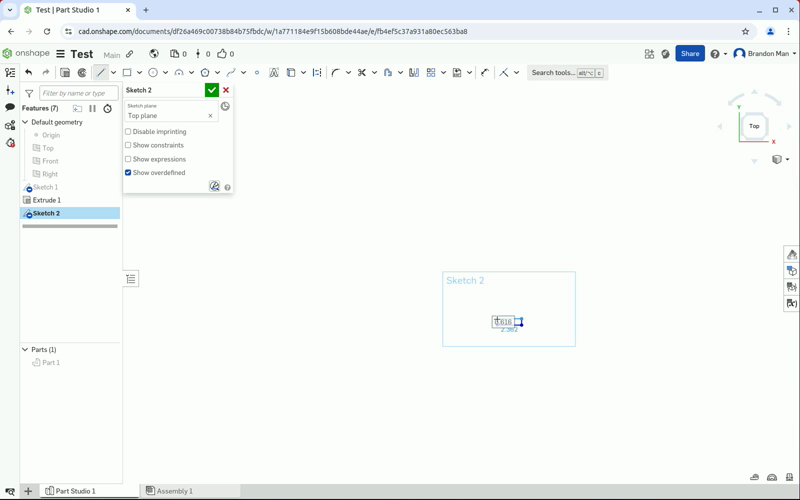
scroll(6)
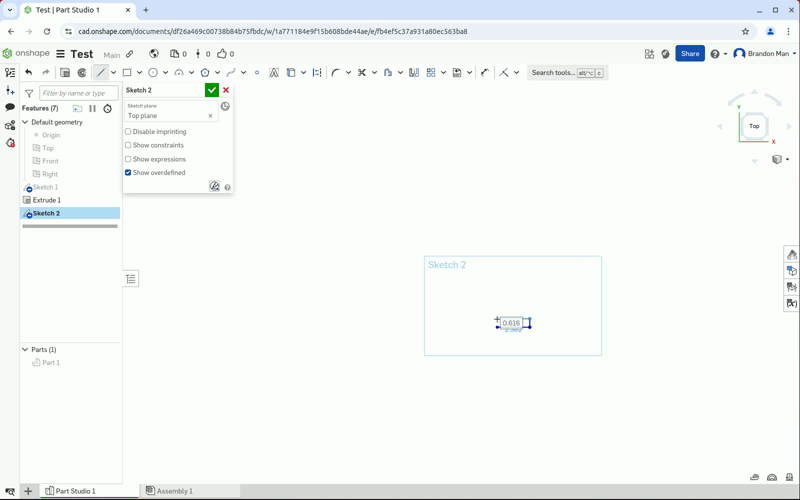
scroll(6)
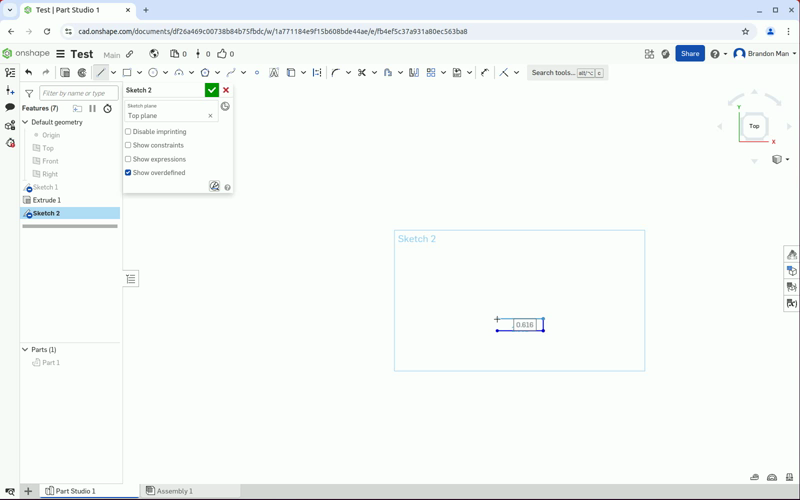
scroll(6)
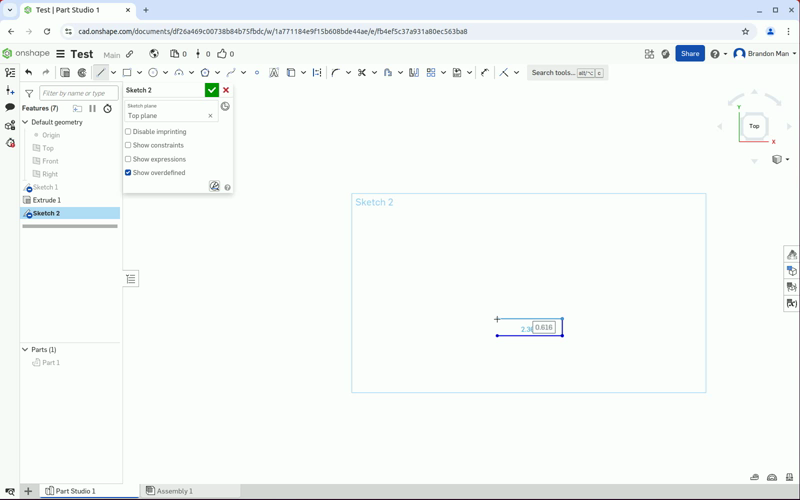
scroll(6)
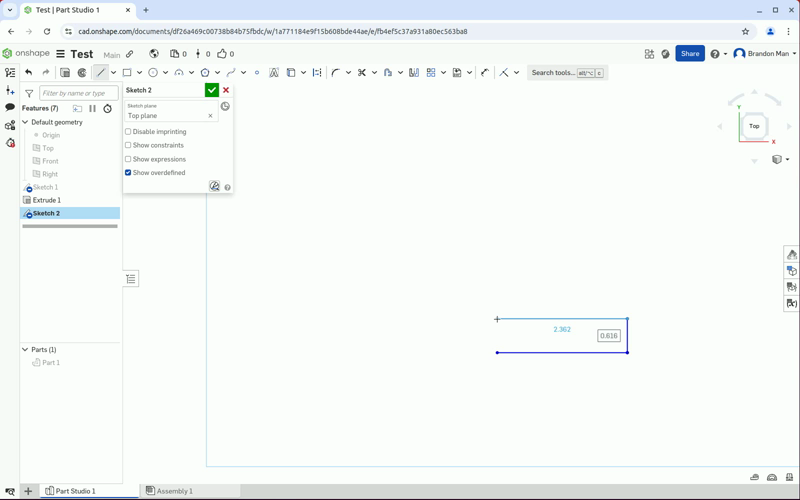
click(497, 318)
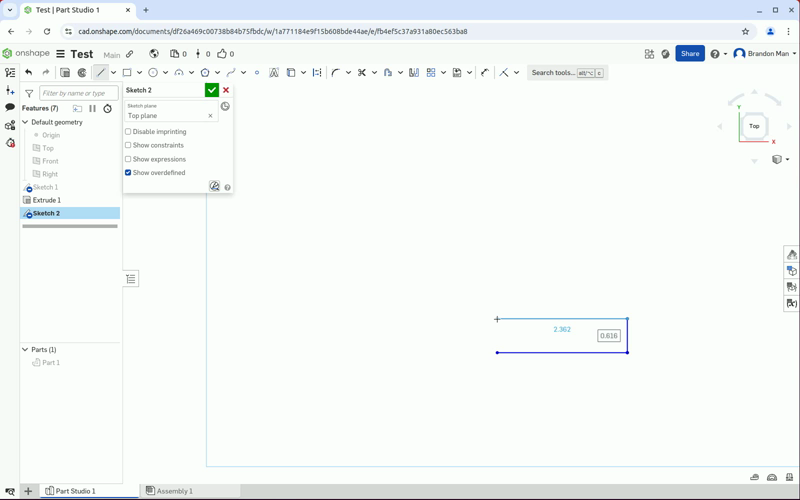
scroll(-6)
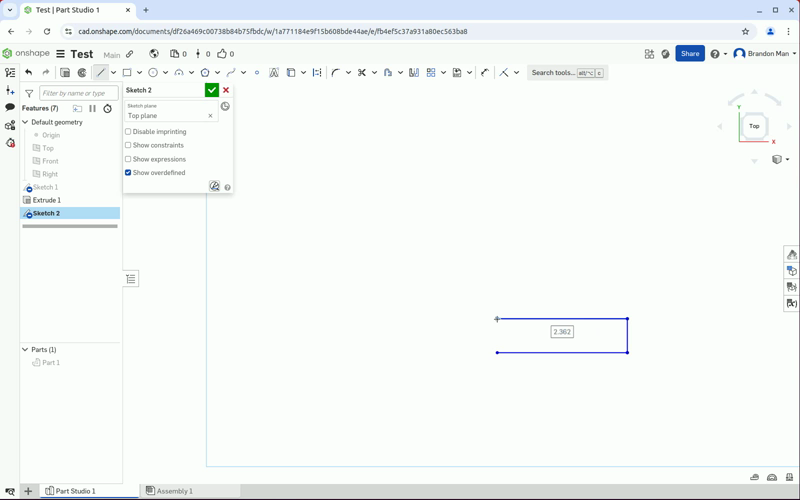
scroll(-6)
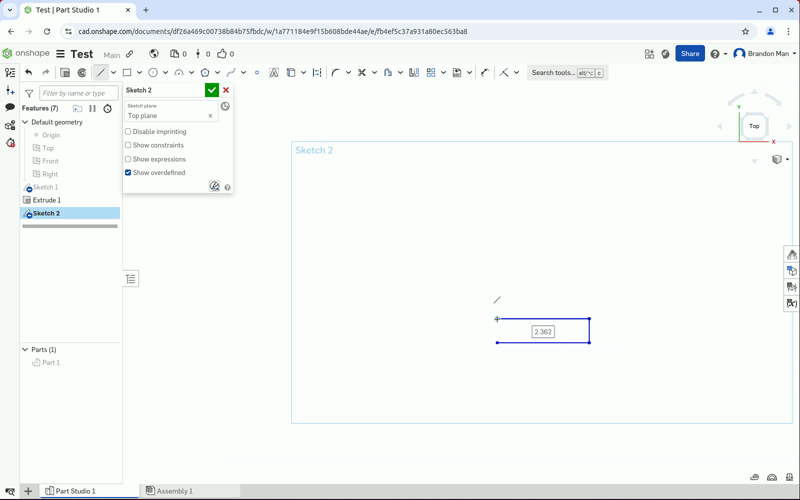
scroll(-6)
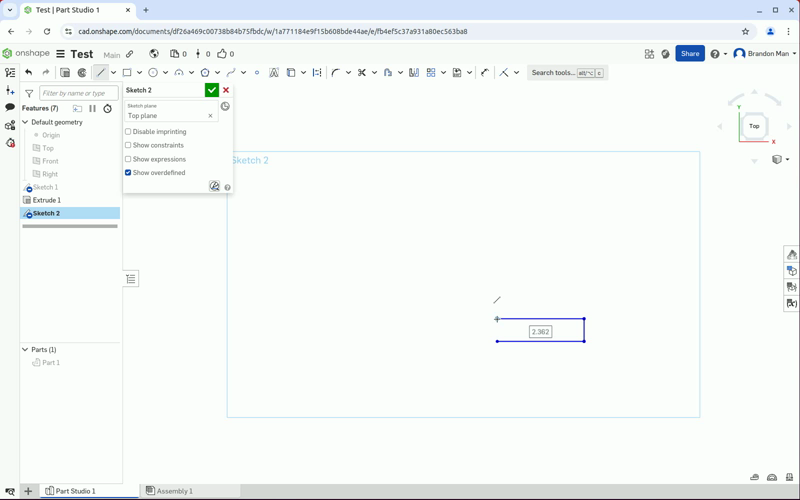
scroll(-6)
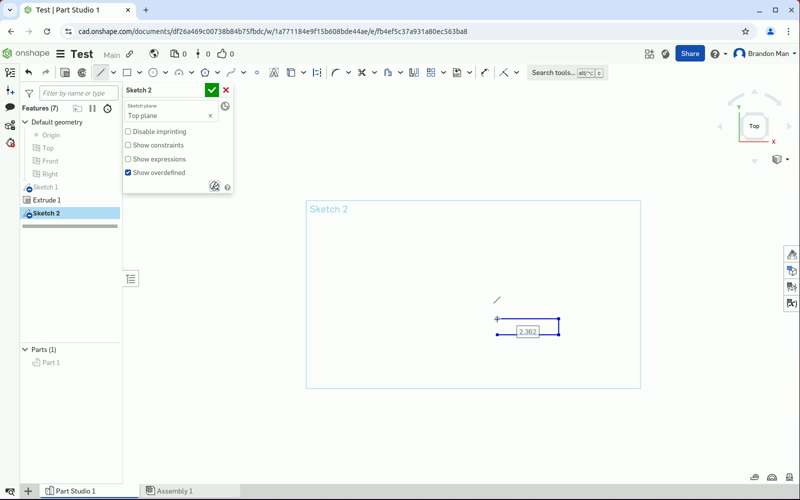
scroll(-6)
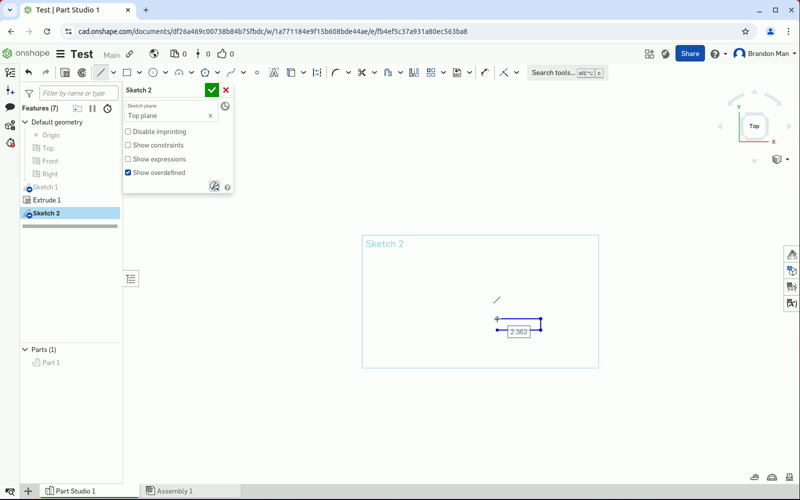
scroll(-6)
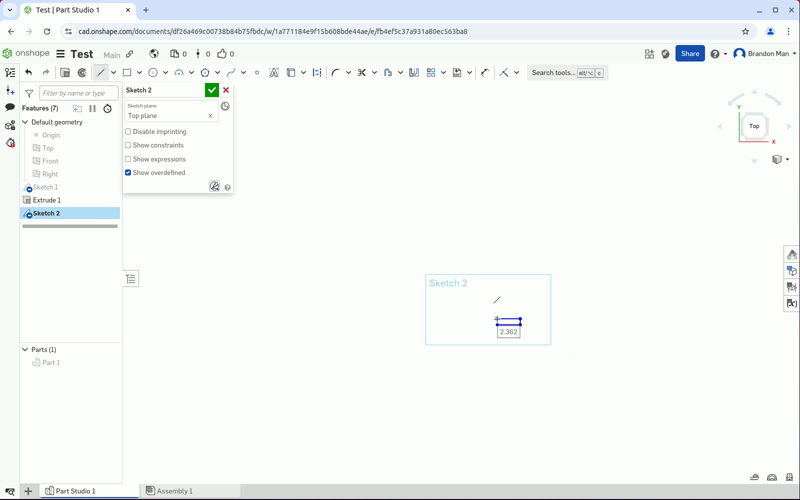
scroll(-6)
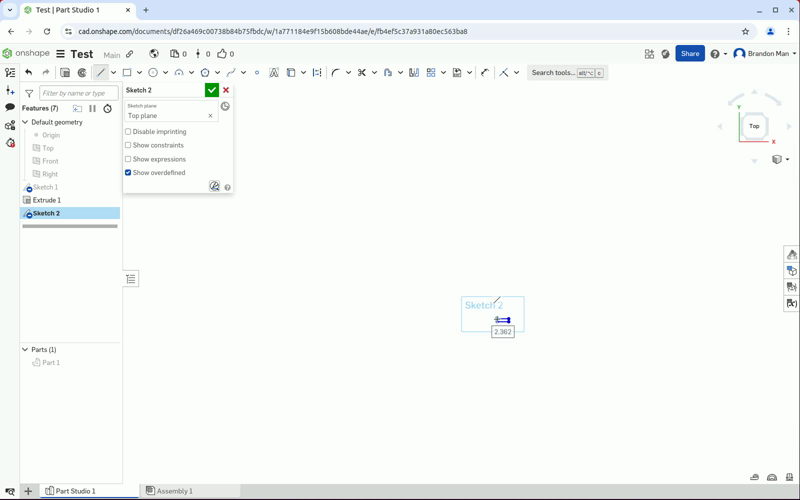
key_up(shift)
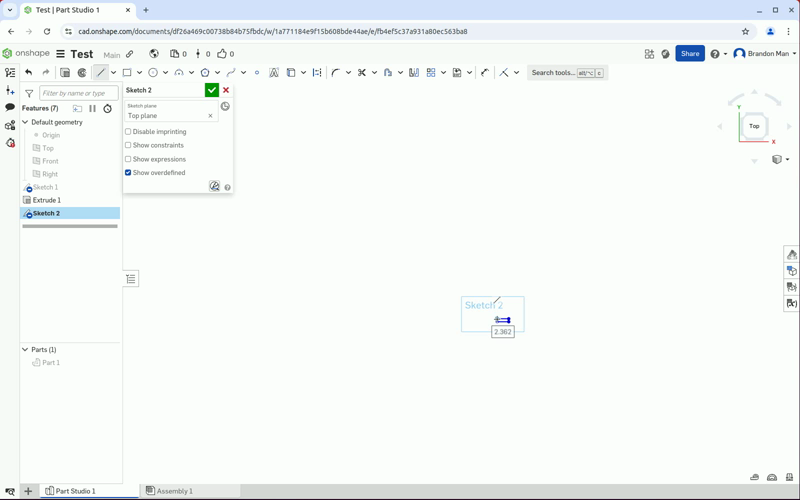
mouse_move(527, 318)
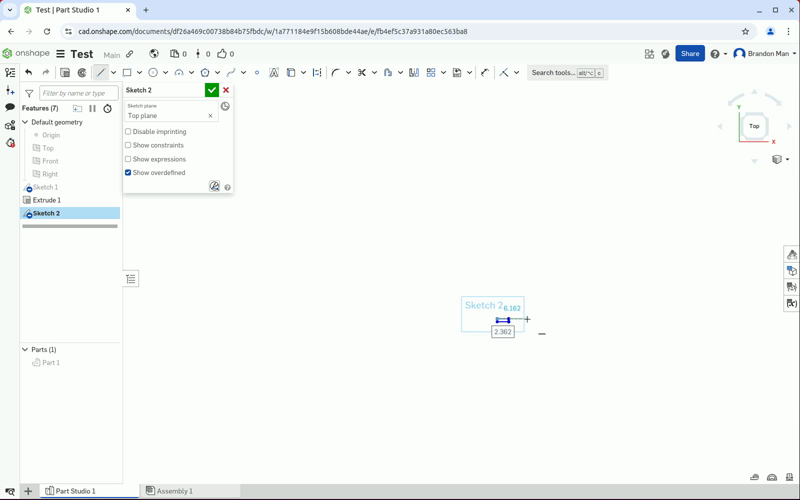
key_down(shift)
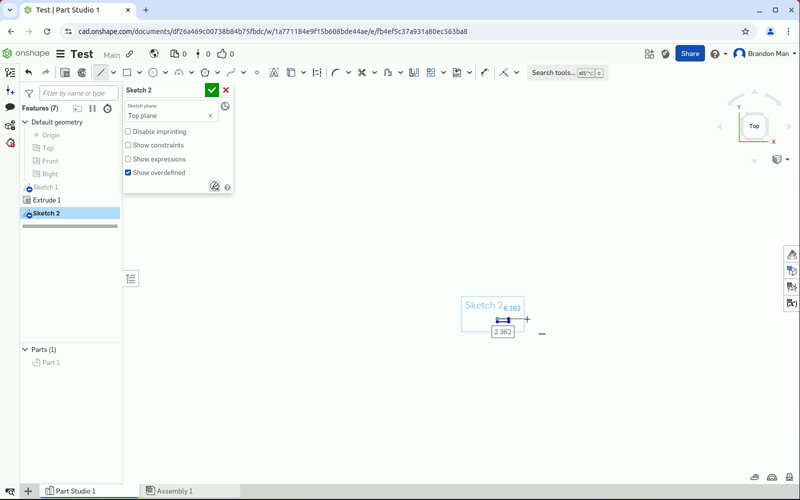
mouse_move(497, 321)
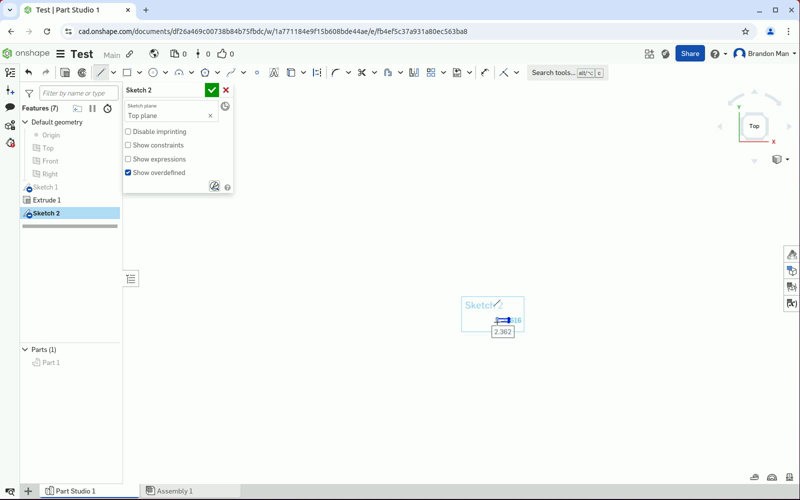
scroll(6)
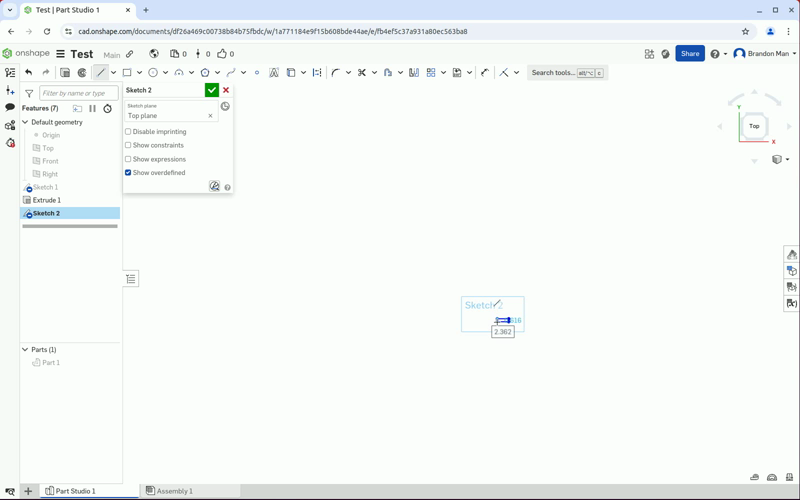
scroll(6)
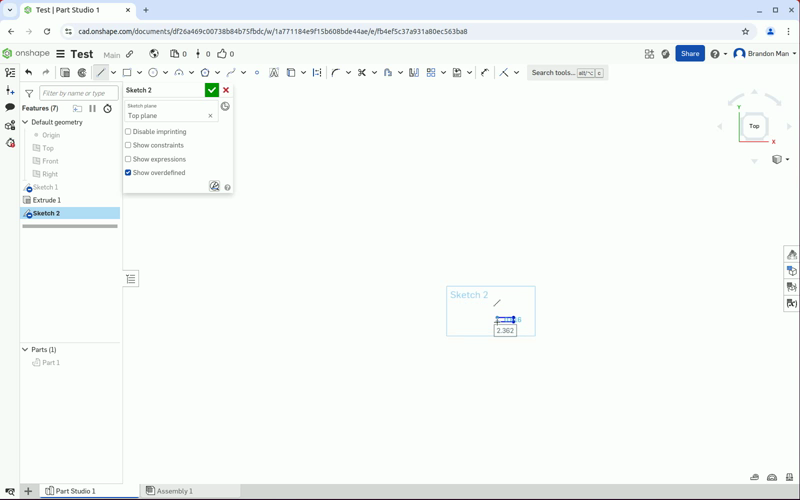
scroll(6)
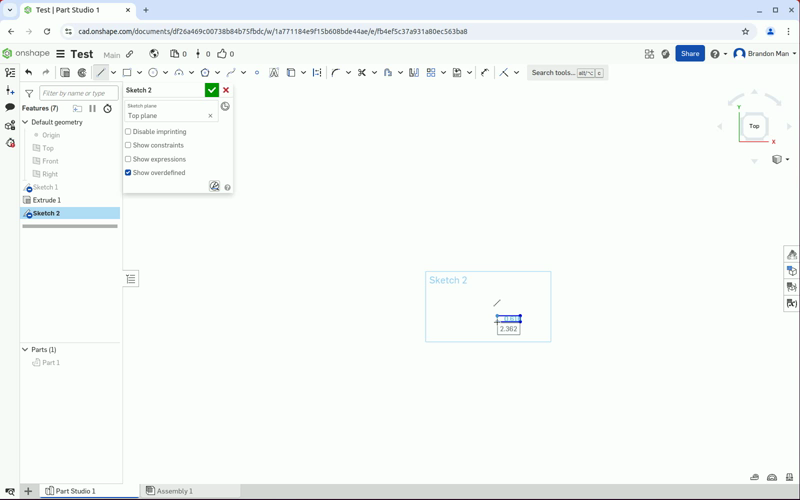
scroll(6)
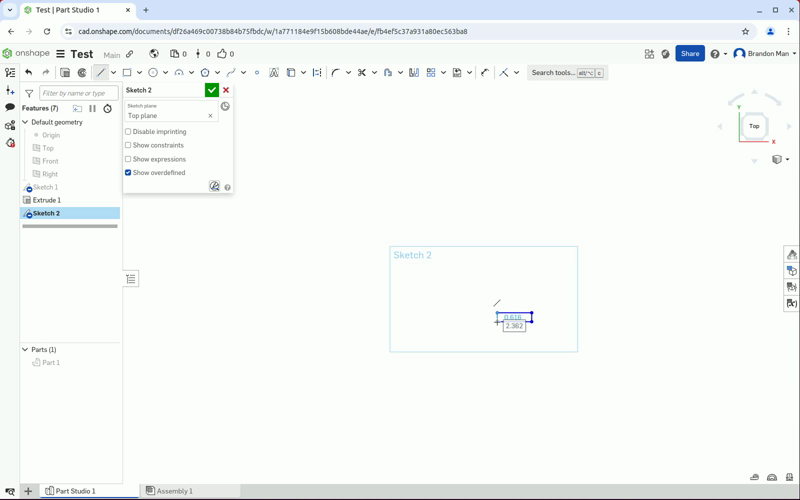
scroll(6)
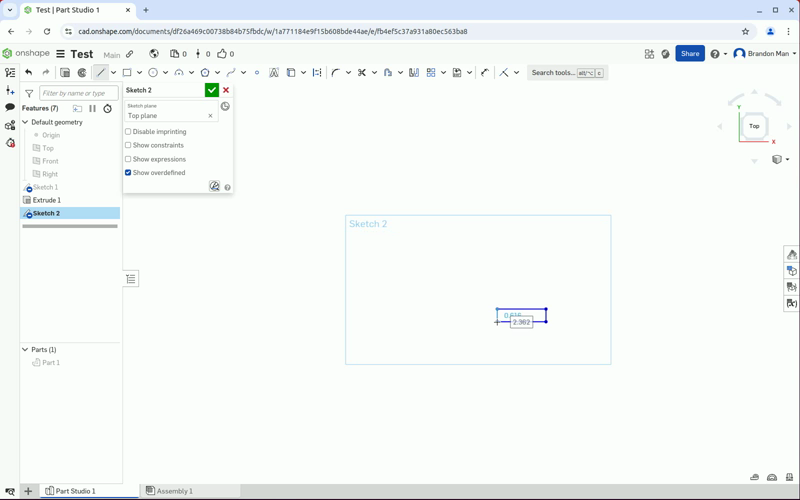
scroll(6)
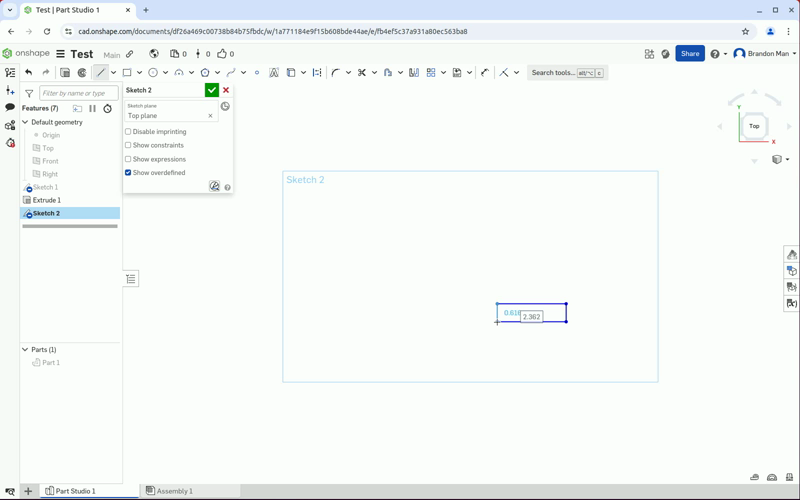
scroll(6)
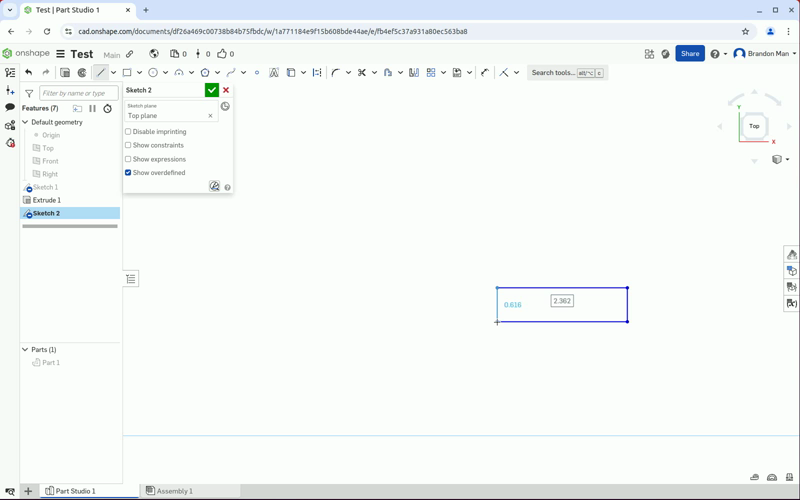
key_up(shift)
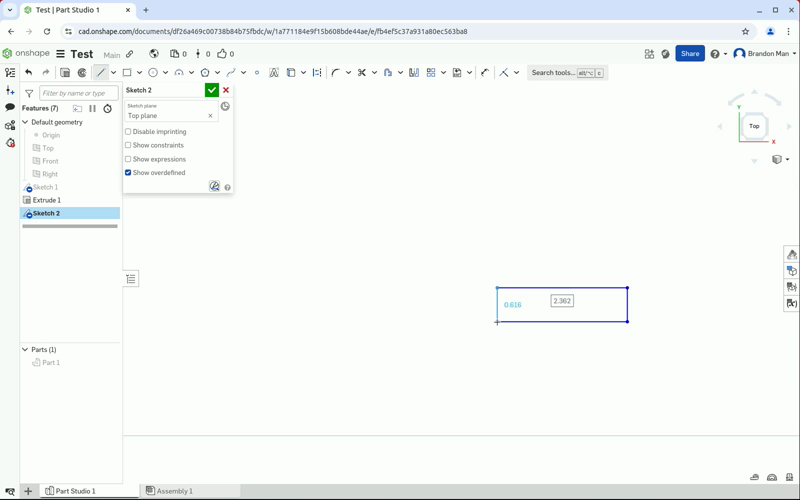
click(497, 321)
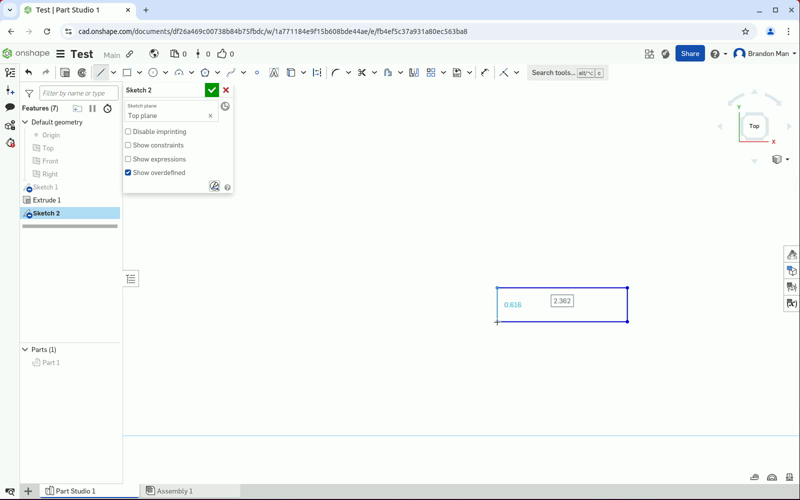
scroll(-6)
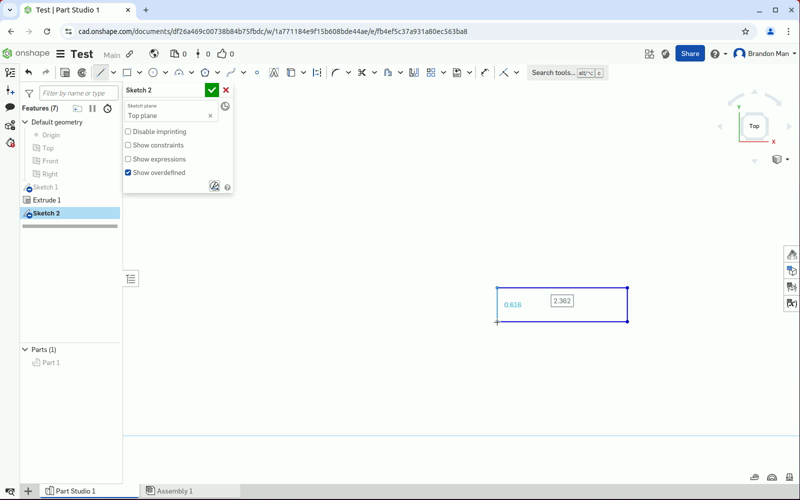
scroll(-6)
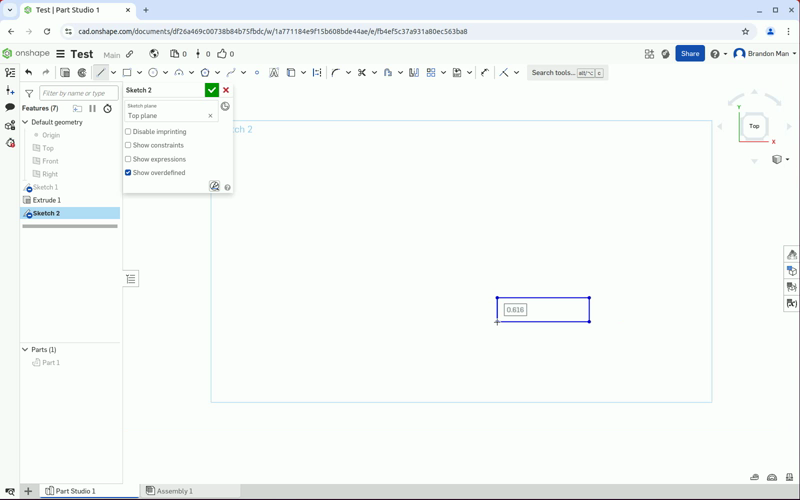
scroll(-6)
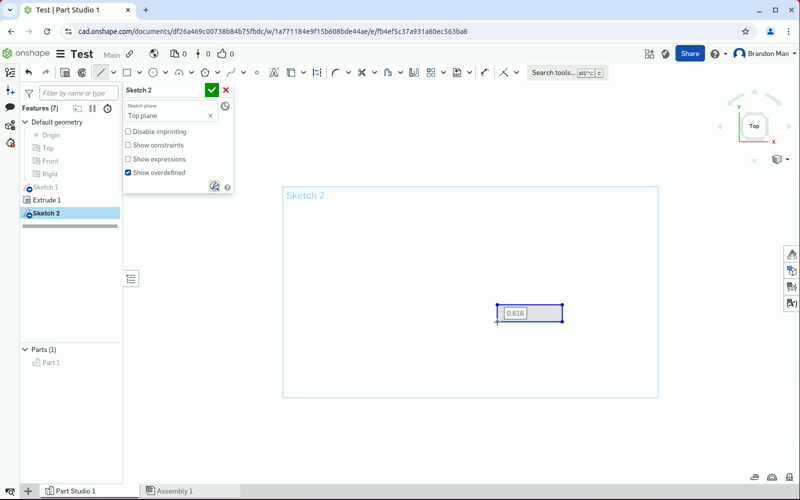
scroll(-6)
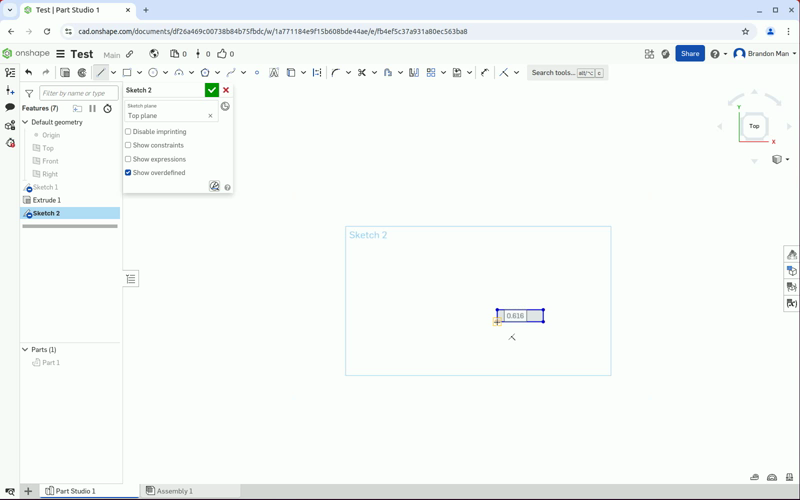
scroll(-6)
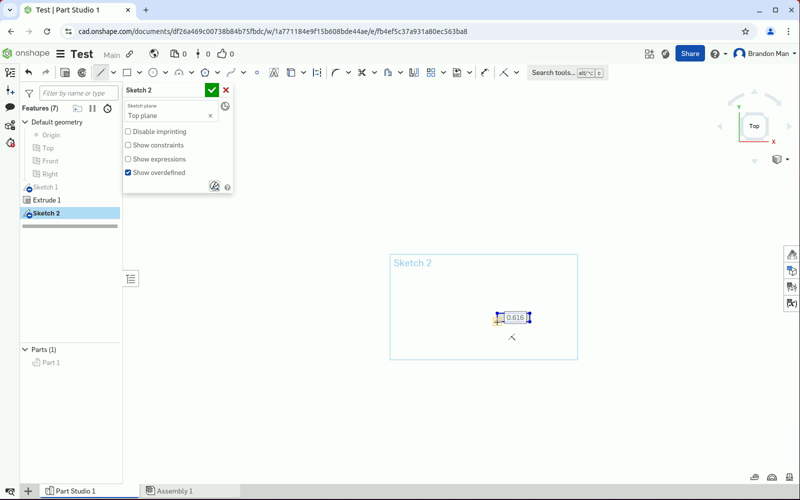
scroll(-6)
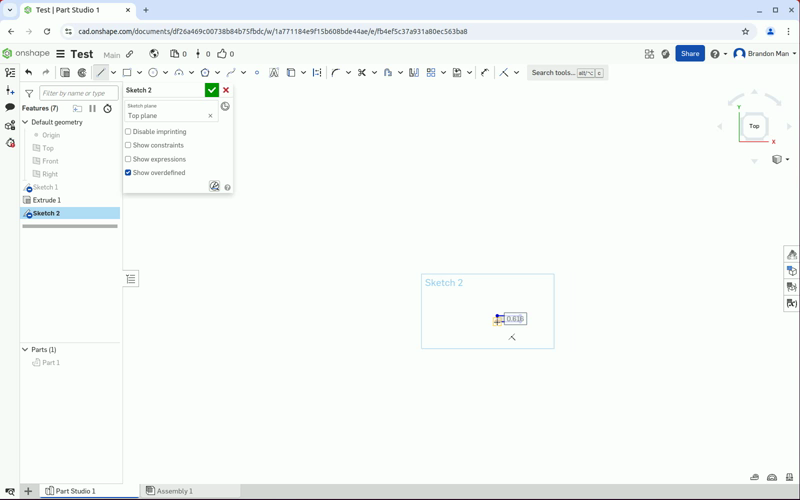
scroll(-6)
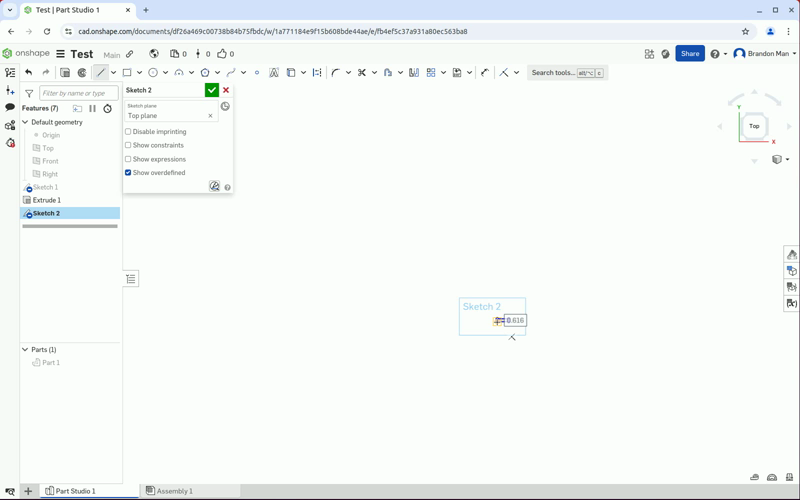
key(esc)
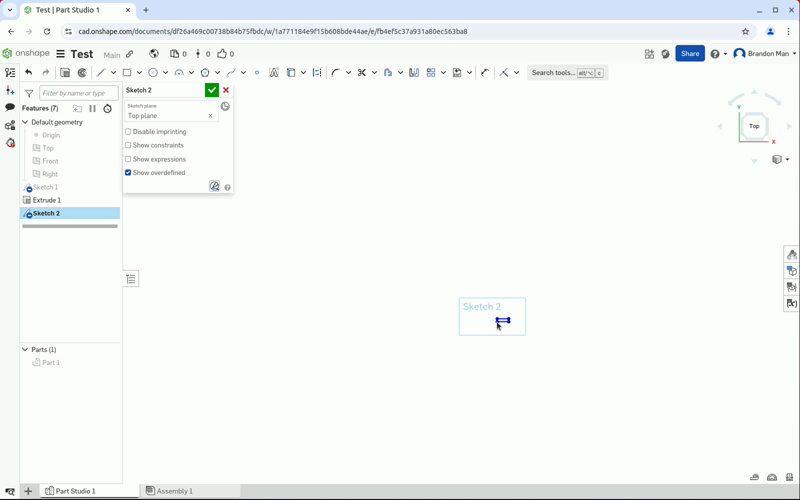
mouse_move(508, 320)
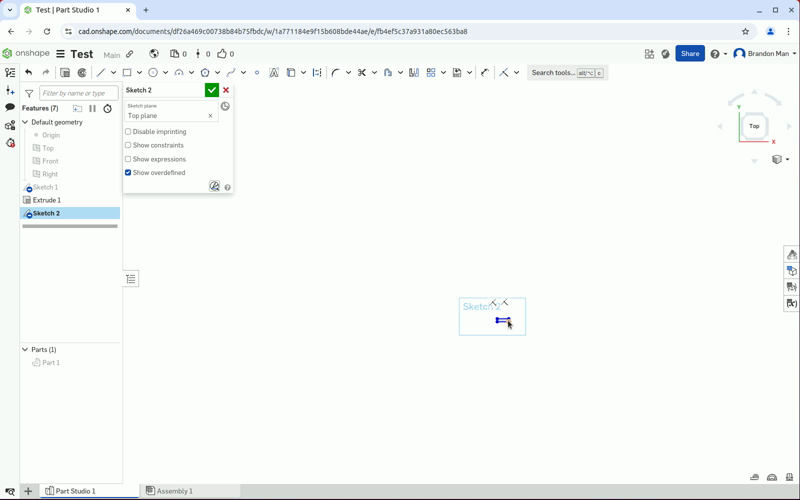
scroll(6)
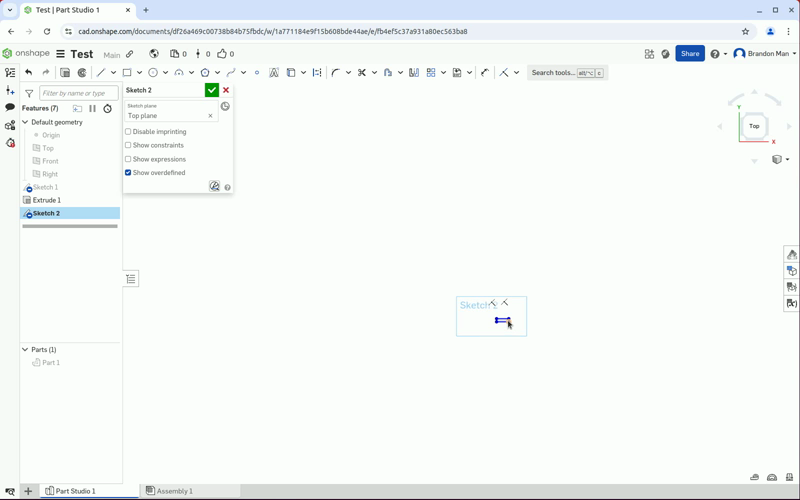
scroll(6)
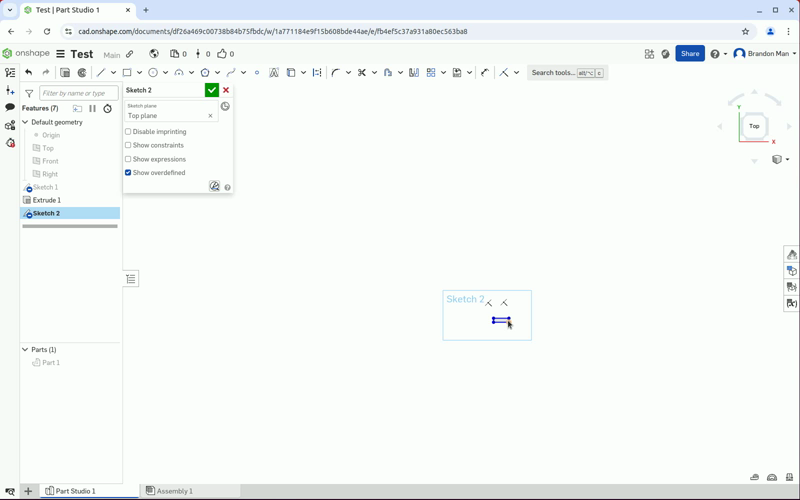
scroll(6)
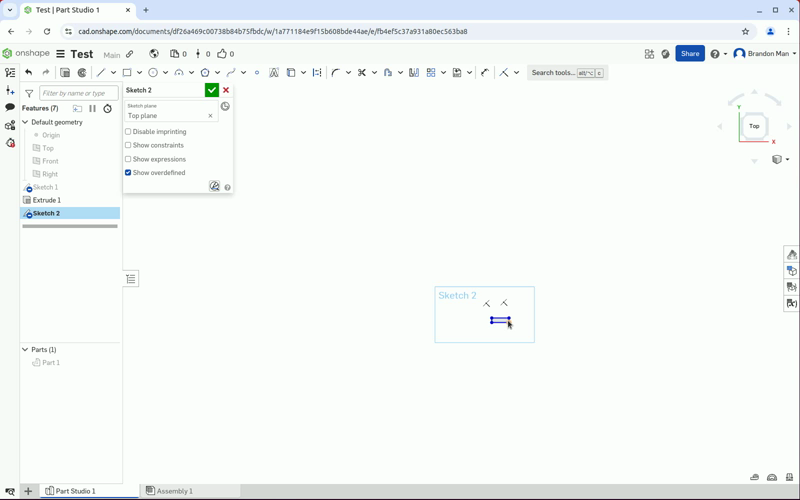
scroll(6)
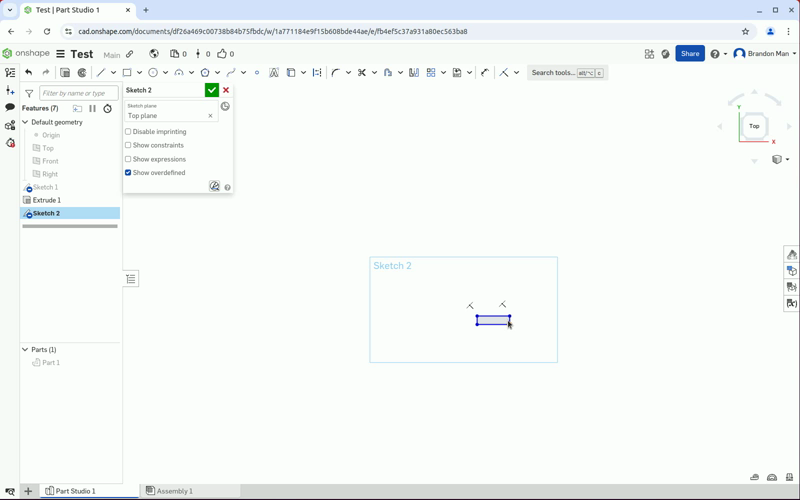
scroll(6)
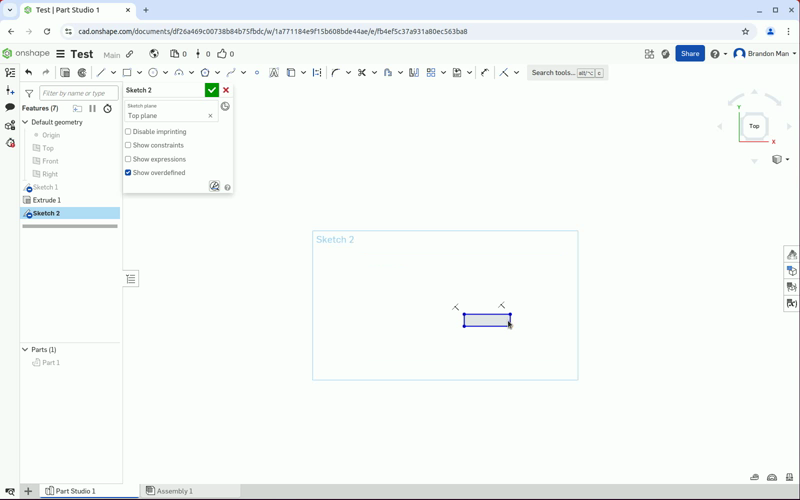
scroll(6)
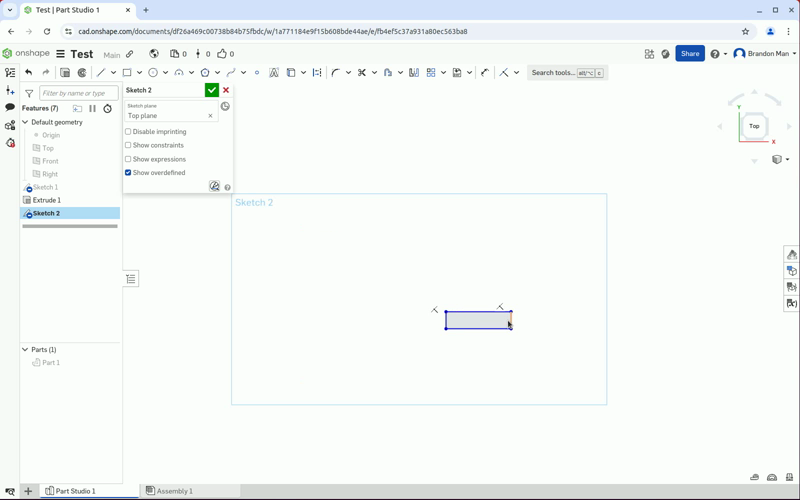
scroll(6)
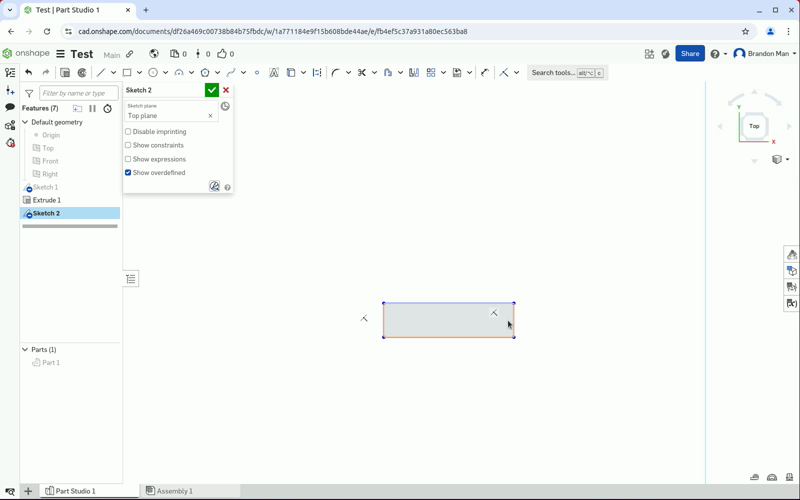
click(508, 320)
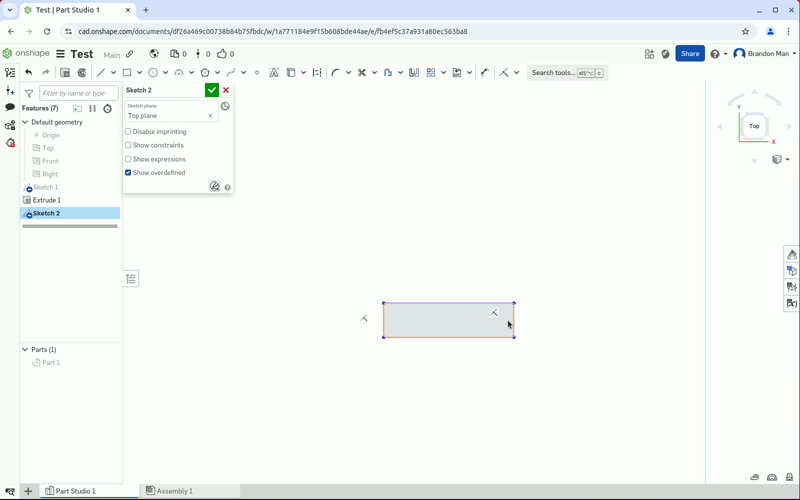
scroll(-6)
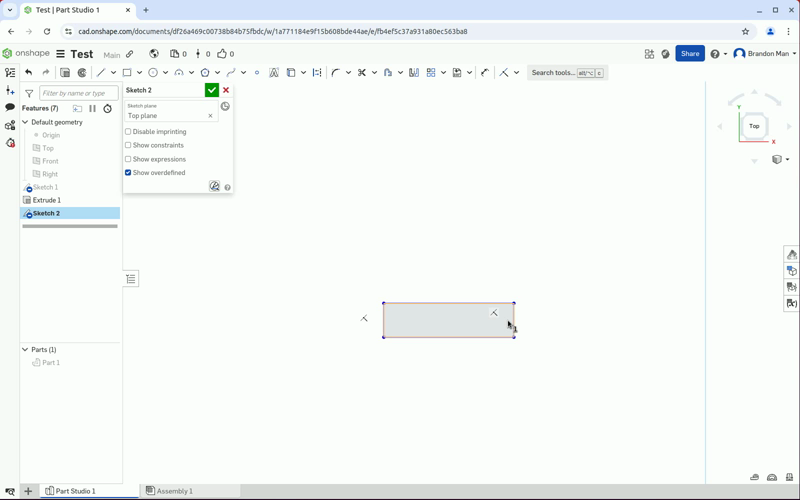
scroll(-6)
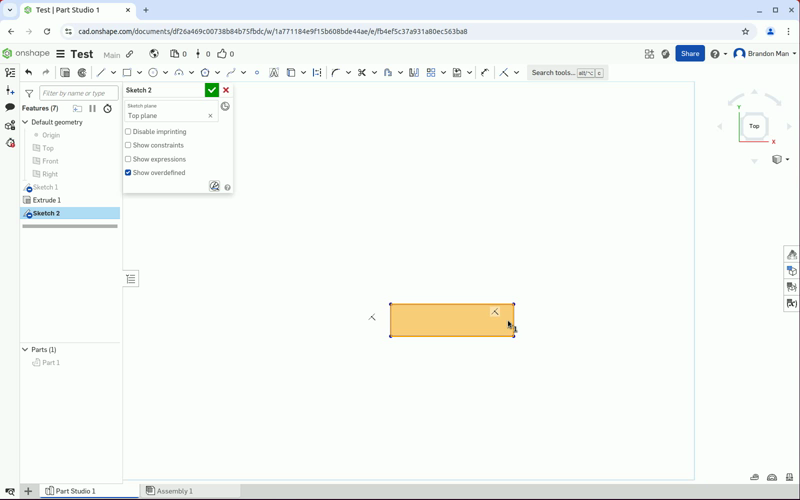
scroll(-6)
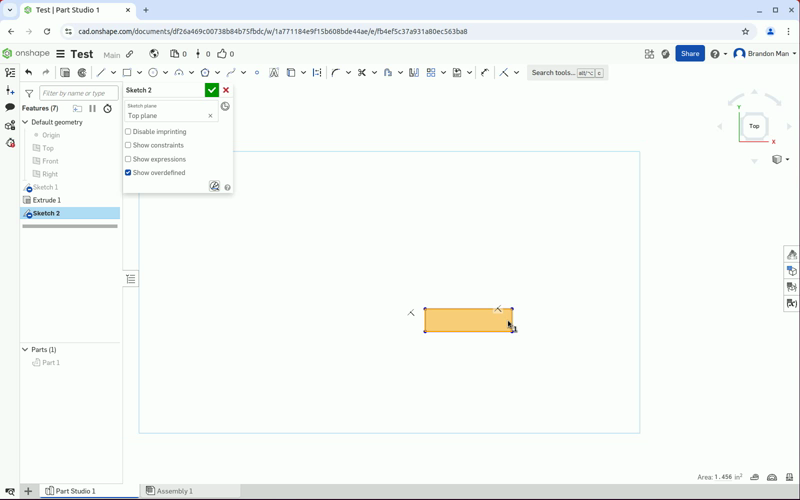
scroll(-6)
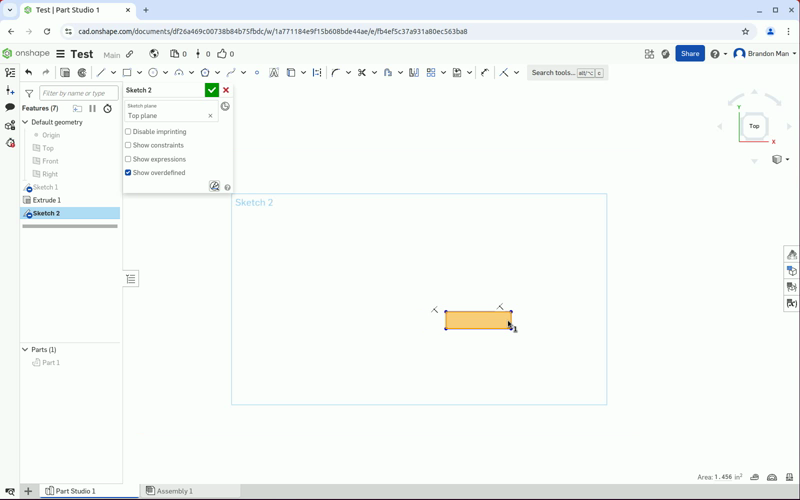
scroll(-6)
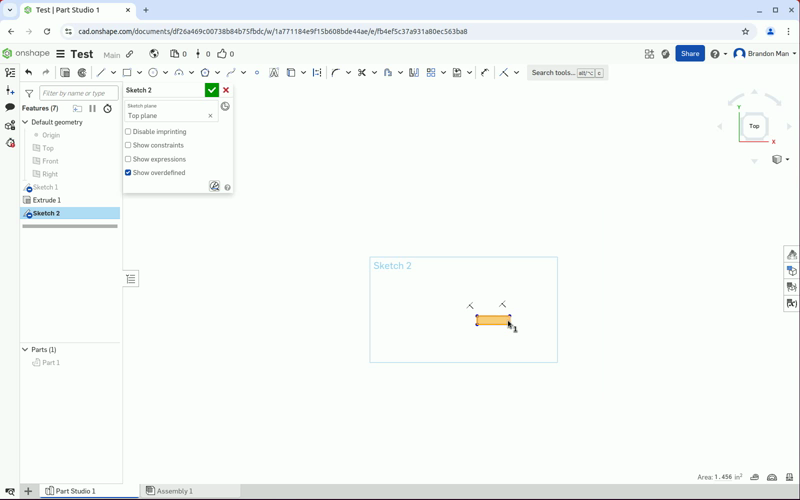
scroll(-6)
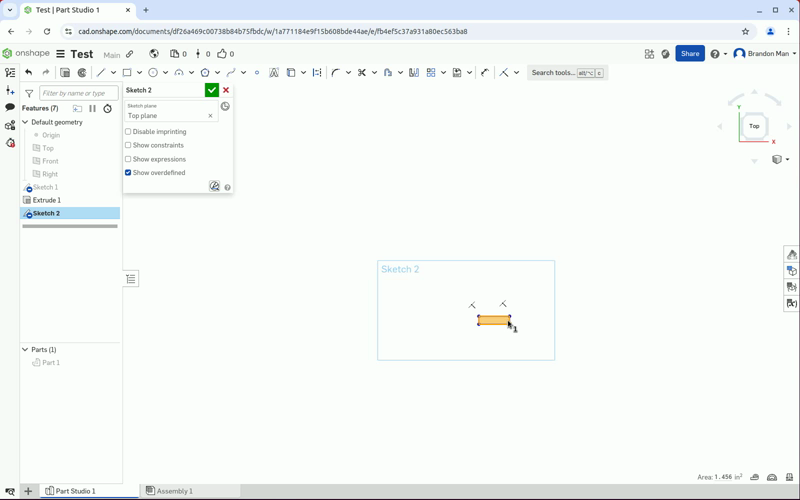
scroll(-6)
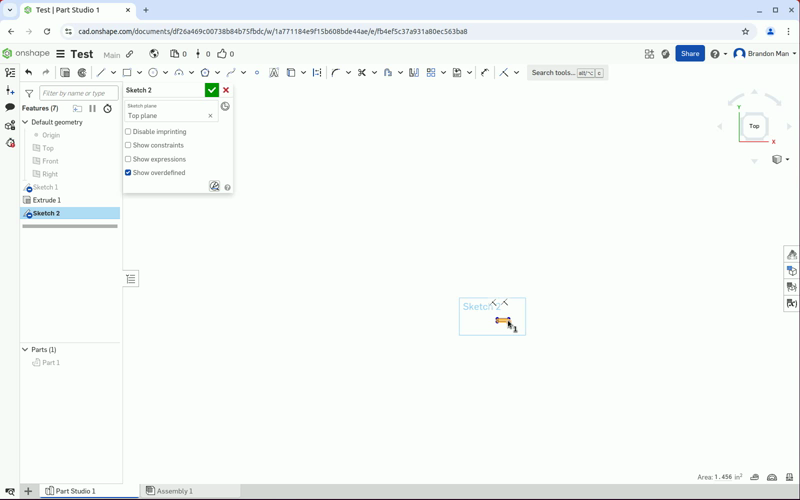
mouse_move(73, 352)
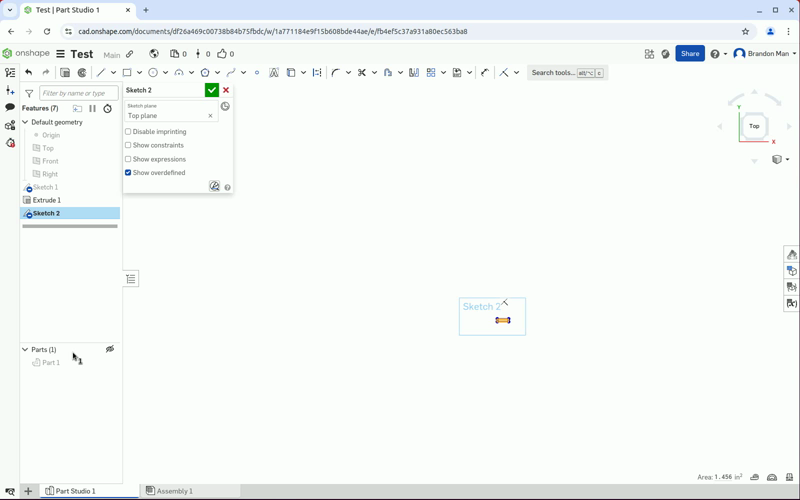
key(shift+y)
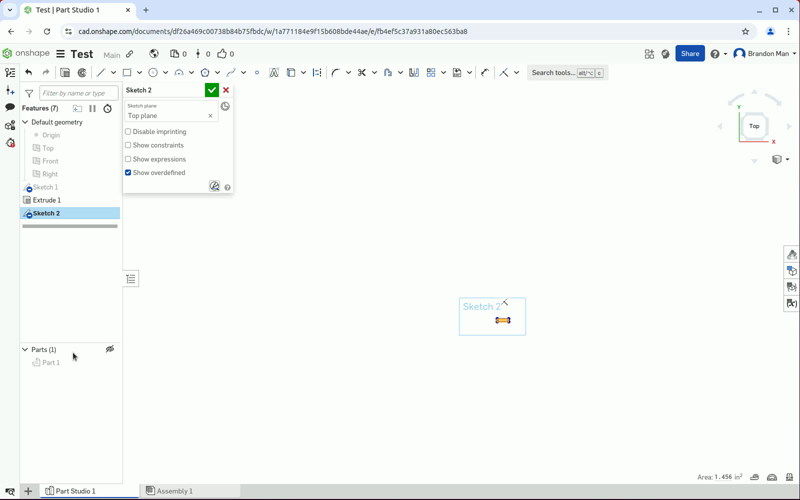
key(shift+e)
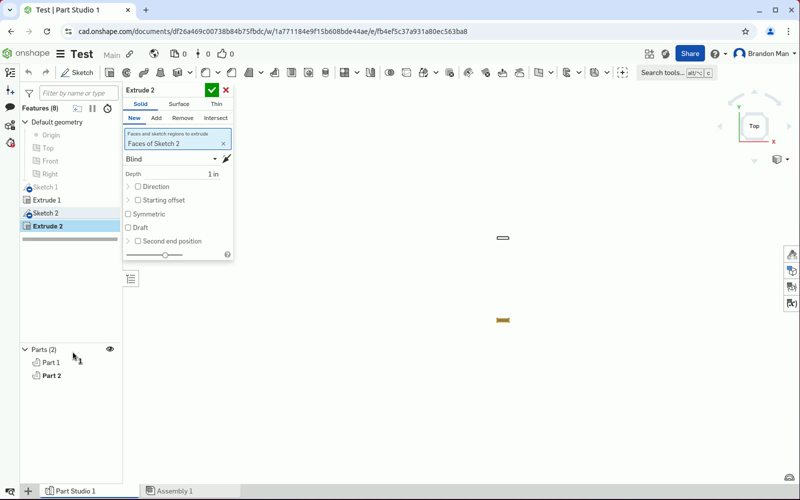
mouse_move(143, 106)
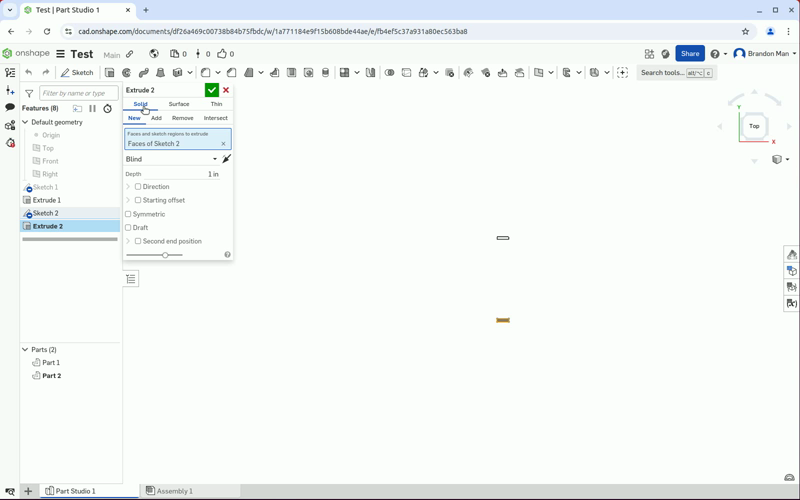
click(143, 106)
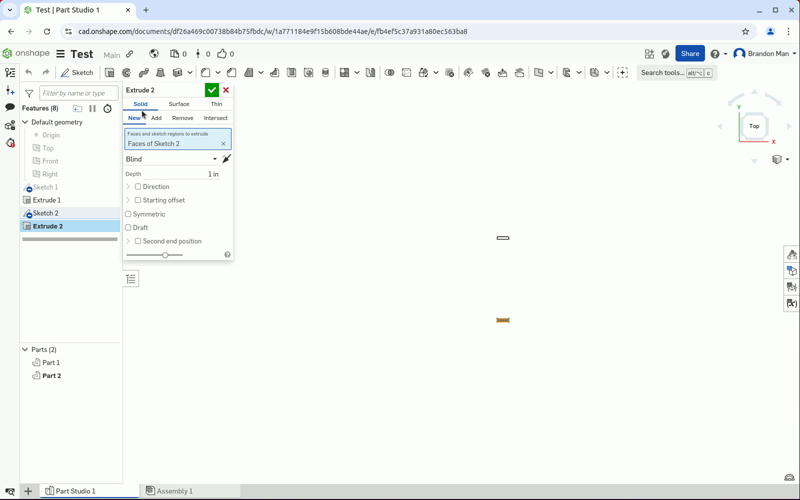
mouse_move(137, 120)
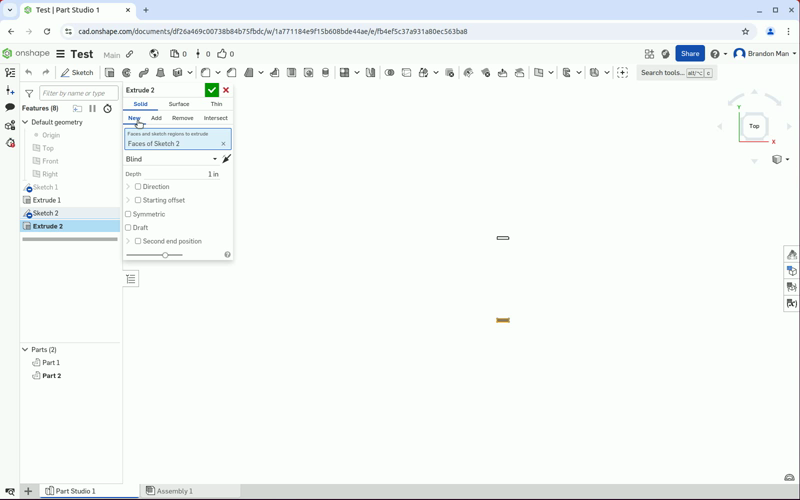
click(137, 120)
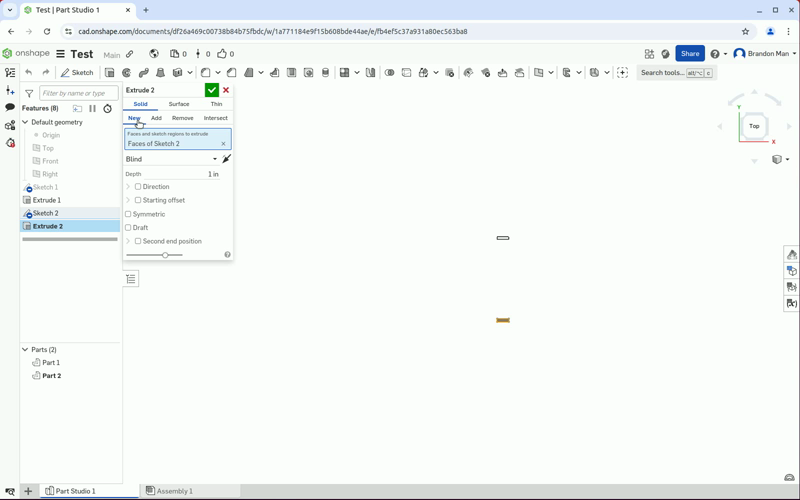
key(tab, 4)
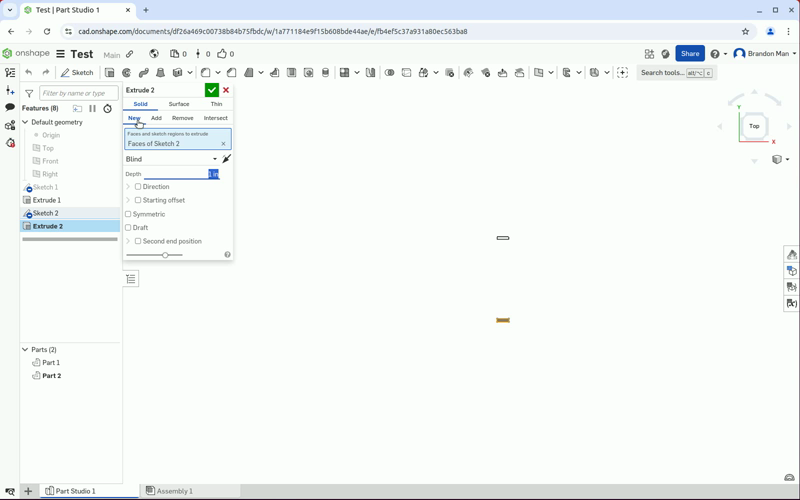
text(0.481)
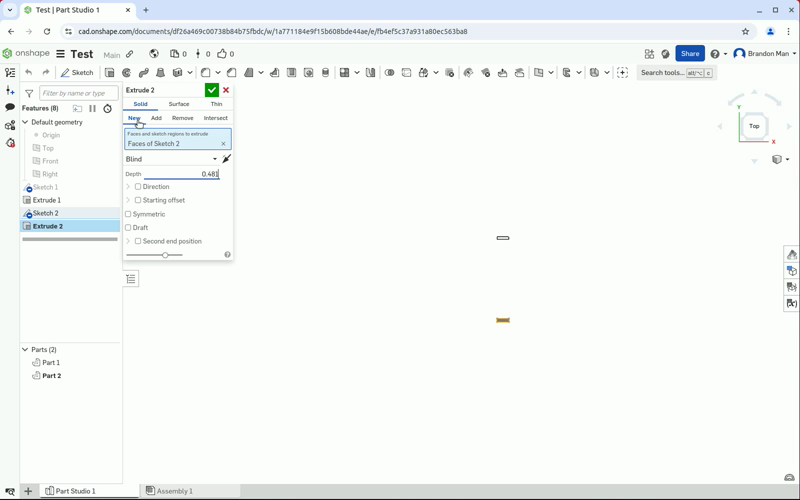
key(enter)
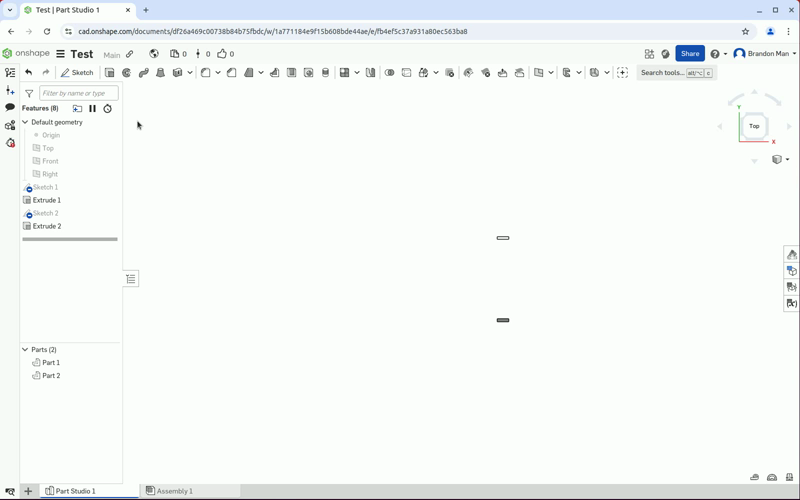
key(shift+h)
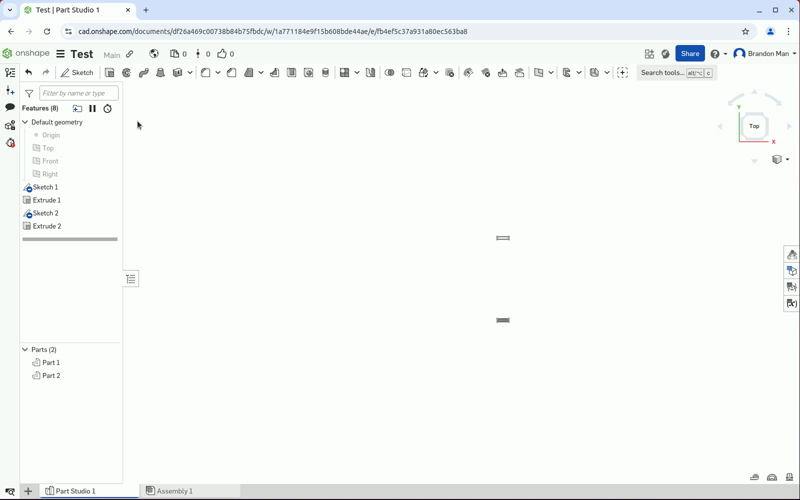
key(shift+h)
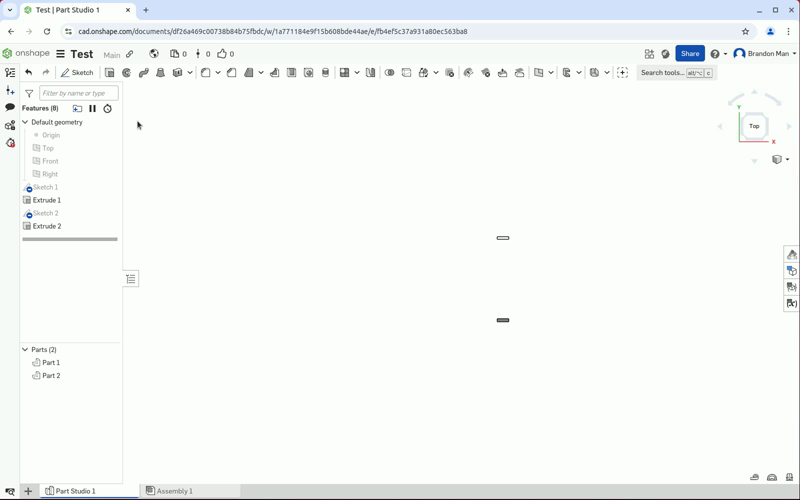
mouse_move(73, 189)
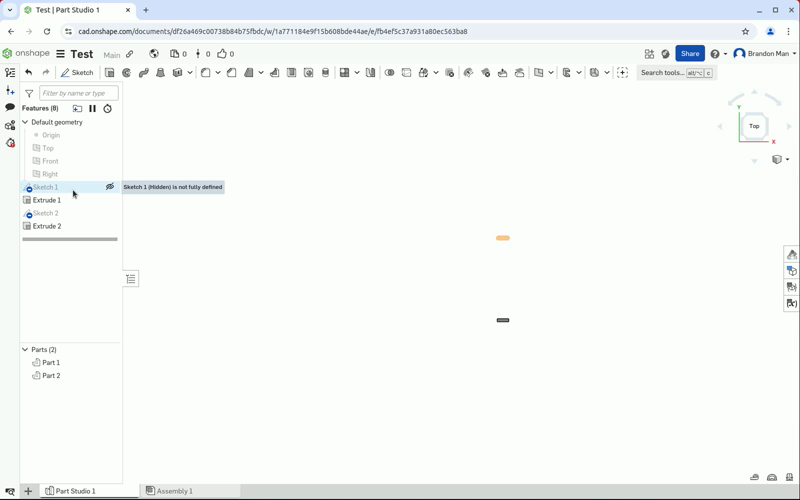
click(73, 189)
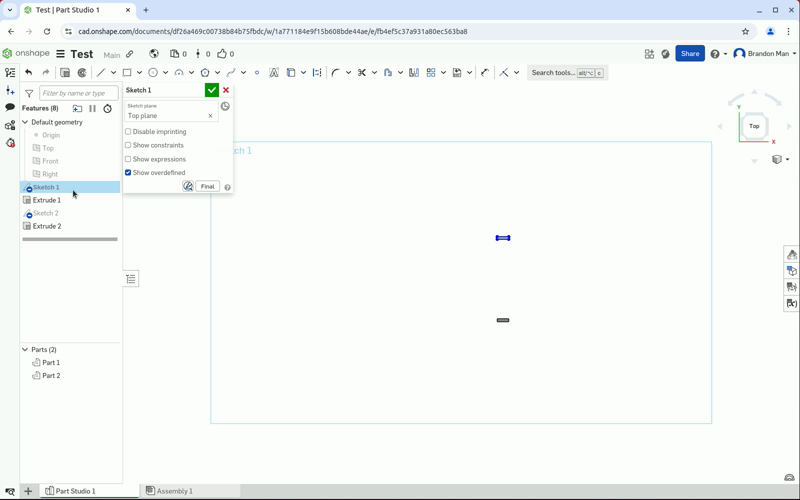
mouse_move(229, 92)
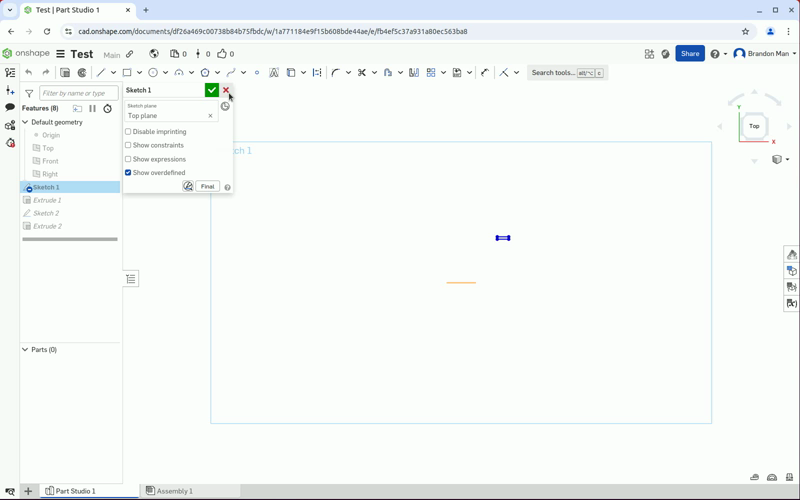
click(229, 92)
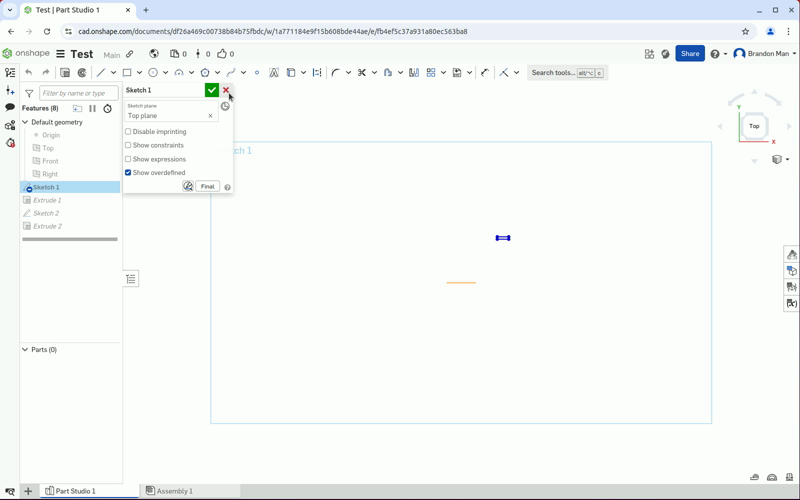
key(shift+s)
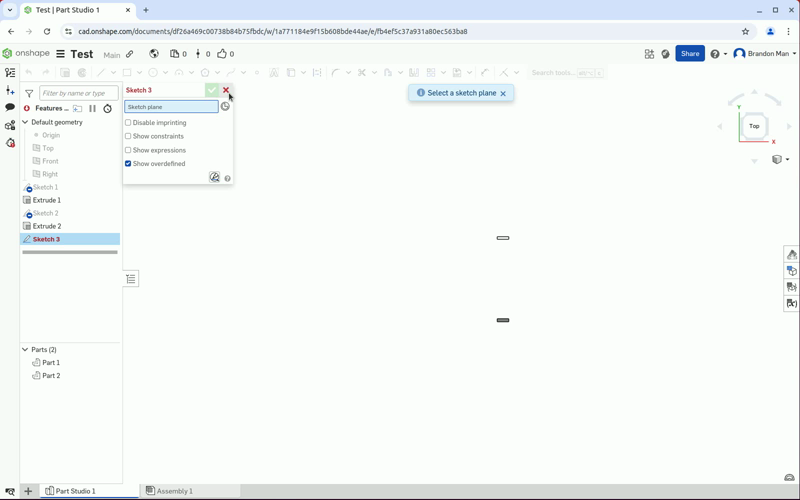
mouse_move(73, 150)
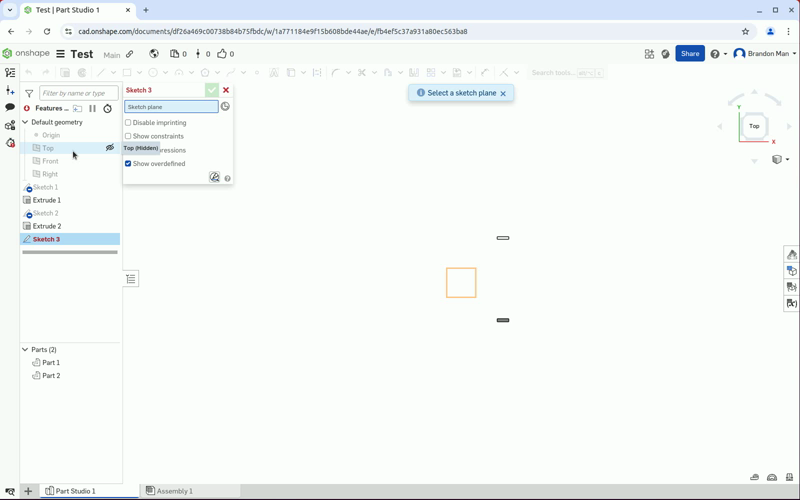
click(73, 150)
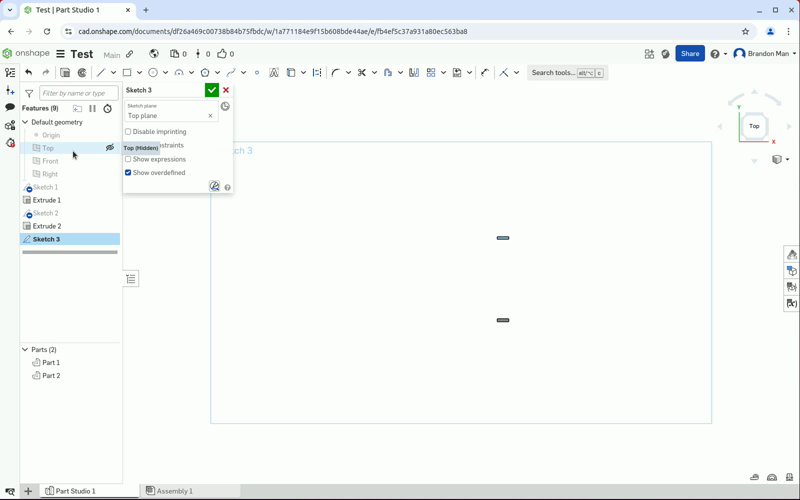
mouse_move(73, 352)
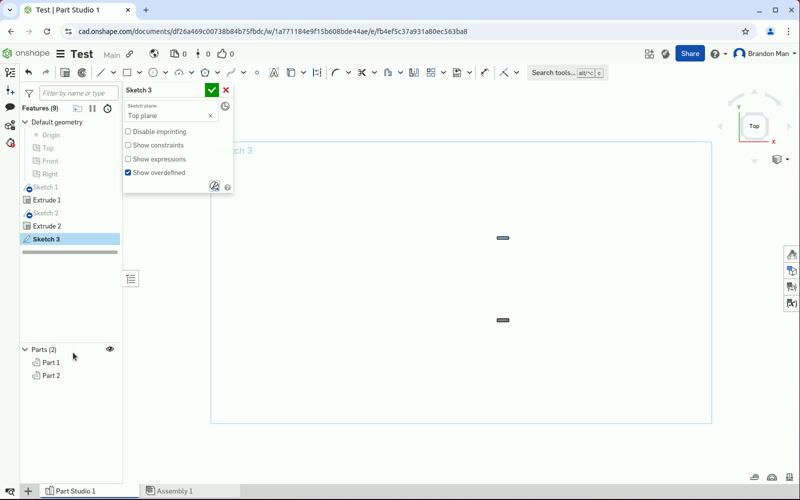
key(y)
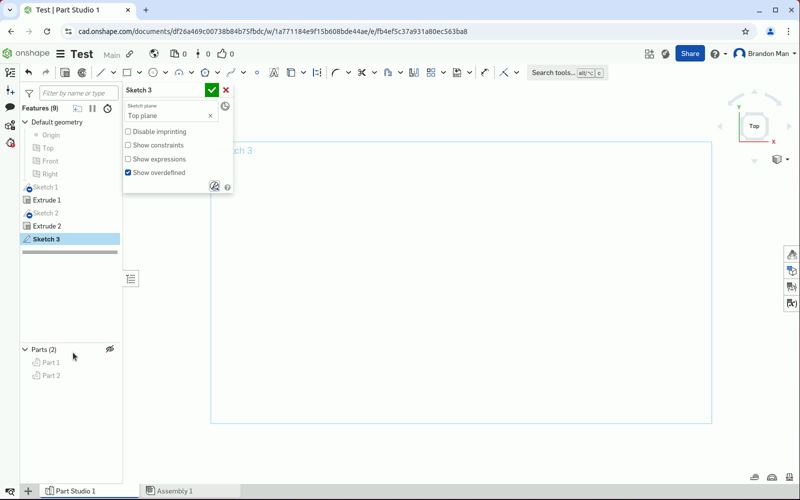
key(l)
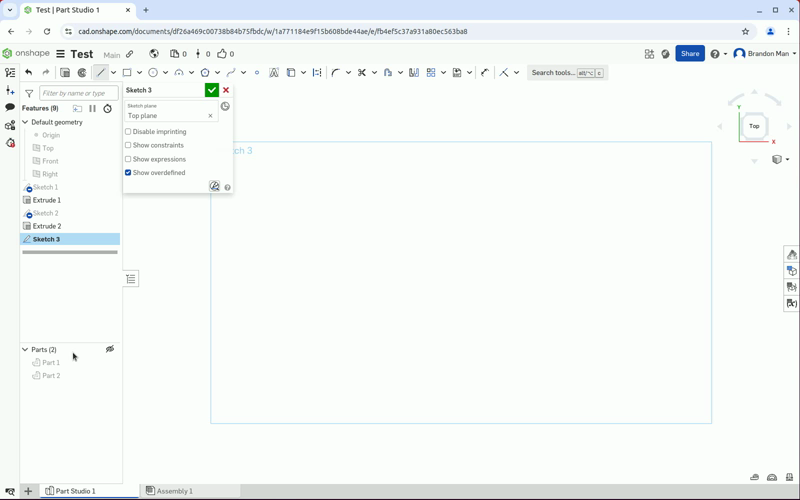
key_down(shift)
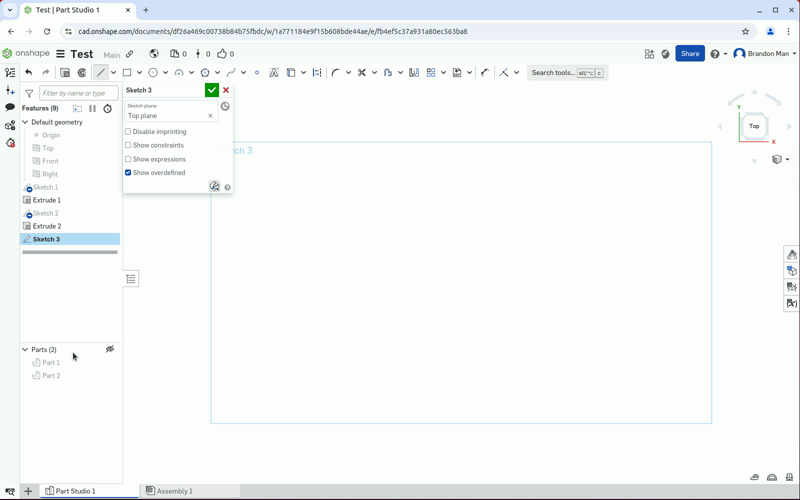
mouse_move(348, 282)
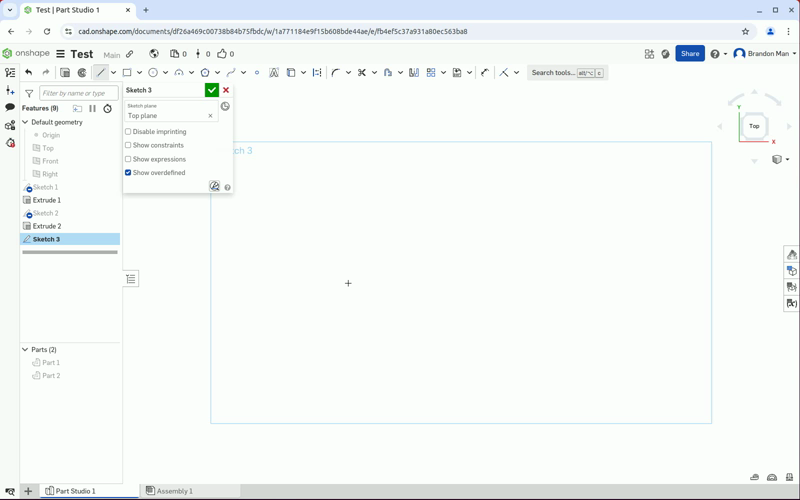
click(348, 282)
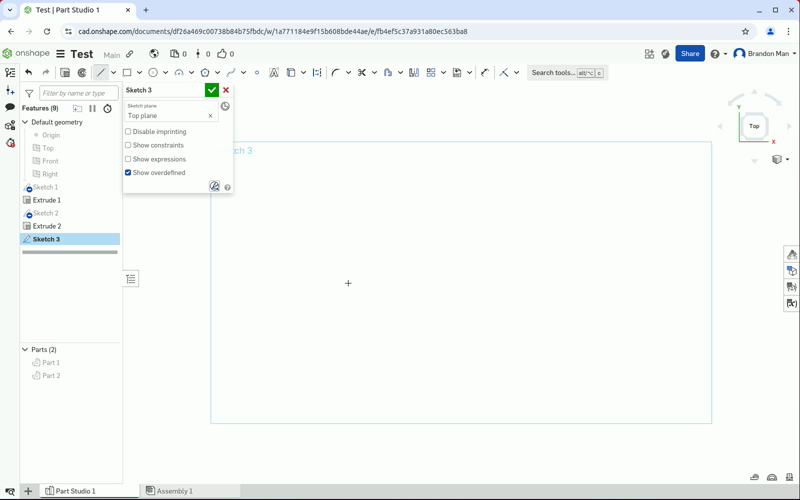
key_up(shift)
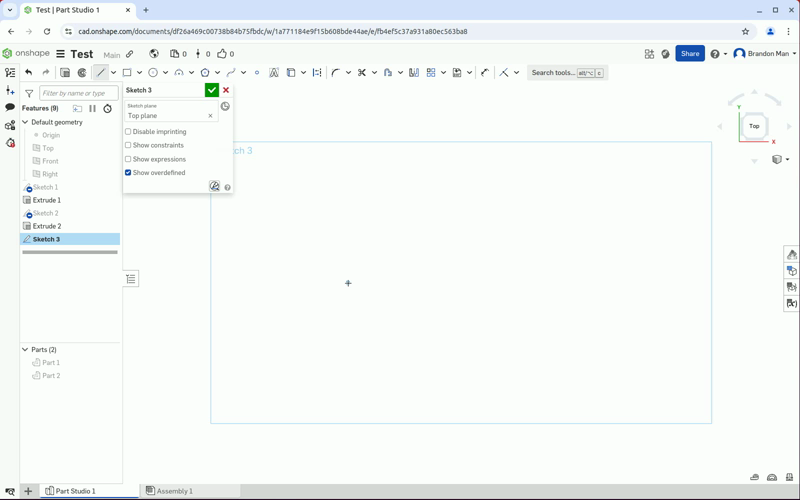
key_down(shift)
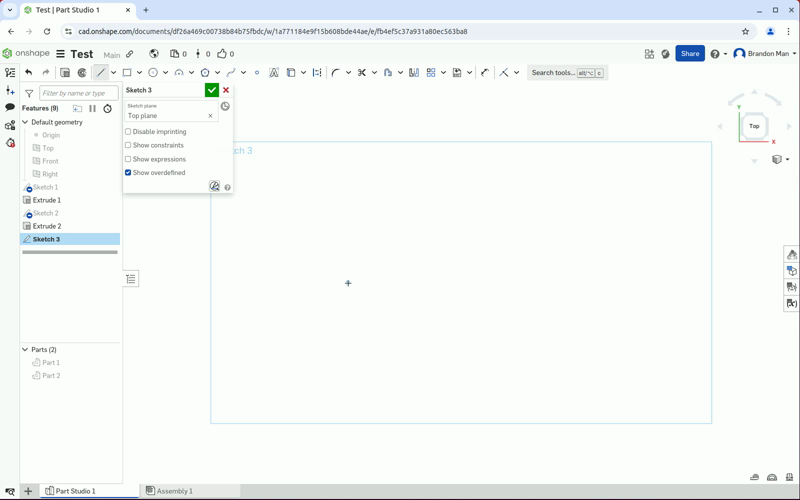
mouse_move(496, 321)
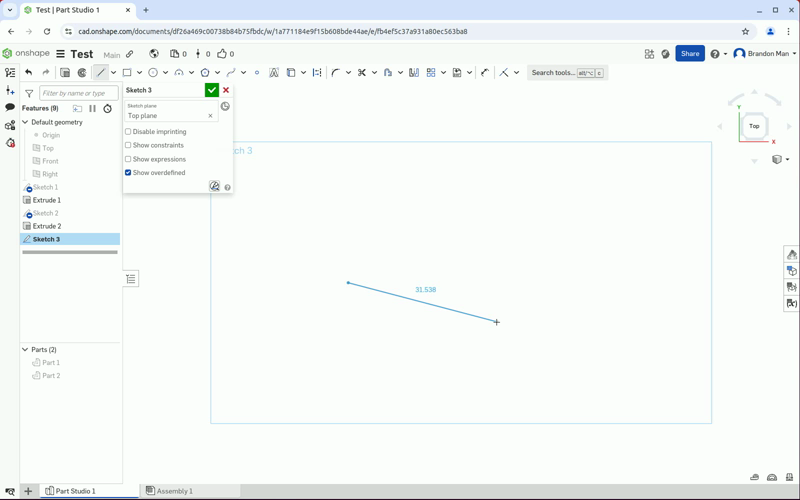
click(496, 321)
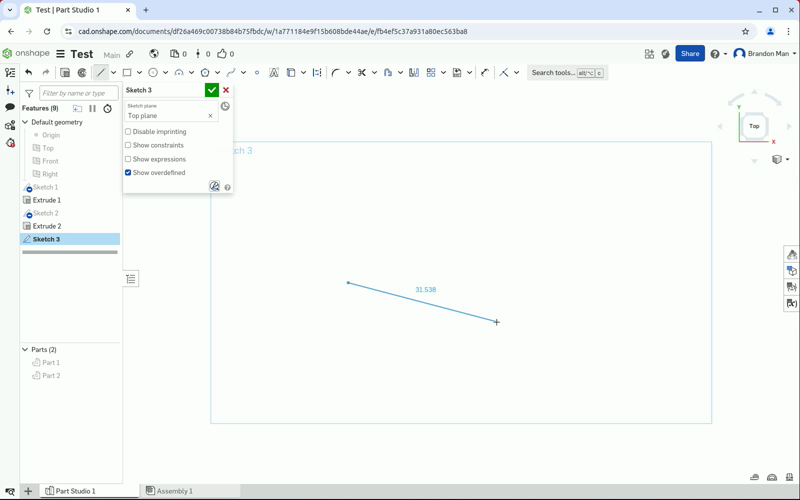
key_up(shift)
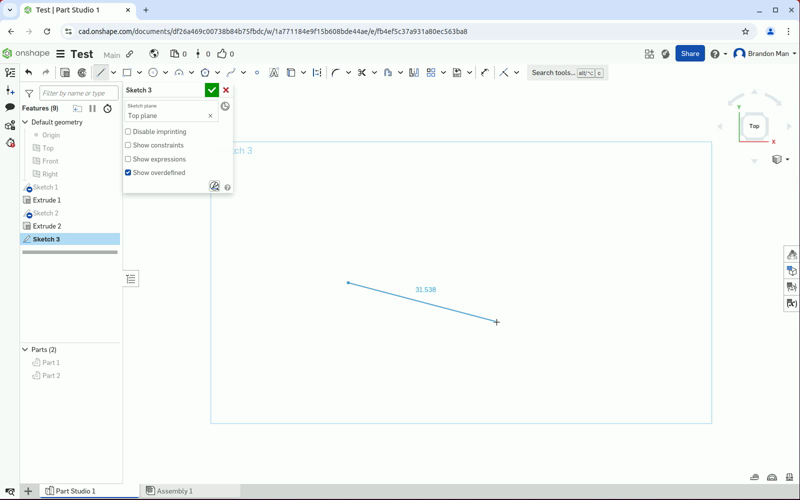
key_down(shift)
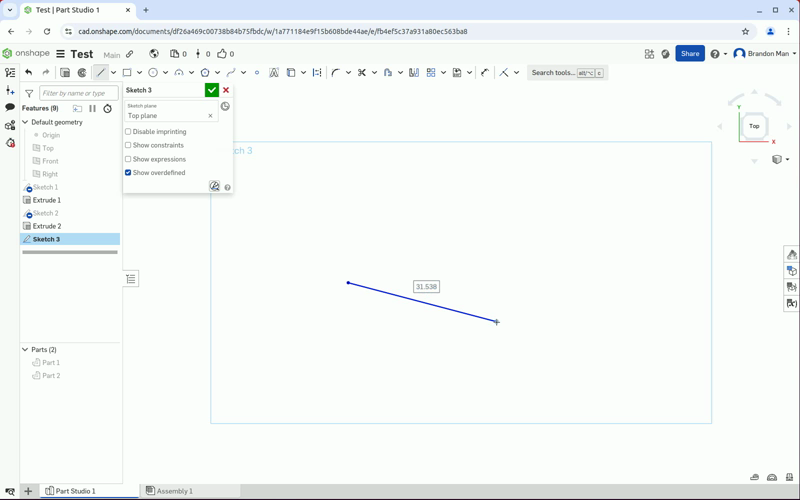
mouse_move(526, 321)
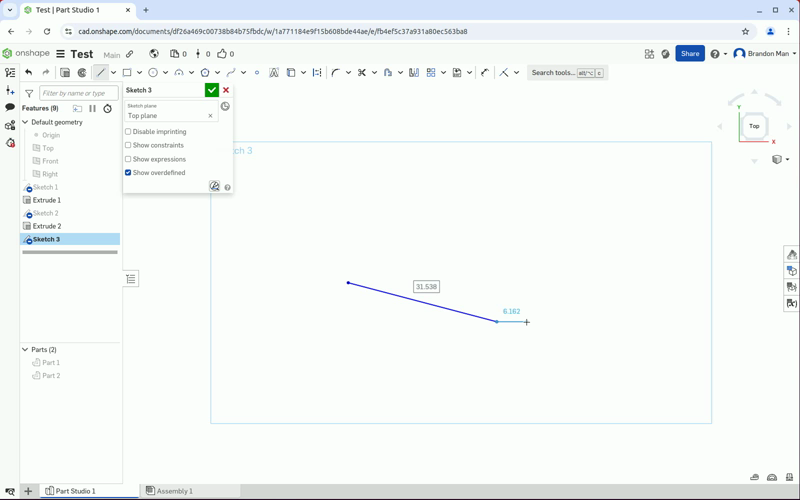
mouse_move(496, 318)
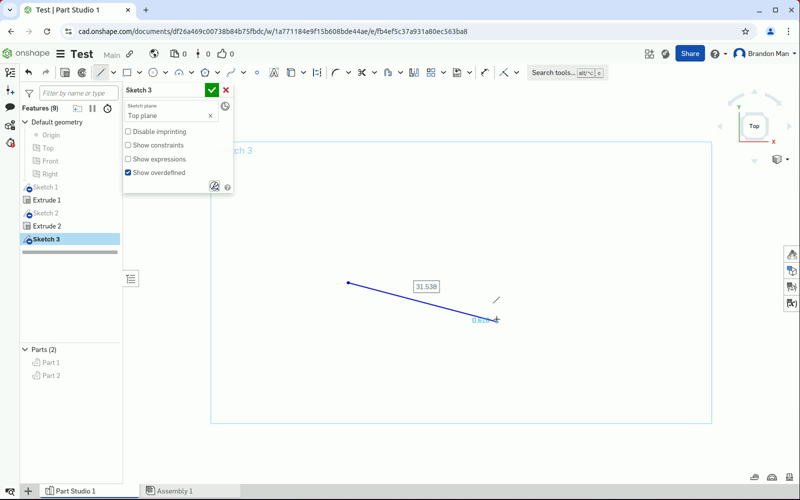
scroll(6)
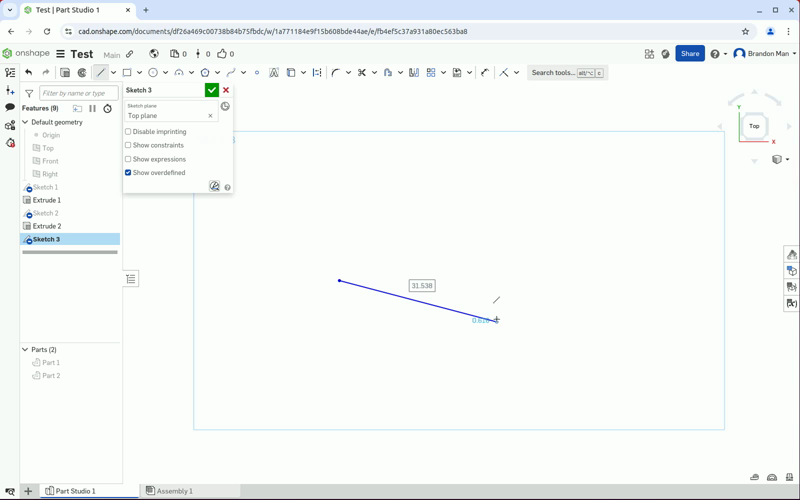
scroll(6)
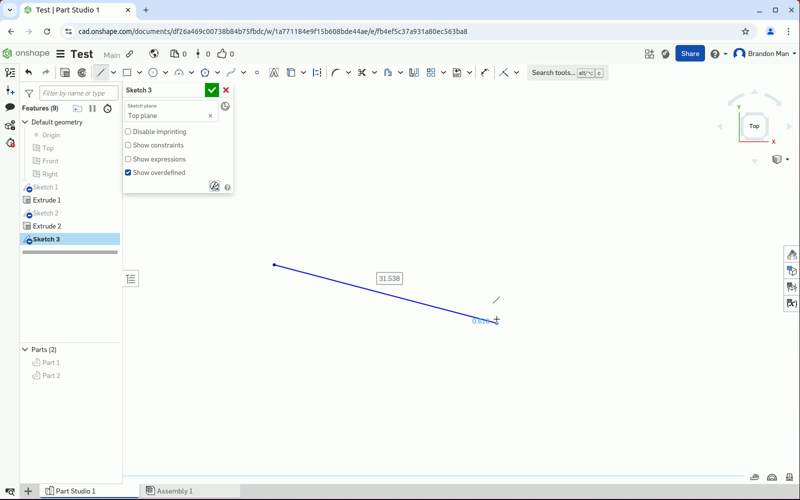
scroll(6)
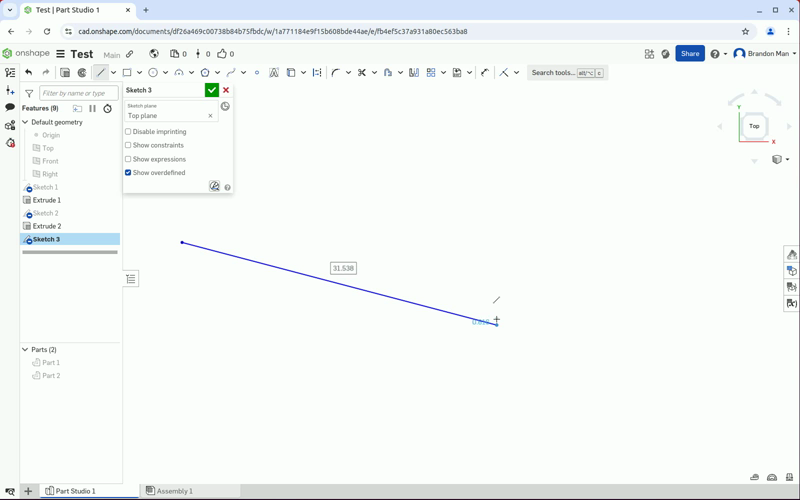
scroll(6)
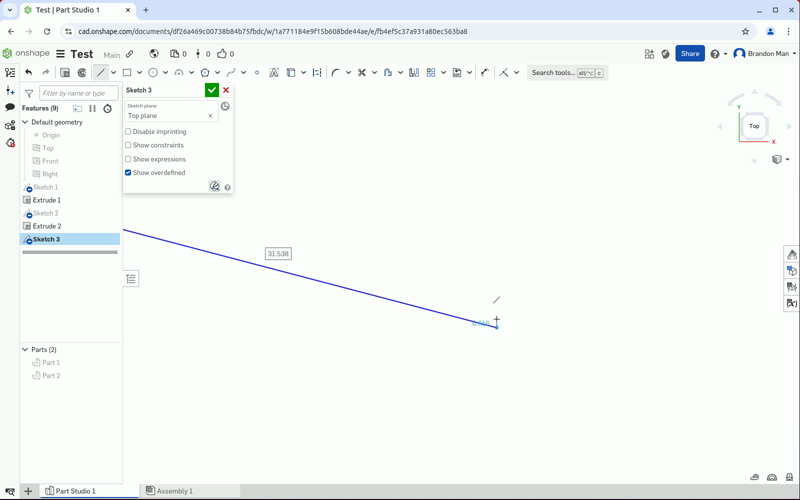
scroll(6)
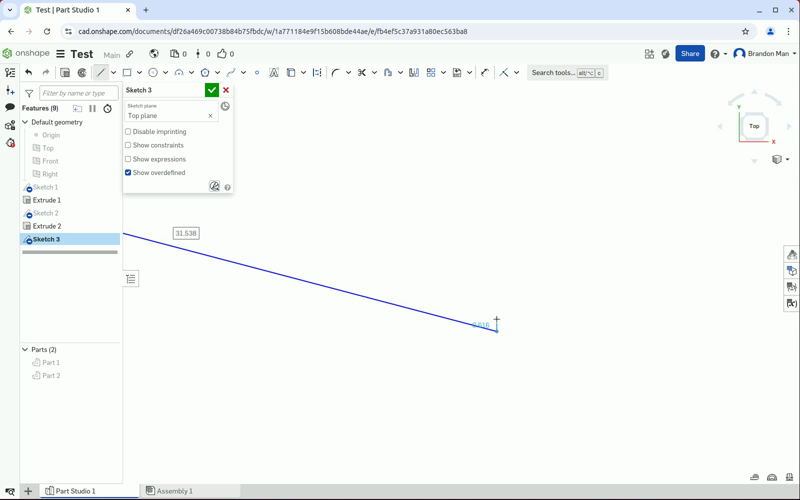
scroll(6)
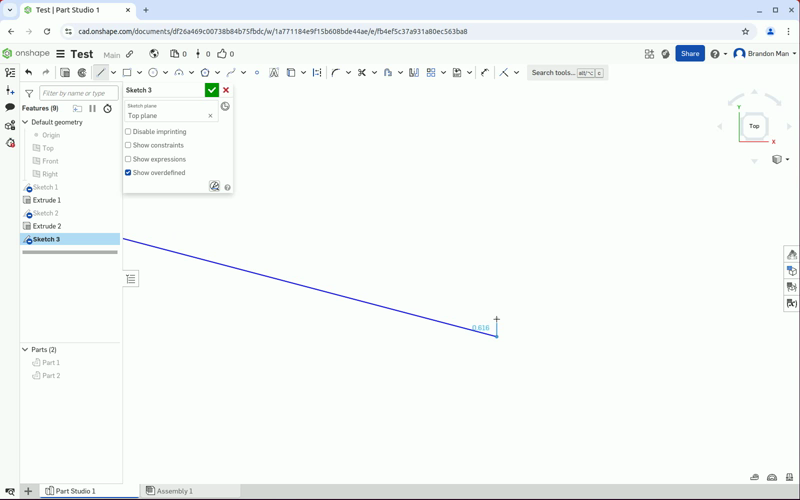
scroll(6)
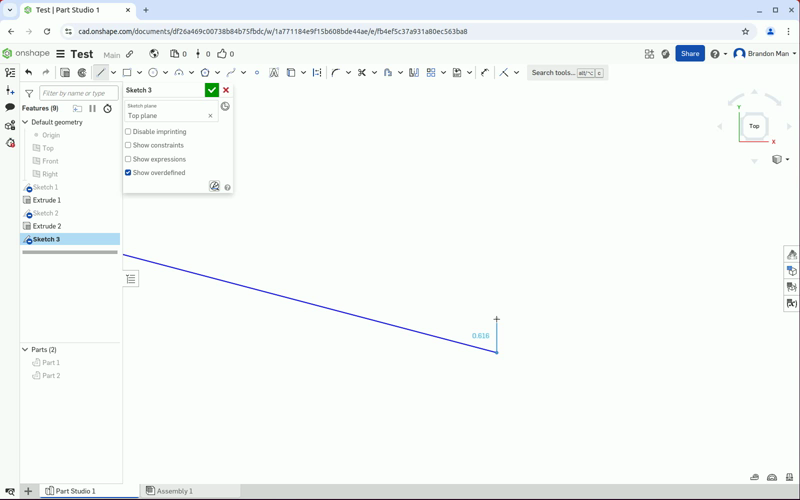
click(496, 318)
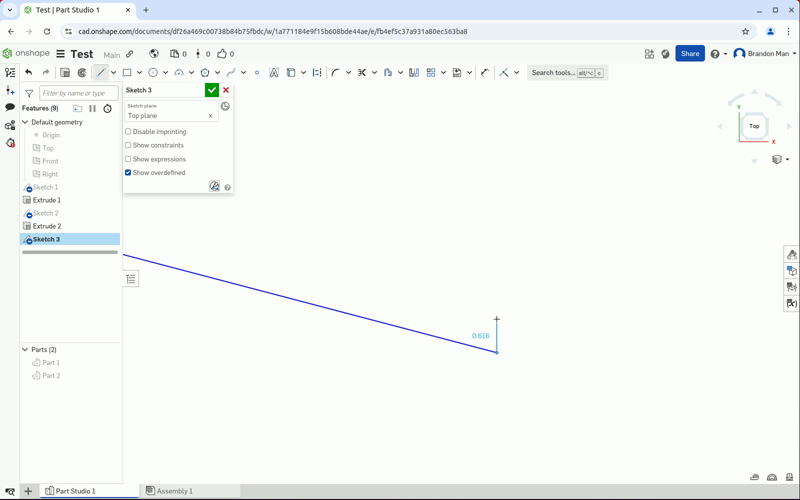
scroll(-6)
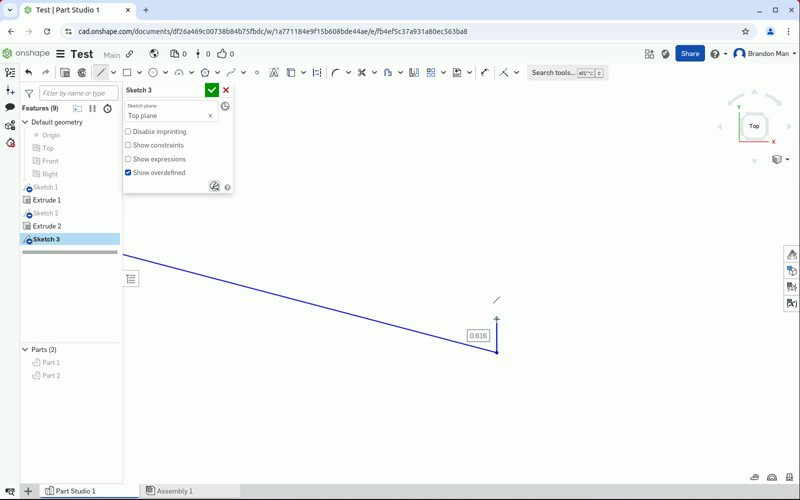
scroll(-6)
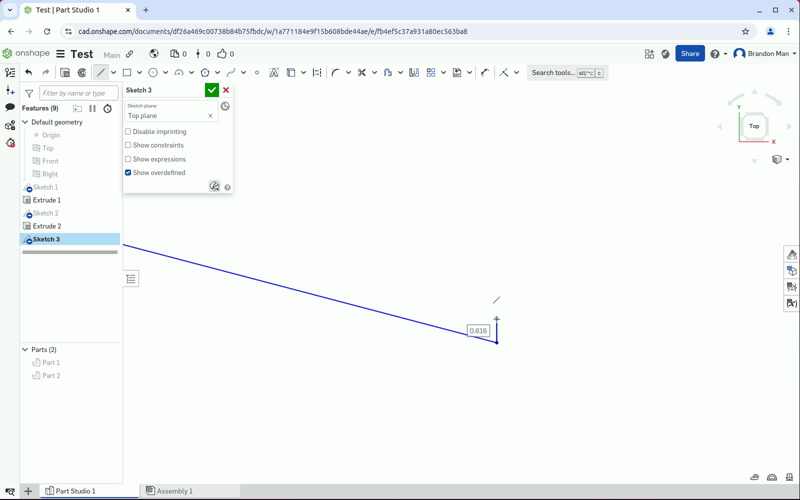
scroll(-6)
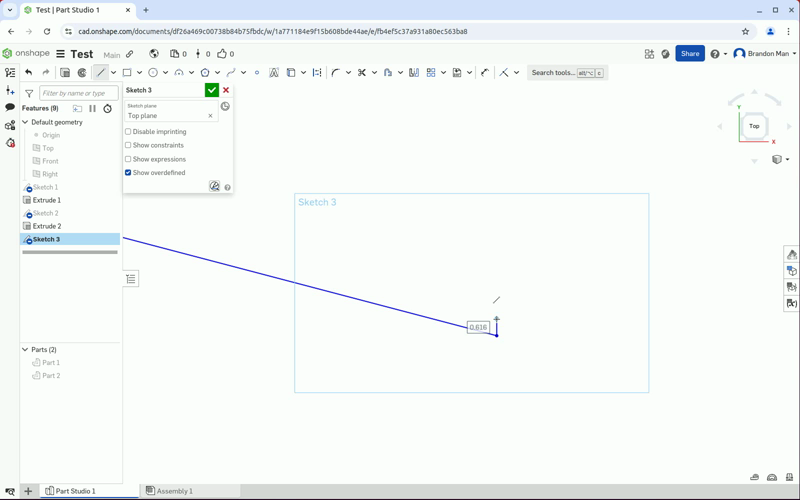
scroll(-6)
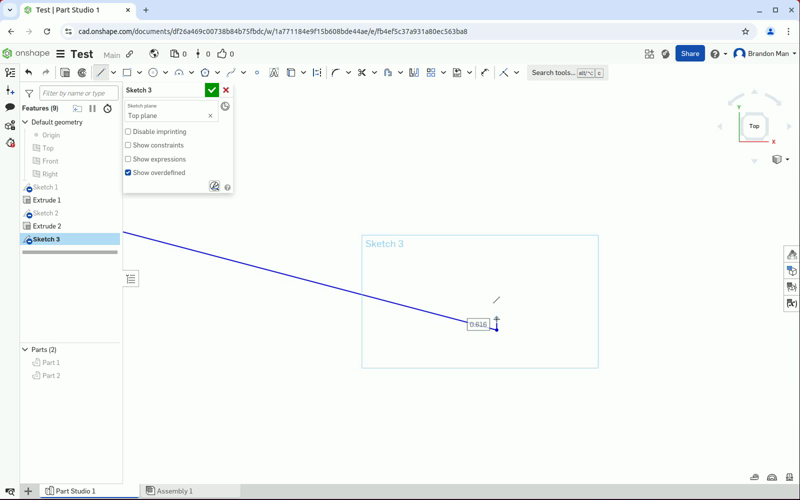
scroll(-6)
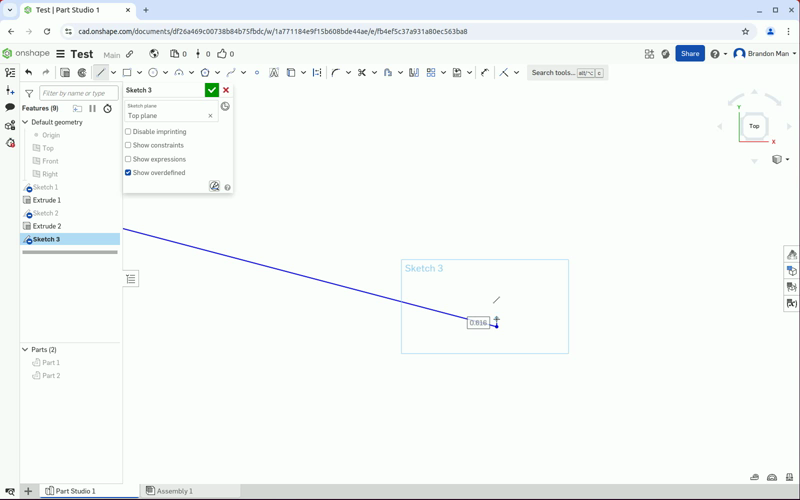
scroll(-6)
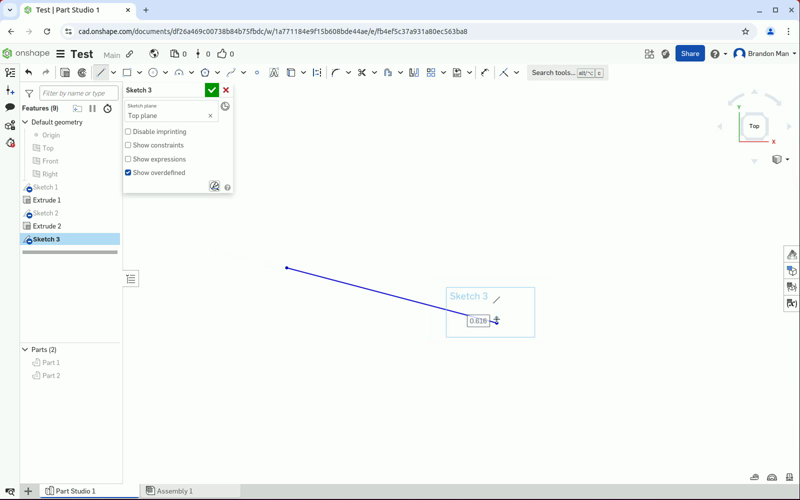
scroll(-6)
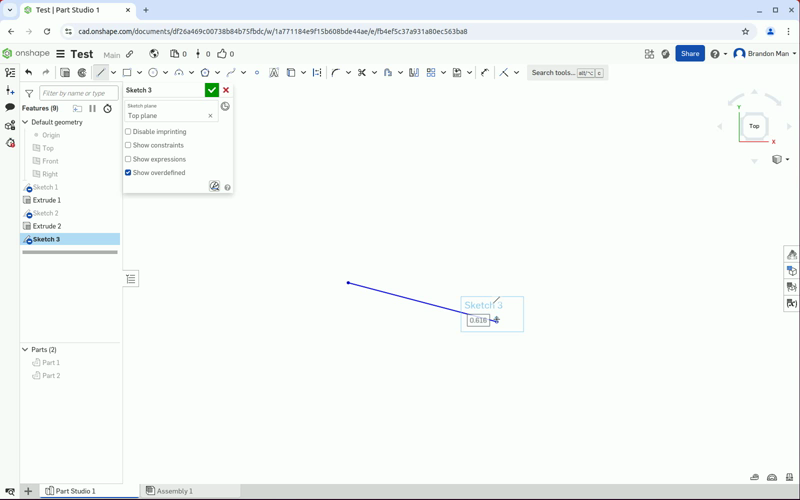
key_up(shift)
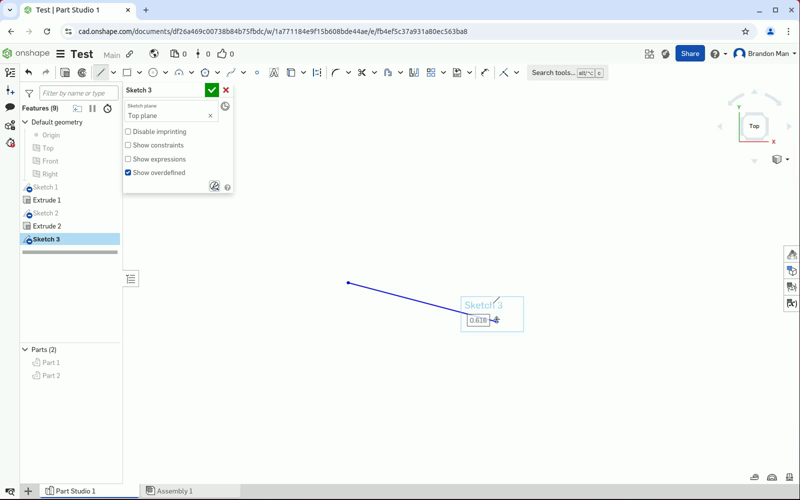
key_down(shift)
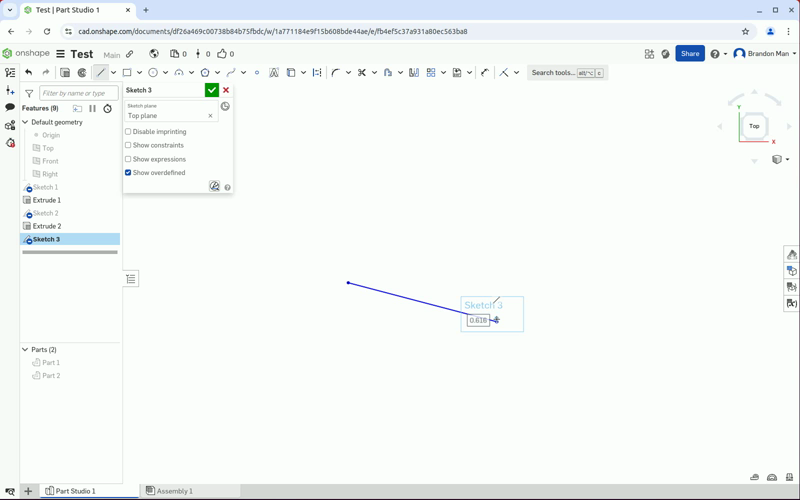
mouse_move(496, 239)
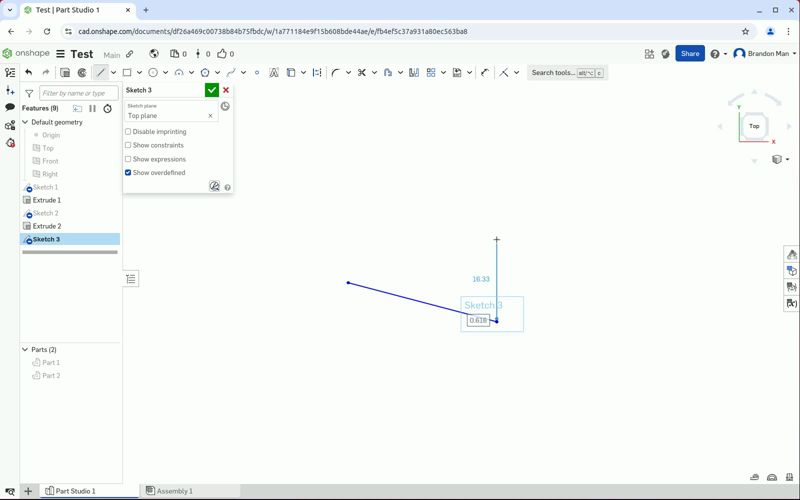
click(496, 239)
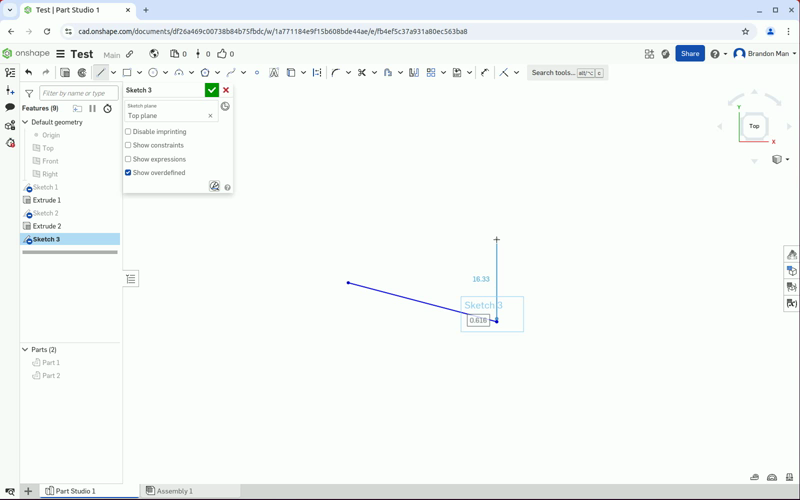
key_up(shift)
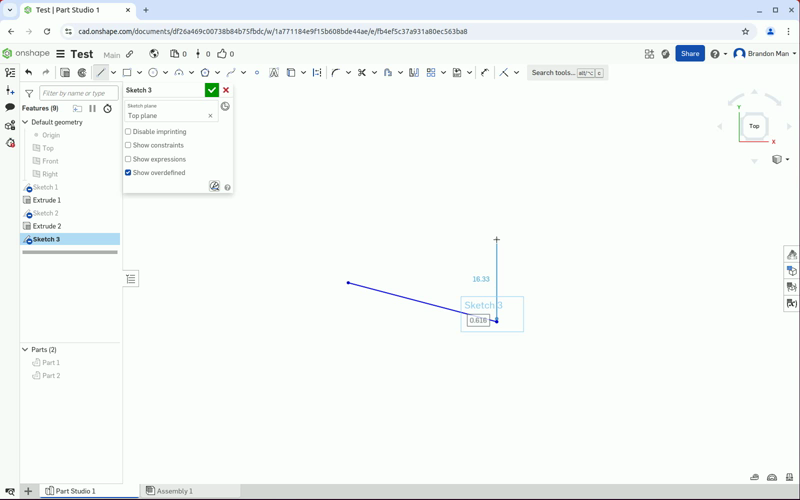
key_down(shift)
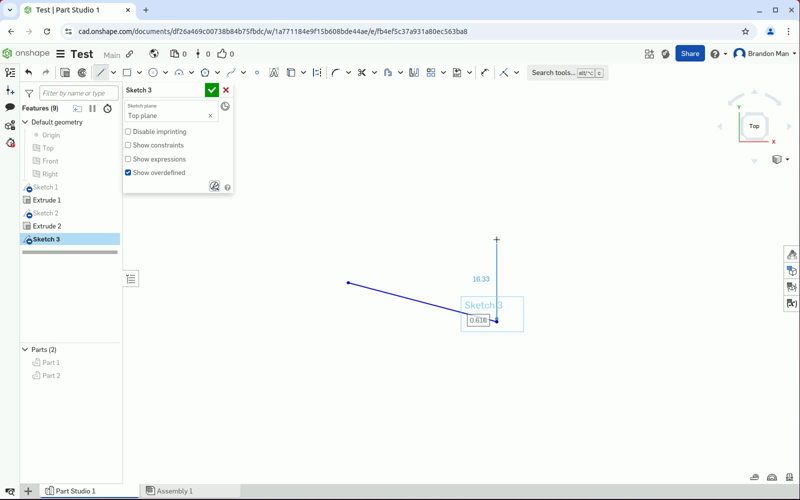
mouse_move(526, 239)
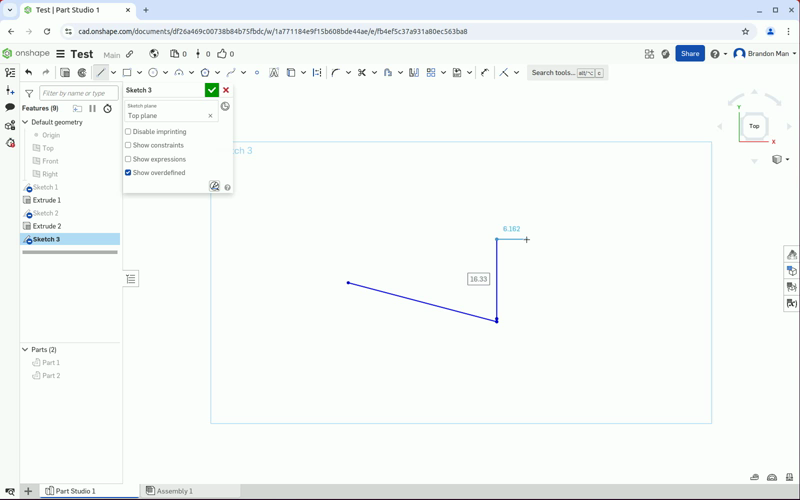
mouse_move(496, 237)
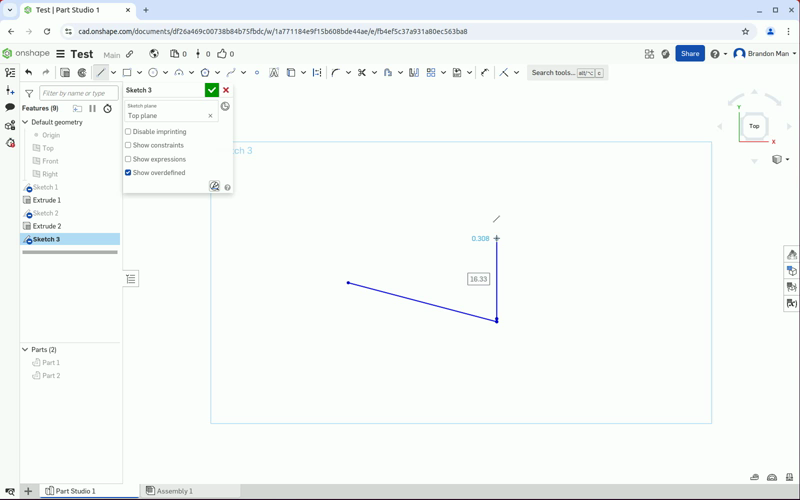
scroll(6)
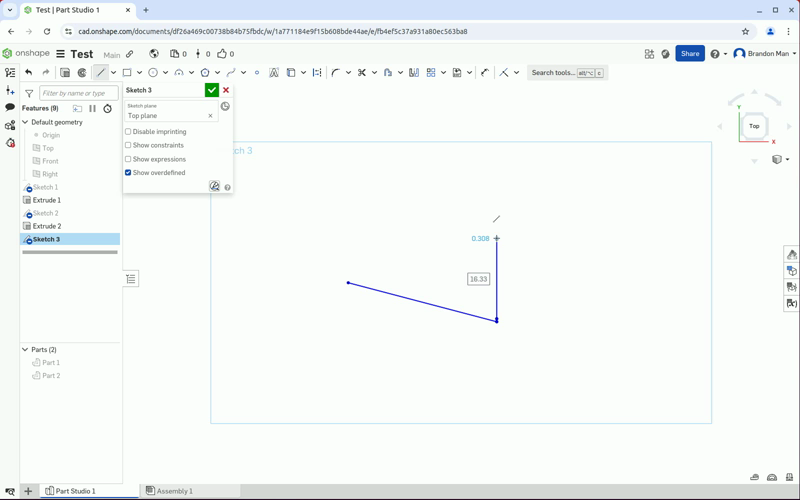
scroll(6)
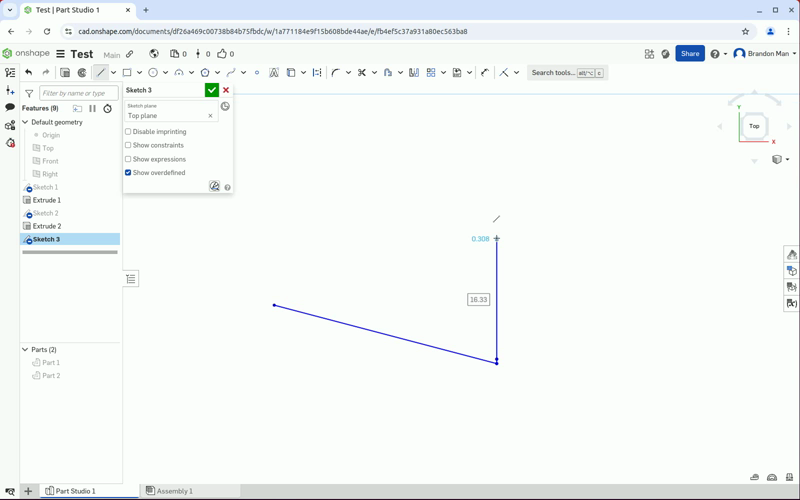
scroll(6)
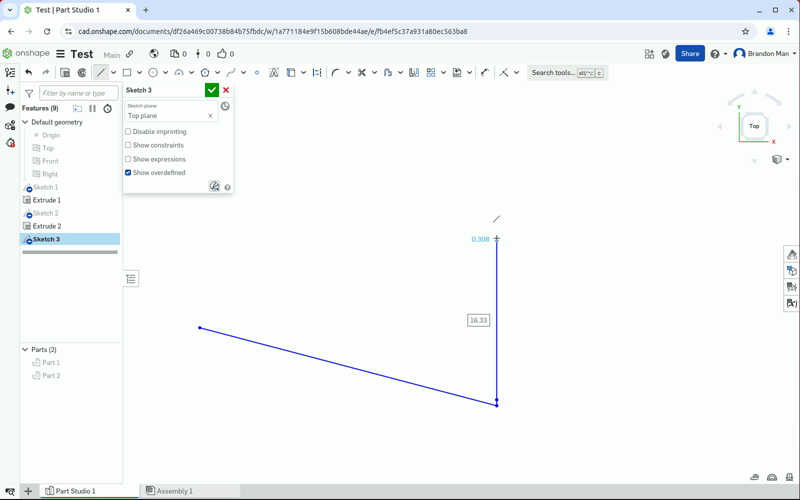
scroll(6)
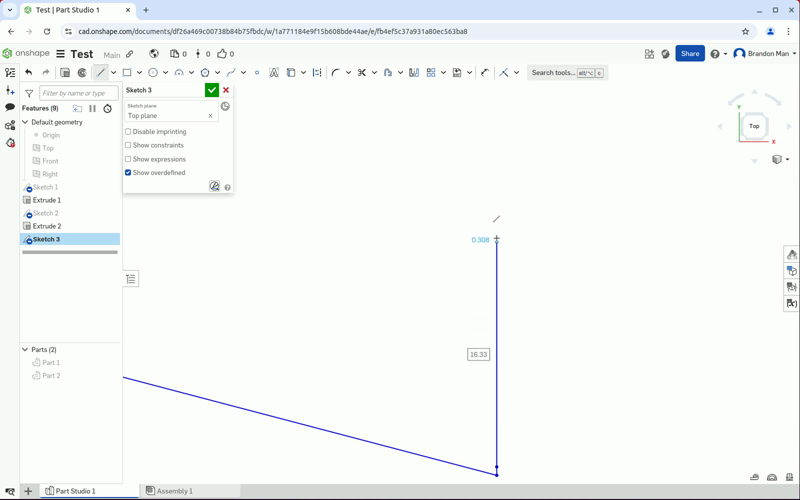
scroll(6)
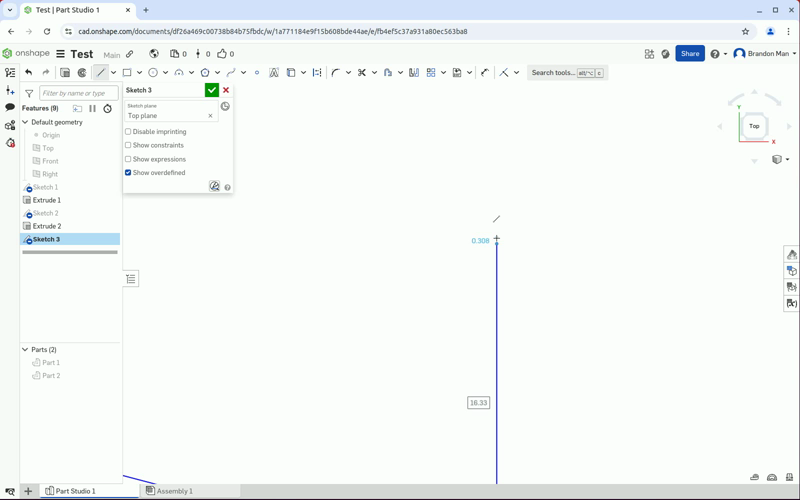
scroll(6)
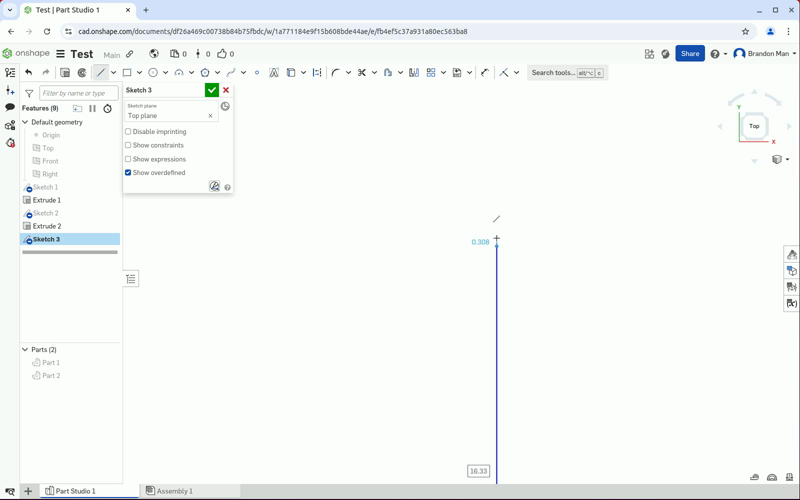
scroll(6)
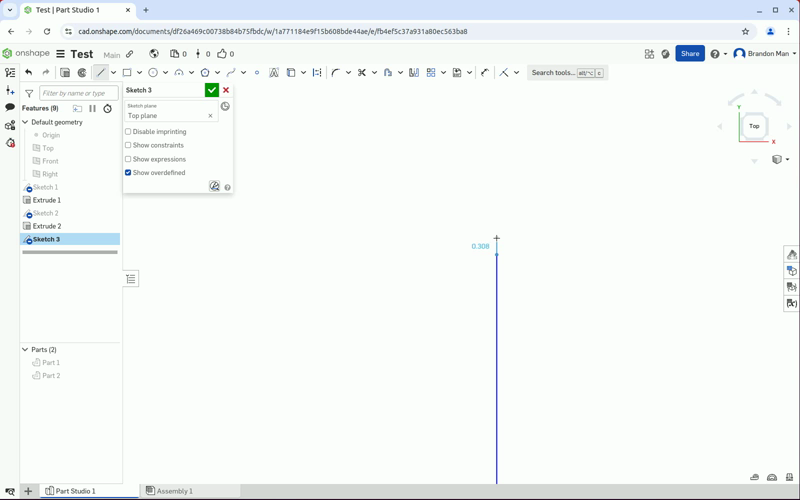
click(496, 237)
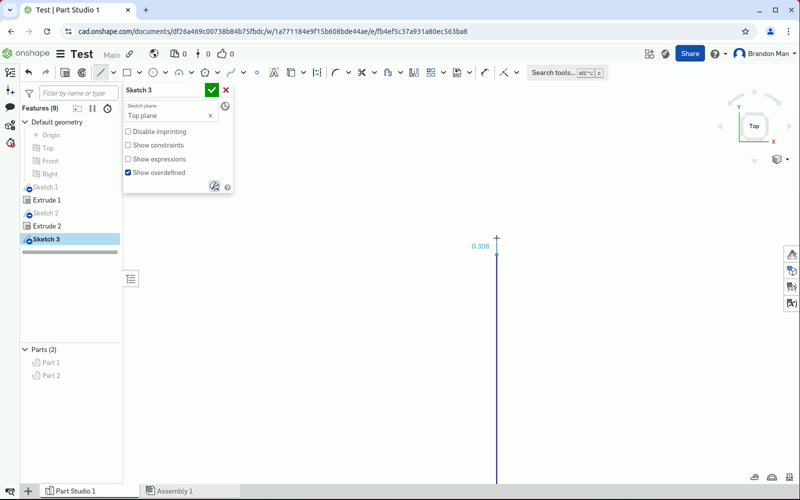
scroll(-6)
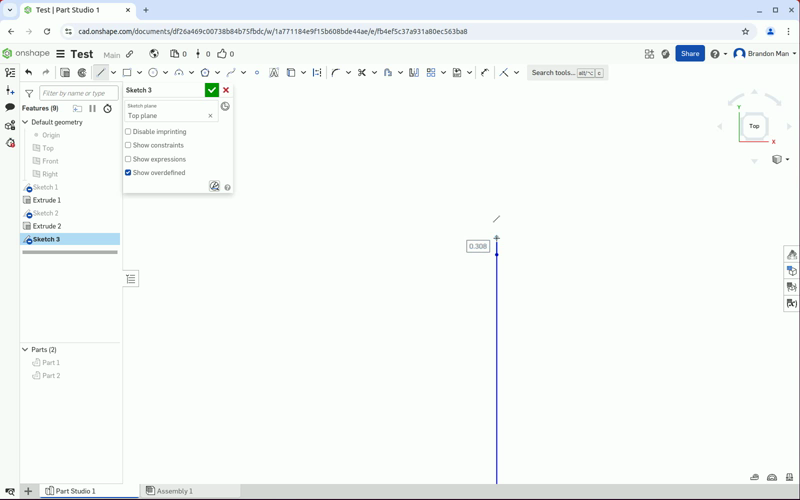
scroll(-6)
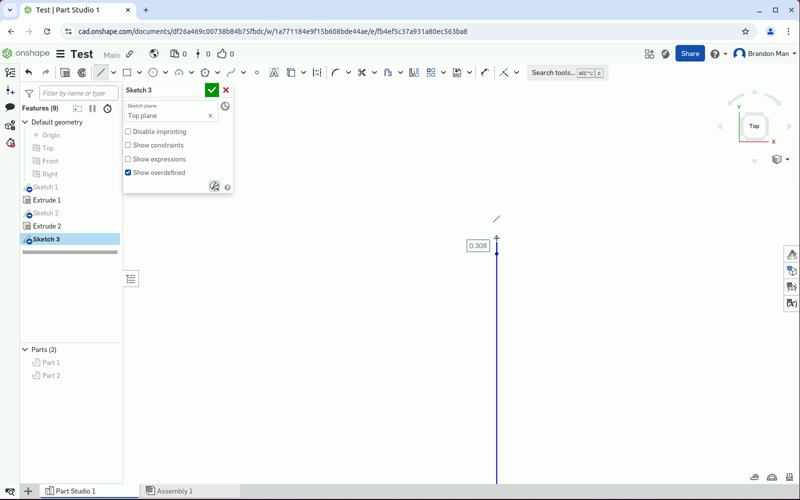
scroll(-6)
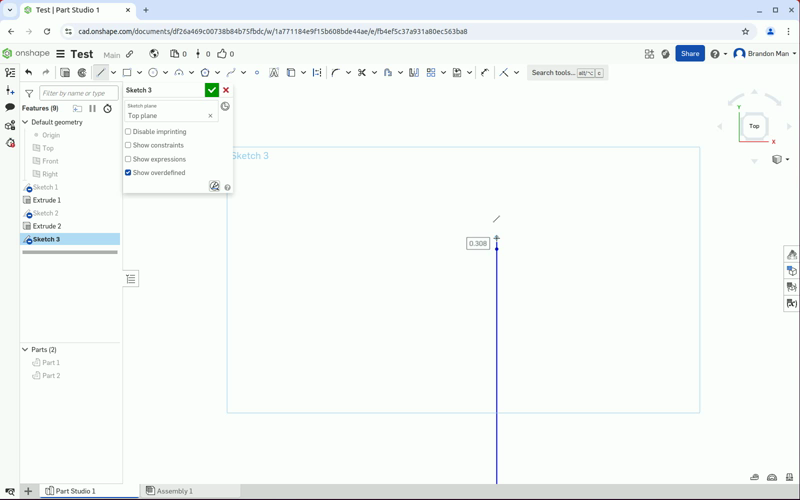
scroll(-6)
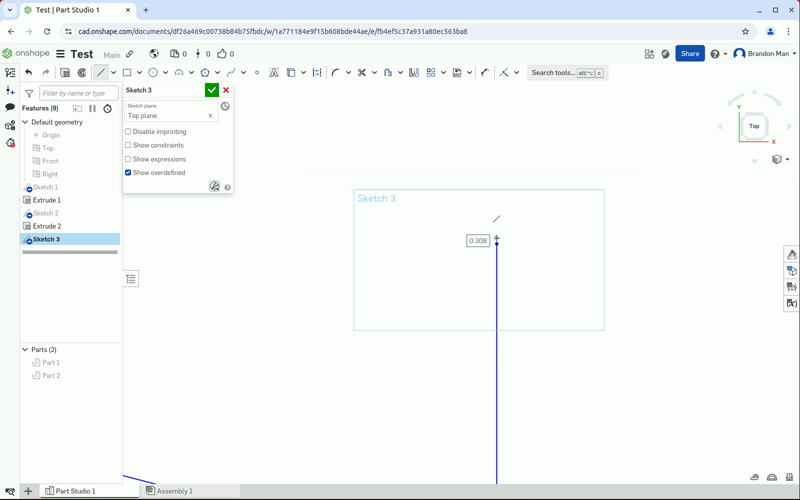
scroll(-6)
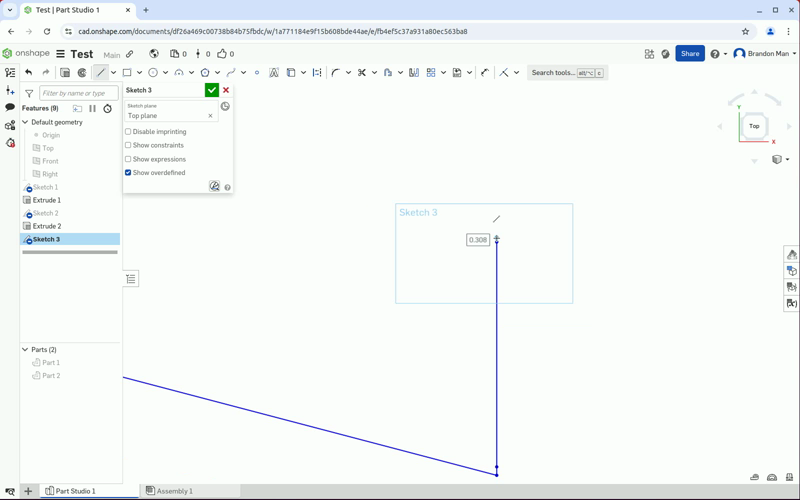
scroll(-6)
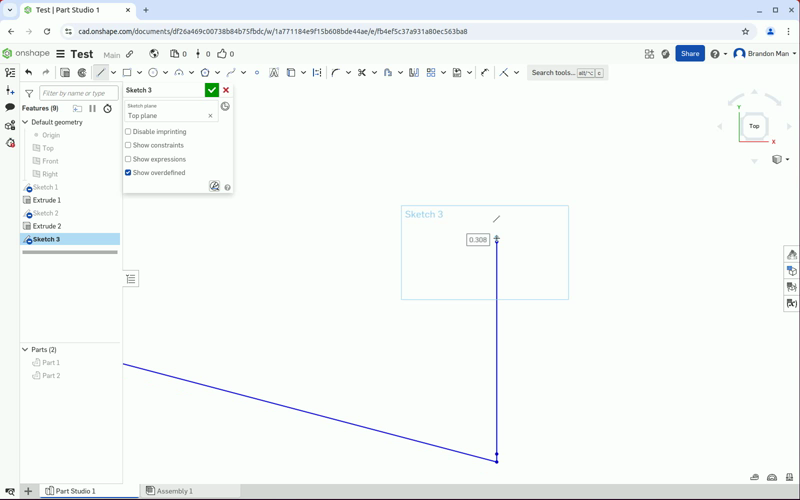
scroll(-6)
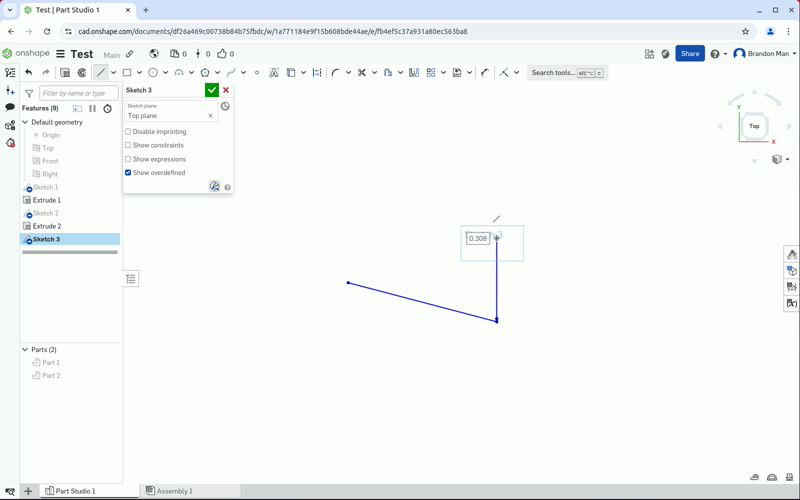
key_up(shift)
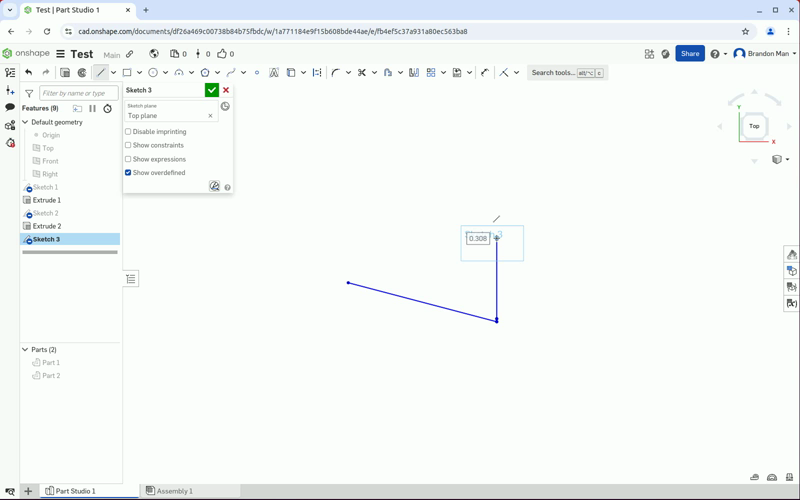
key_down(shift)
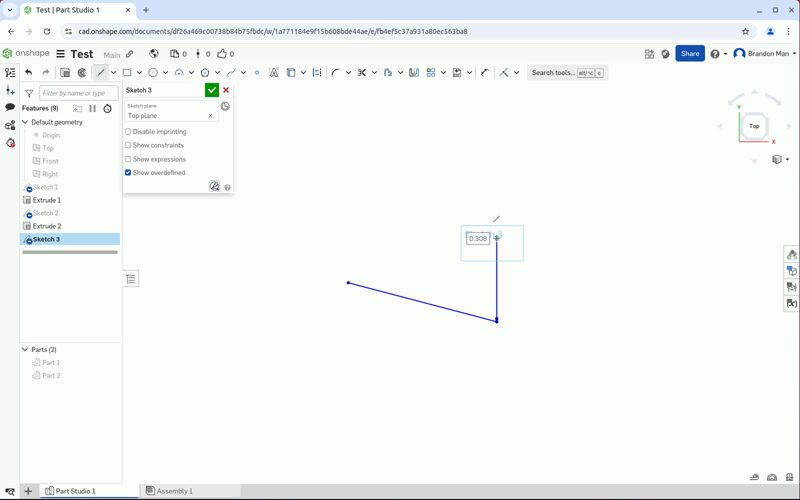
mouse_move(348, 282)
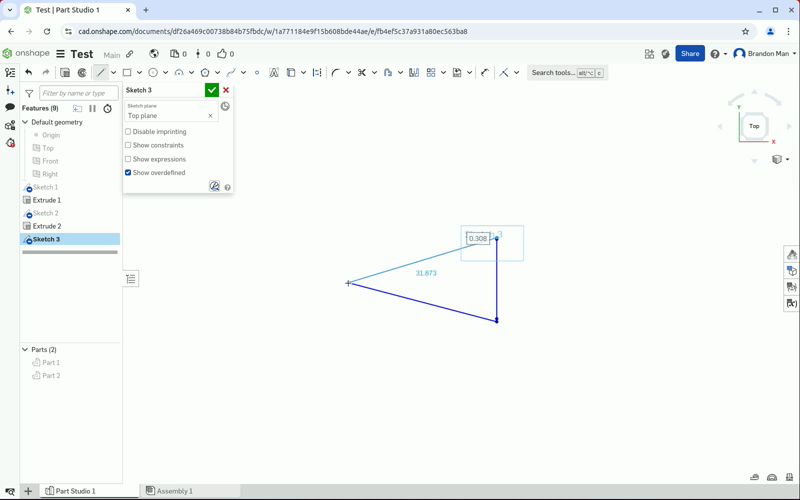
key_up(shift)
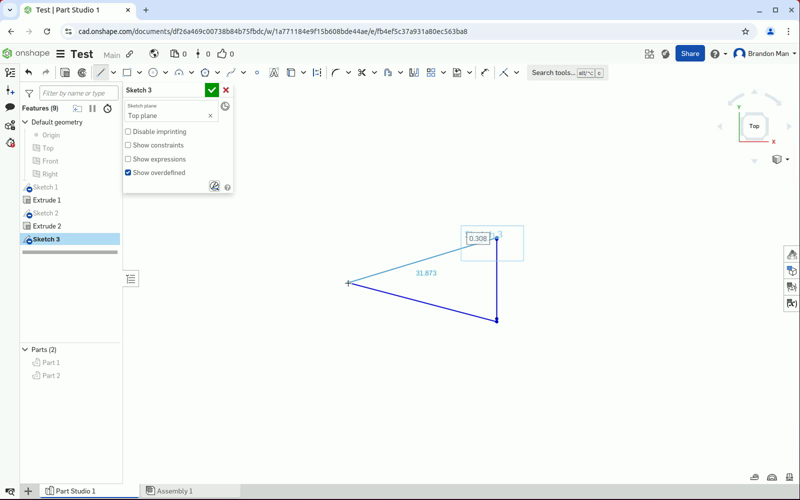
click(348, 282)
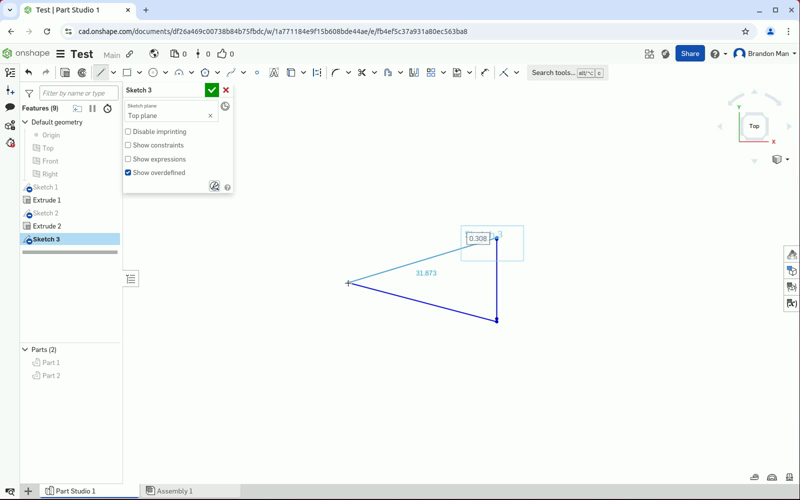
key(esc)
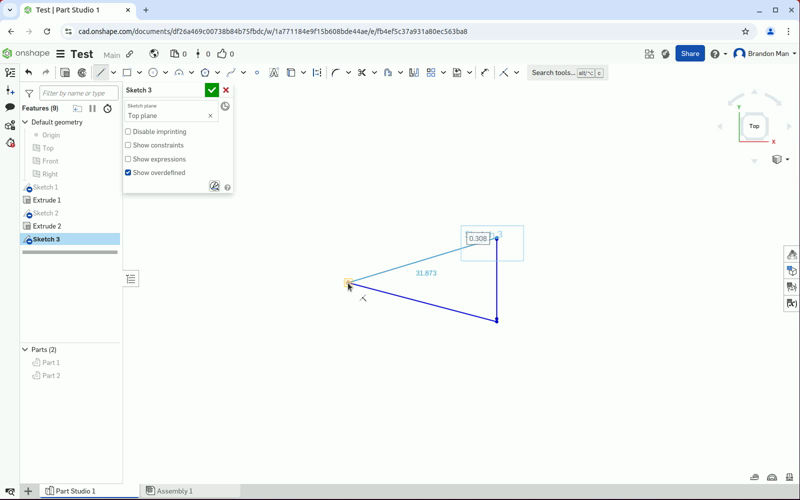
mouse_move(412, 275)
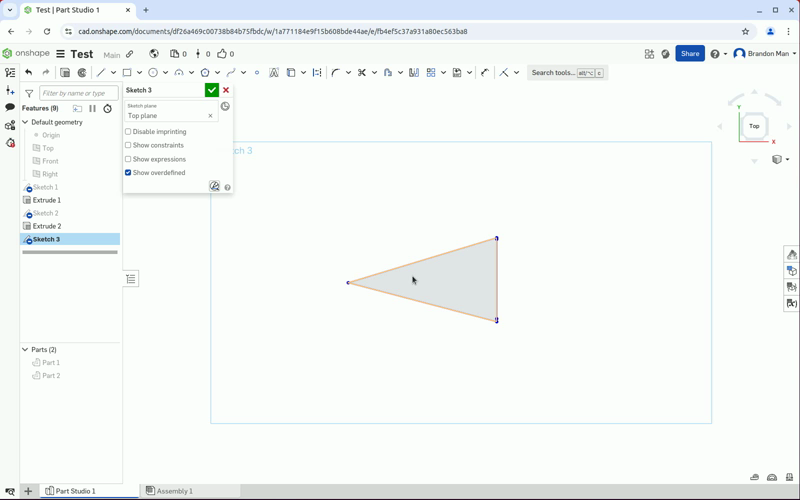
click(412, 275)
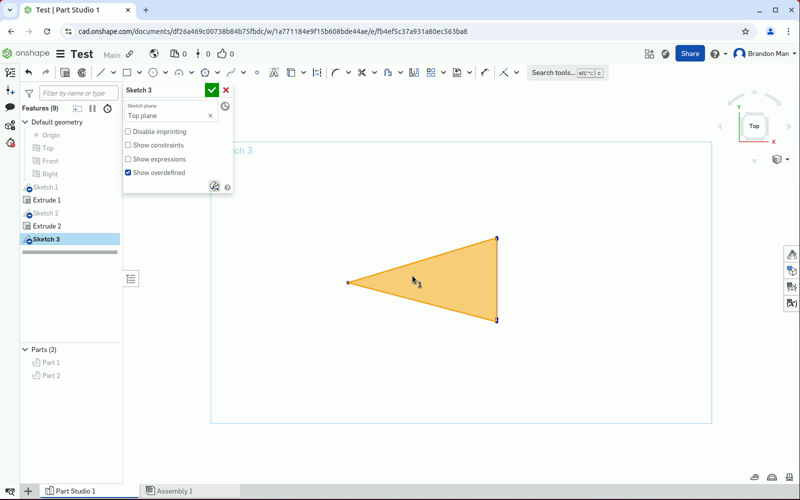
mouse_move(73, 352)
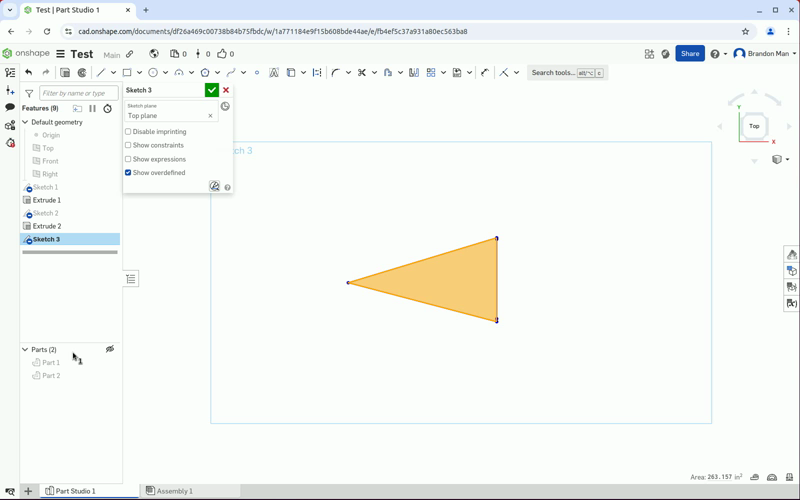
key(shift+y)
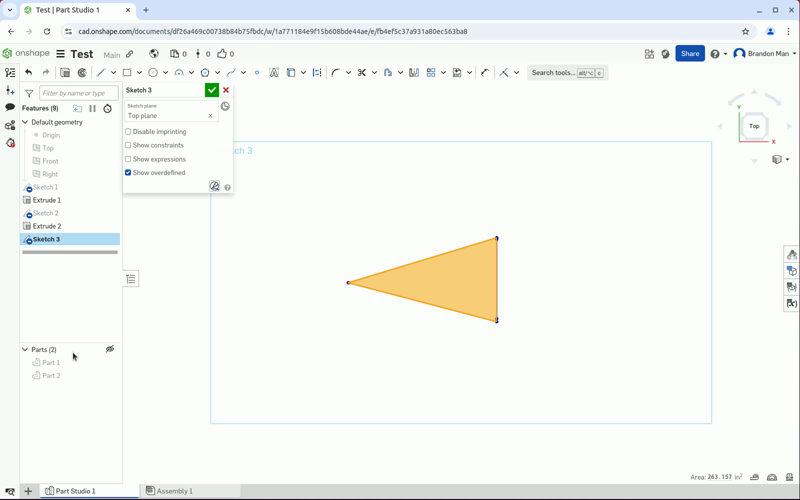
key(shift+e)
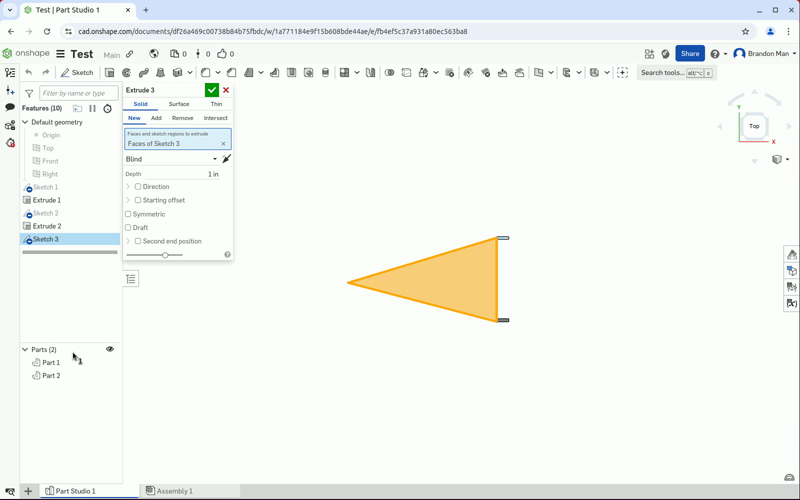
mouse_move(143, 106)
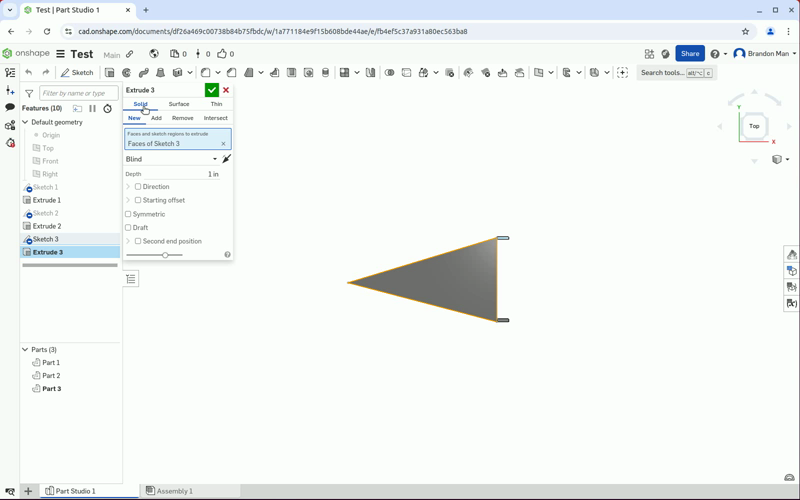
click(143, 106)
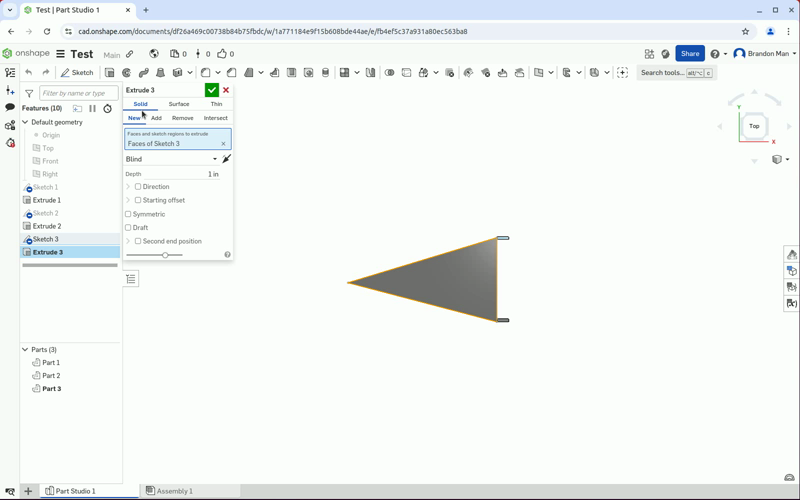
mouse_move(137, 120)
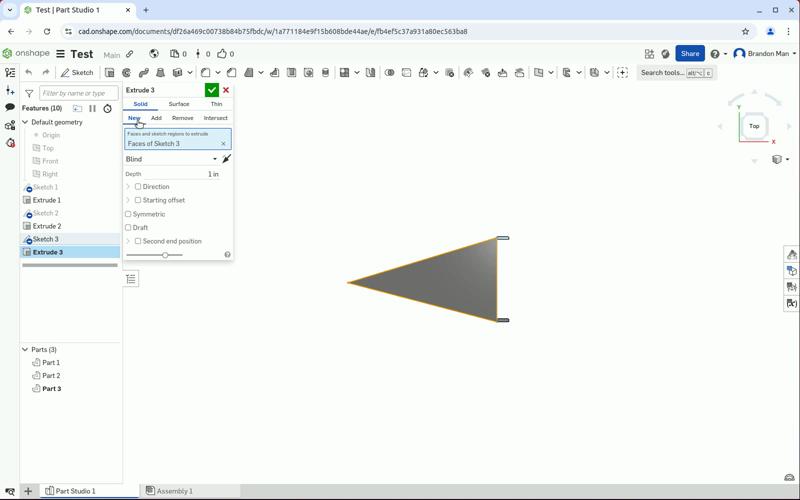
click(137, 120)
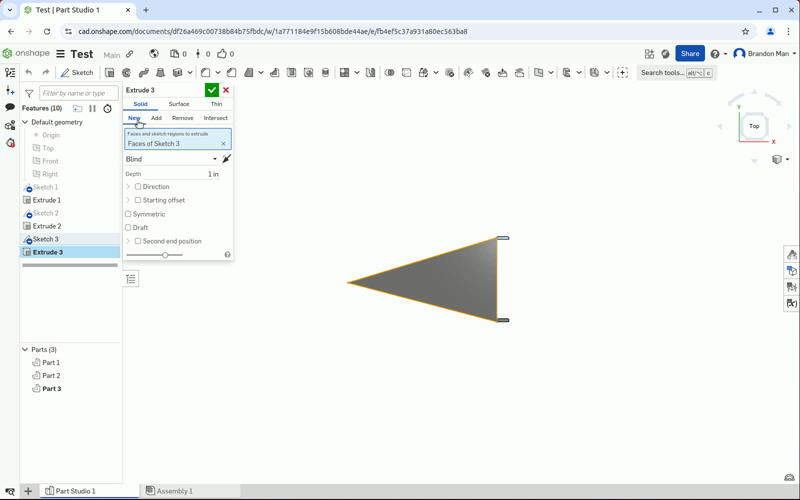
key(tab, 4)
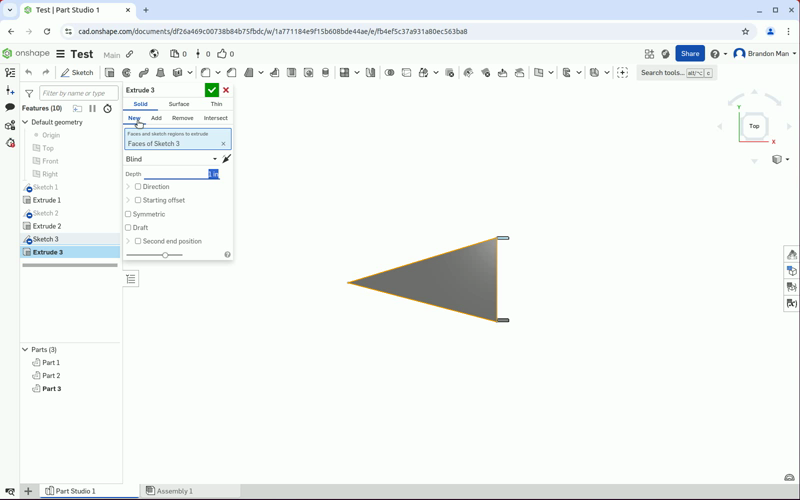
text(0.481)
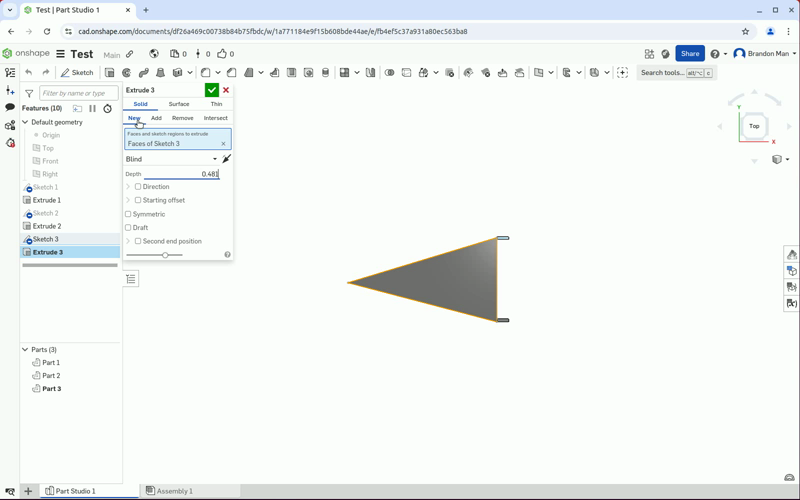
key(enter)
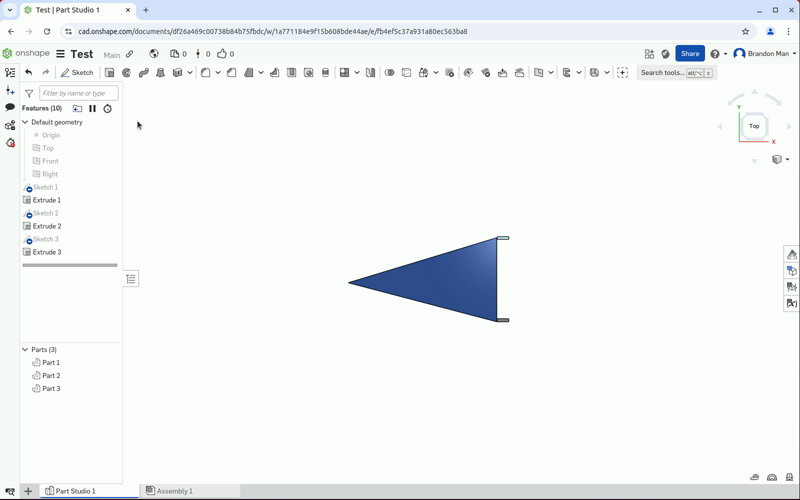
key(shift+h)
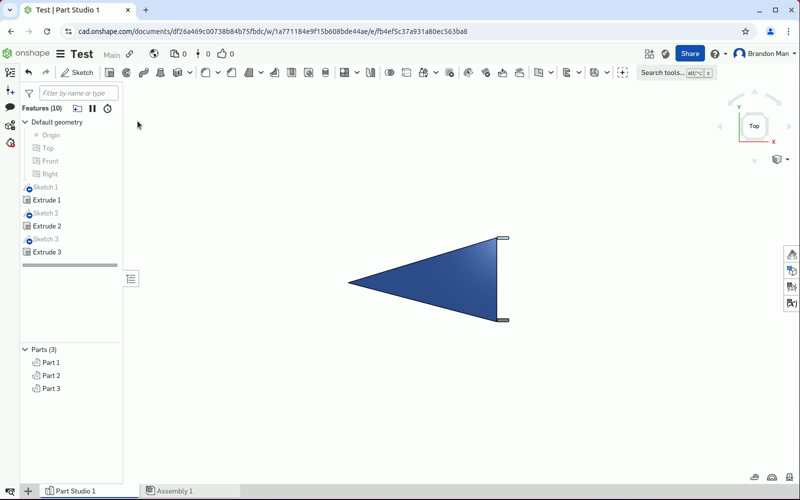
key(shift+h)
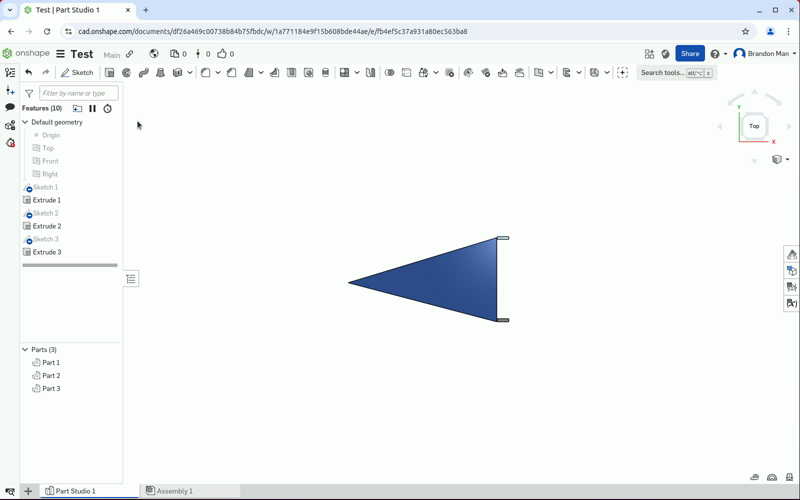
mouse_move(73, 189)
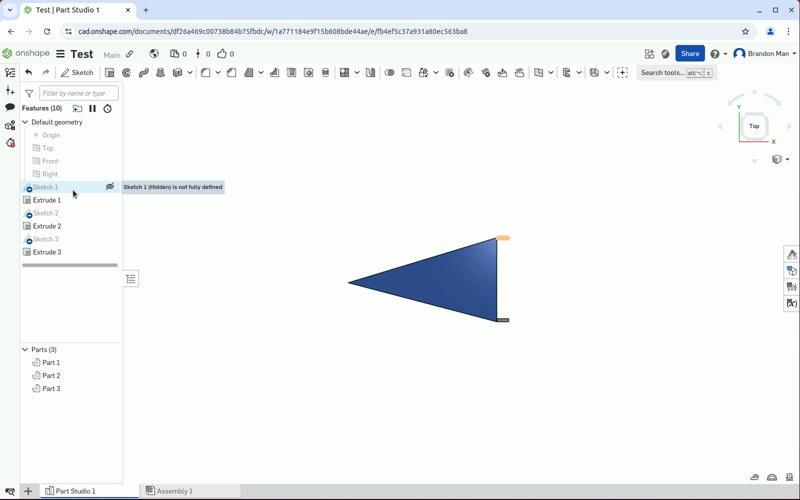
click(73, 189)
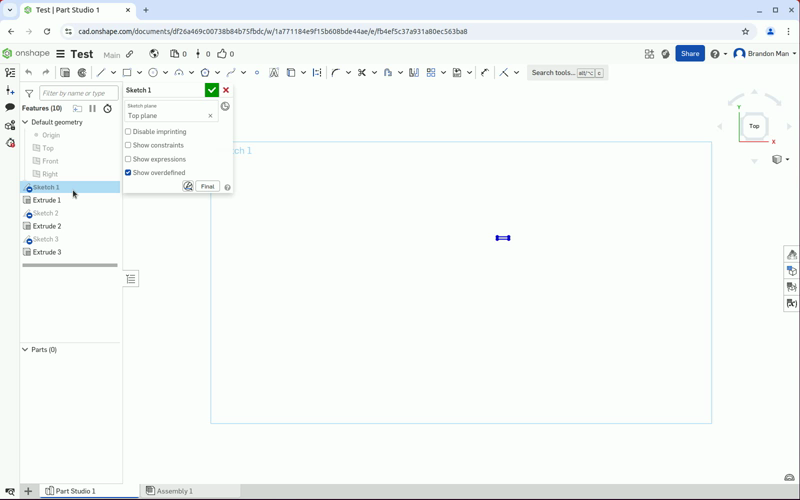
mouse_move(229, 92)
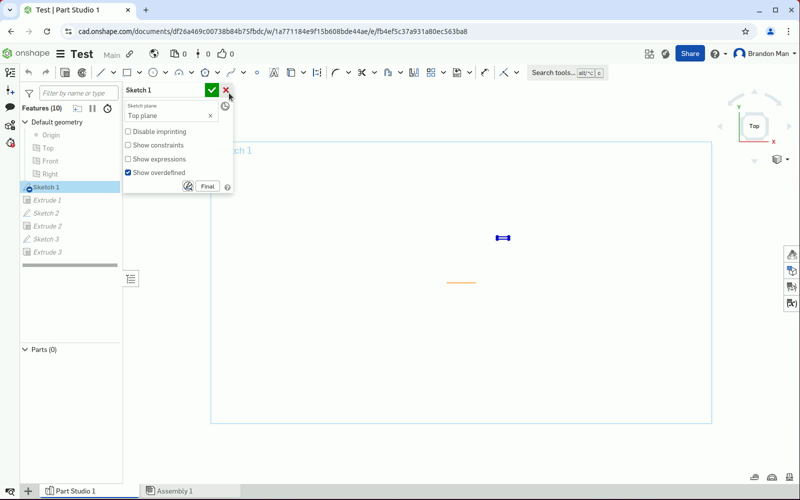
click(229, 92)
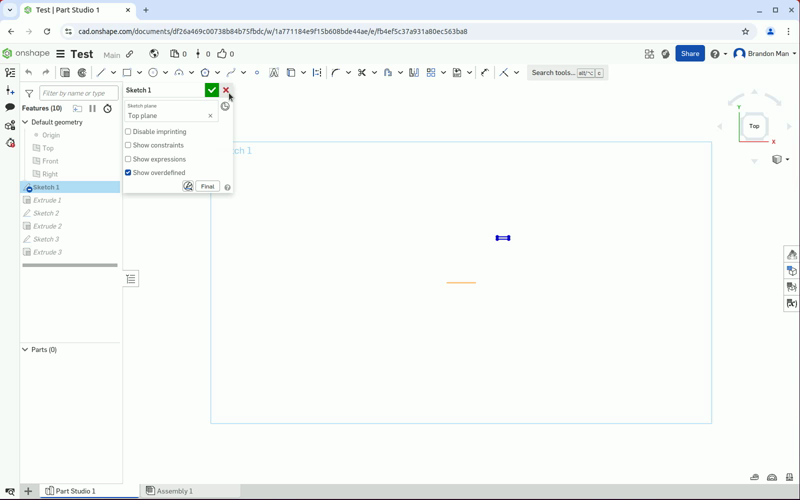
key(shift+s)
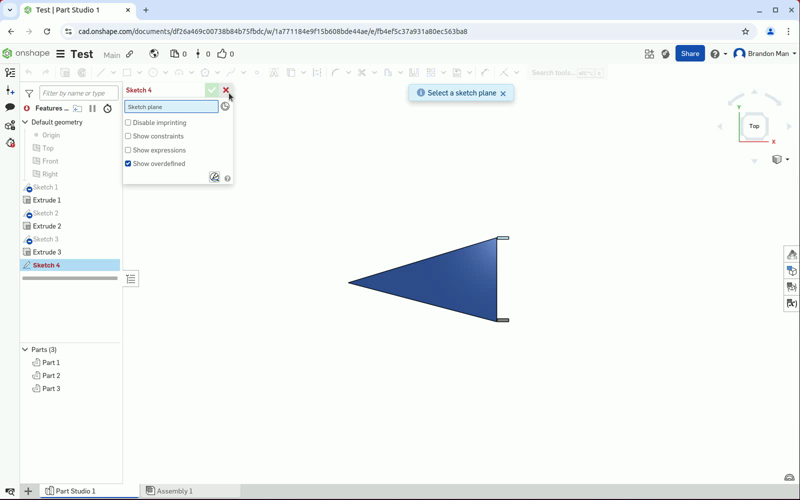
mouse_move(73, 150)
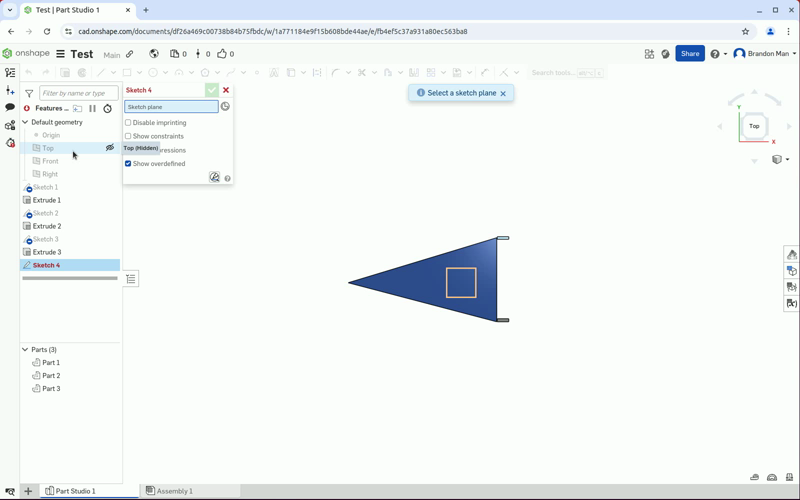
click(73, 150)
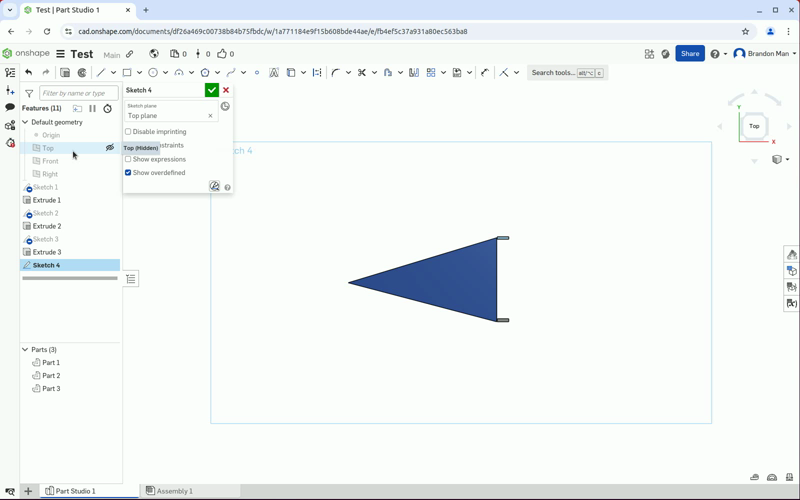
mouse_move(73, 352)
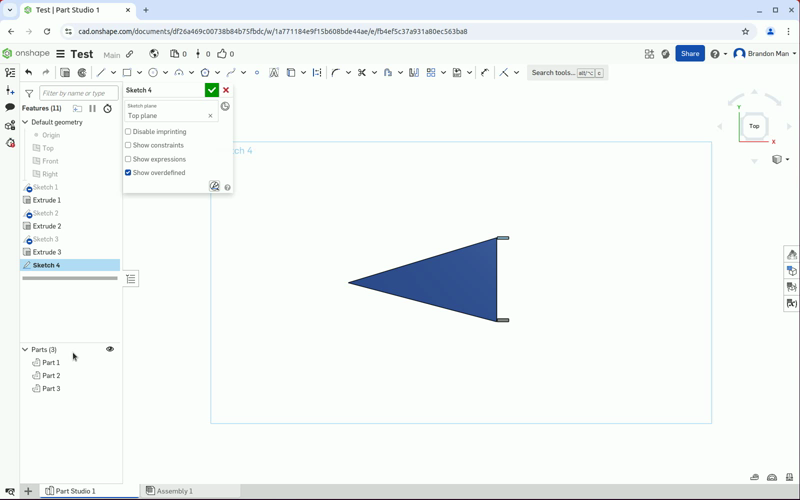
key(y)
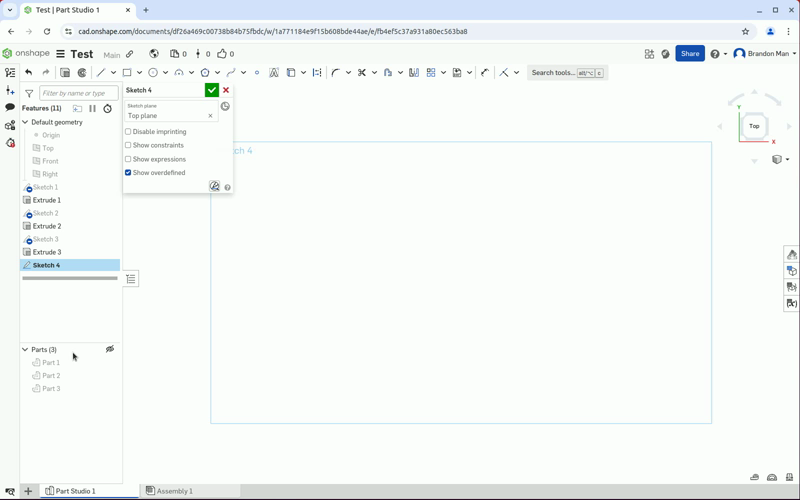
key(l)
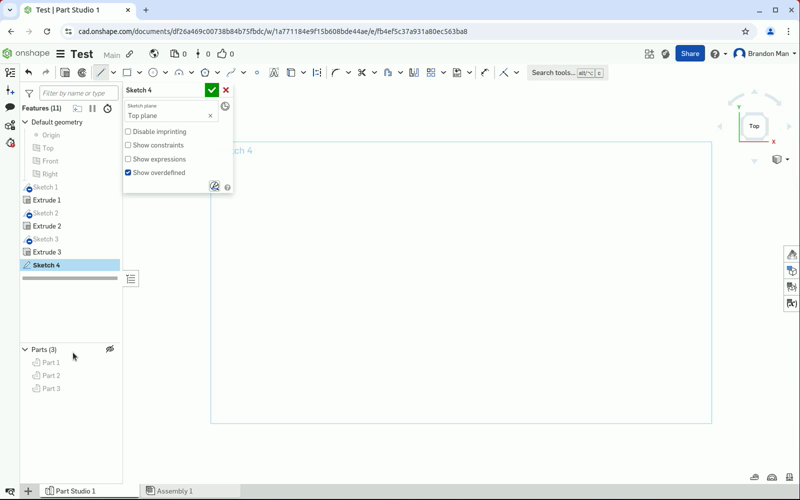
key_down(shift)
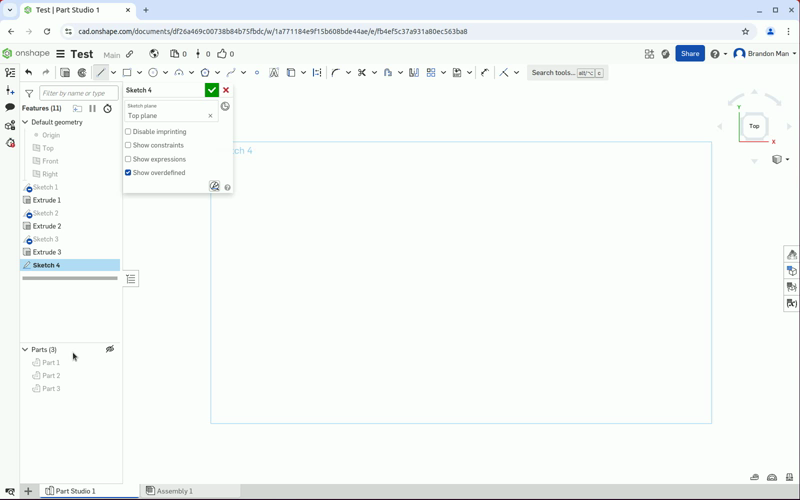
mouse_move(497, 319)
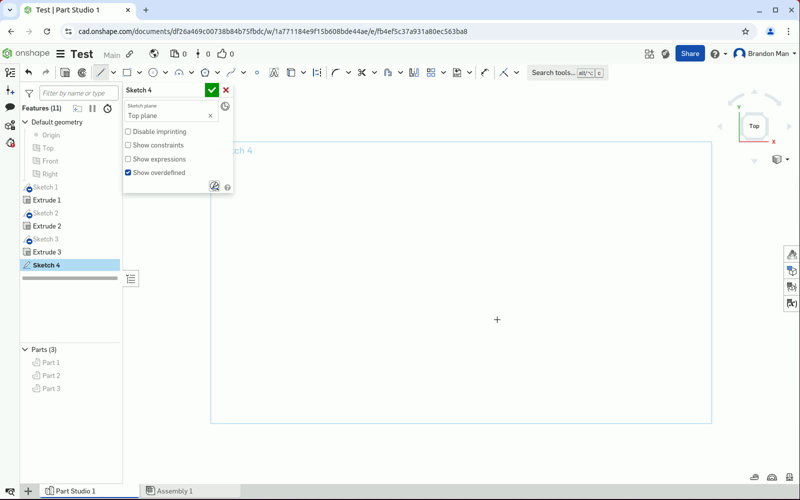
click(497, 319)
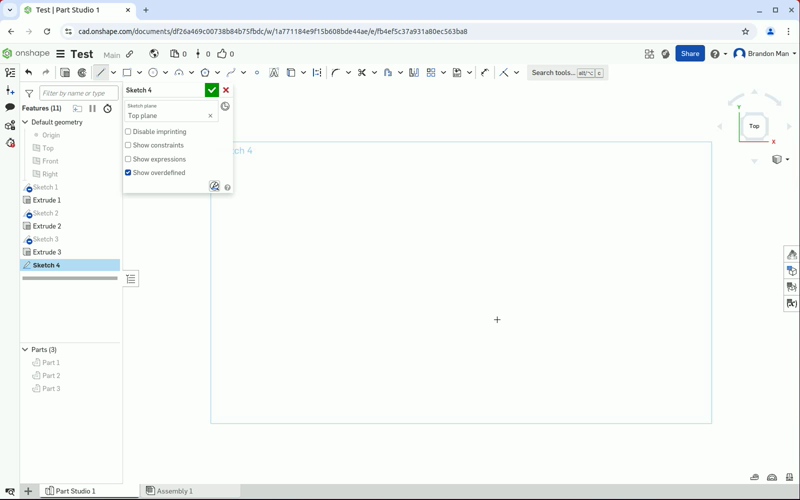
key_up(shift)
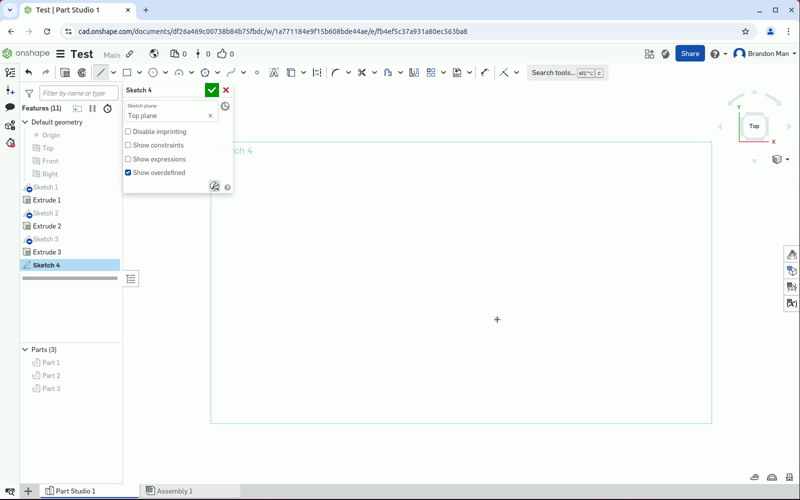
key_down(shift)
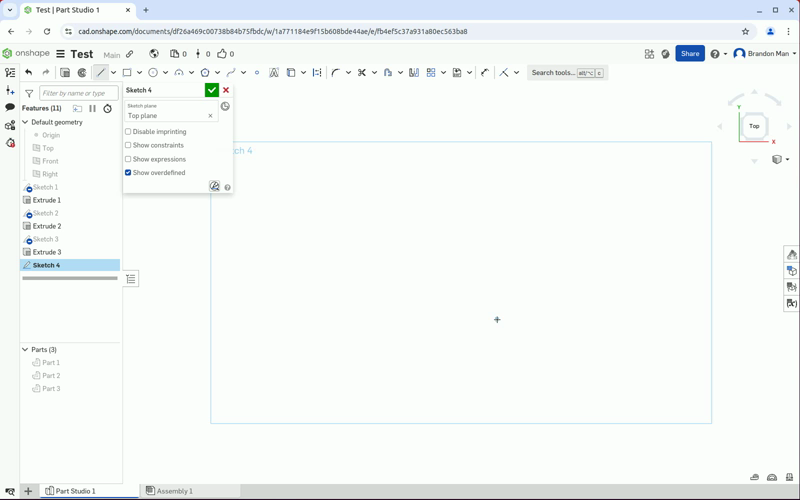
mouse_move(527, 319)
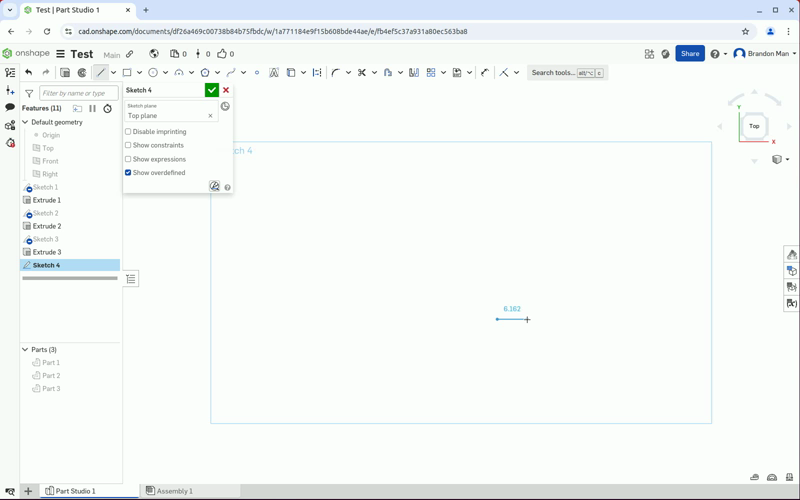
mouse_move(507, 319)
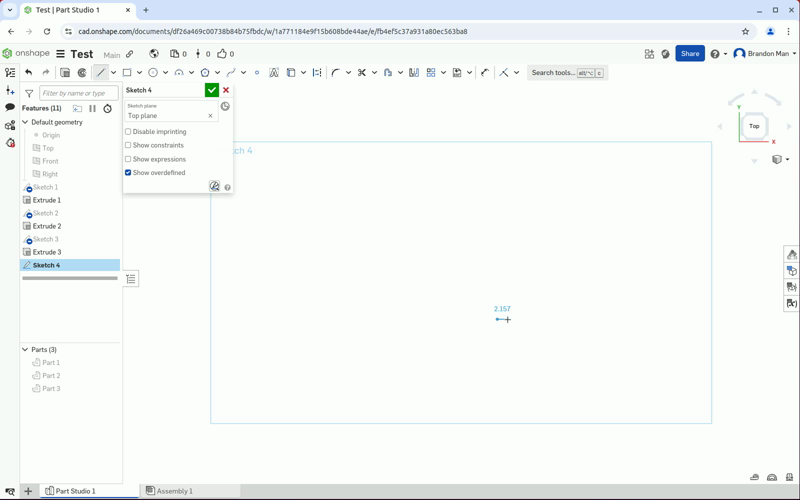
click(507, 319)
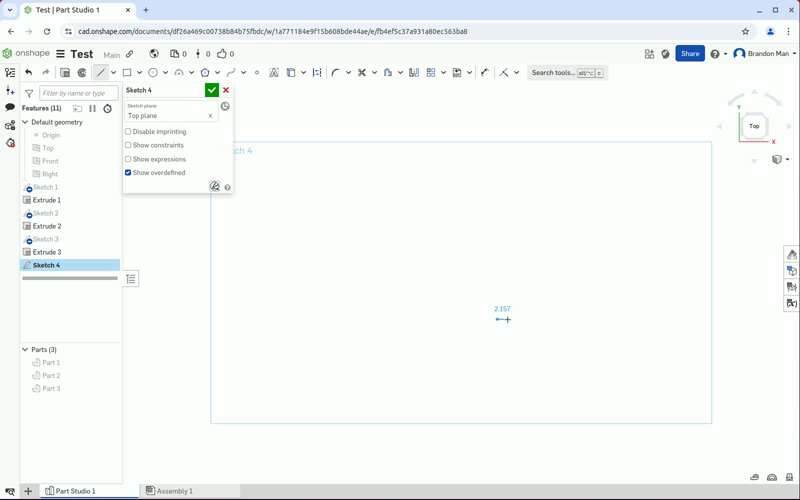
key_up(shift)
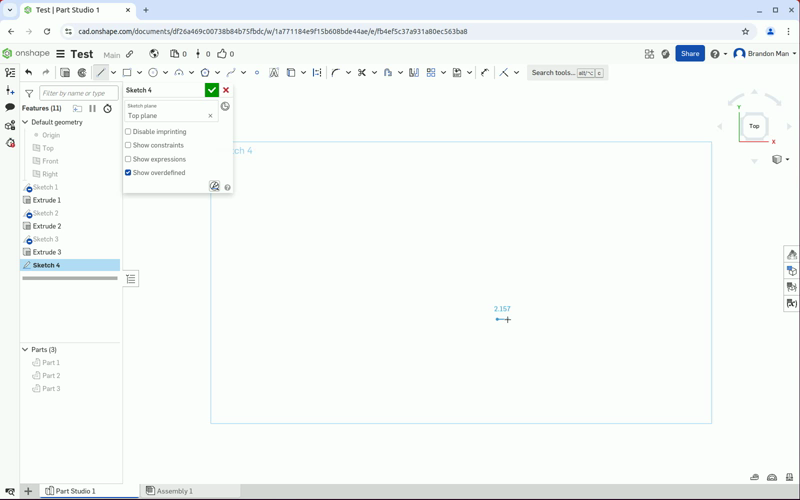
key_down(shift)
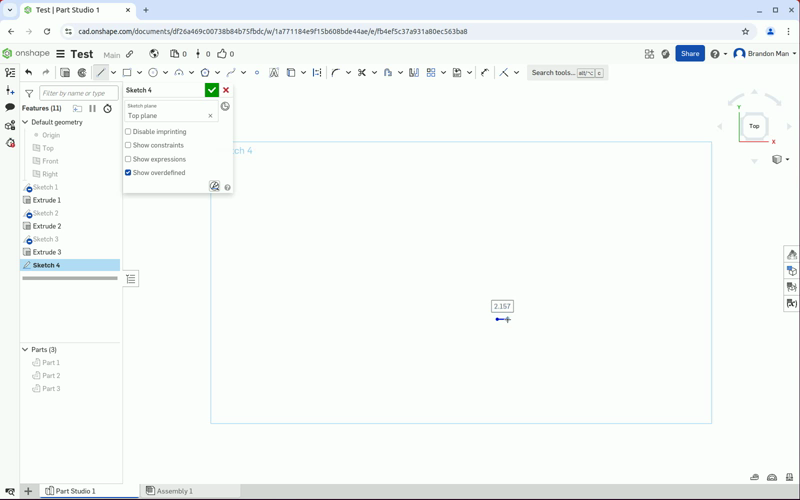
mouse_move(507, 239)
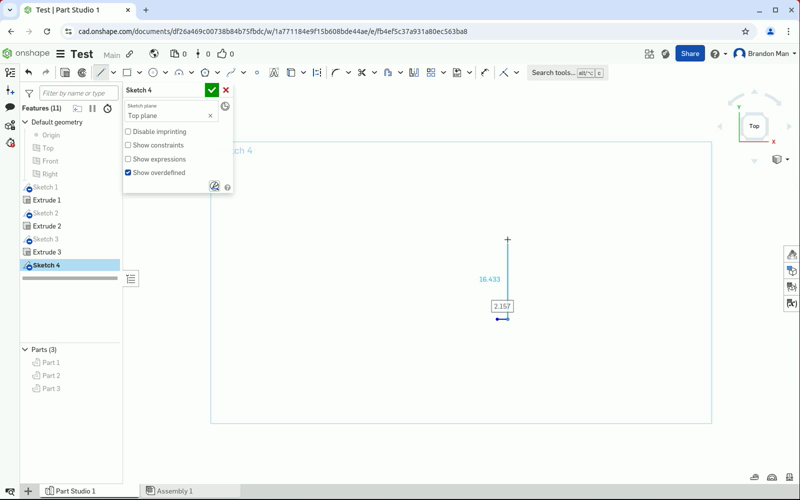
click(507, 239)
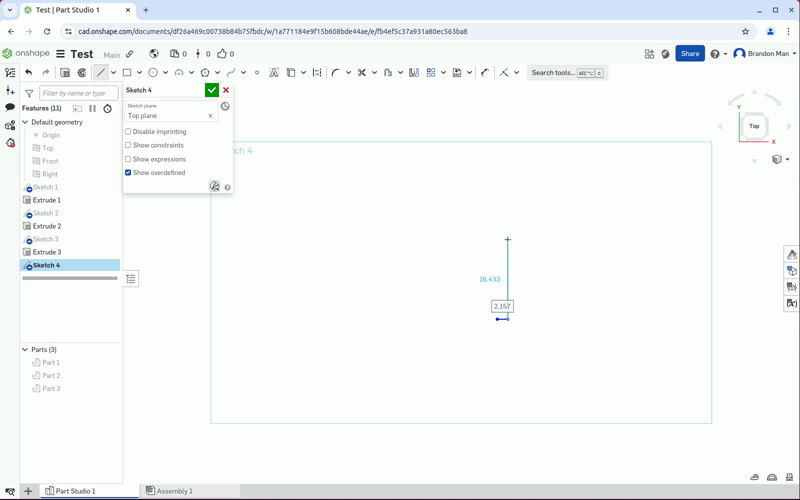
key_up(shift)
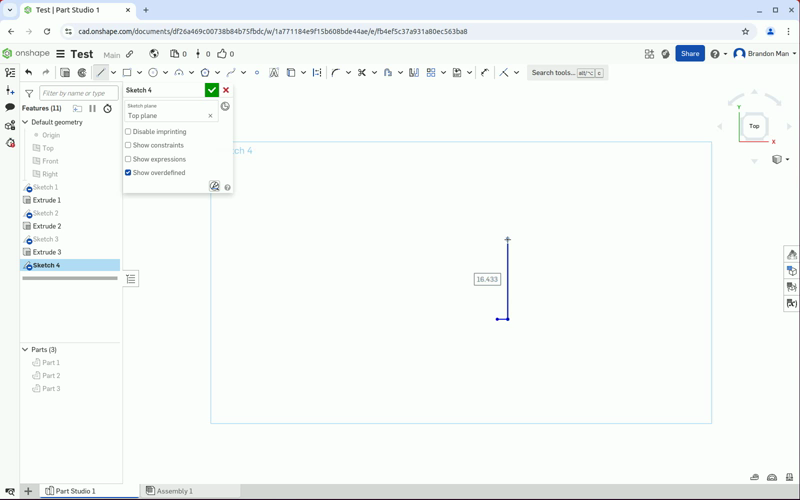
key_down(shift)
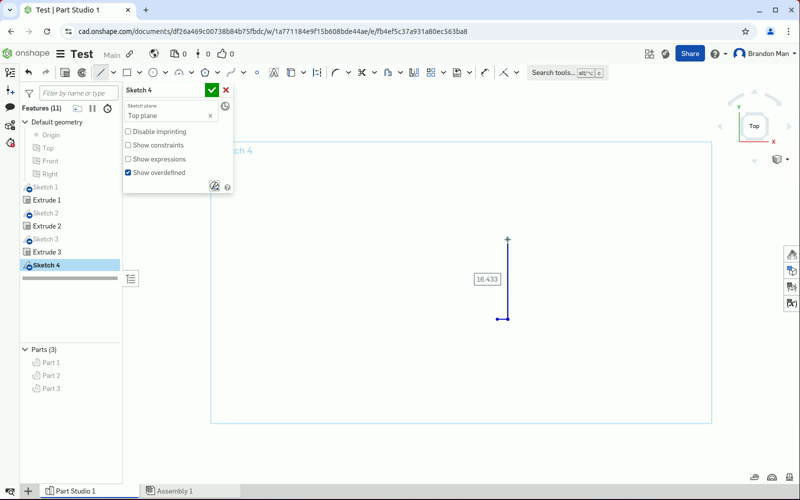
mouse_move(537, 239)
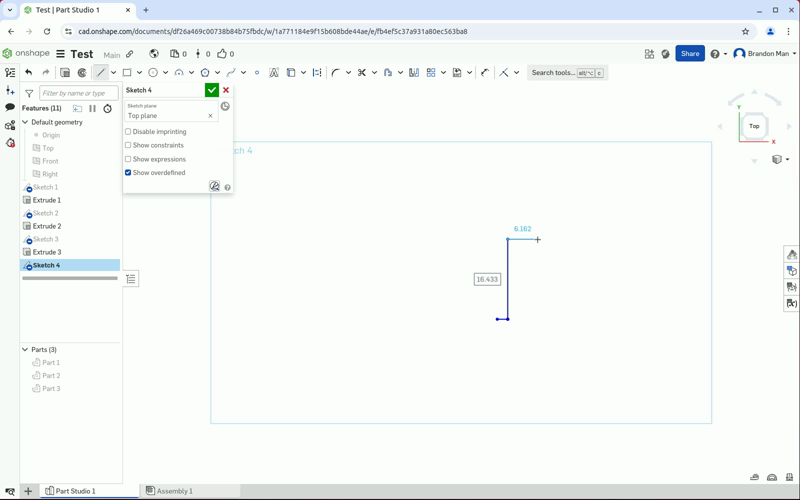
mouse_move(497, 239)
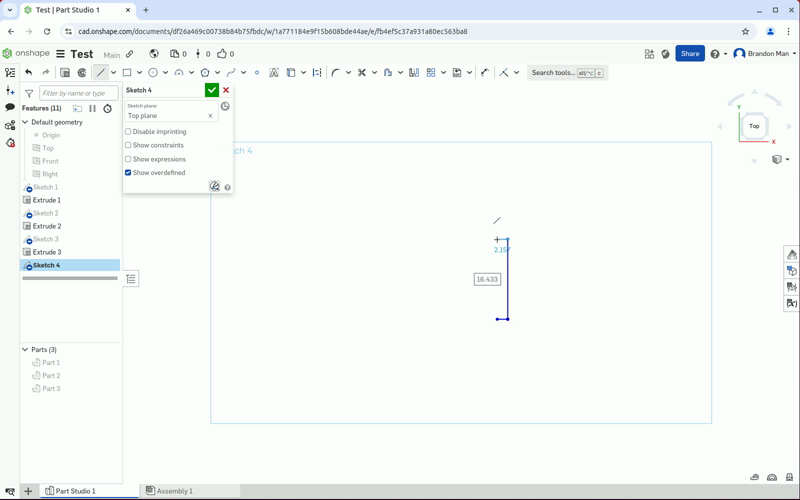
click(497, 239)
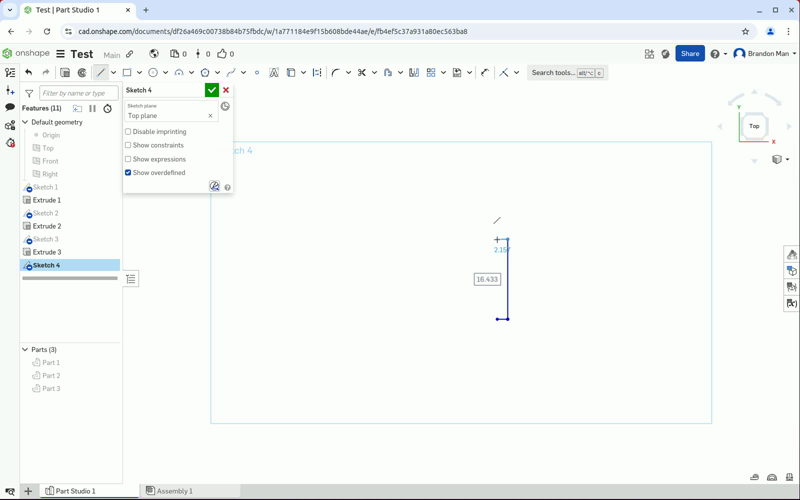
key_up(shift)
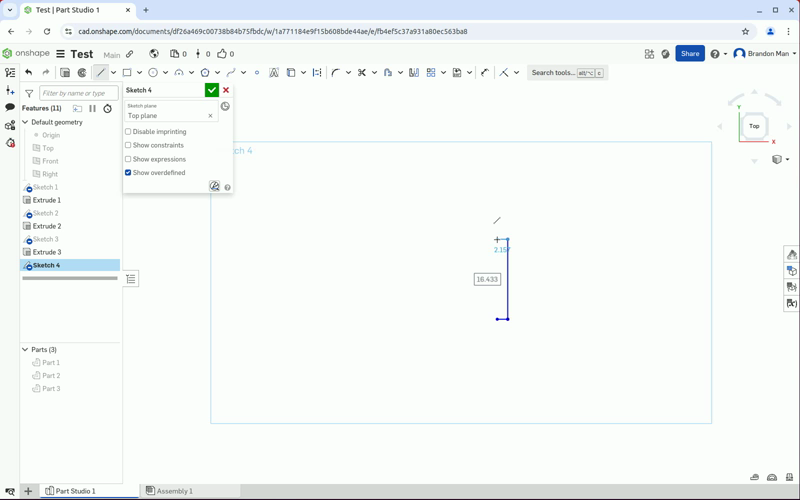
key_down(shift)
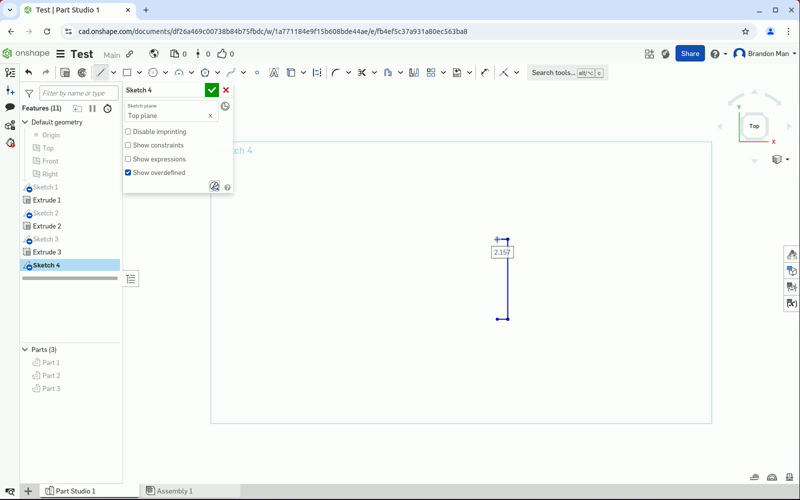
mouse_move(497, 319)
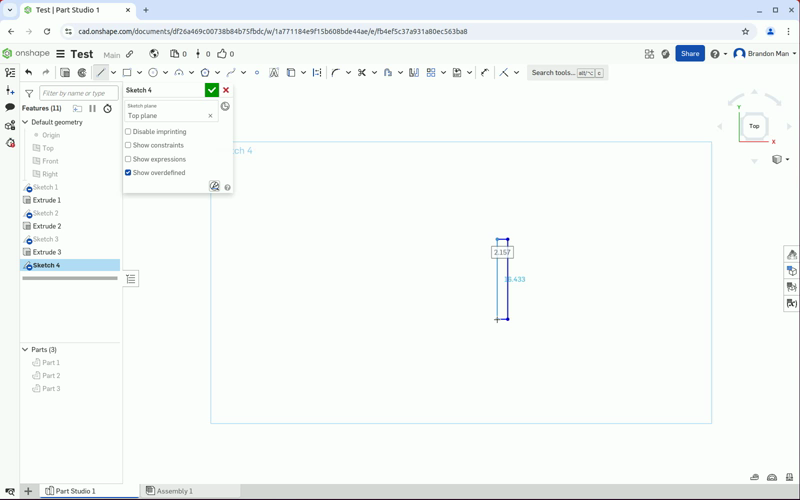
key_up(shift)
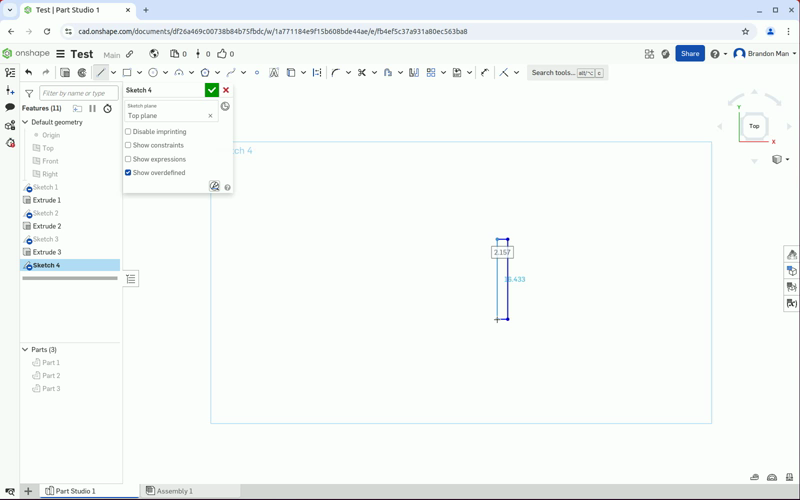
click(497, 319)
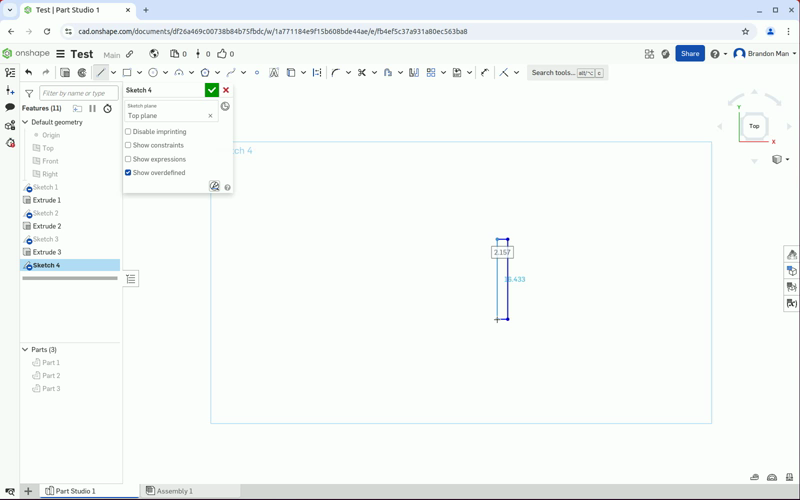
key(esc)
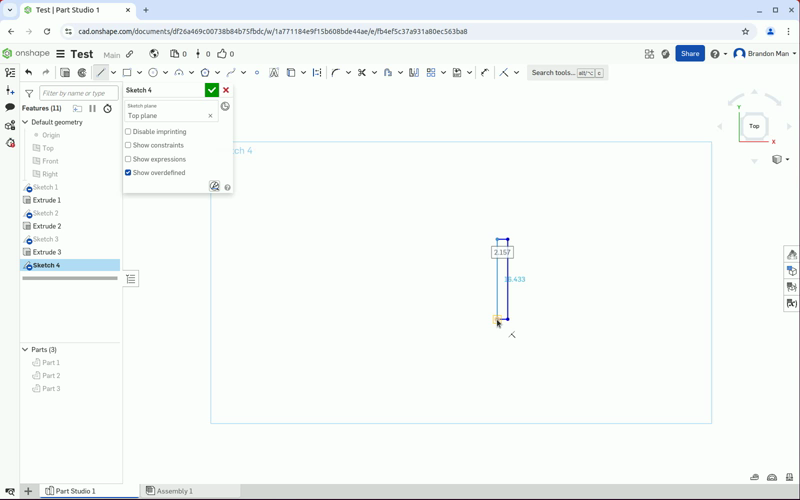
mouse_move(505, 244)
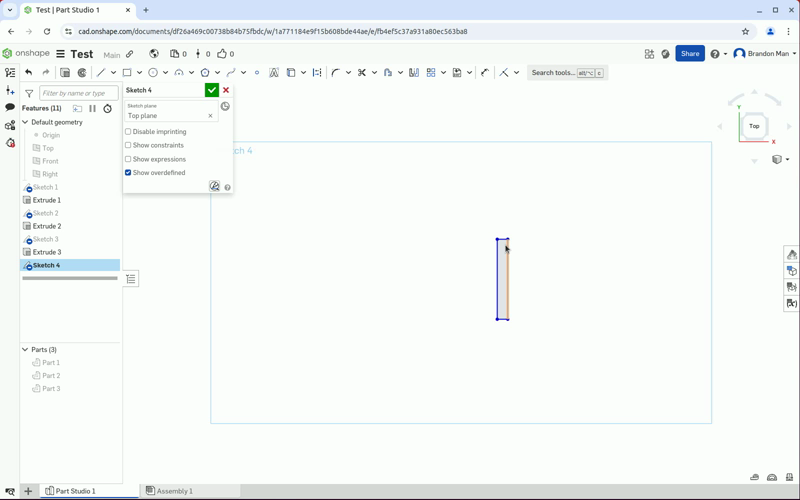
scroll(6)
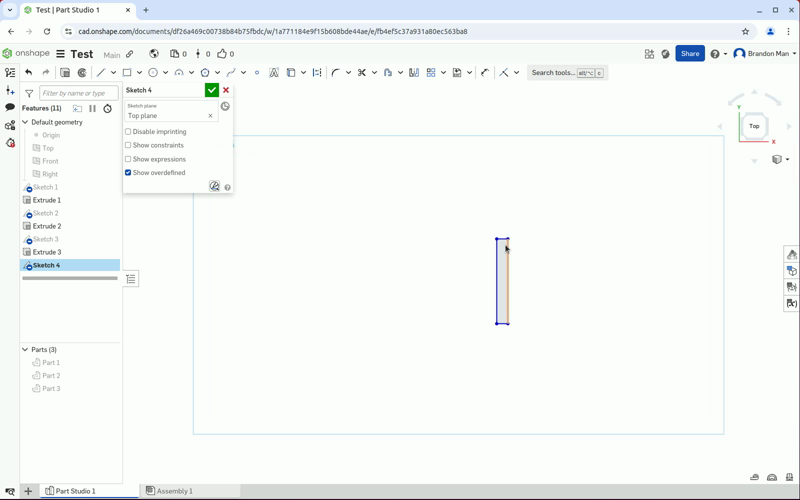
scroll(6)
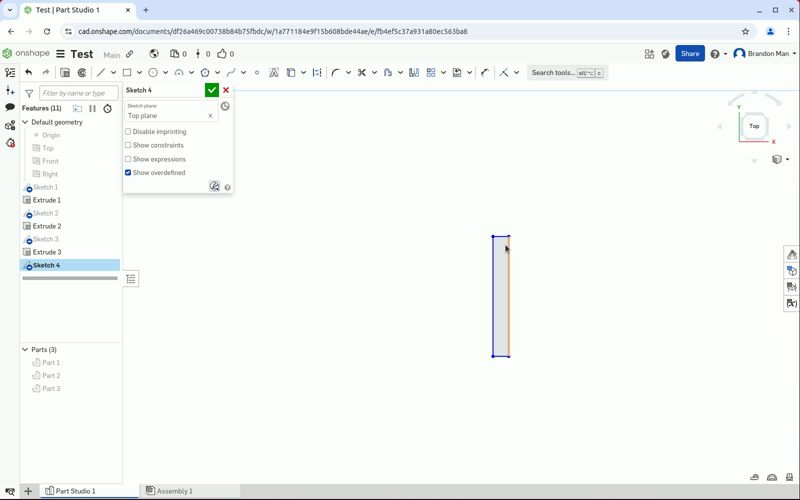
scroll(6)
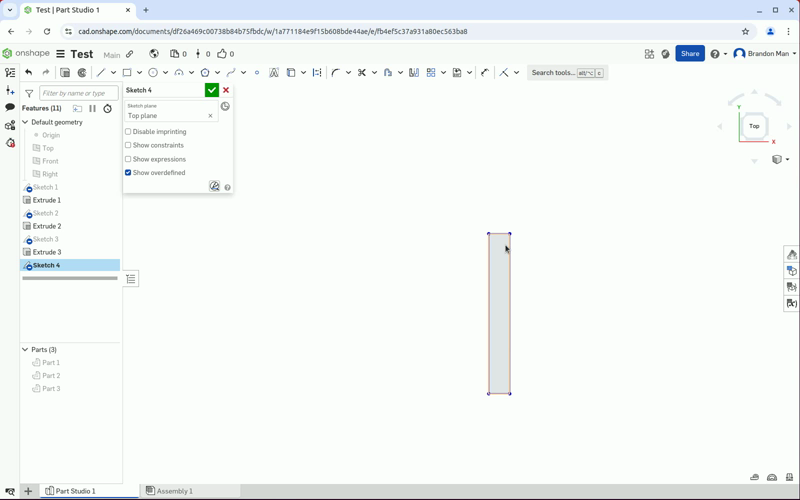
scroll(6)
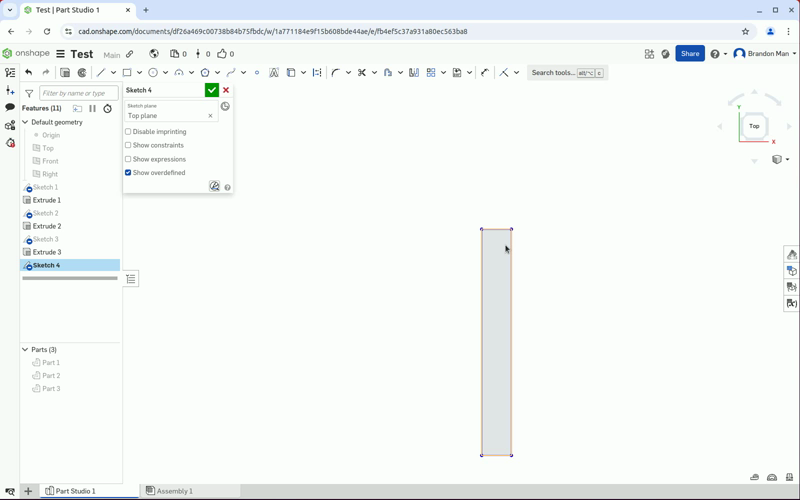
scroll(6)
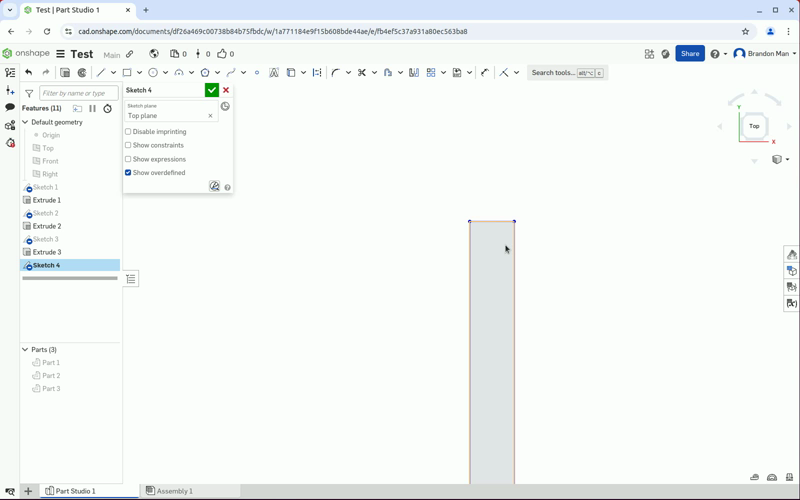
scroll(6)
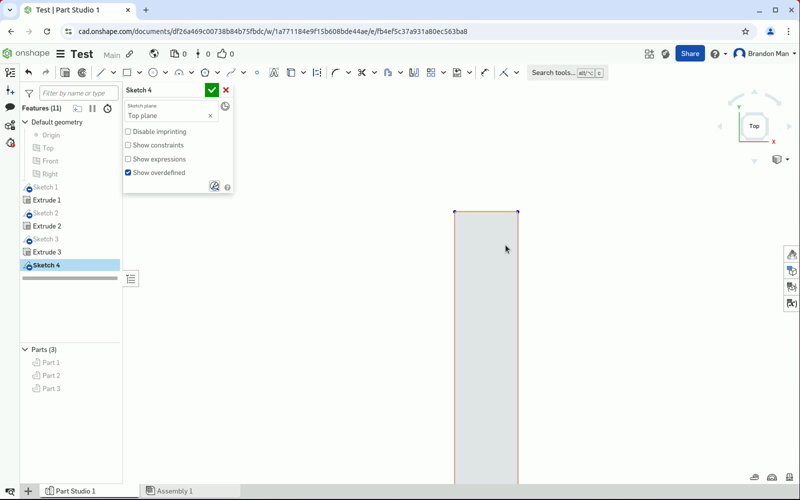
scroll(6)
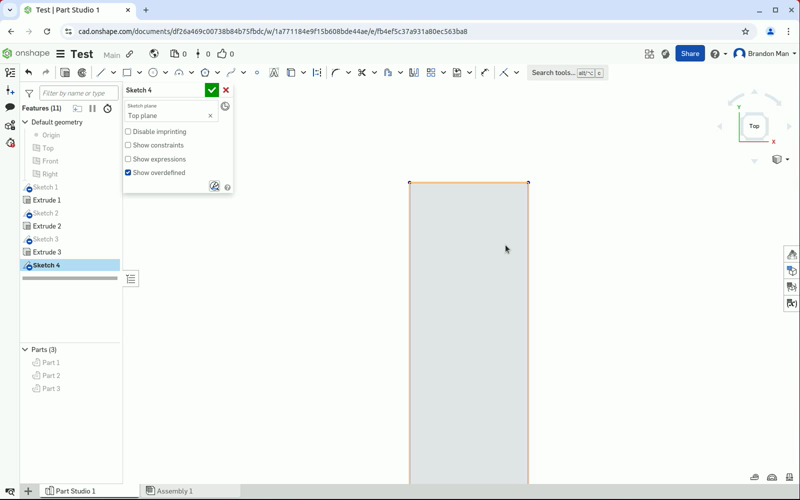
click(505, 244)
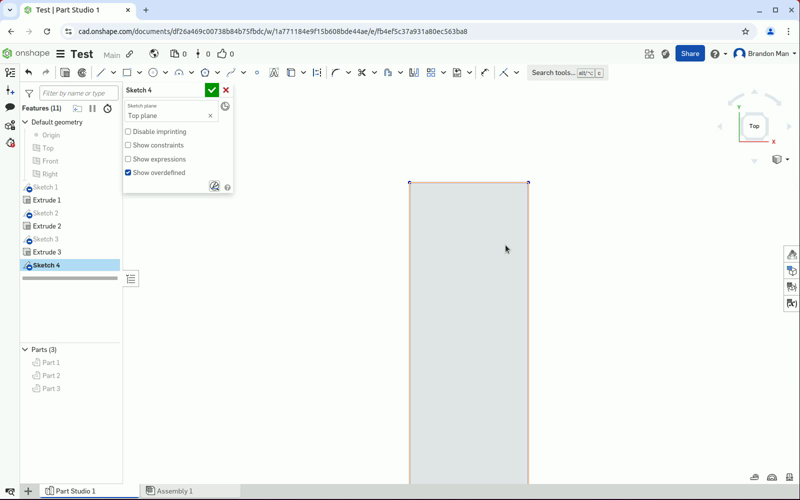
scroll(-6)
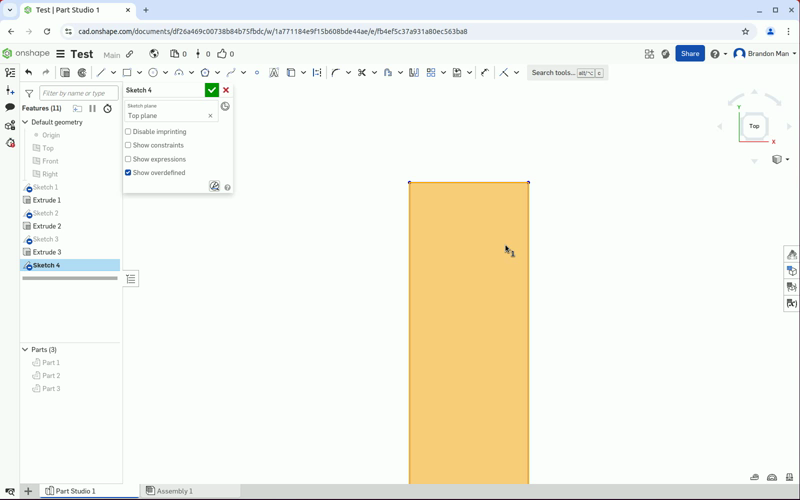
scroll(-6)
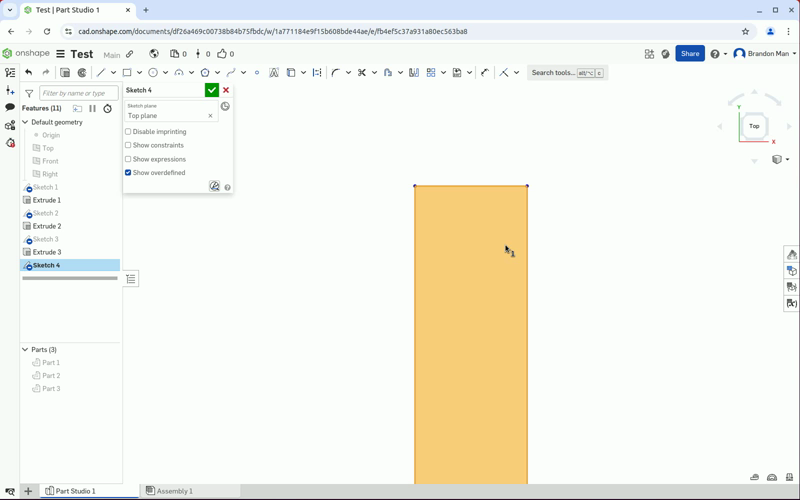
scroll(-6)
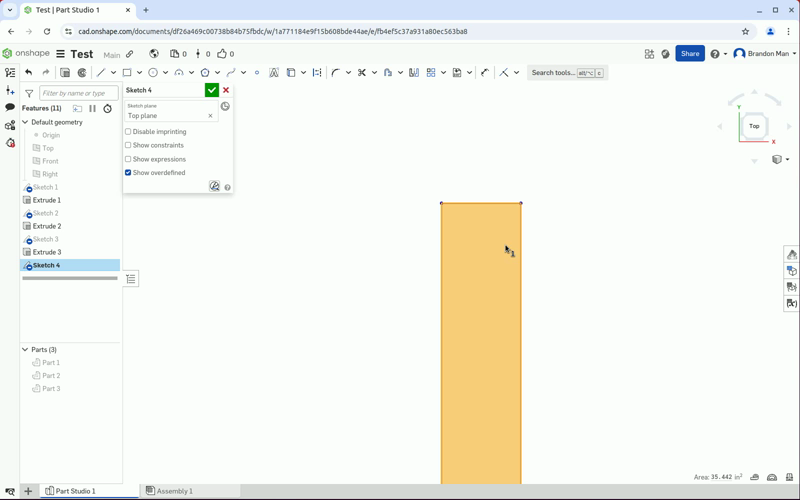
scroll(-6)
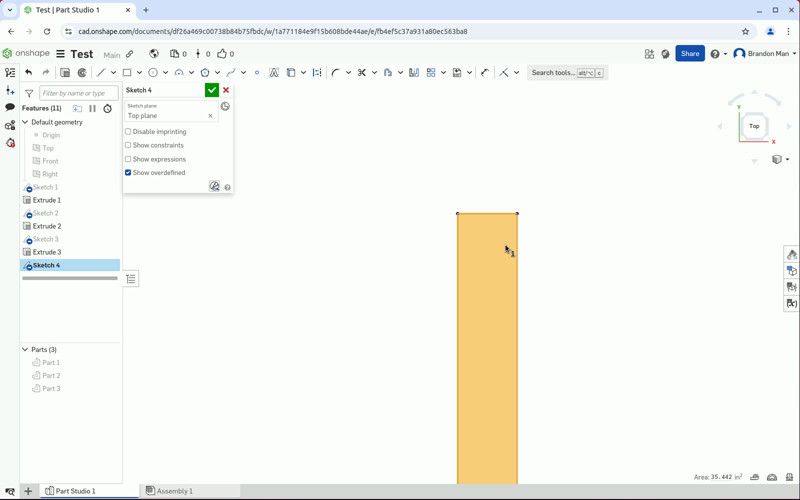
scroll(-6)
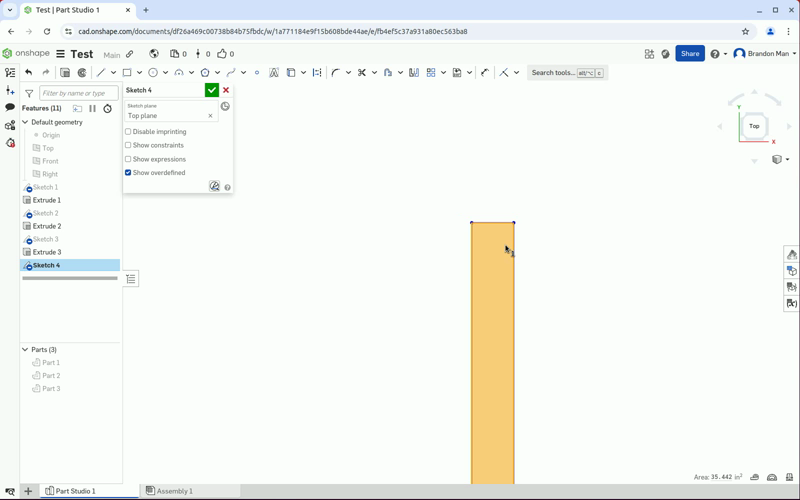
scroll(-6)
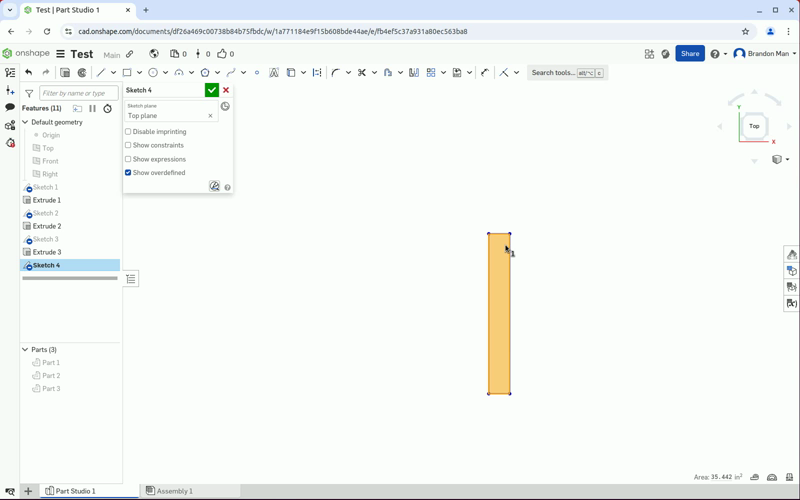
scroll(-6)
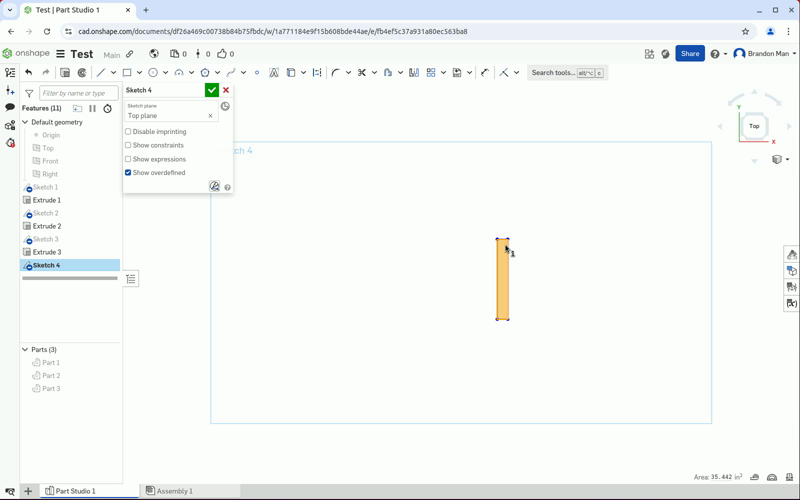
mouse_move(73, 352)
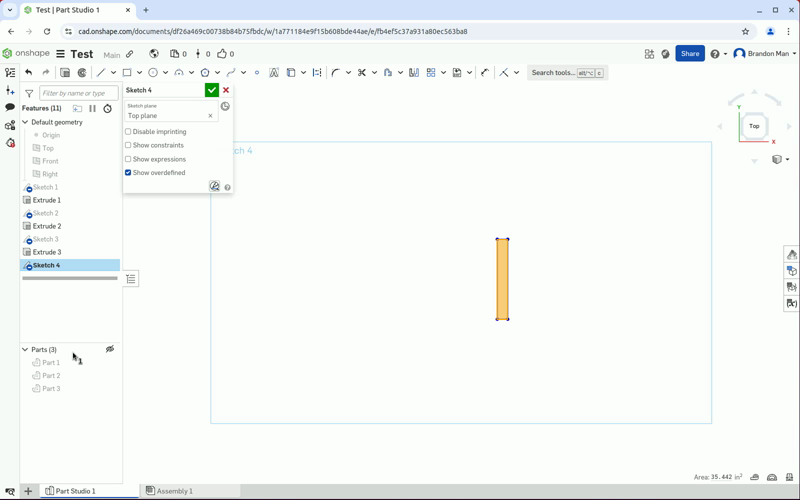
key(shift+y)
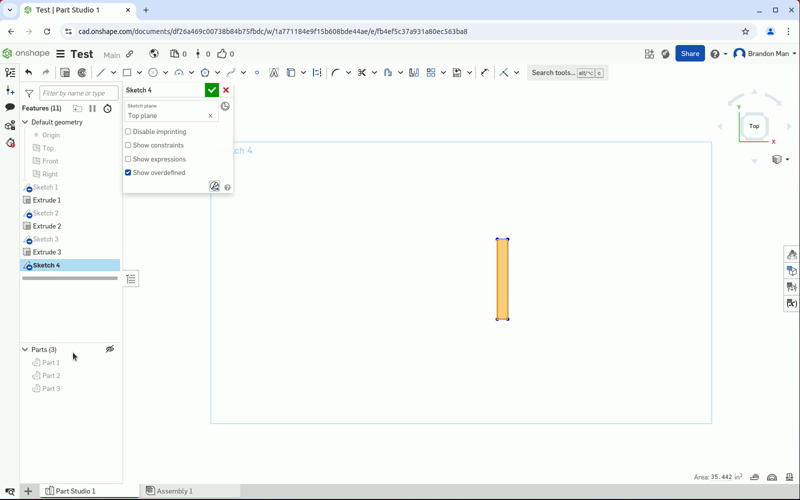
key(shift+e)
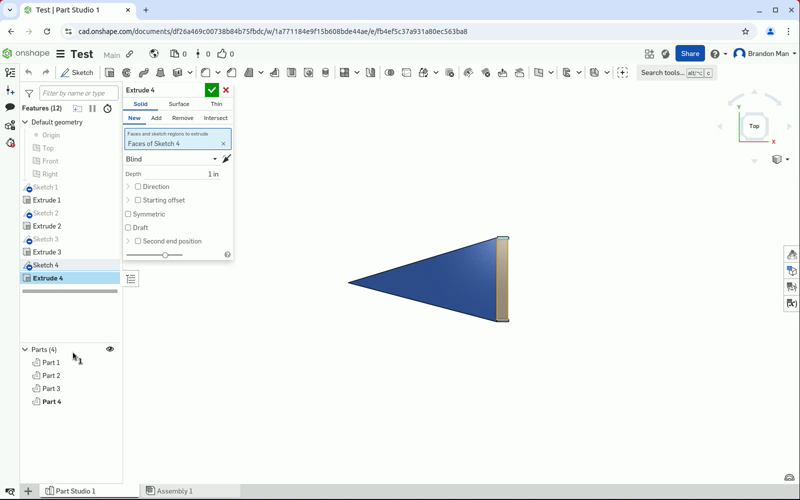
mouse_move(143, 106)
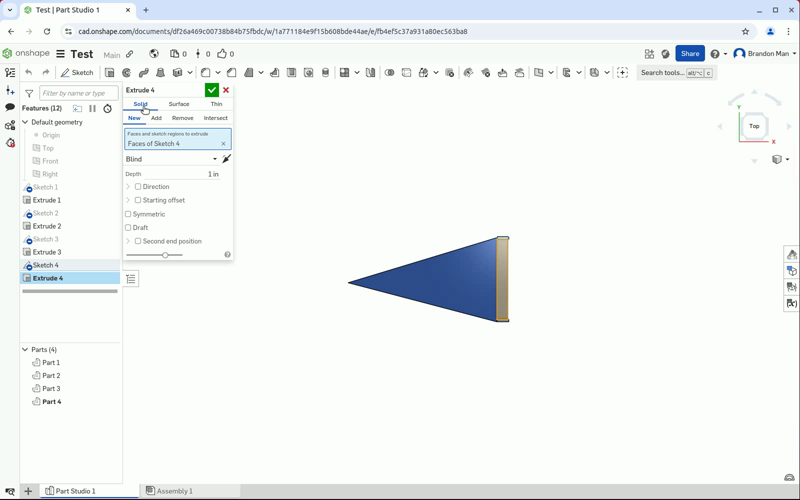
click(143, 106)
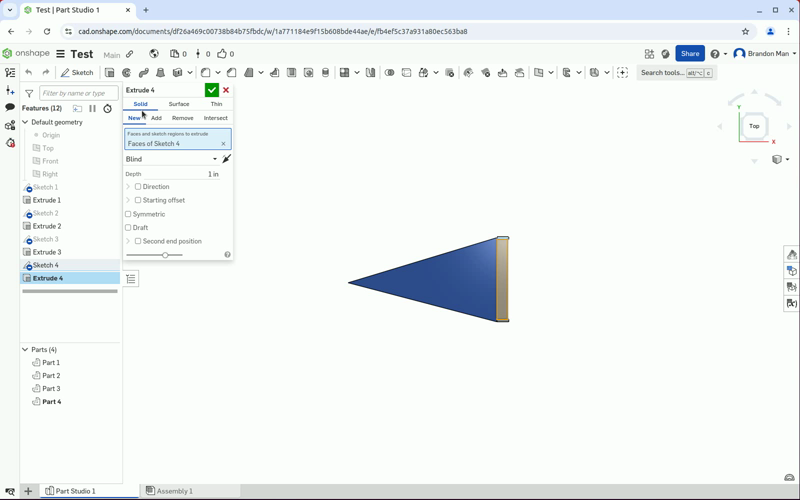
mouse_move(137, 120)
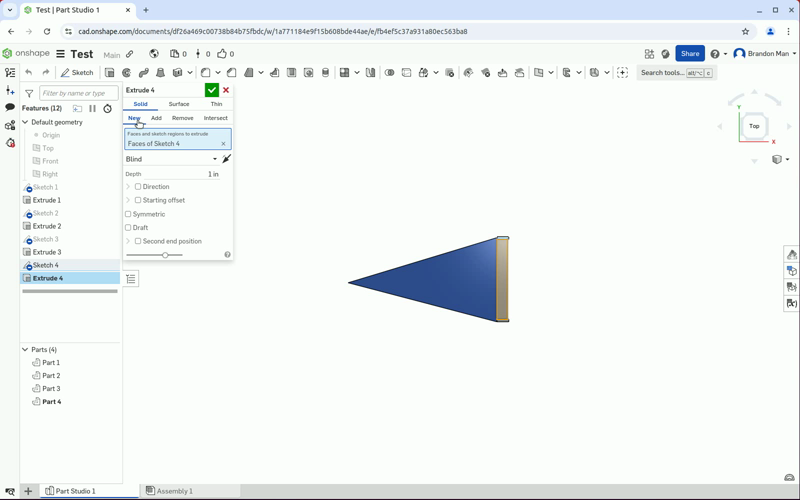
click(137, 120)
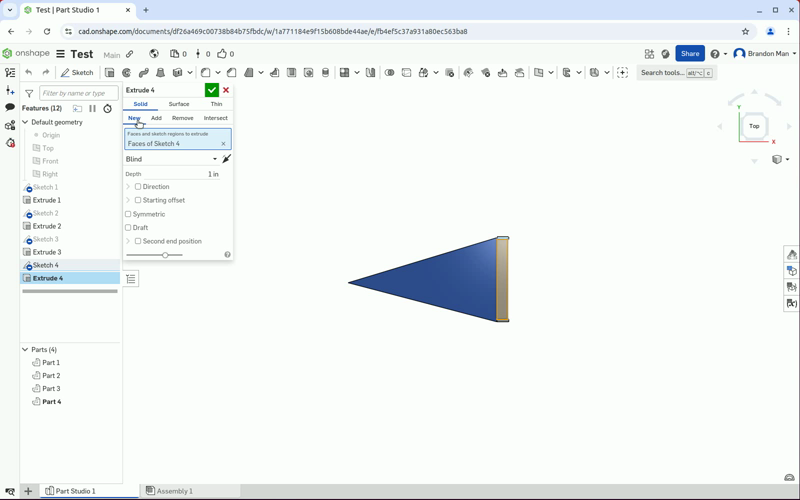
key(tab, 4)
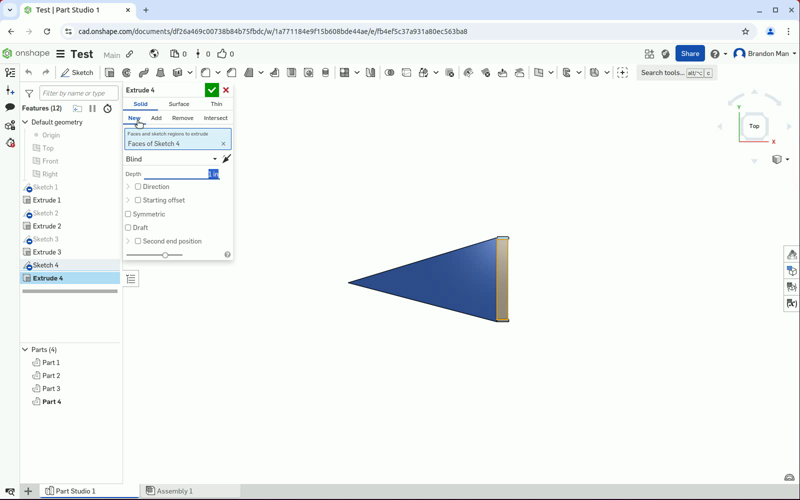
text(0.481)
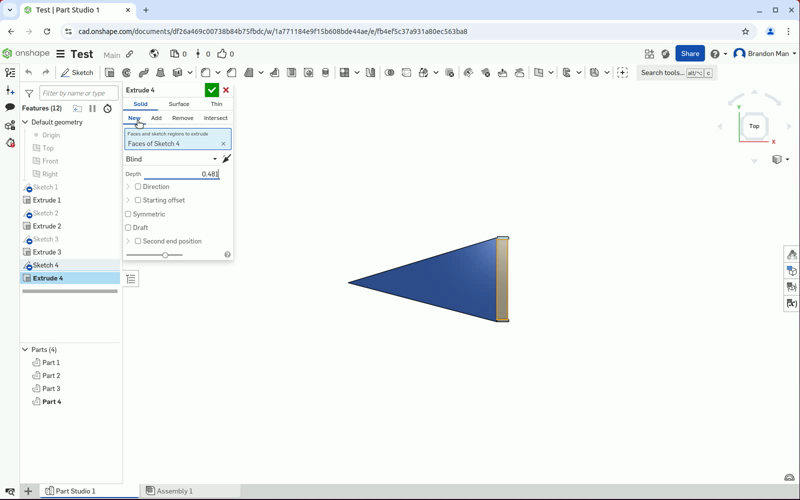
key(enter)
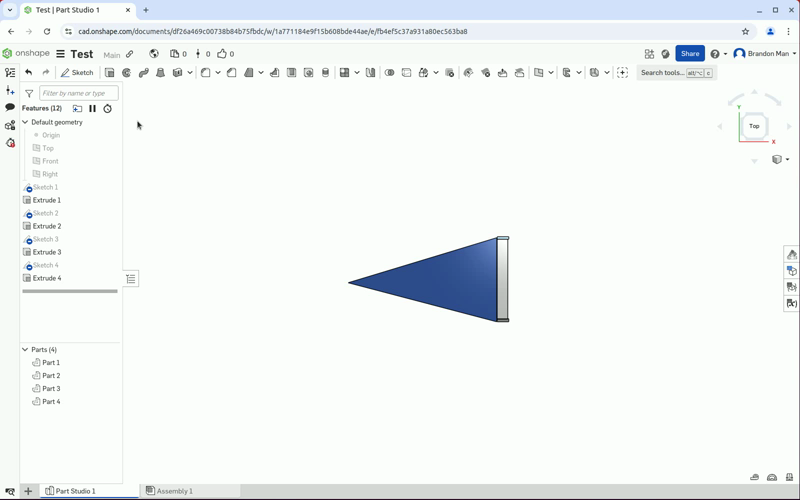
key(shift+h)
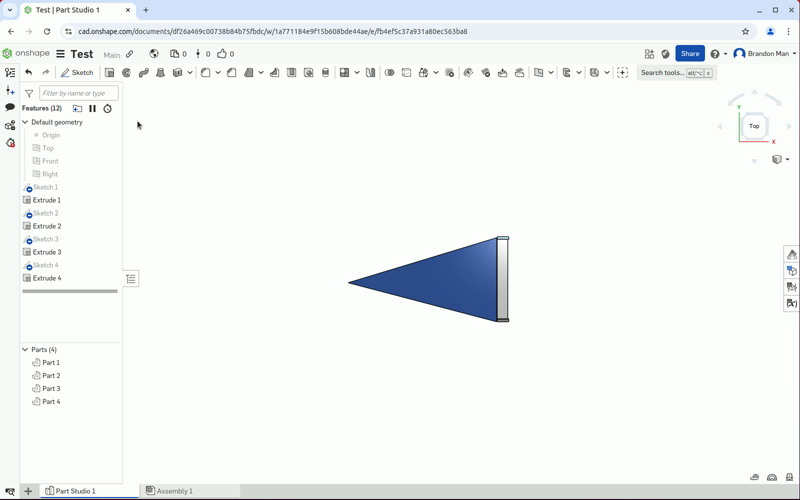
key(shift+h)
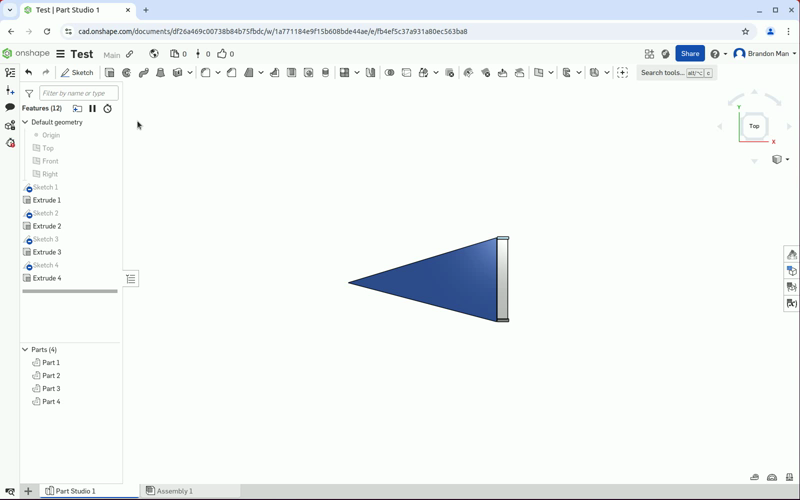
mouse_move(73, 189)
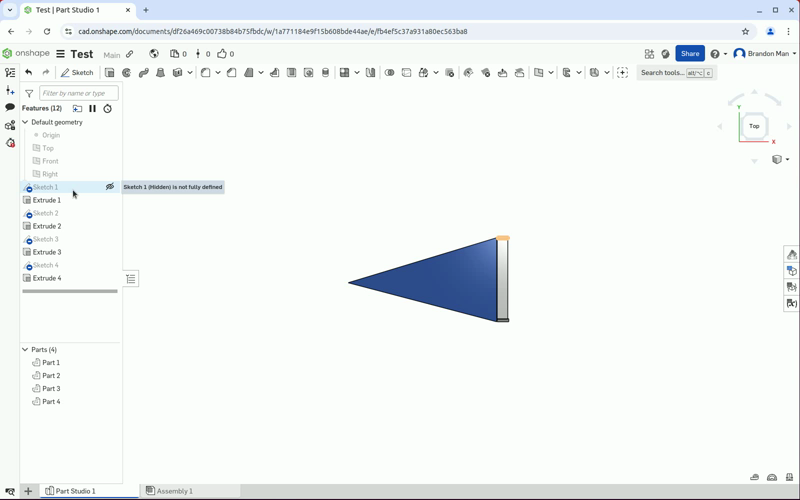
click(73, 189)
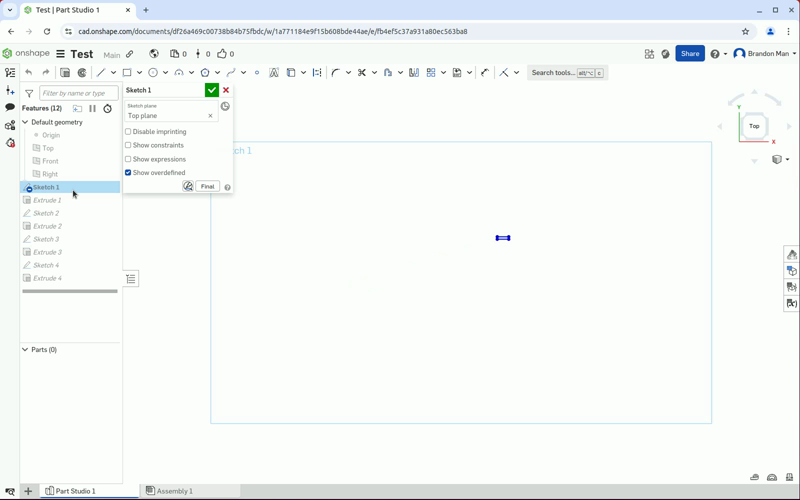
mouse_move(229, 92)
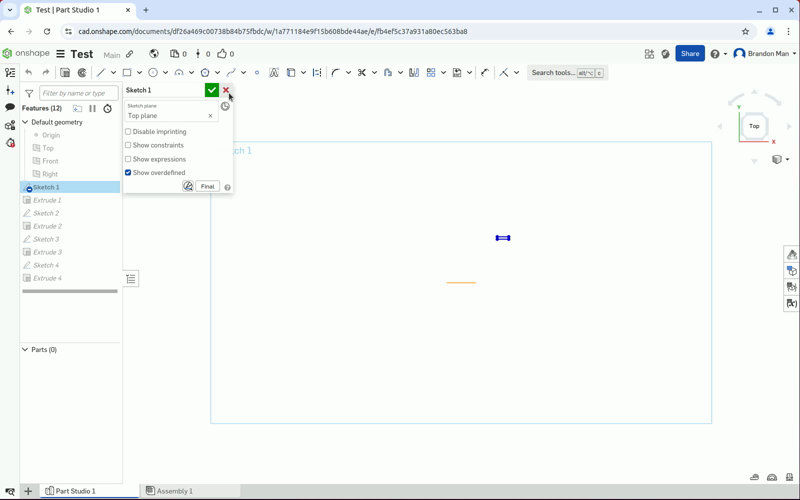
click(229, 92)
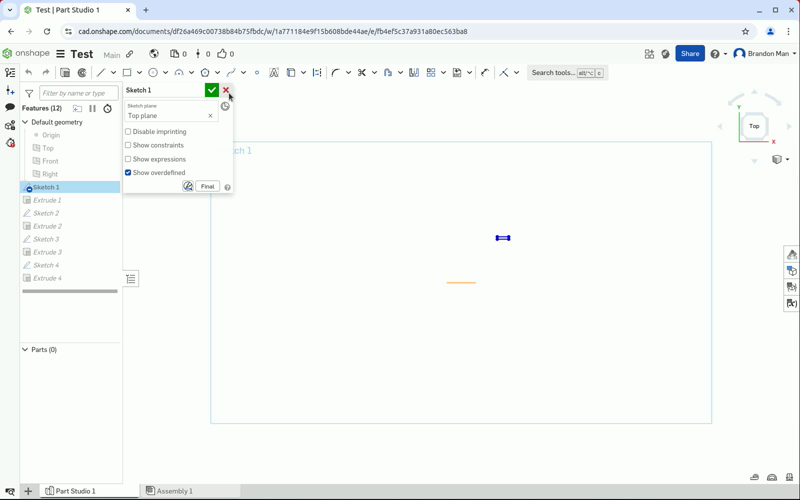
key(shift+s)
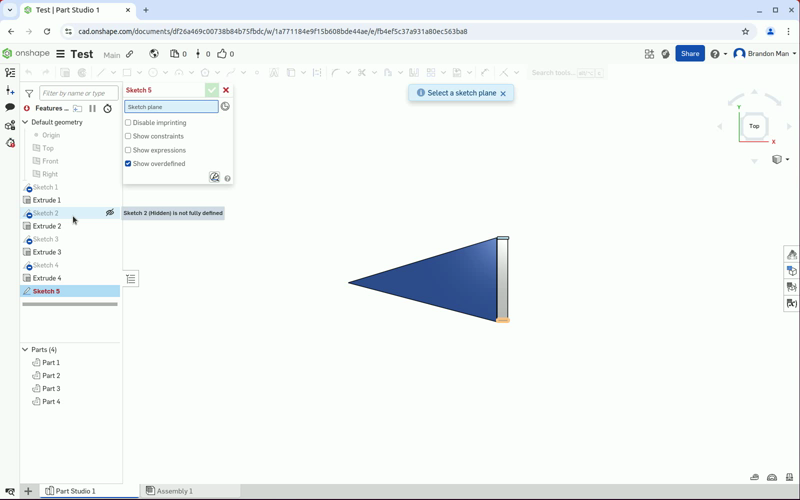
scroll(3)
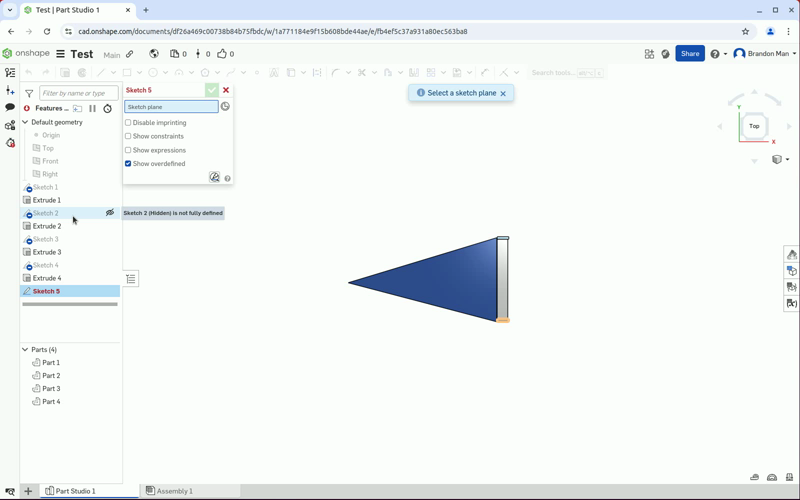
mouse_move(73, 150)
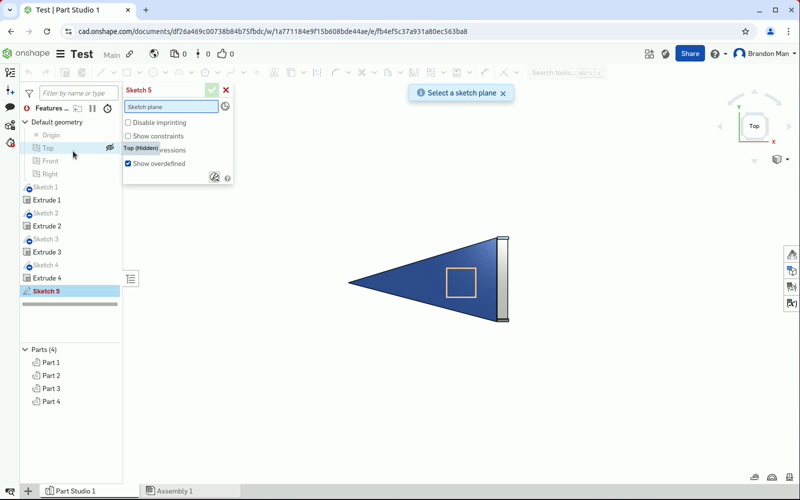
click(73, 150)
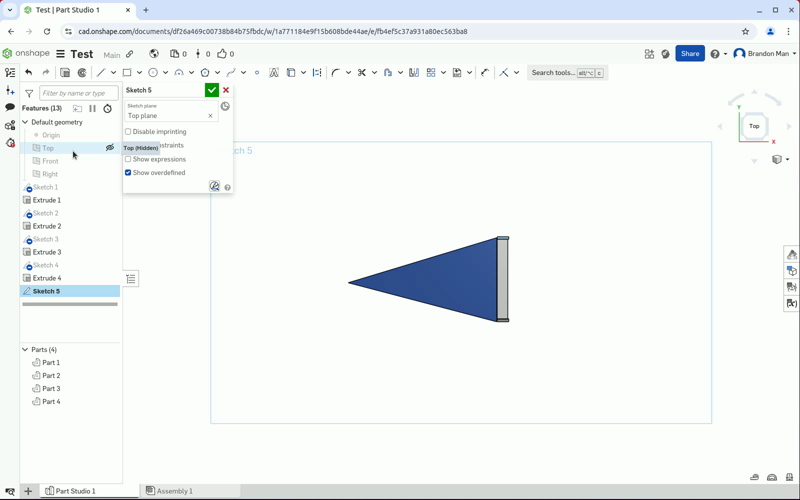
mouse_move(73, 352)
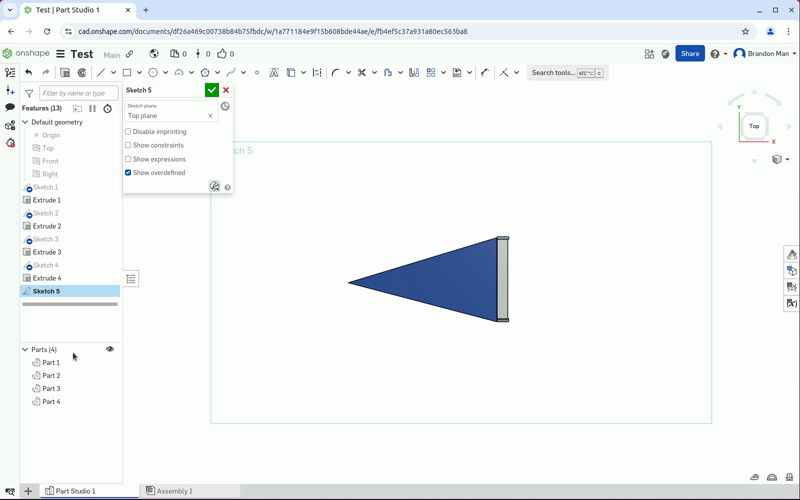
key(y)
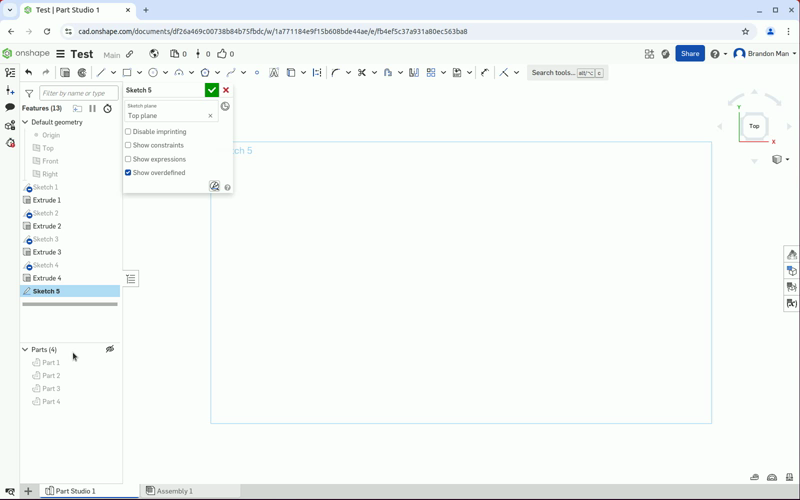
key(l)
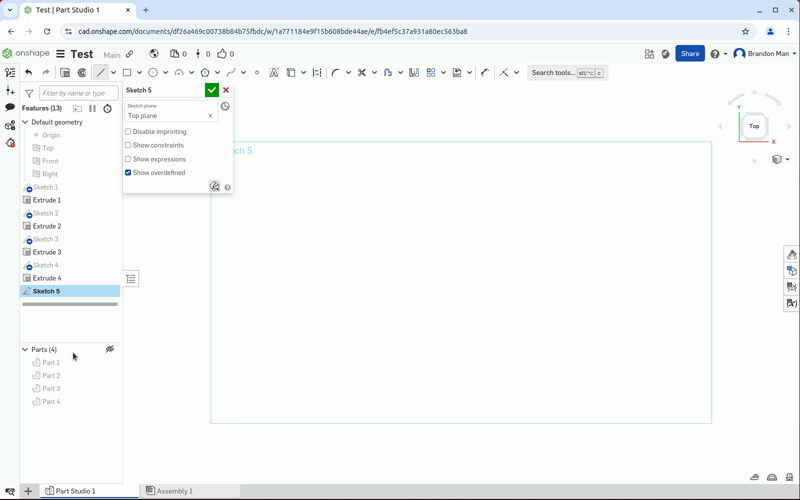
key_down(shift)
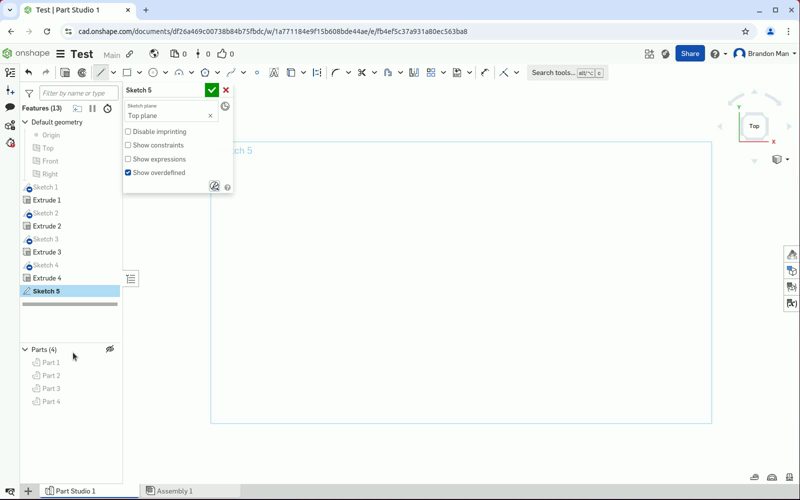
mouse_move(497, 239)
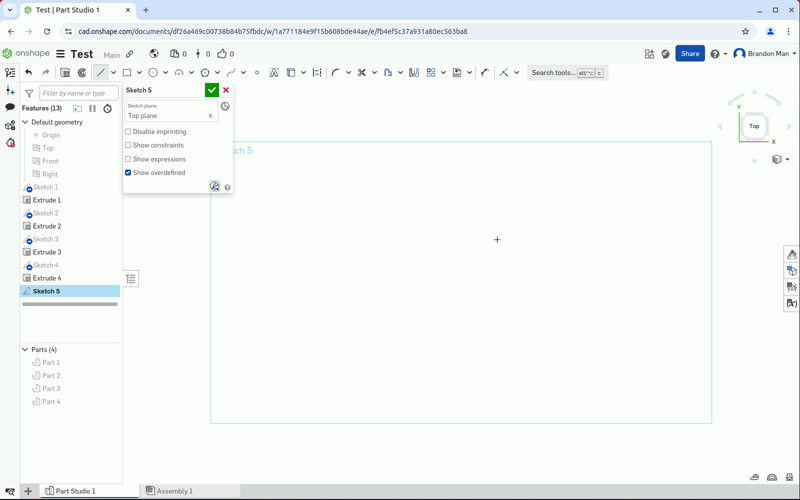
click(497, 239)
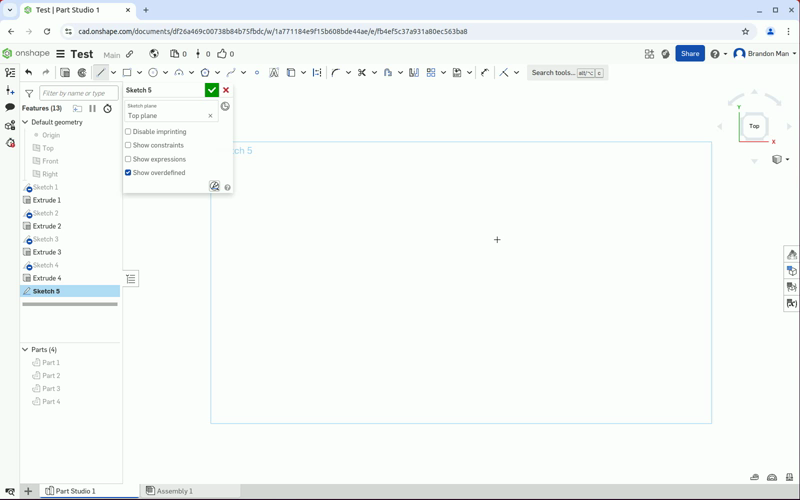
key_up(shift)
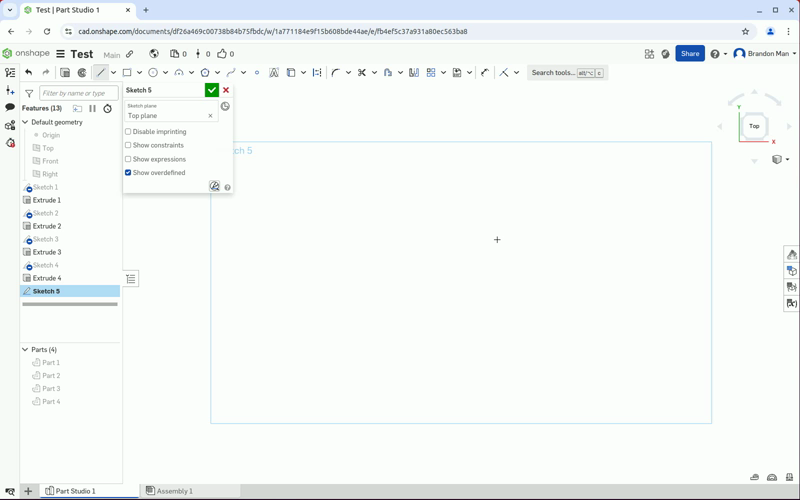
key_down(shift)
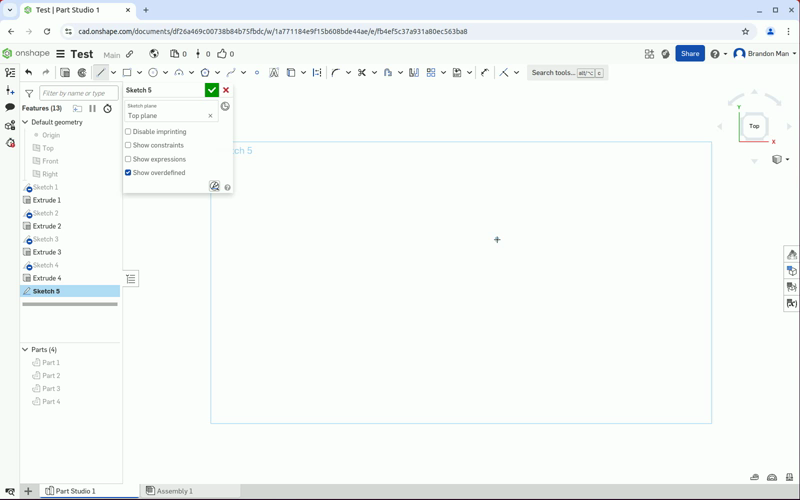
mouse_move(527, 239)
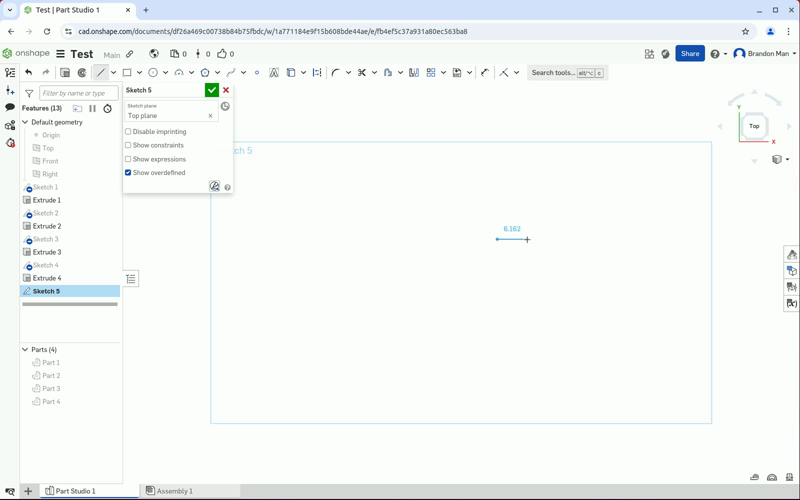
mouse_move(508, 239)
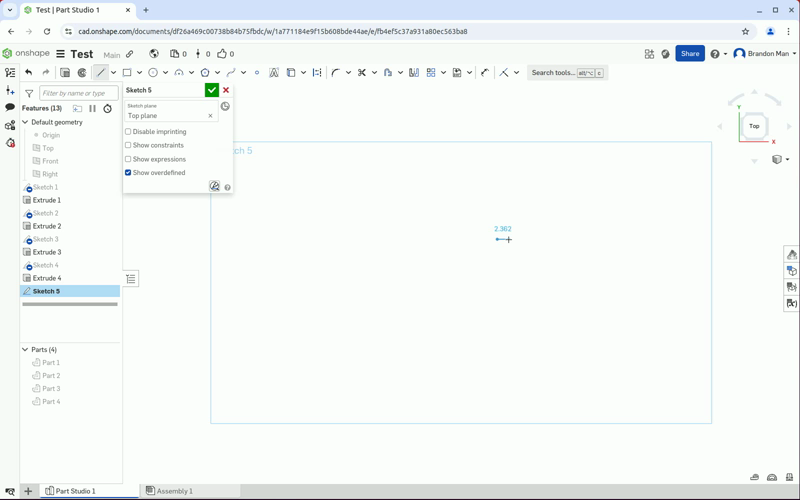
click(508, 239)
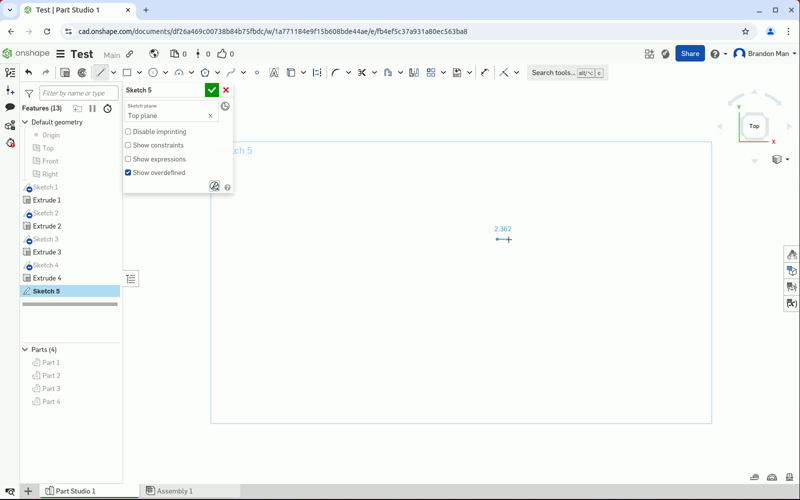
key_up(shift)
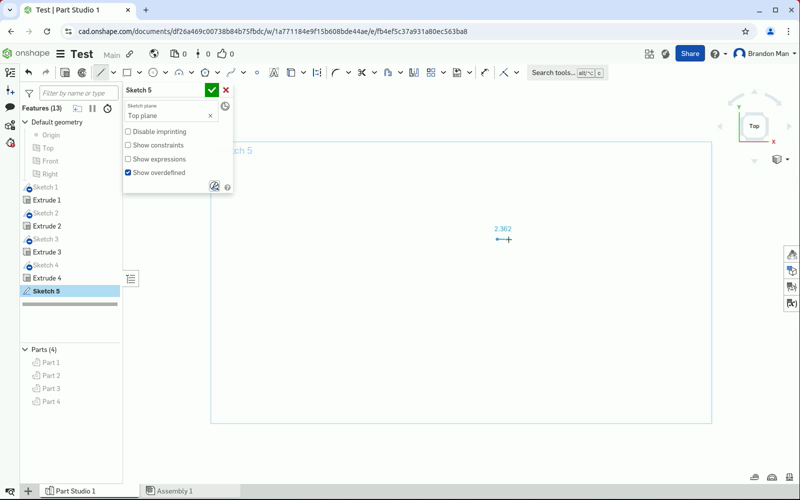
key_down(shift)
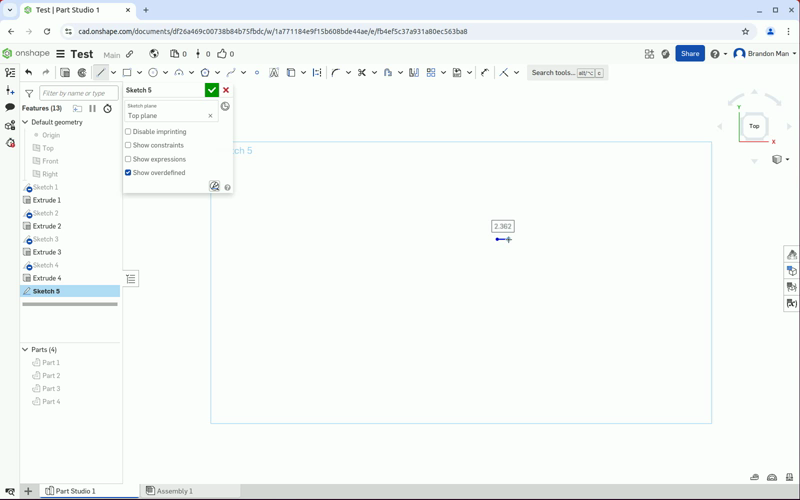
mouse_move(538, 239)
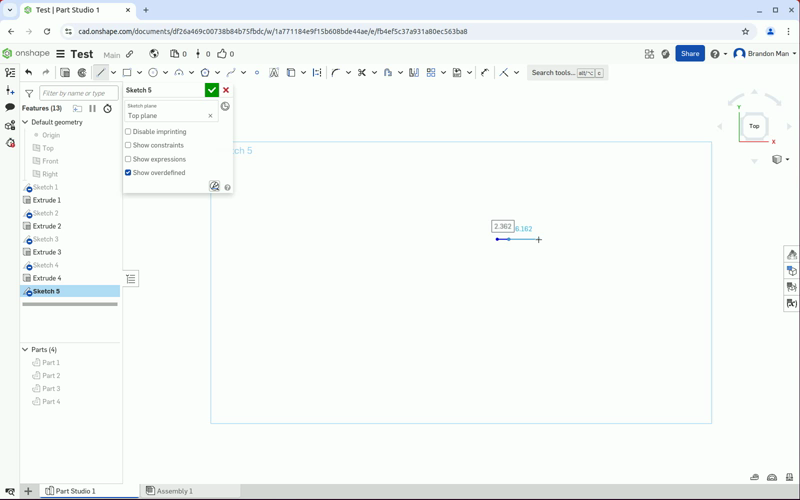
mouse_move(508, 236)
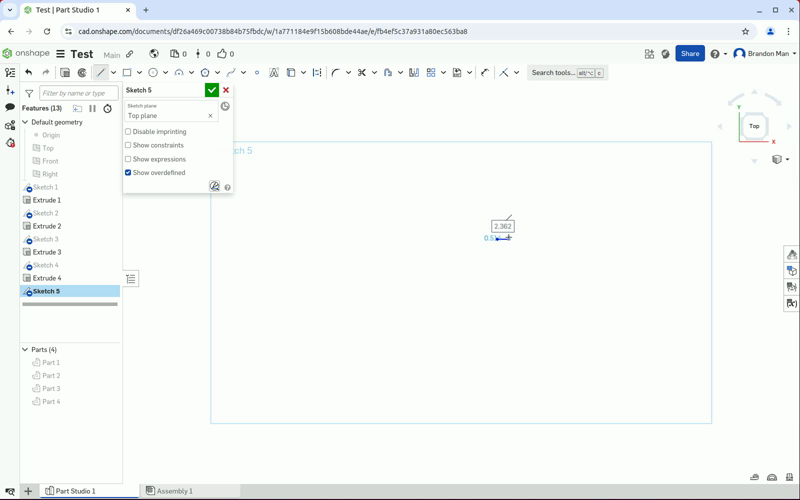
scroll(6)
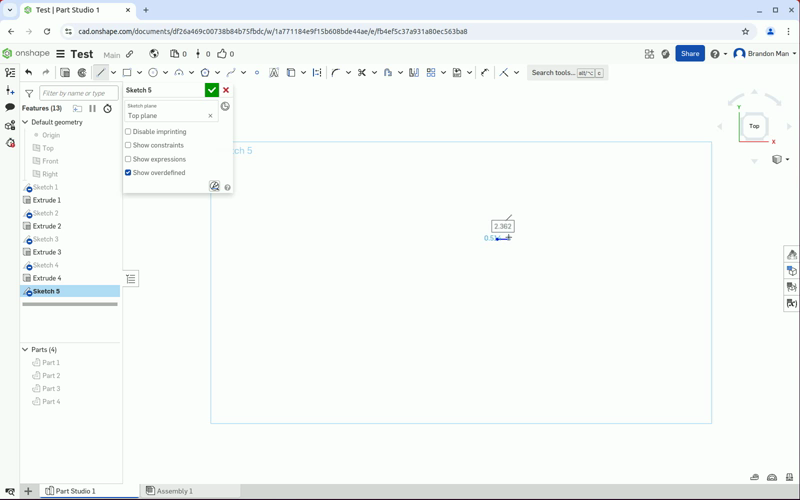
scroll(6)
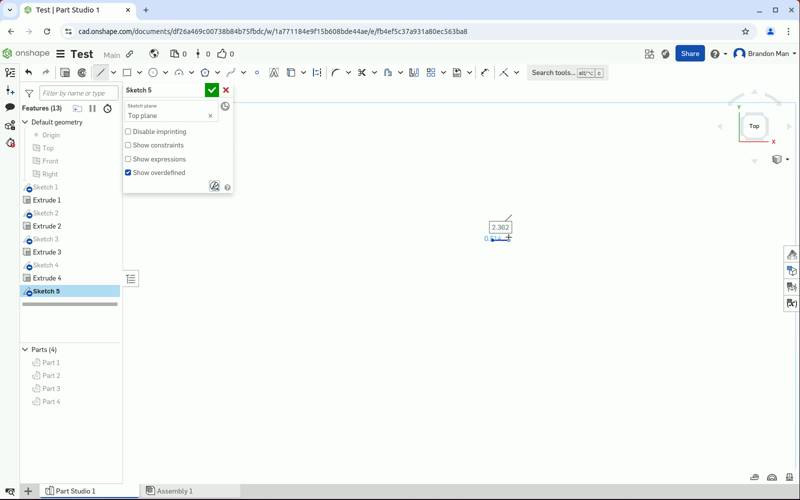
scroll(6)
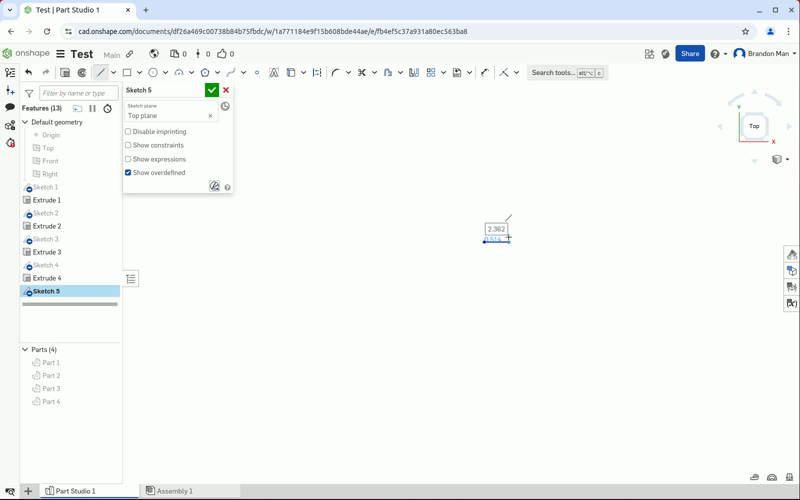
scroll(6)
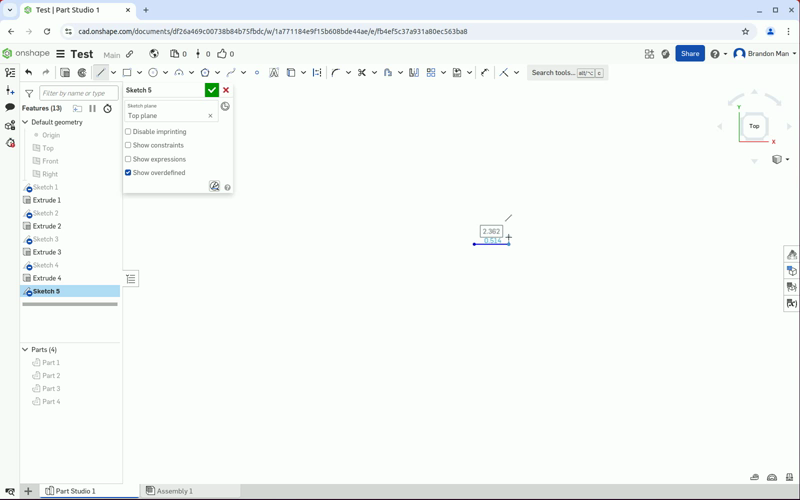
scroll(6)
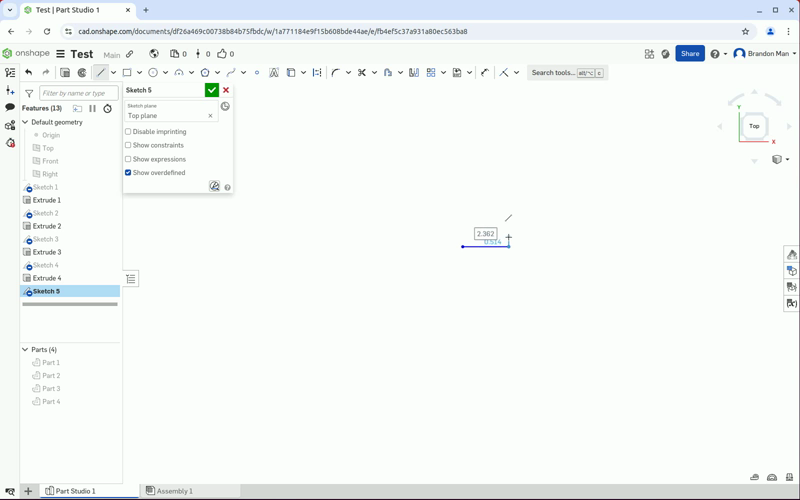
scroll(6)
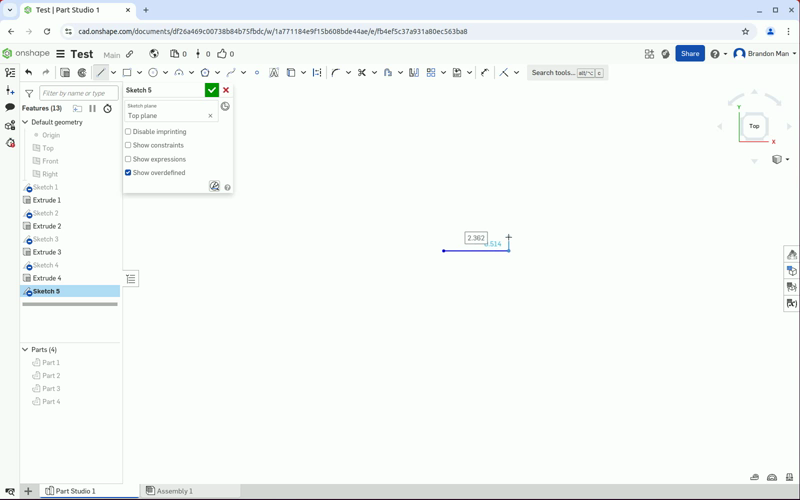
scroll(6)
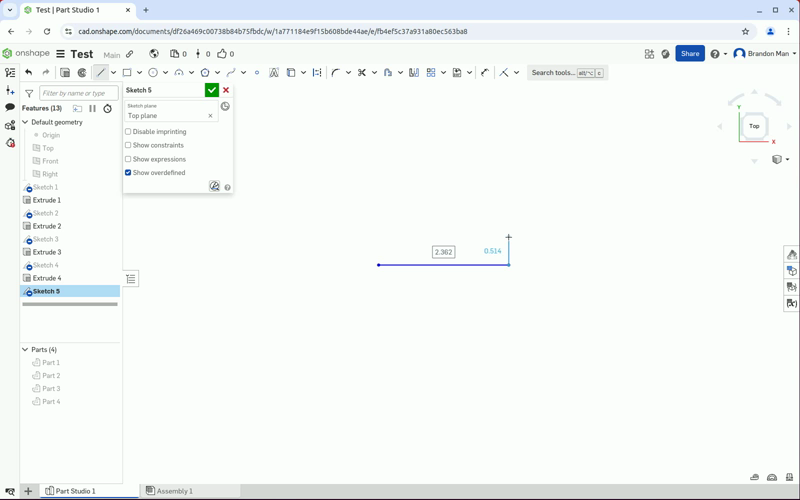
click(508, 236)
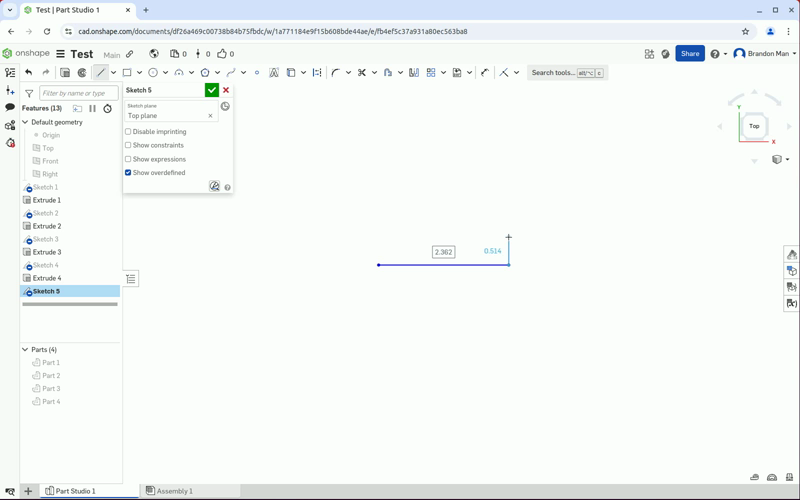
scroll(-6)
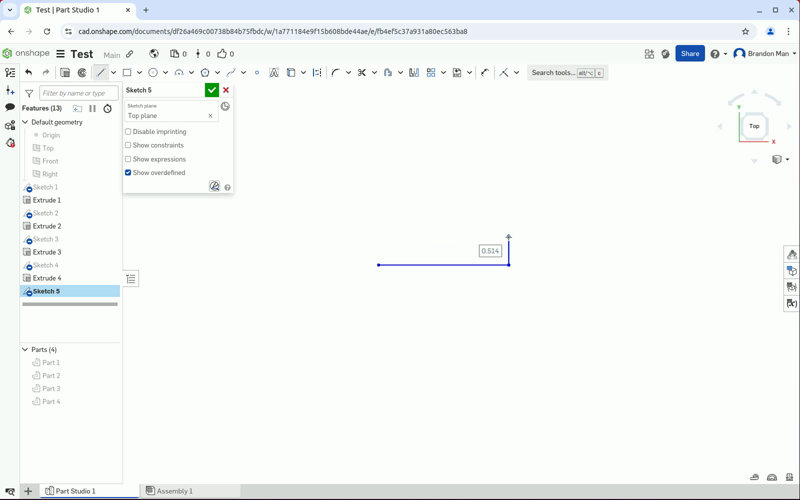
scroll(-6)
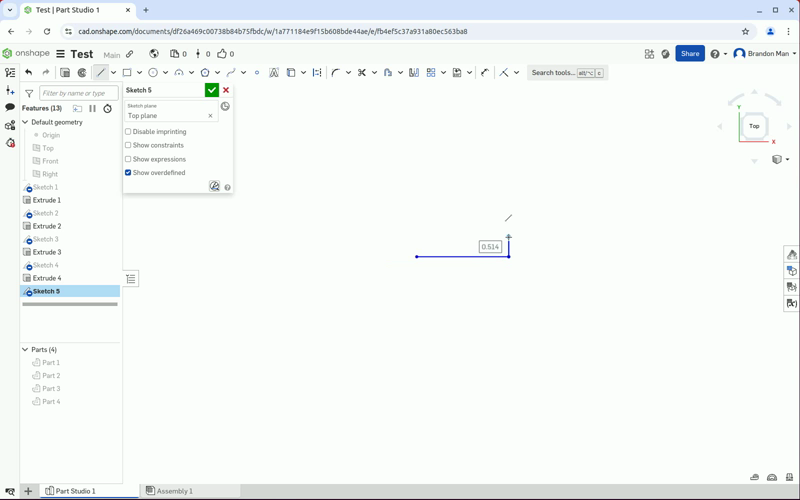
scroll(-6)
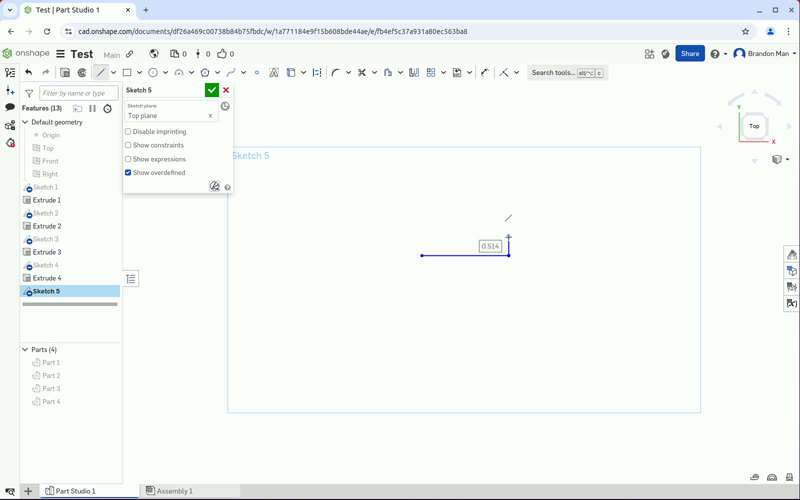
scroll(-6)
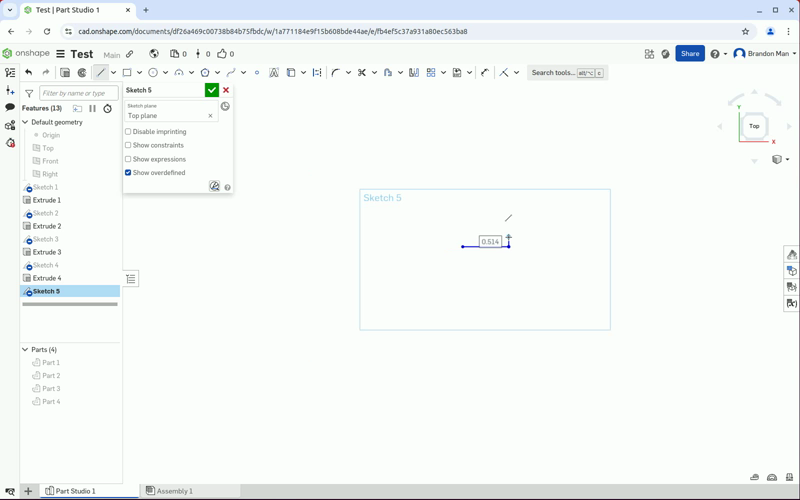
scroll(-6)
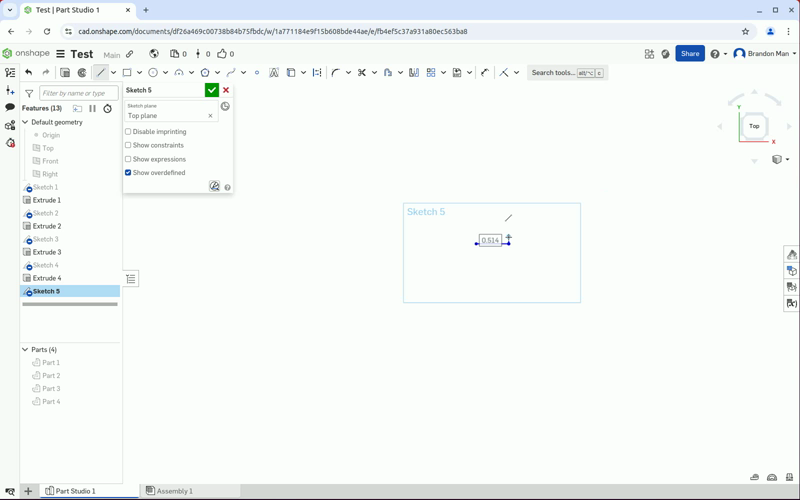
scroll(-6)
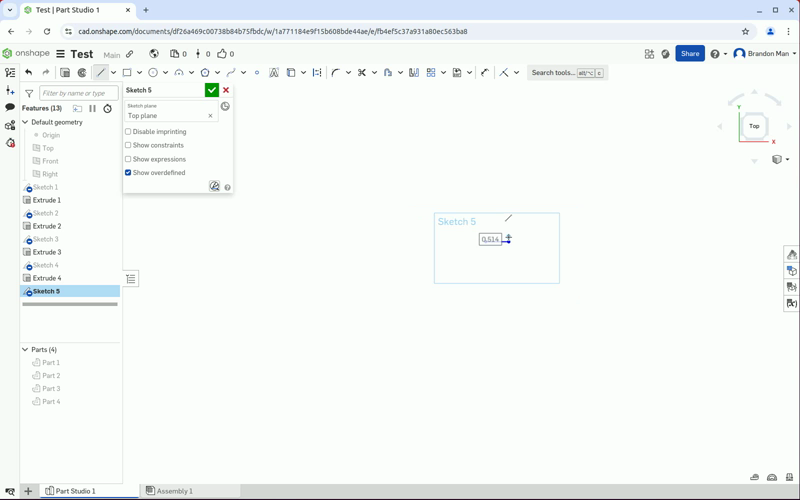
scroll(-6)
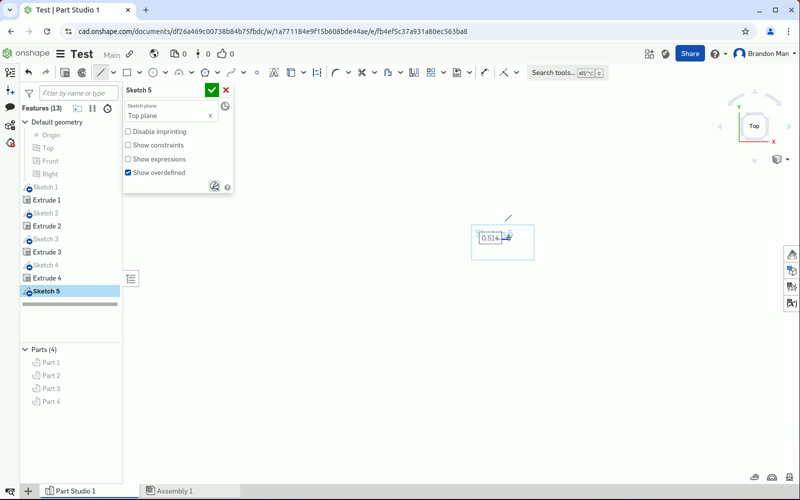
key_up(shift)
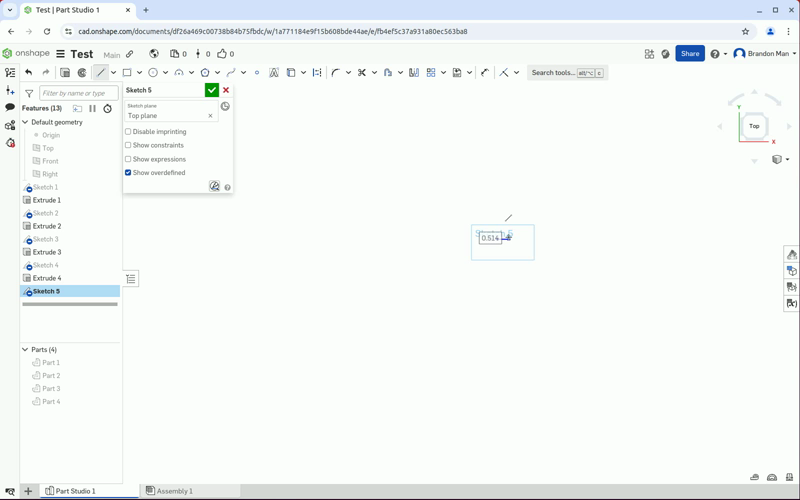
key_down(shift)
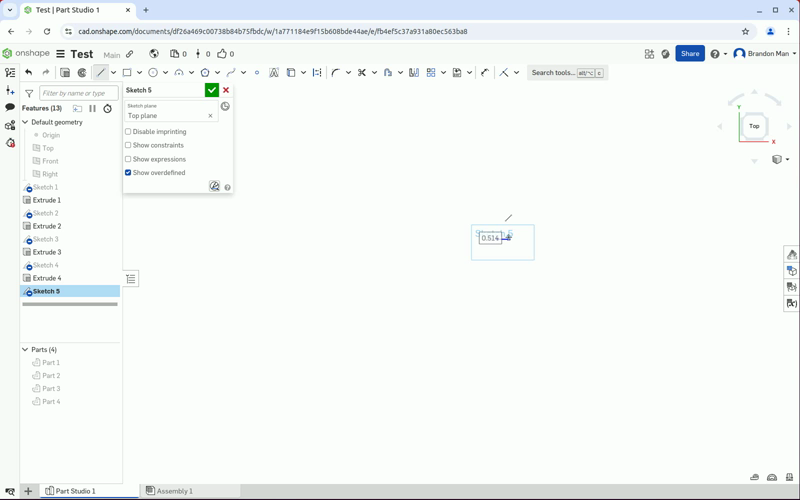
mouse_move(538, 236)
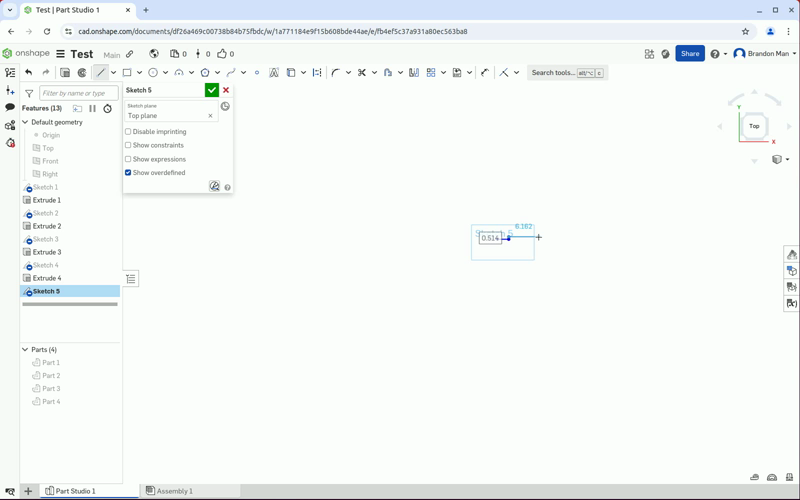
mouse_move(497, 236)
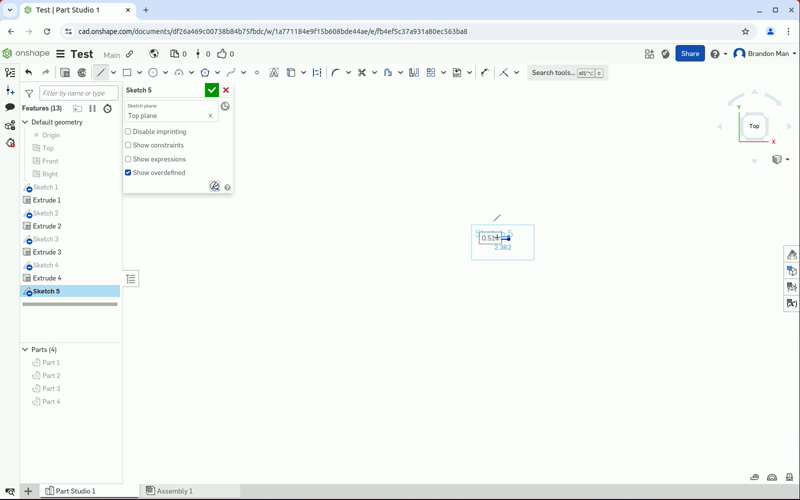
scroll(6)
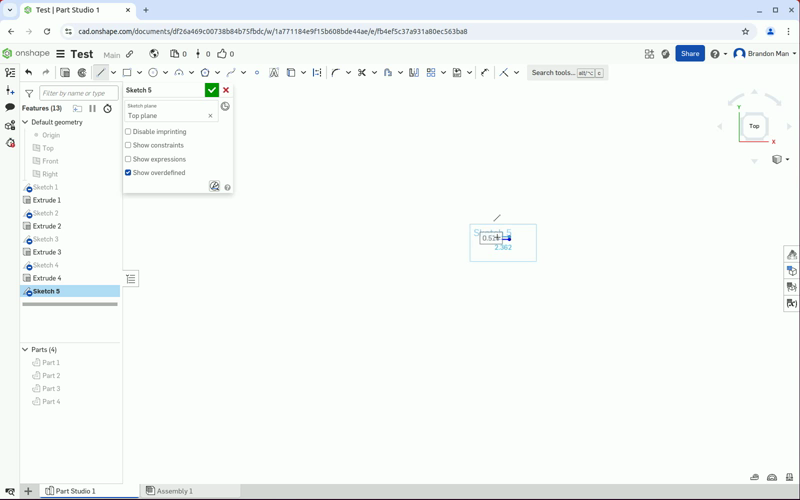
scroll(6)
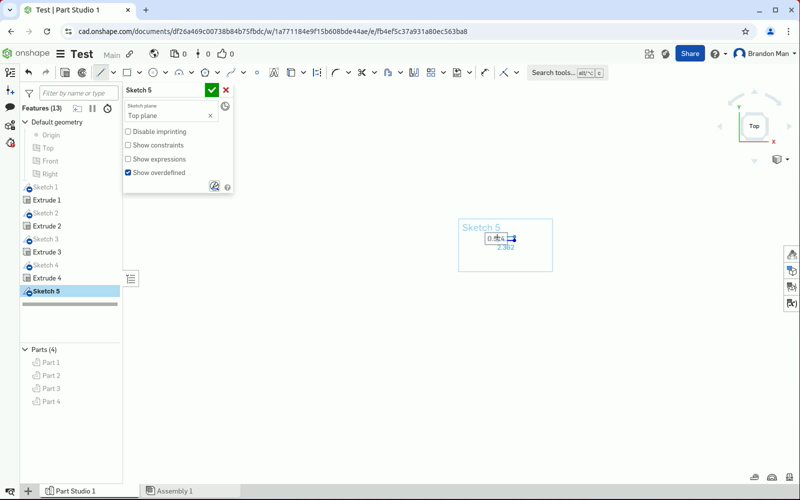
scroll(6)
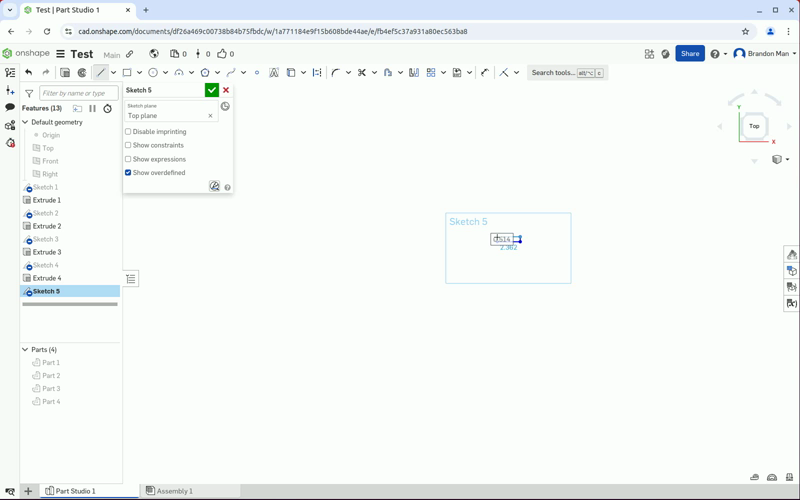
scroll(6)
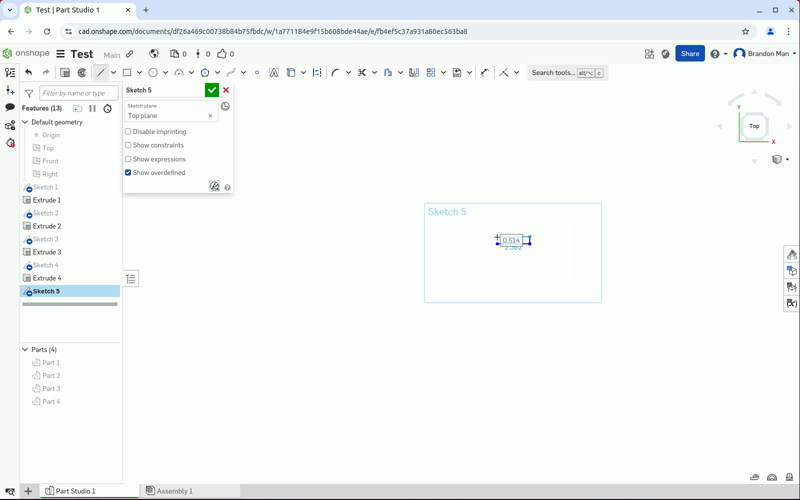
scroll(6)
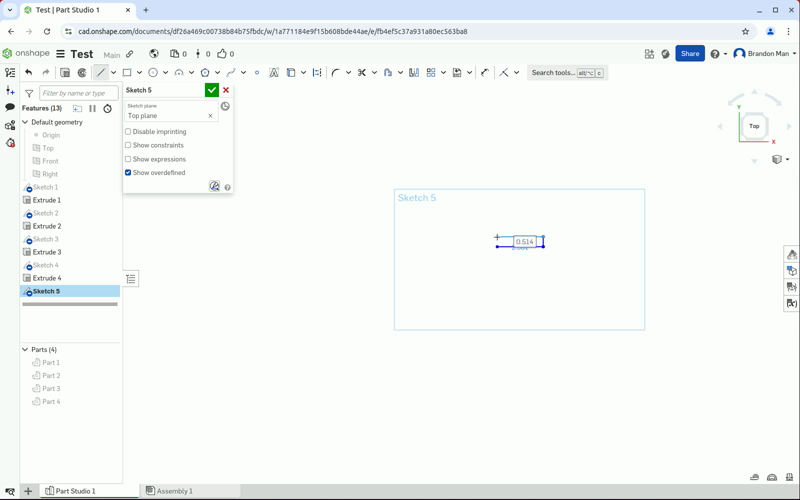
scroll(6)
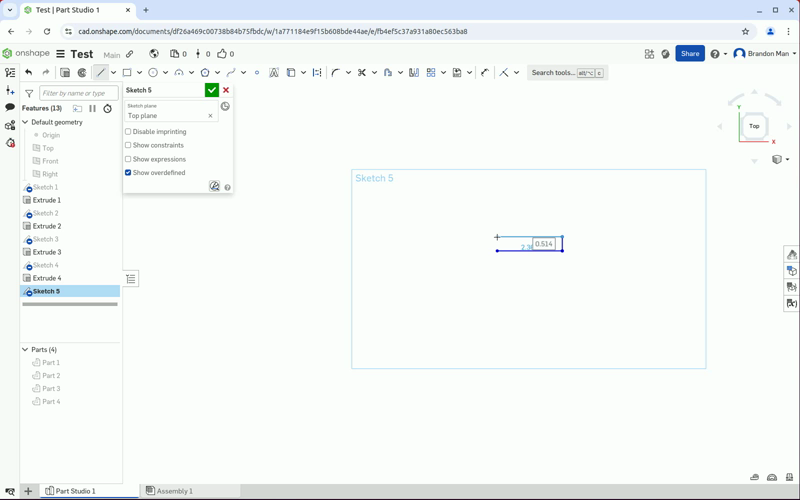
scroll(6)
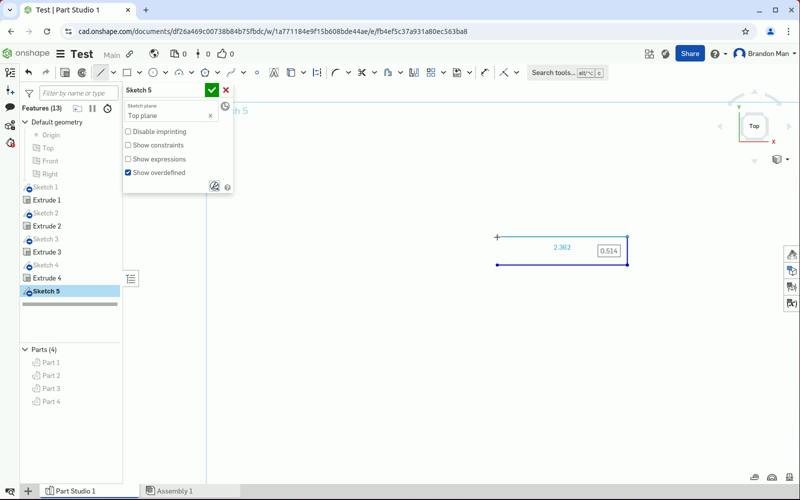
click(497, 236)
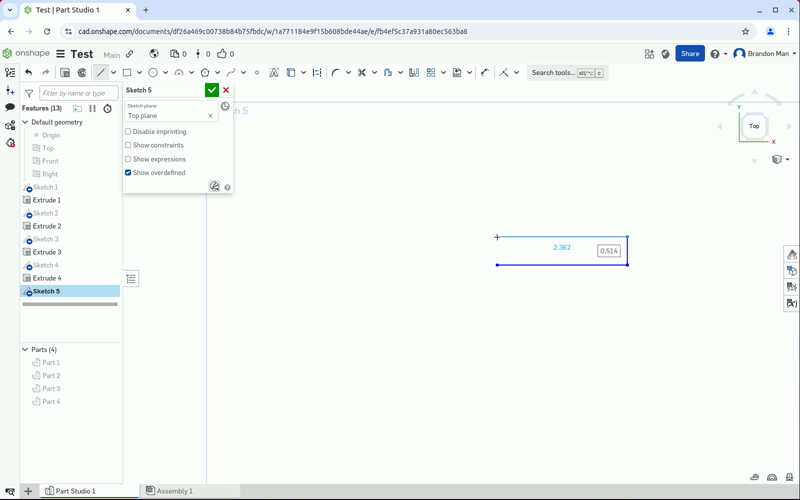
scroll(-6)
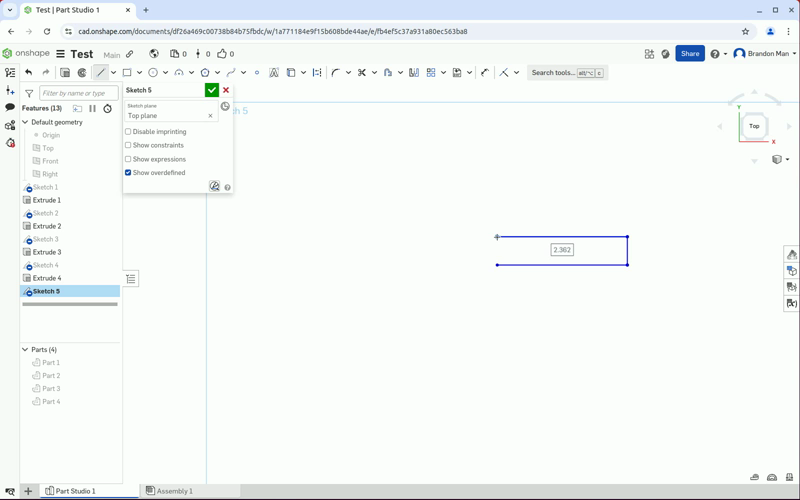
scroll(-6)
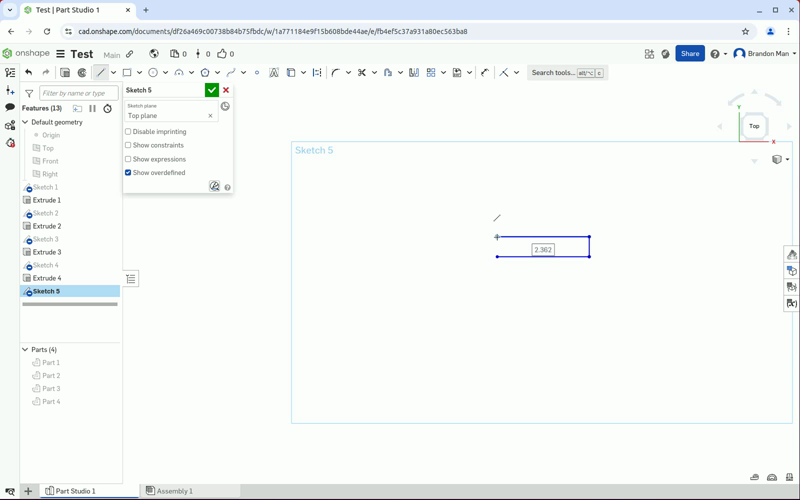
scroll(-6)
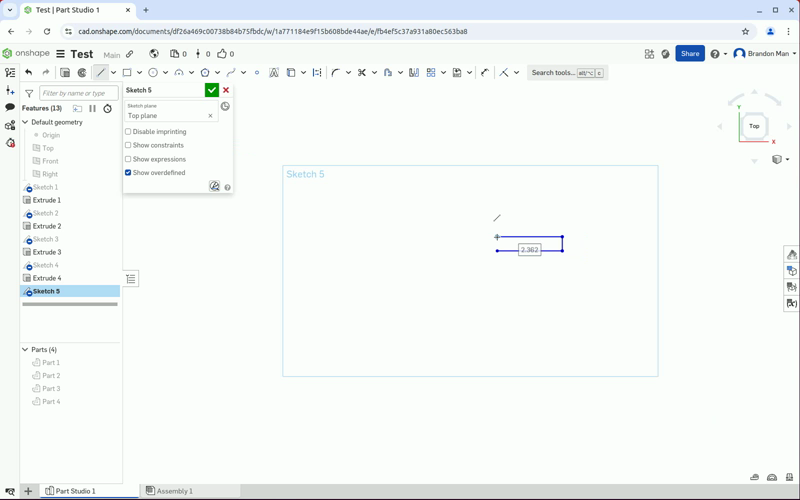
scroll(-6)
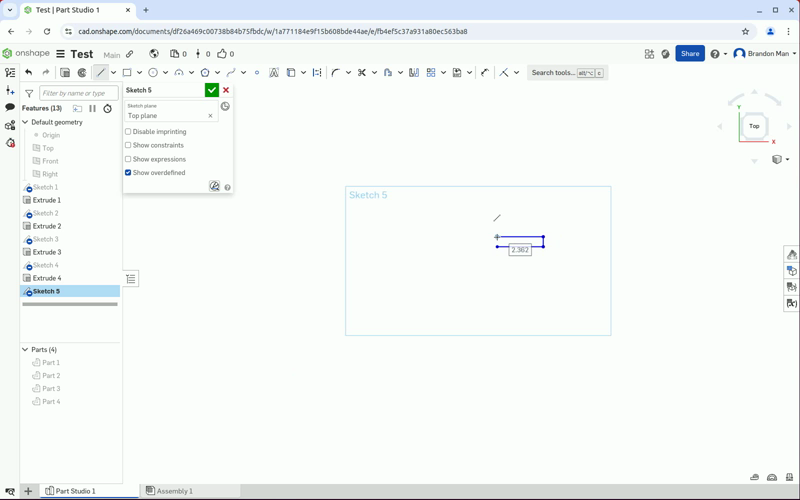
scroll(-6)
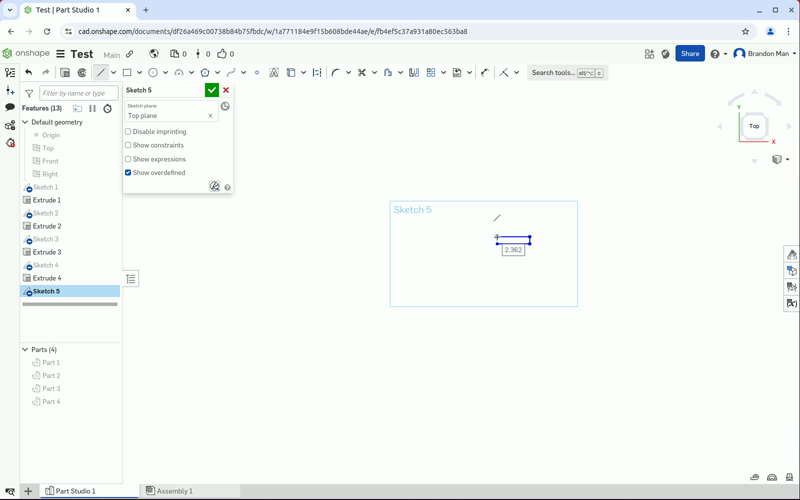
scroll(-6)
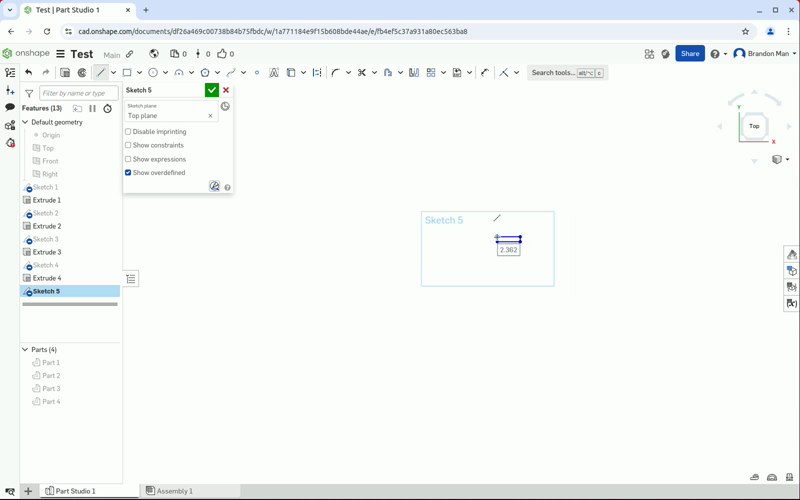
scroll(-6)
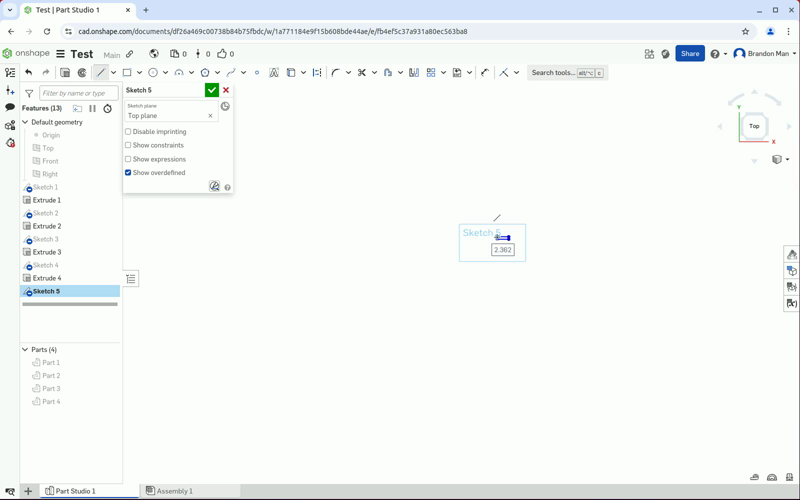
key_up(shift)
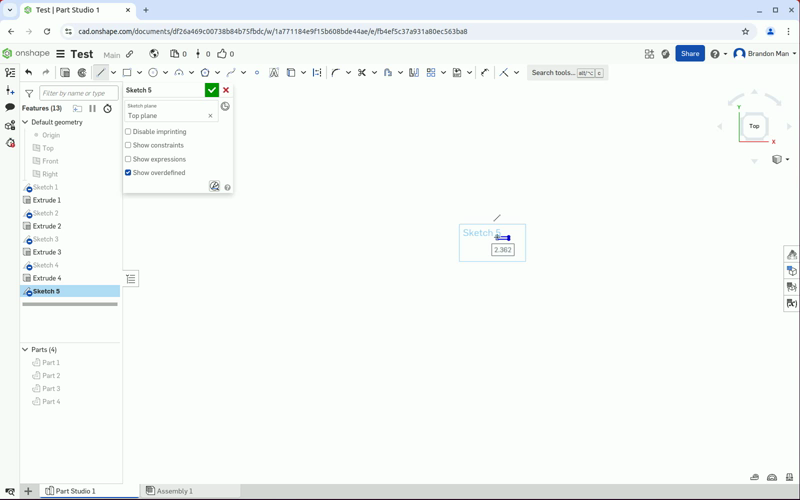
mouse_move(527, 236)
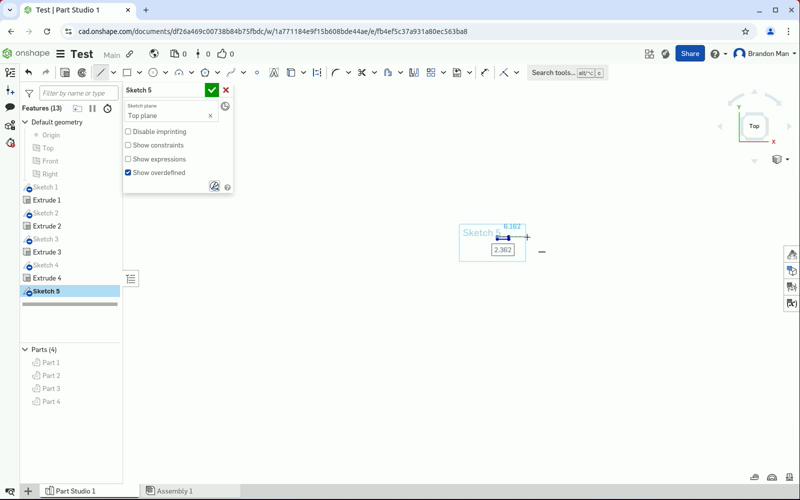
key_down(shift)
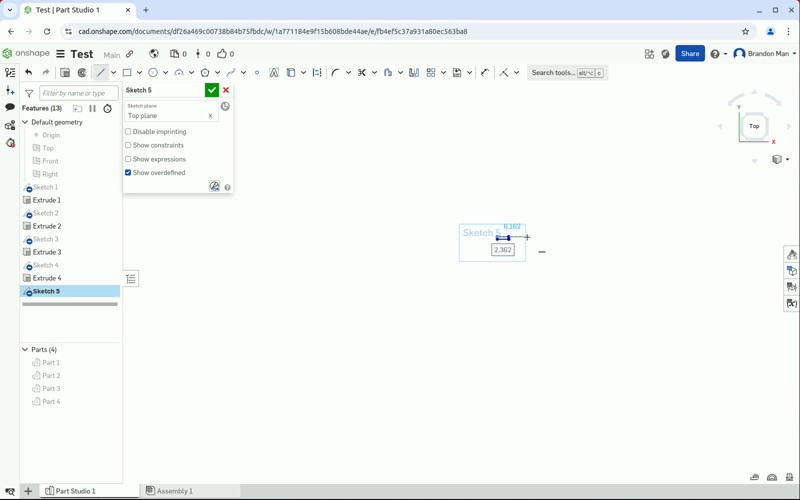
mouse_move(497, 239)
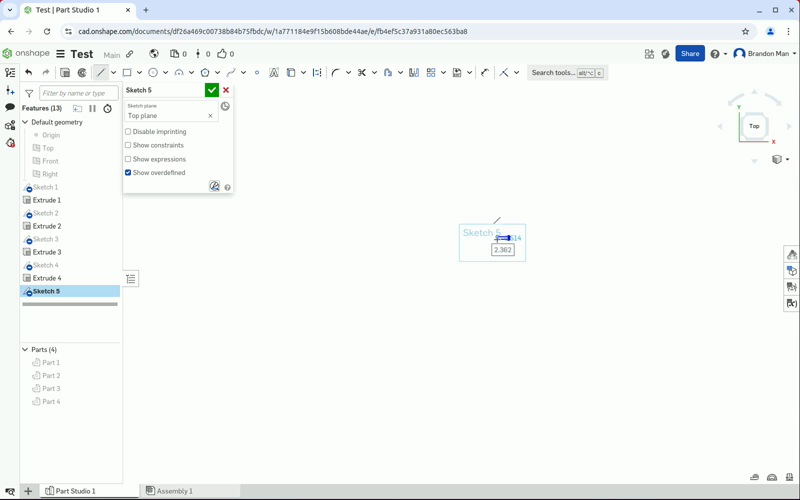
scroll(6)
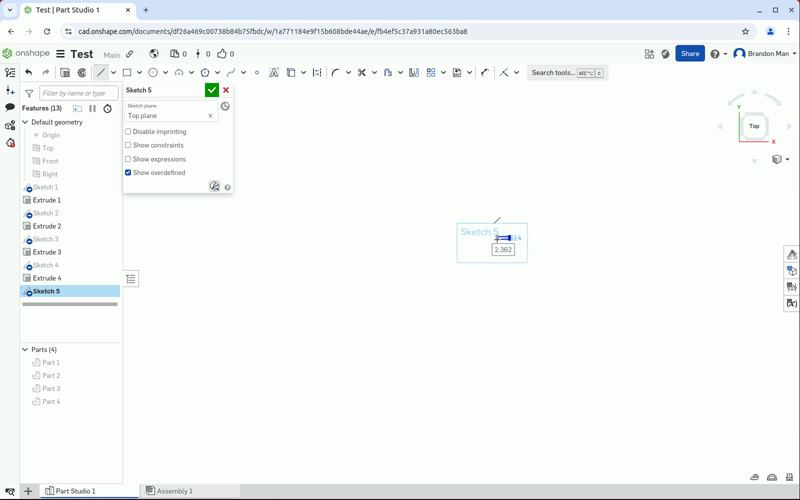
scroll(6)
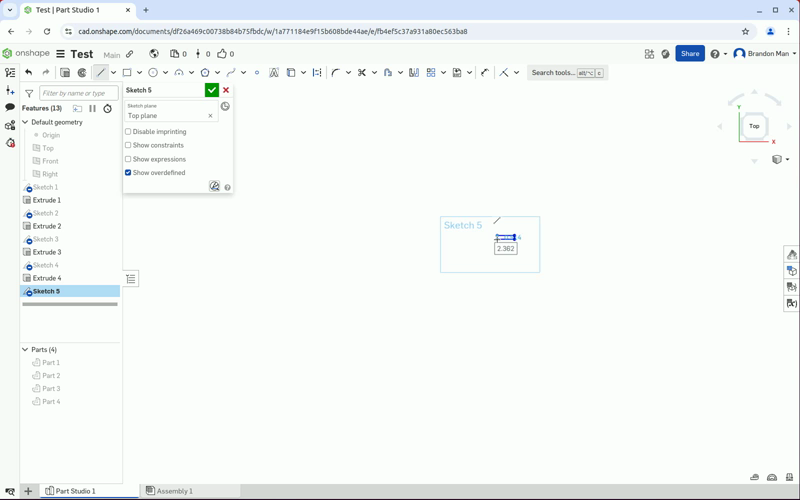
scroll(6)
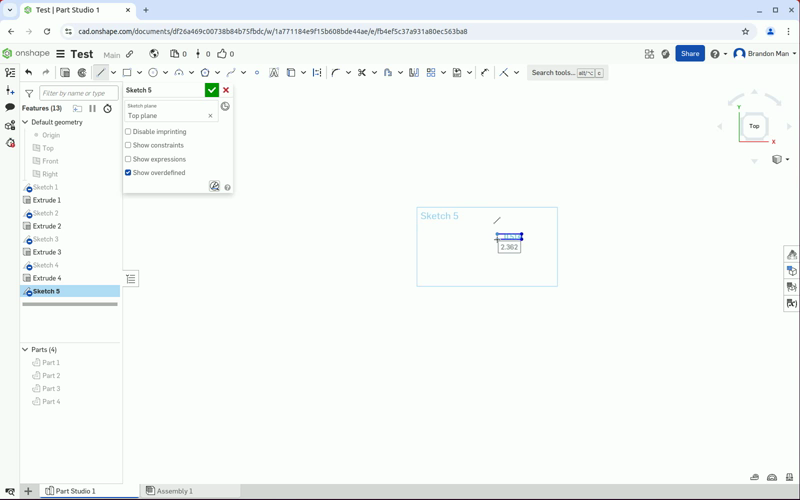
scroll(6)
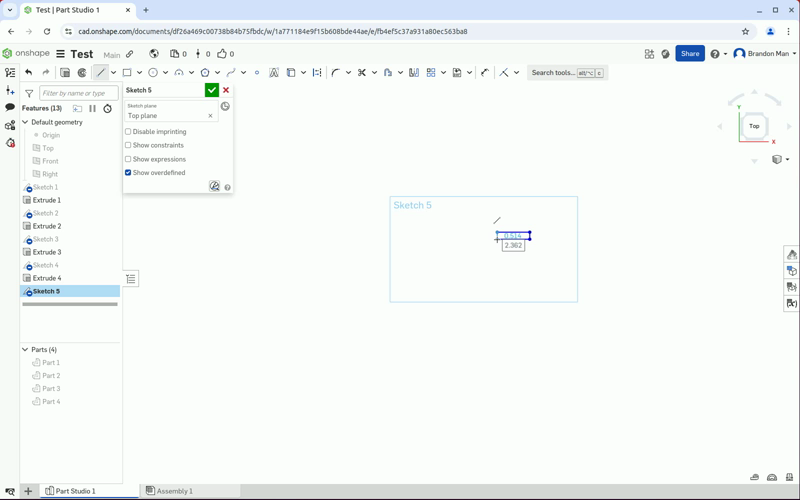
scroll(6)
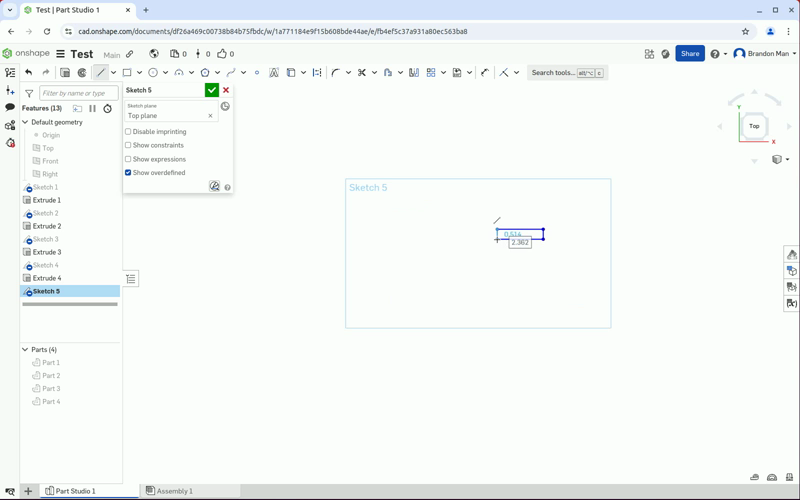
scroll(6)
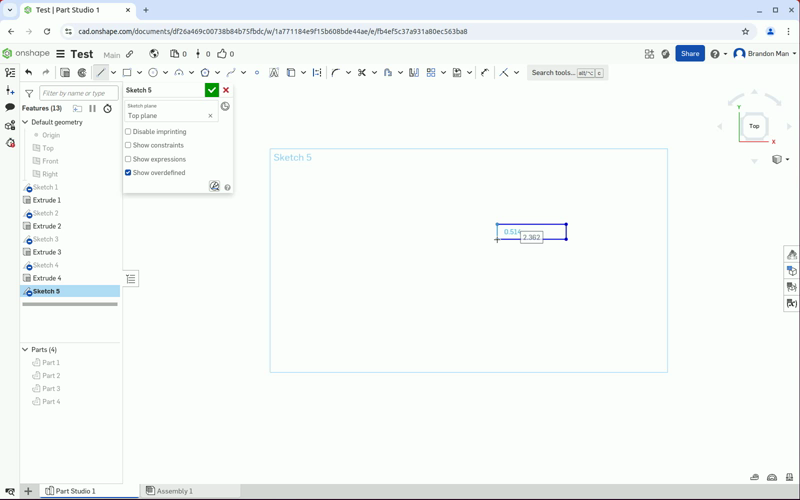
scroll(6)
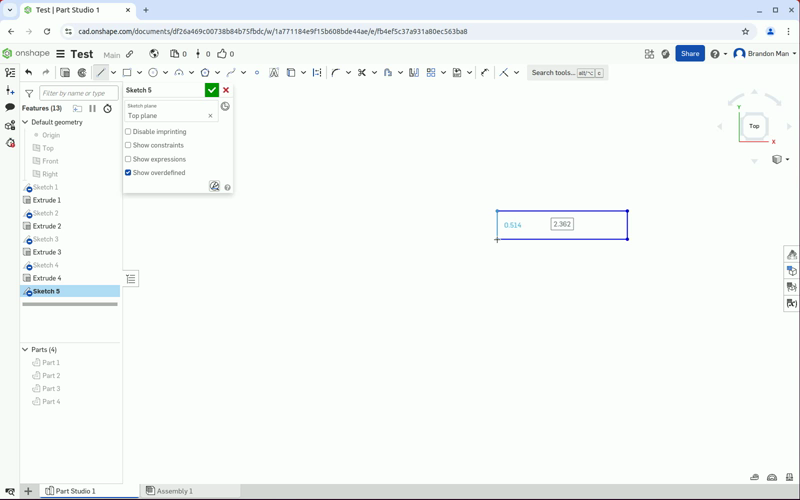
key_up(shift)
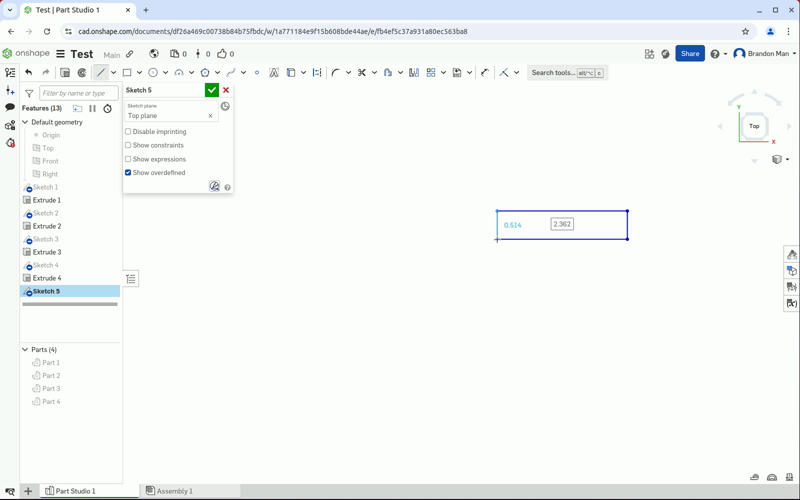
click(497, 239)
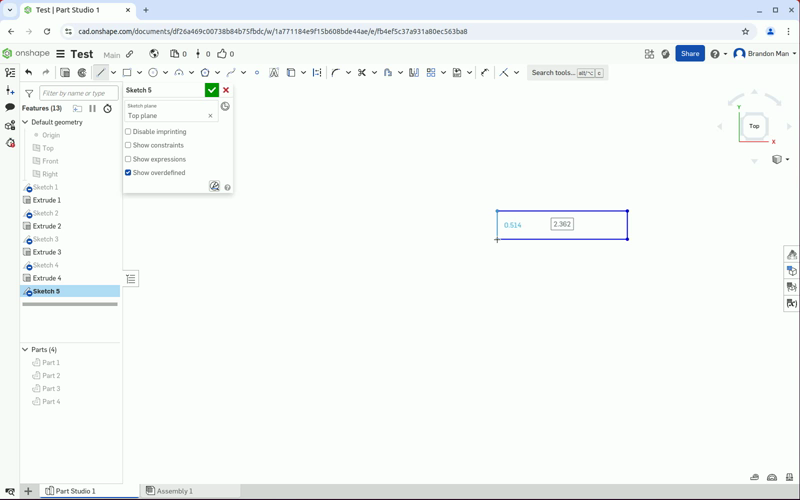
scroll(-6)
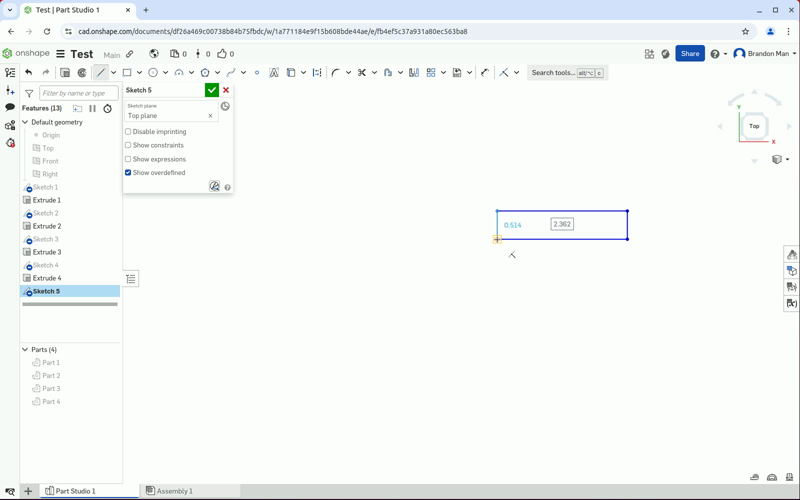
scroll(-6)
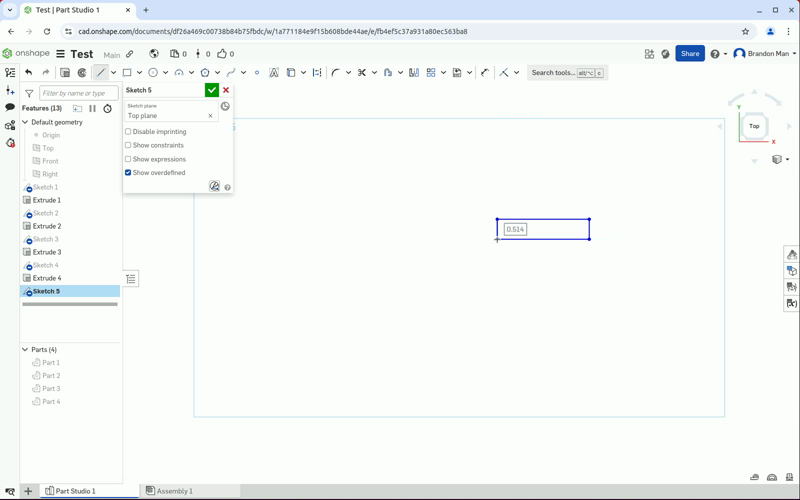
scroll(-6)
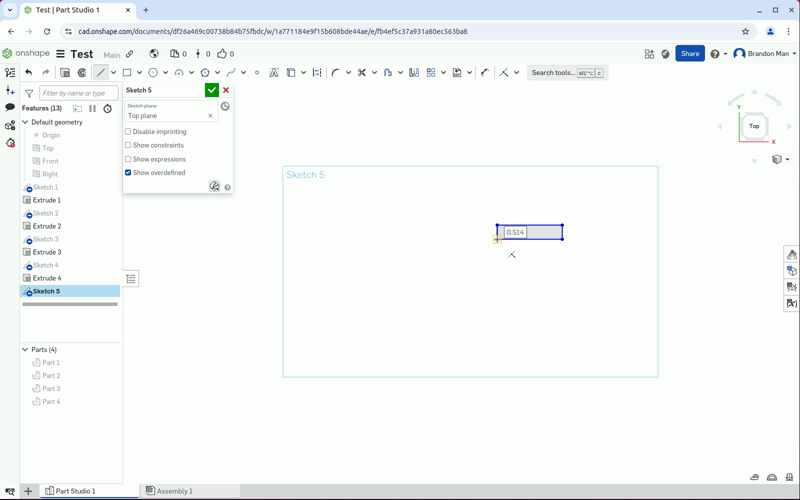
scroll(-6)
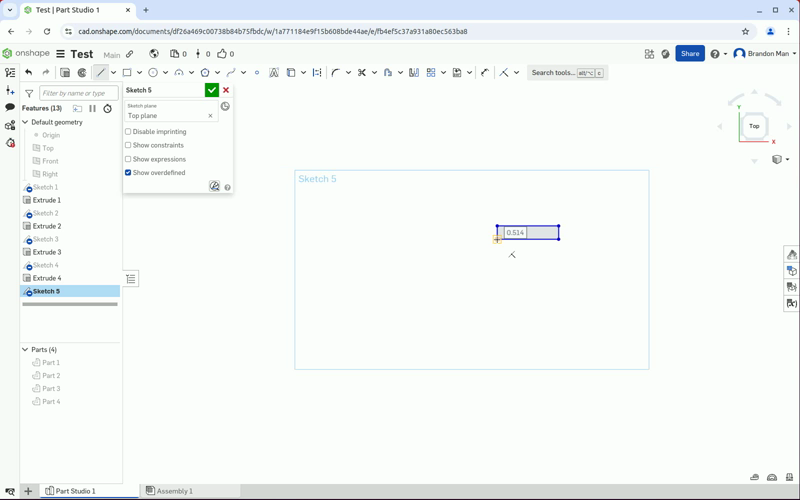
scroll(-6)
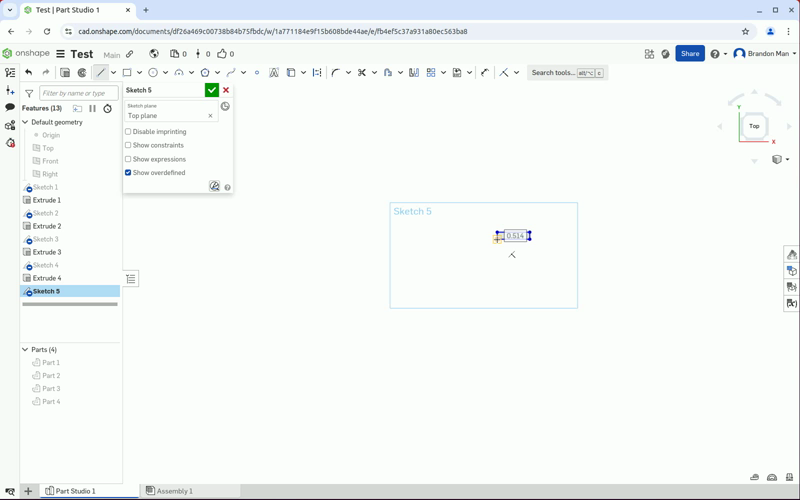
scroll(-6)
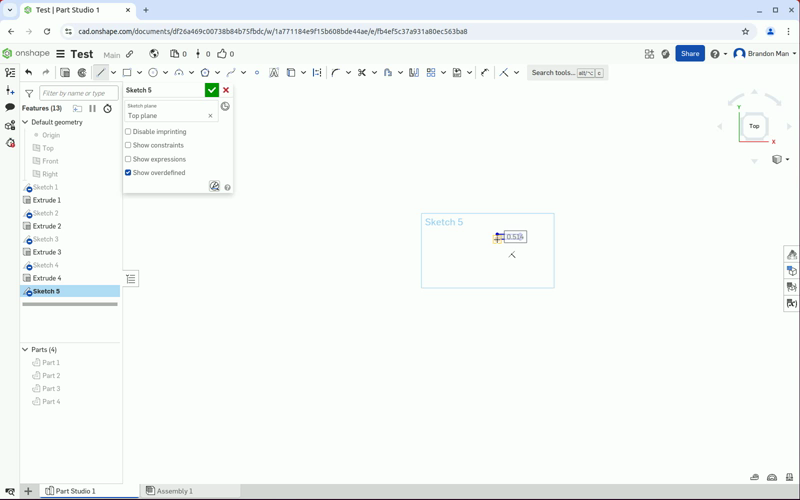
scroll(-6)
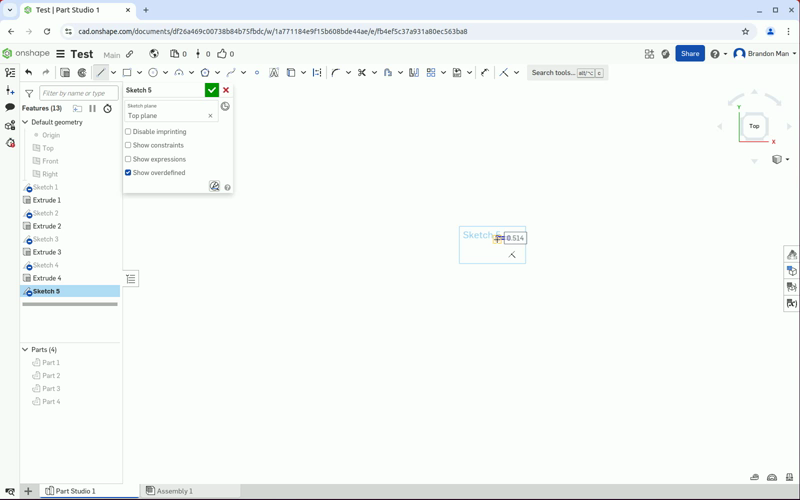
key(esc)
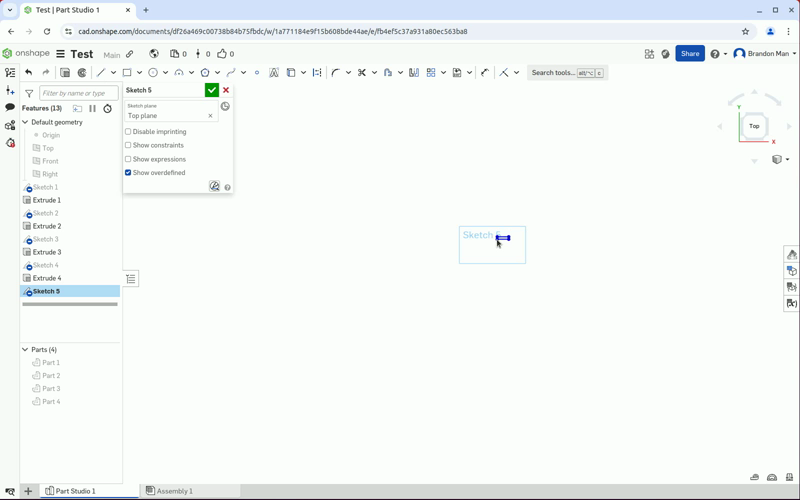
mouse_move(507, 237)
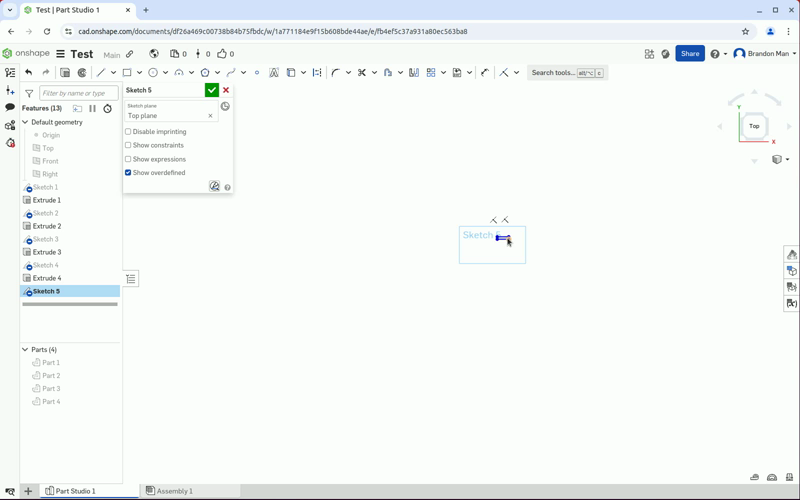
scroll(6)
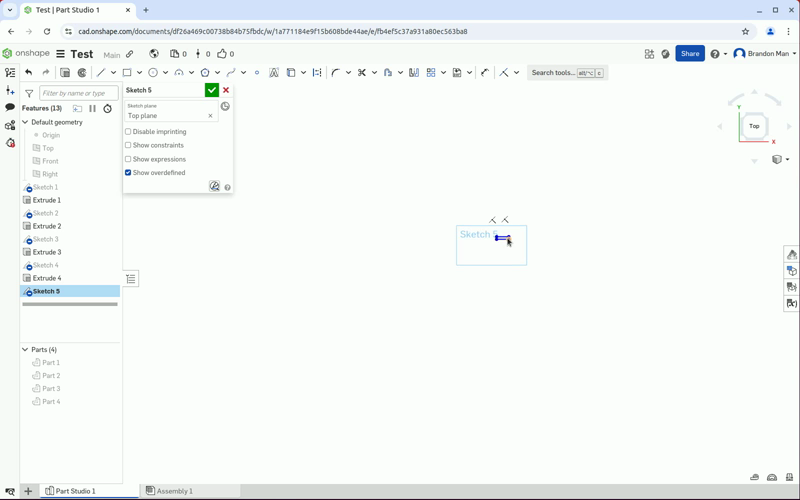
scroll(6)
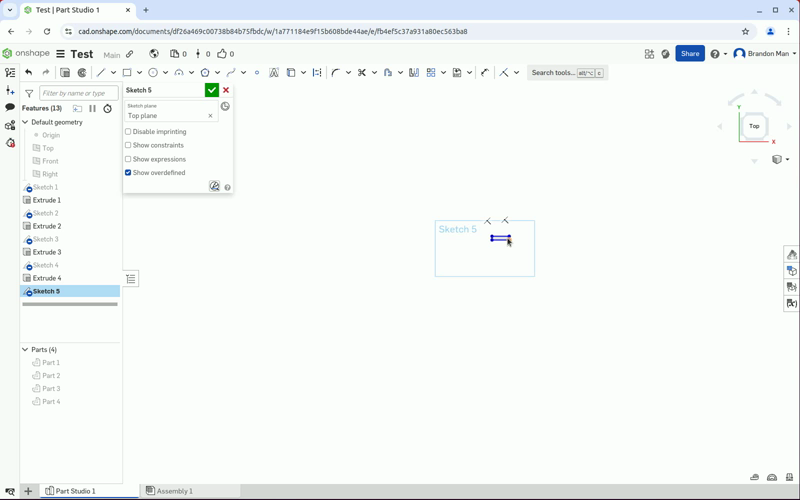
scroll(6)
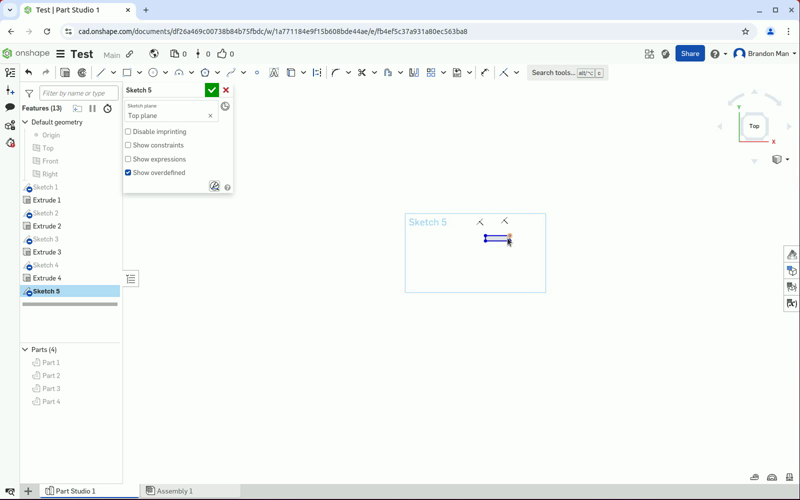
scroll(6)
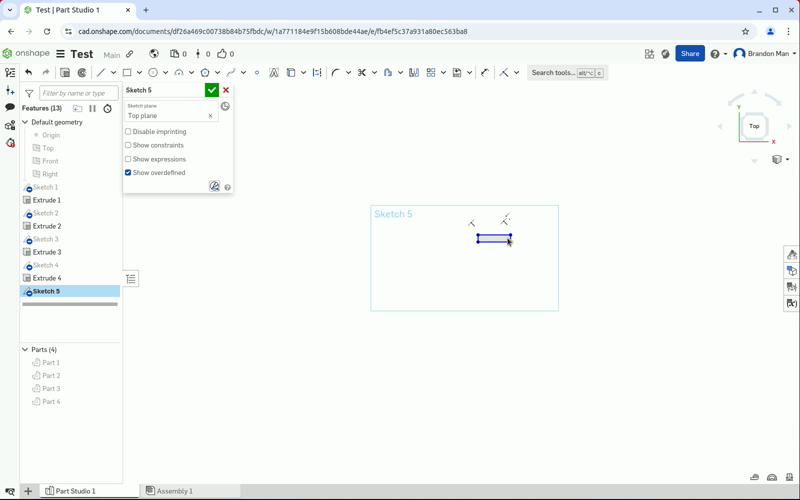
scroll(6)
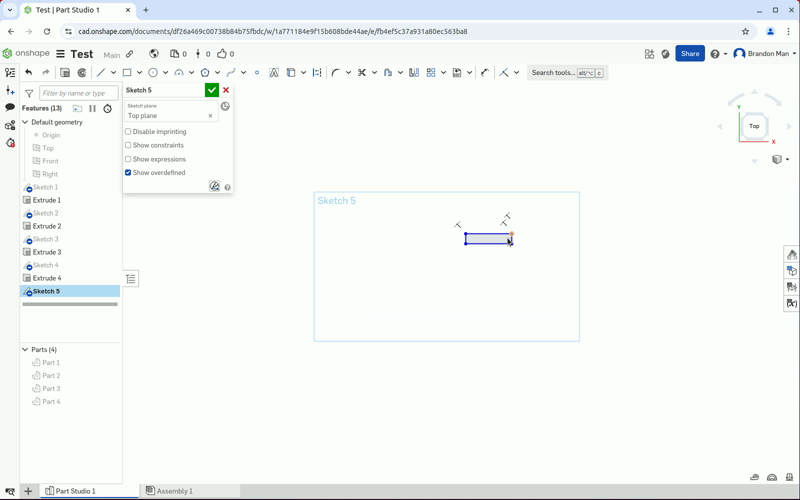
scroll(6)
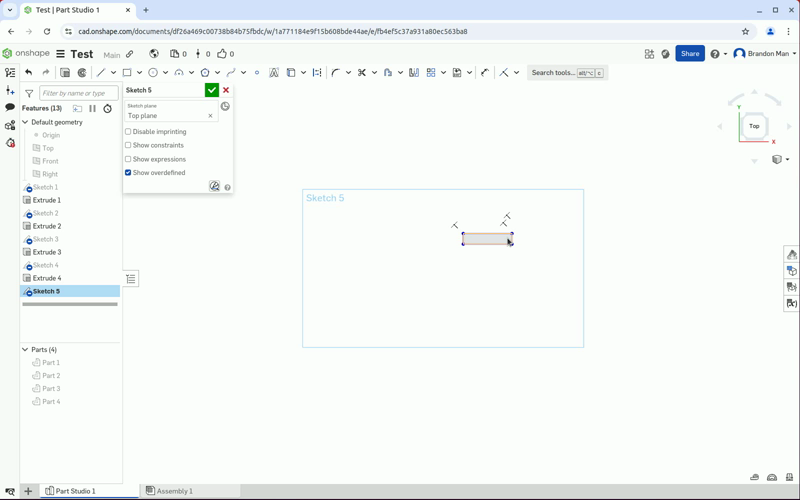
scroll(6)
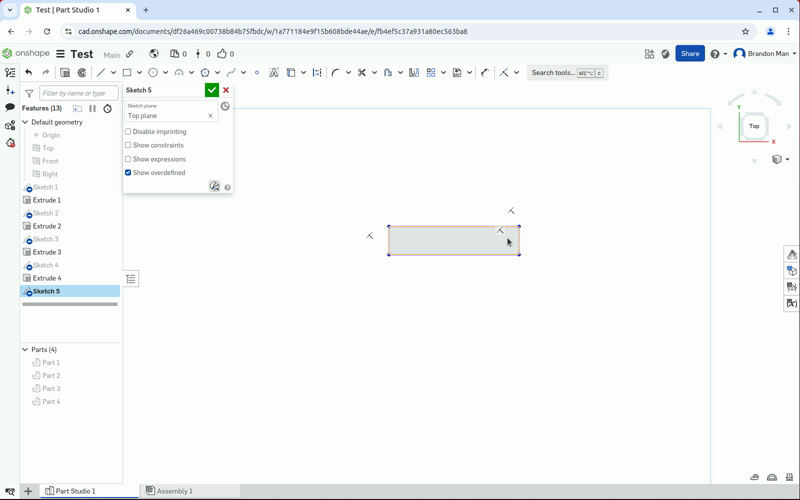
click(507, 237)
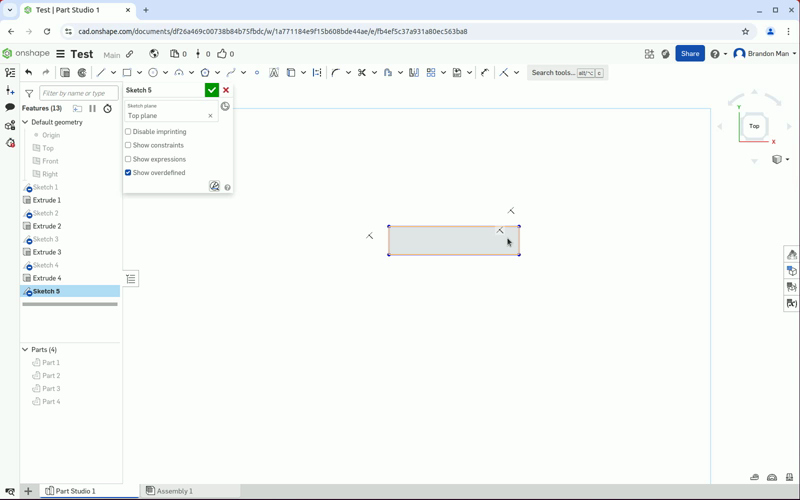
scroll(-6)
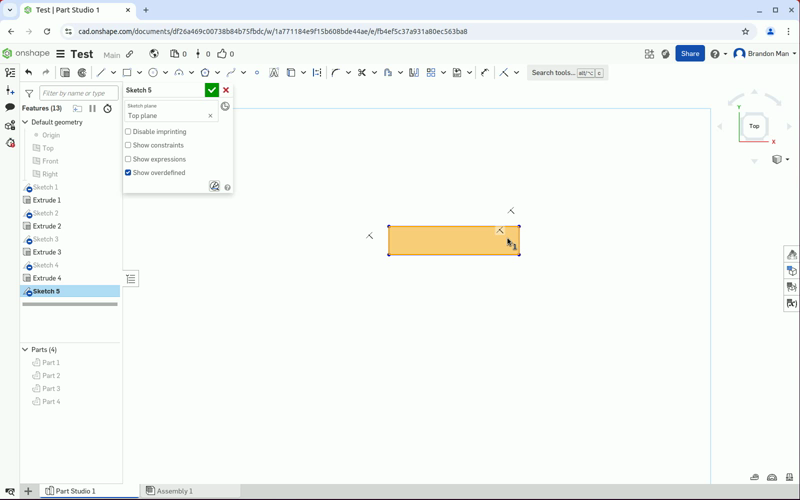
scroll(-6)
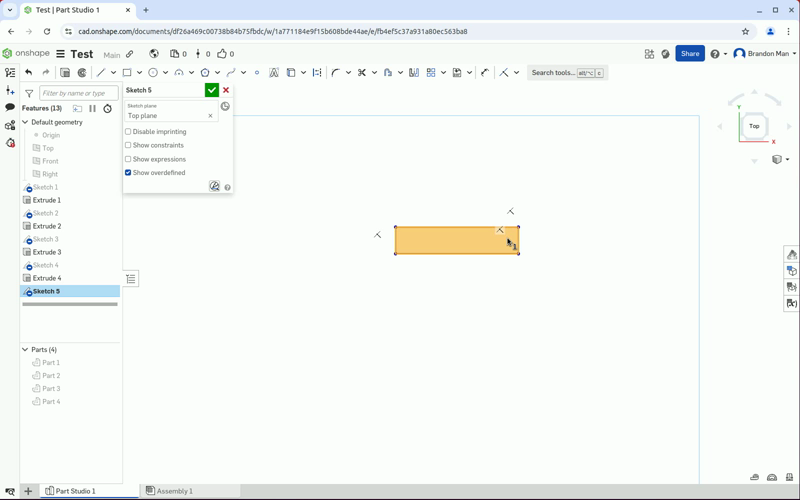
scroll(-6)
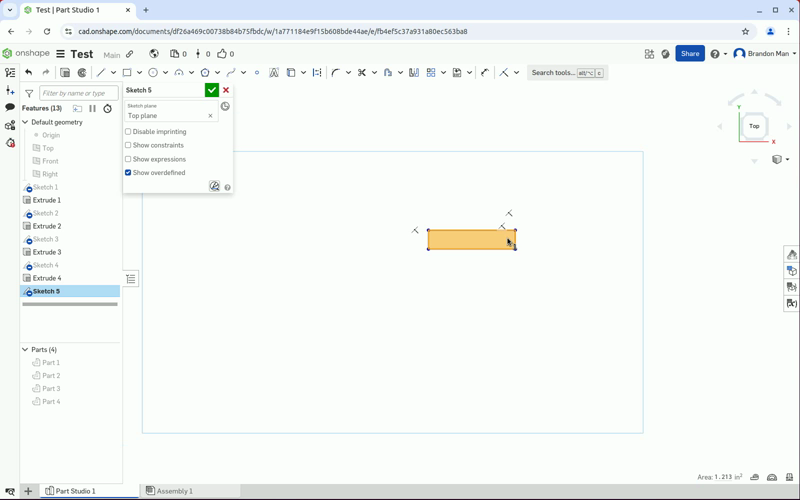
scroll(-6)
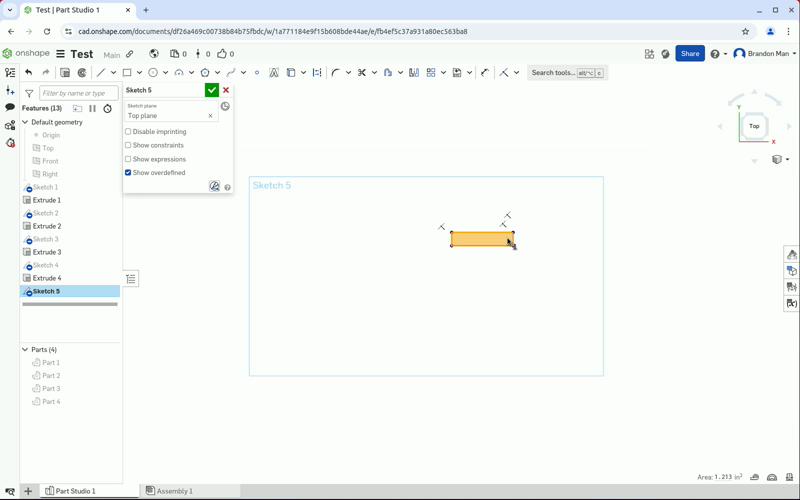
scroll(-6)
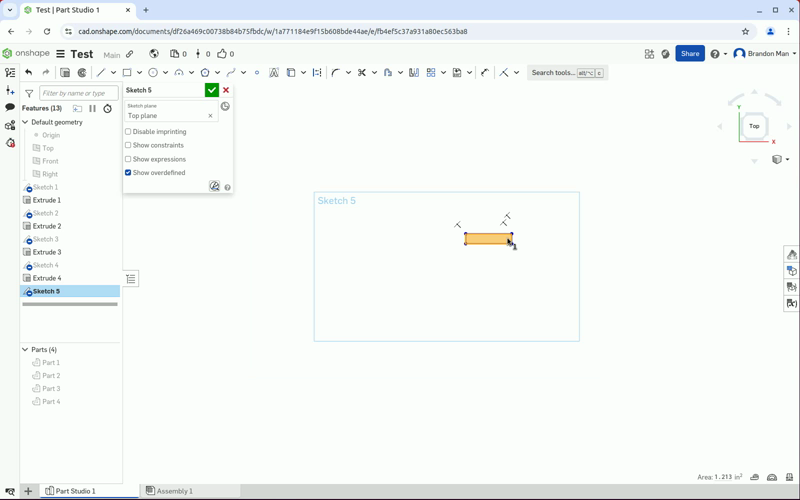
scroll(-6)
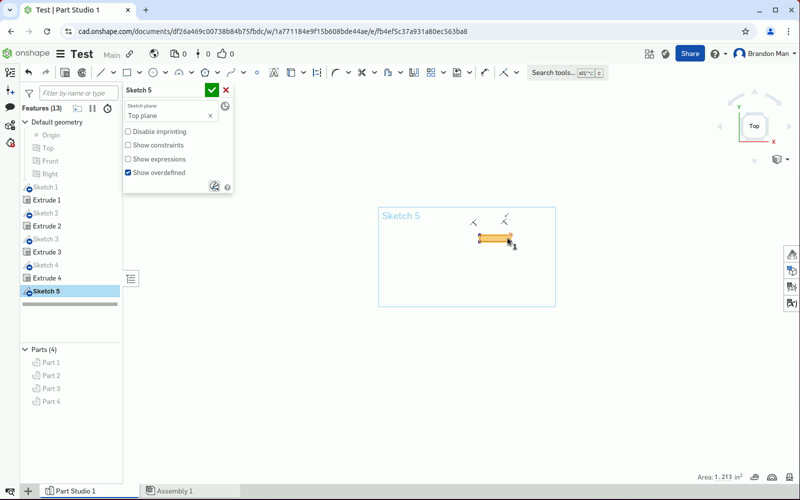
scroll(-6)
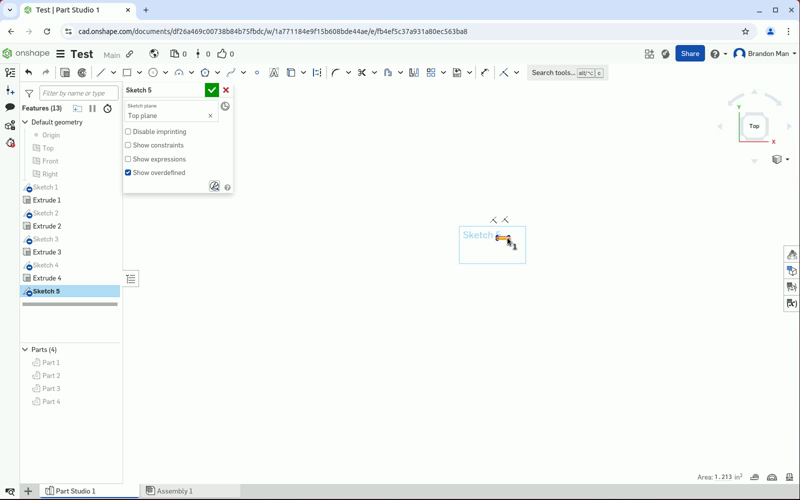
mouse_move(73, 352)
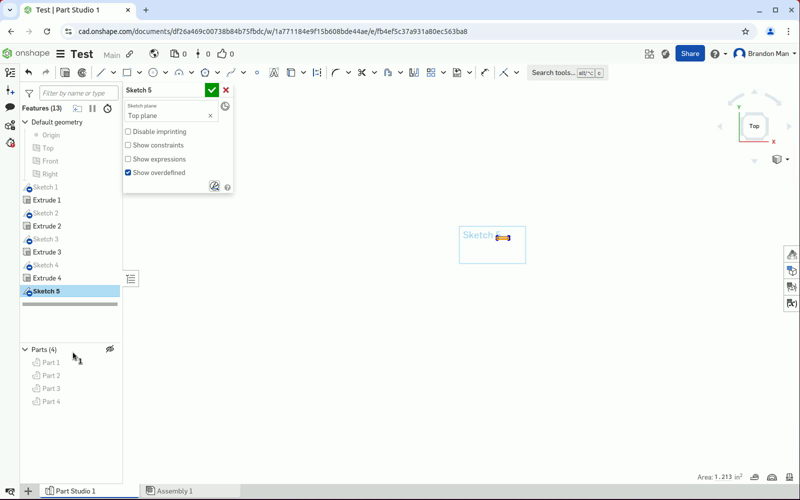
key(shift+y)
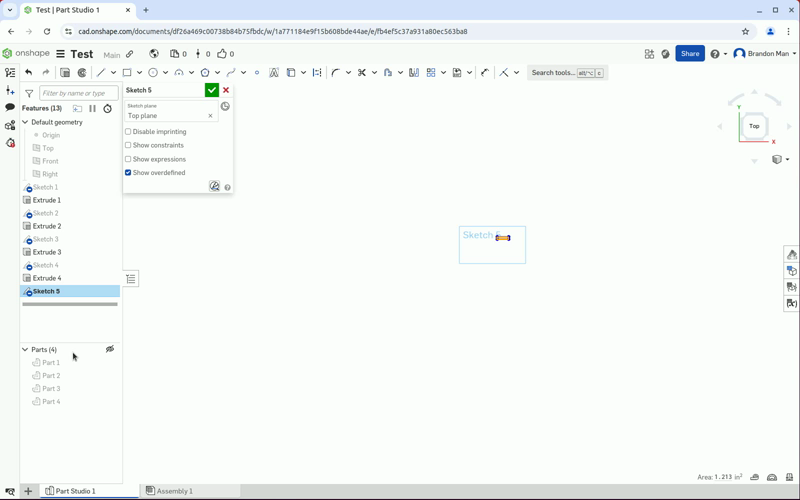
key(shift+e)
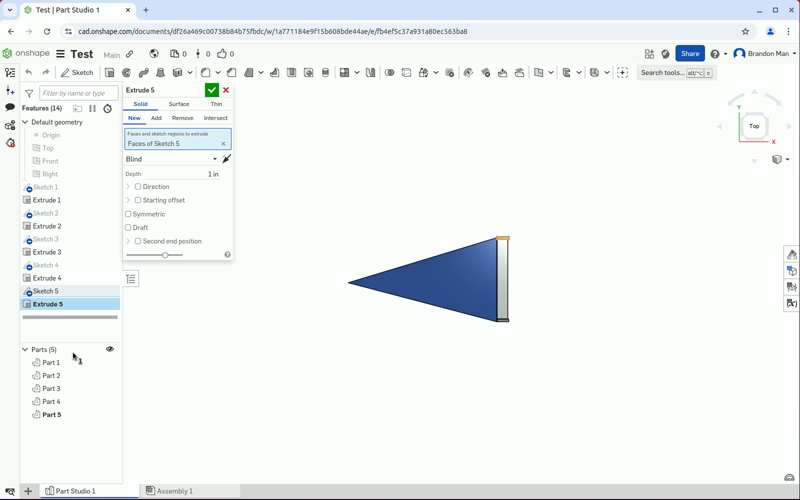
mouse_move(143, 106)
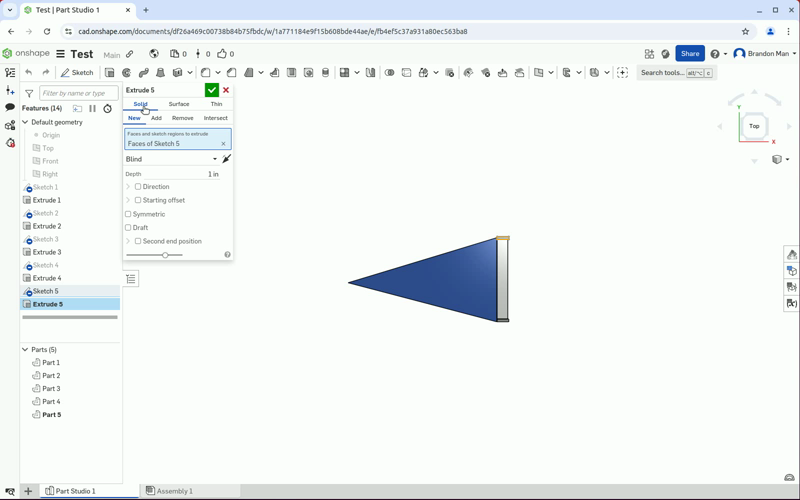
click(143, 106)
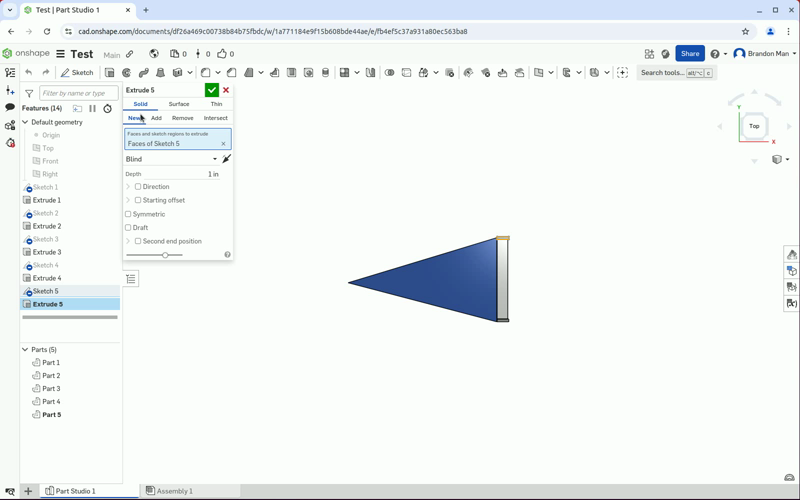
mouse_move(137, 120)
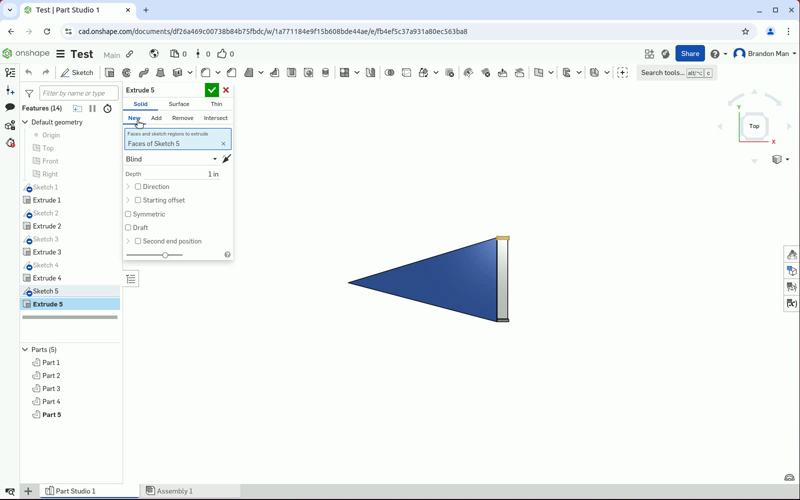
click(137, 120)
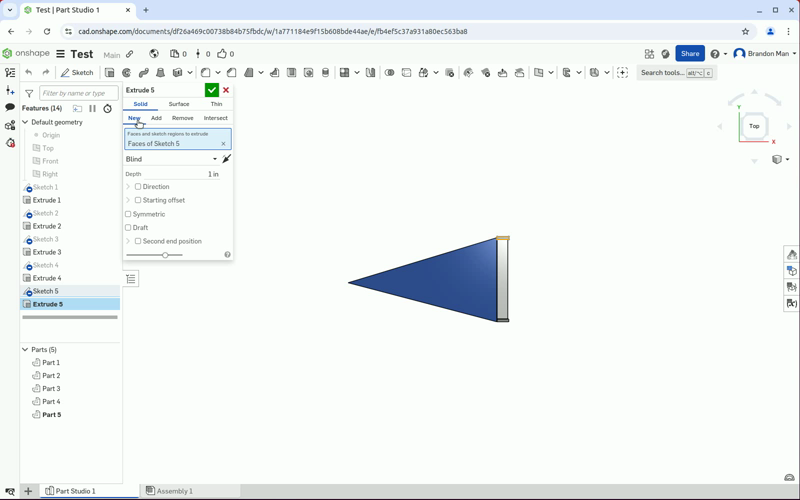
key(tab, 4)
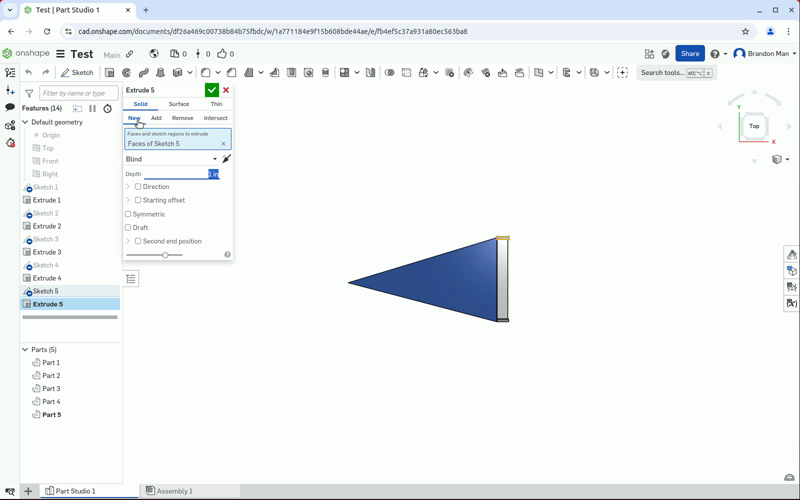
text(4.333)
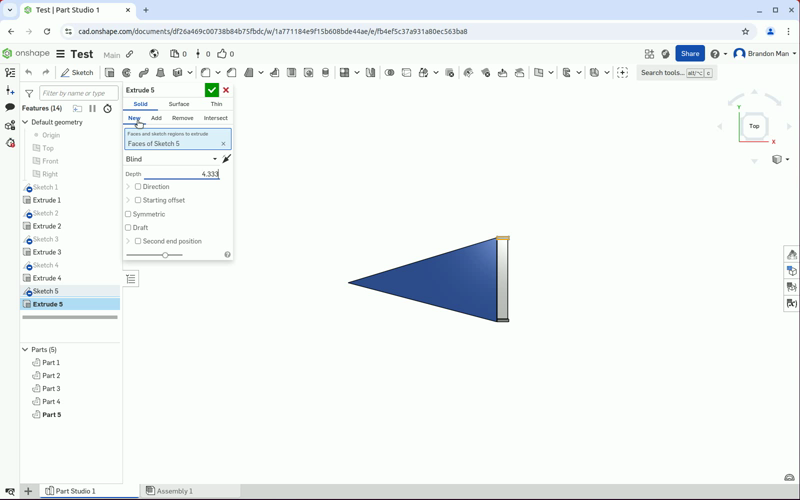
key(enter)
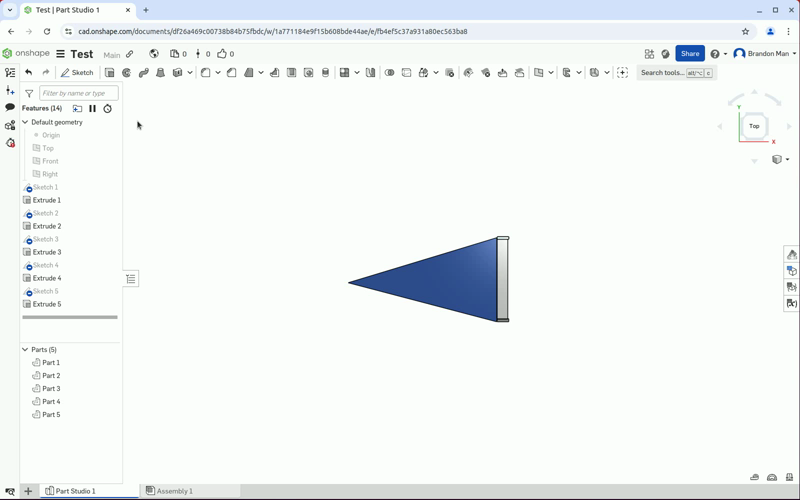
key(shift+h)
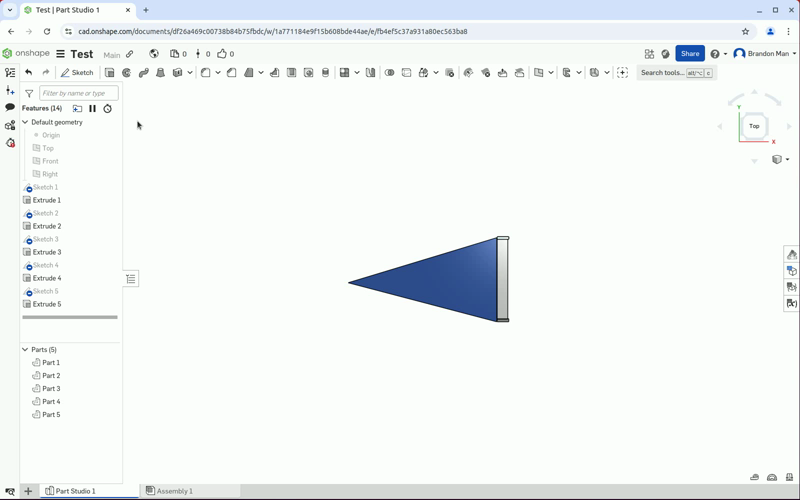
key(shift+h)
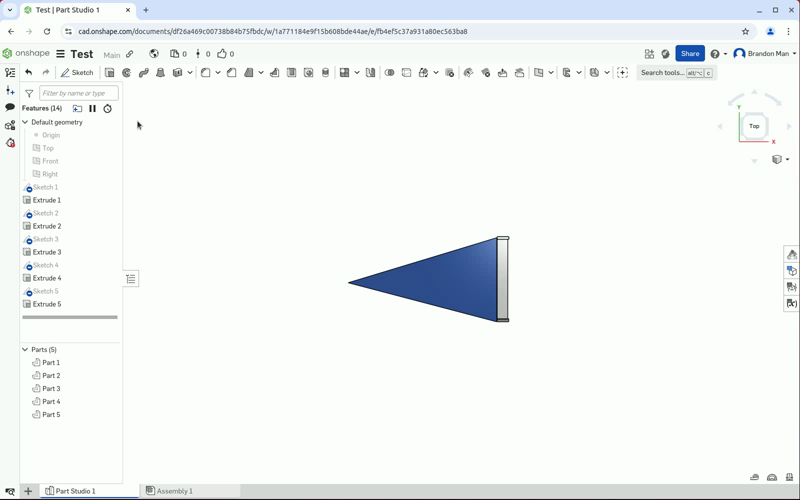
mouse_move(73, 189)
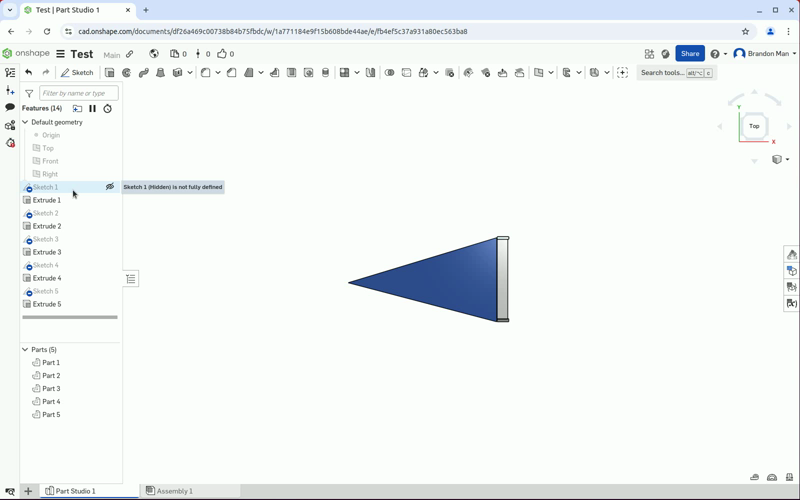
click(73, 189)
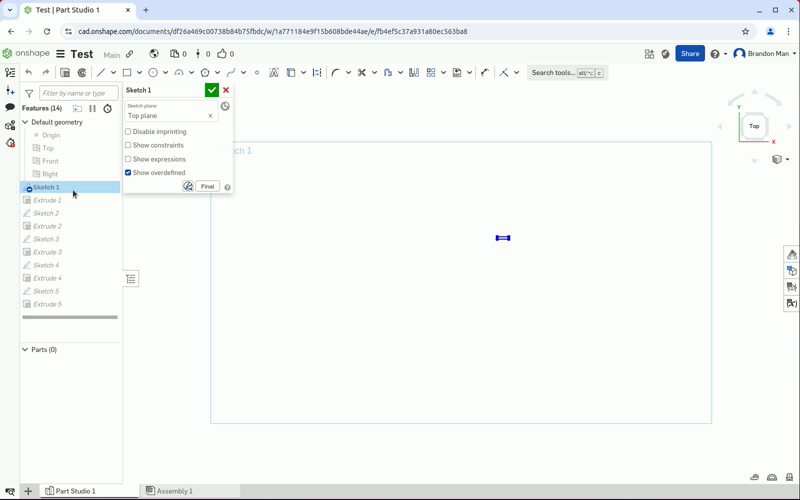
mouse_move(229, 92)
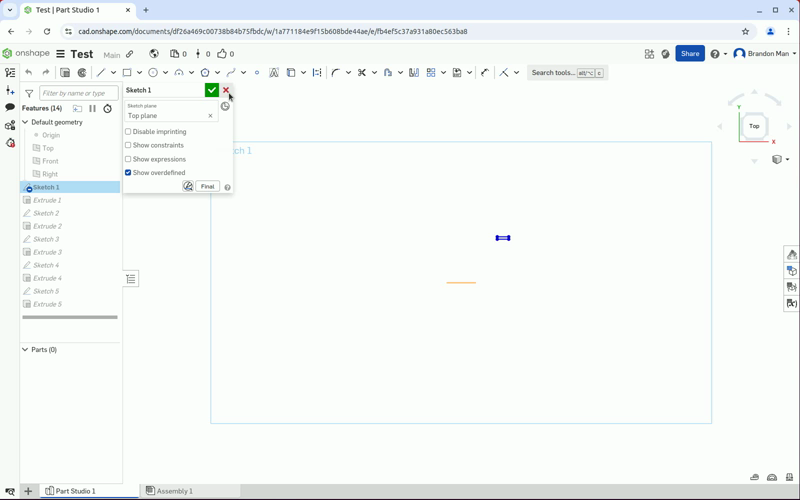
click(229, 92)
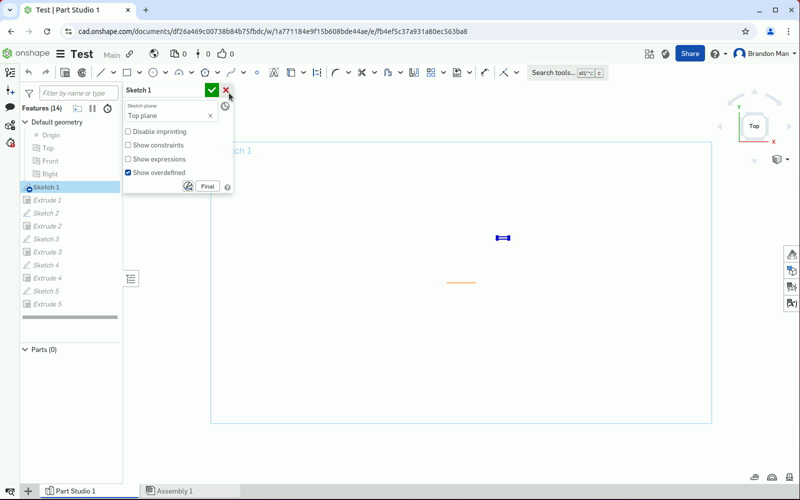
key(shift+s)
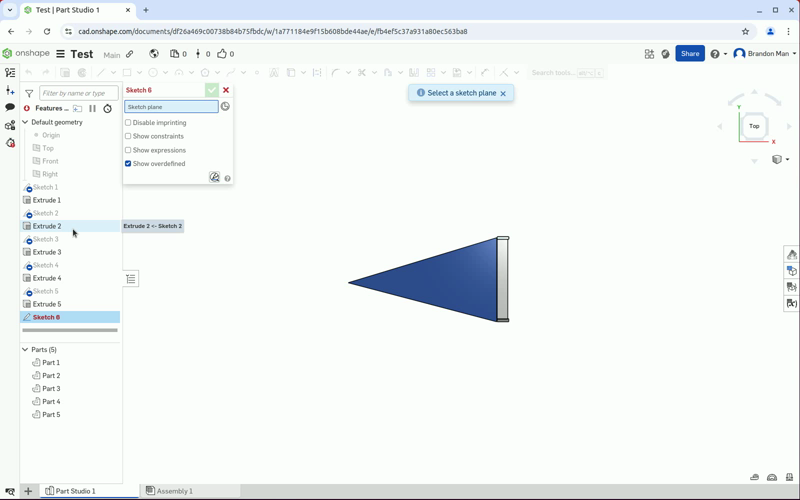
scroll(3)
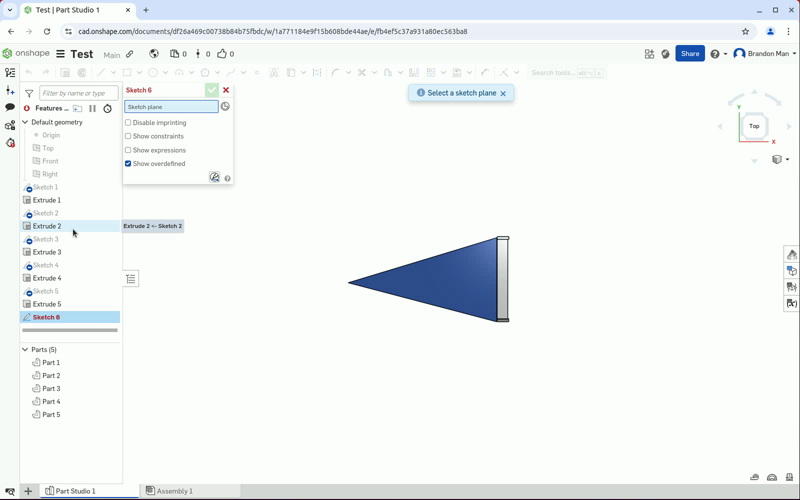
mouse_move(73, 150)
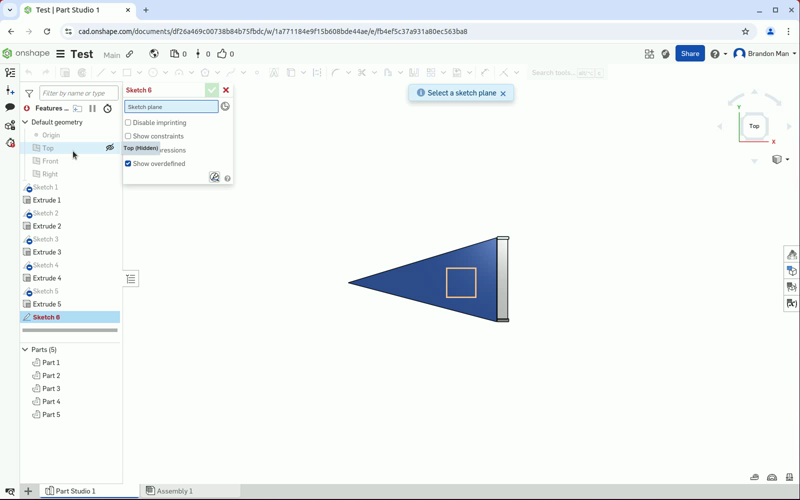
click(73, 150)
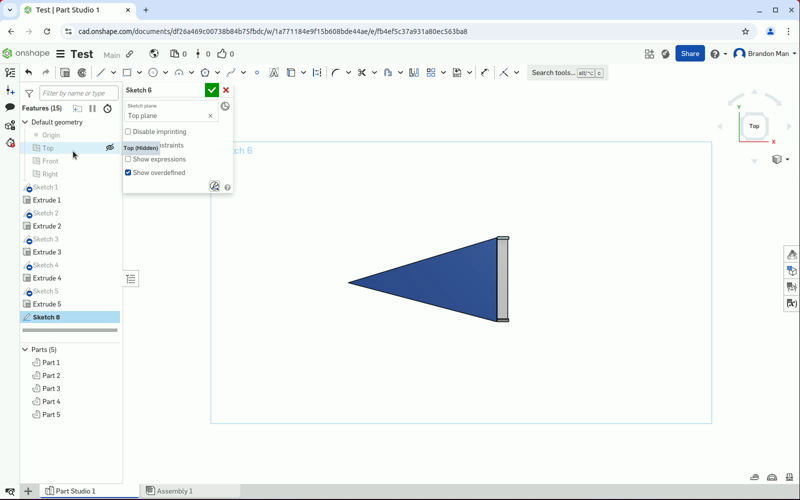
mouse_move(73, 352)
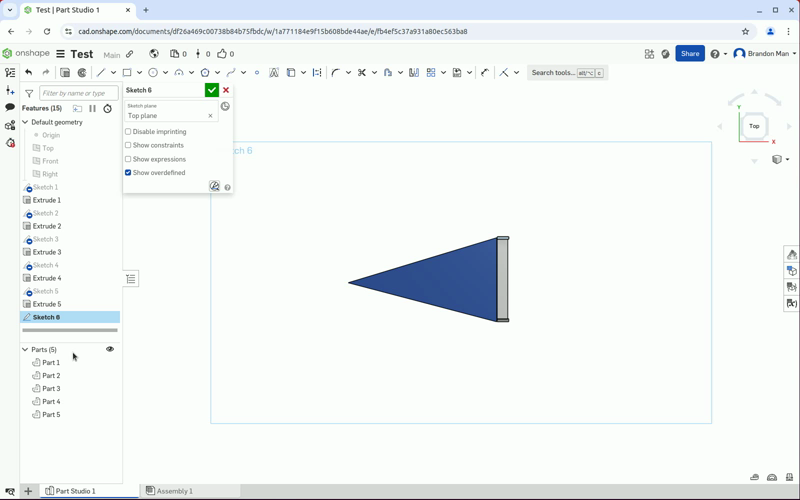
key(y)
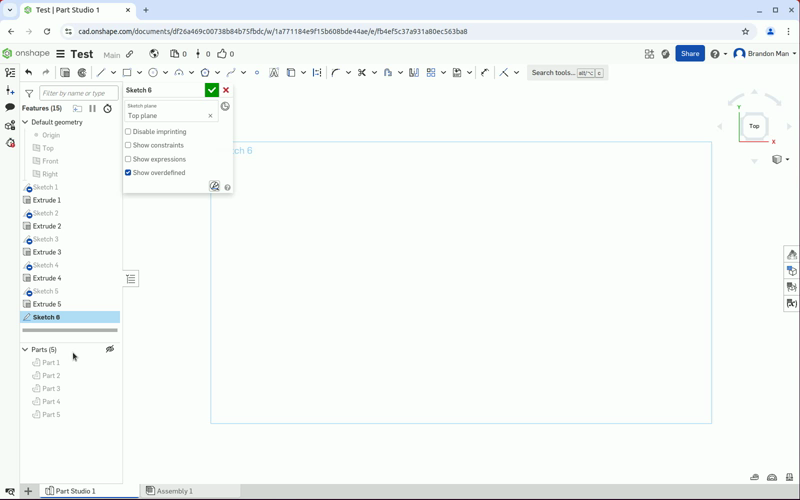
key(l)
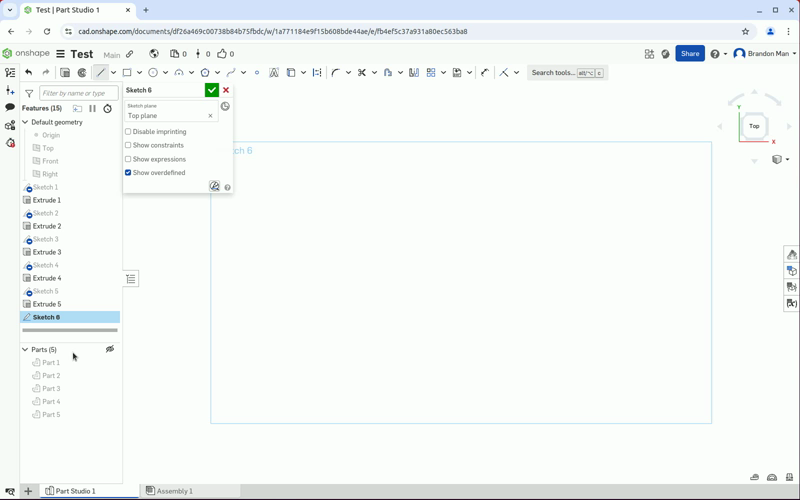
key_down(shift)
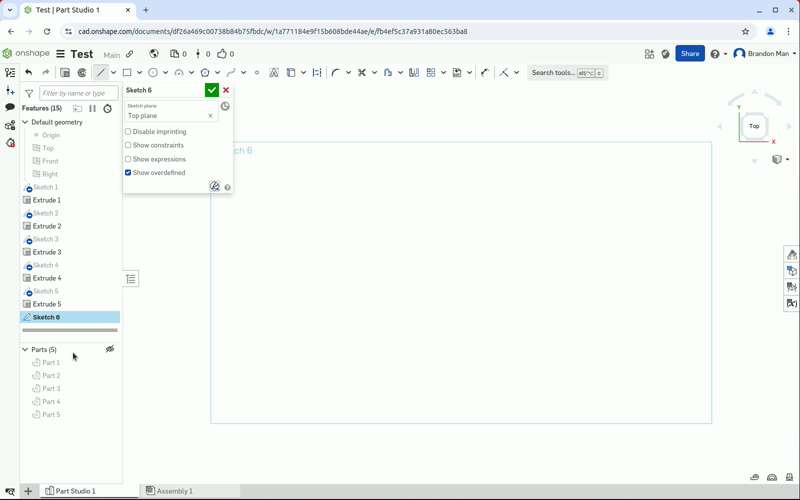
mouse_move(497, 321)
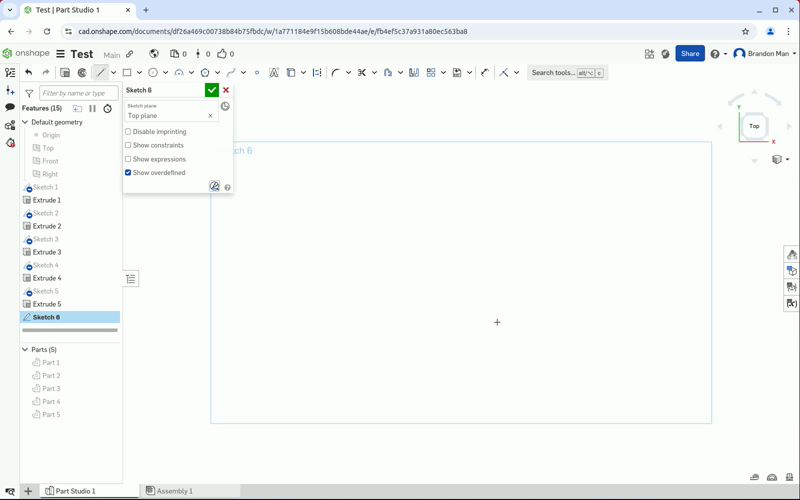
click(497, 321)
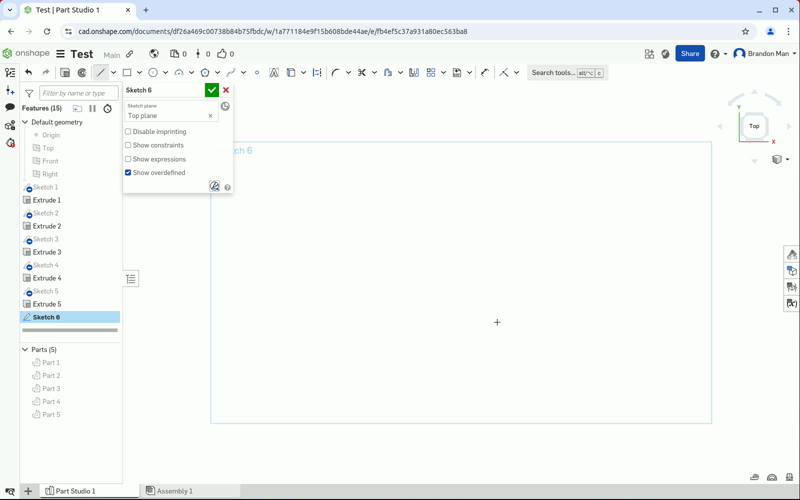
key_up(shift)
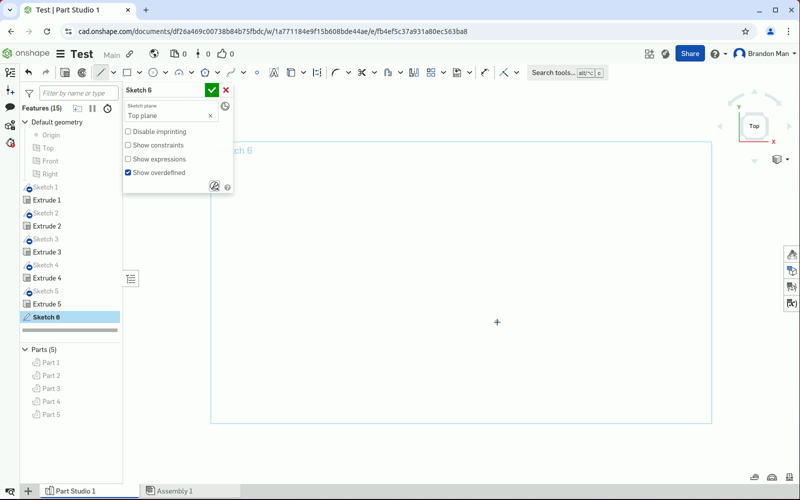
key_down(shift)
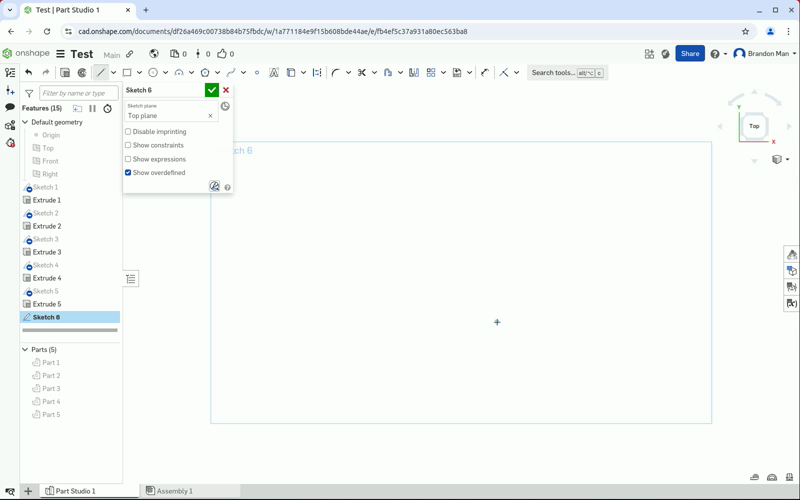
mouse_move(527, 321)
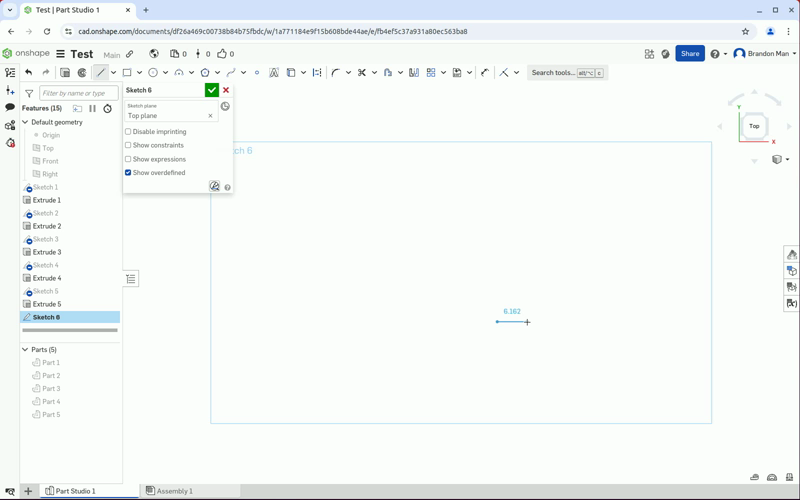
mouse_move(508, 321)
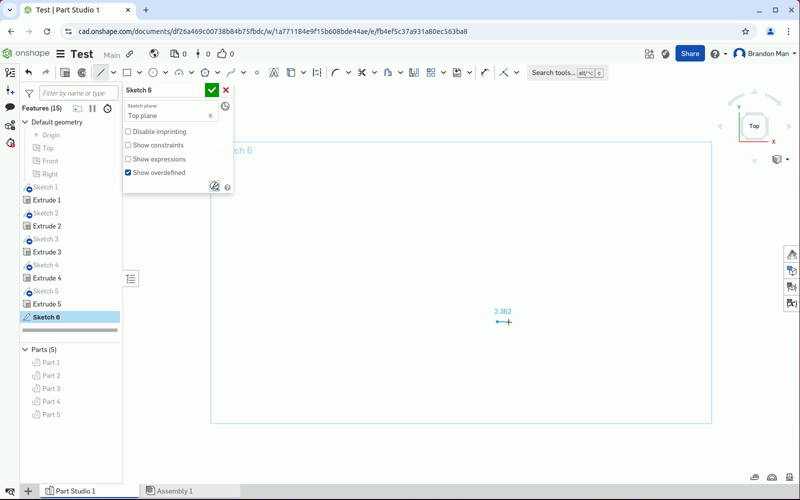
click(508, 321)
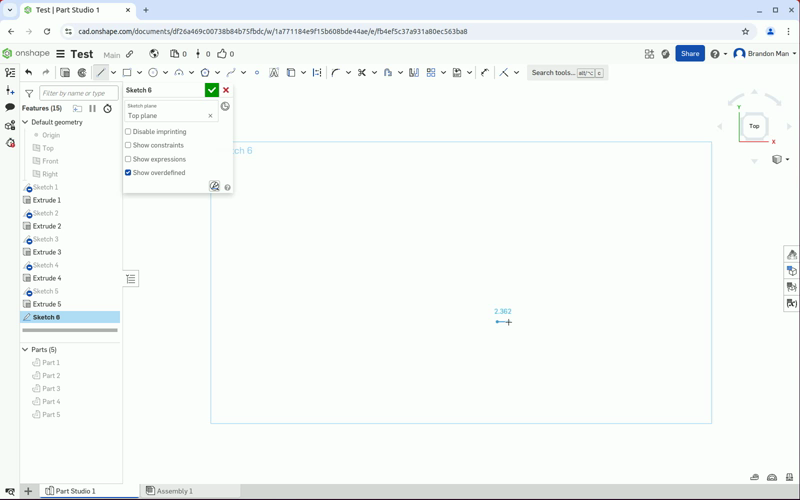
key_up(shift)
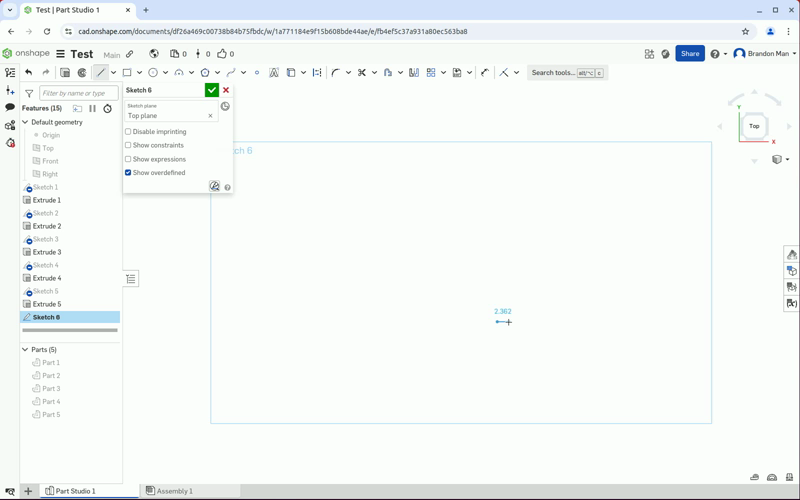
key_down(shift)
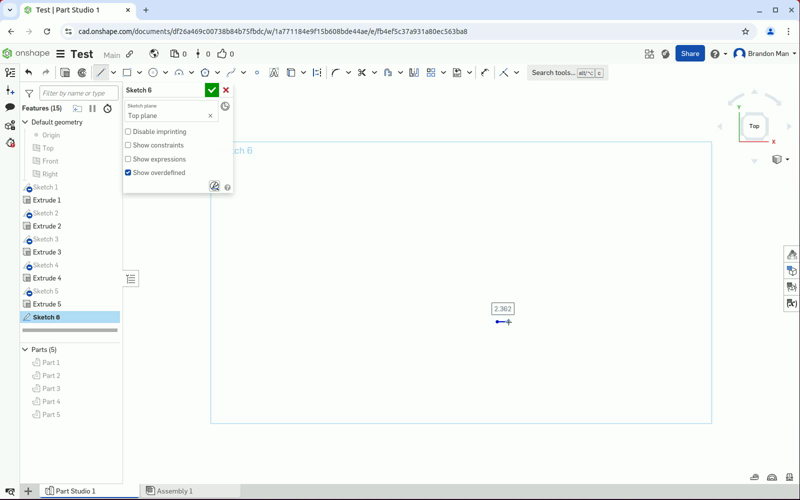
mouse_move(538, 321)
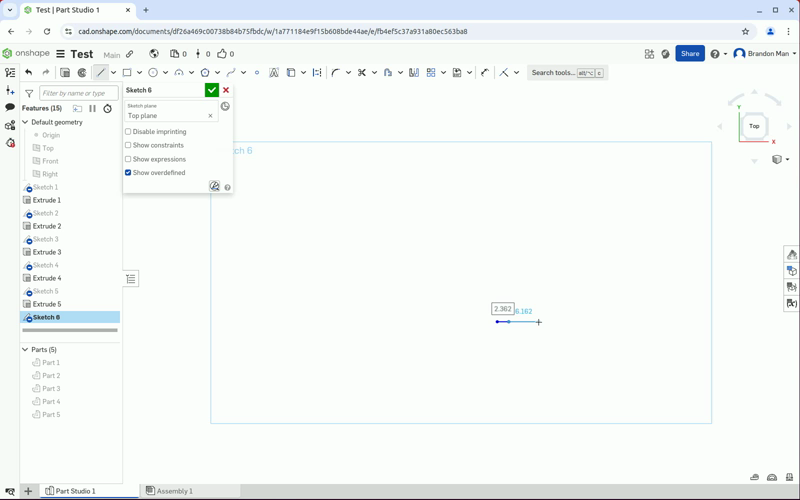
mouse_move(508, 318)
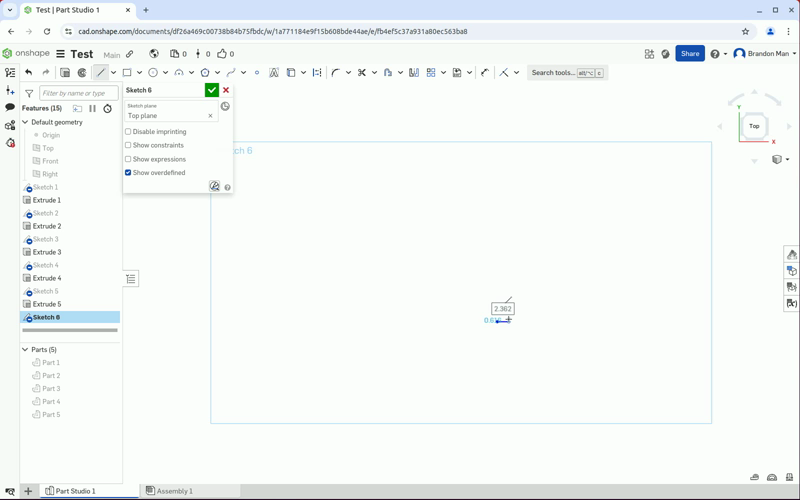
scroll(6)
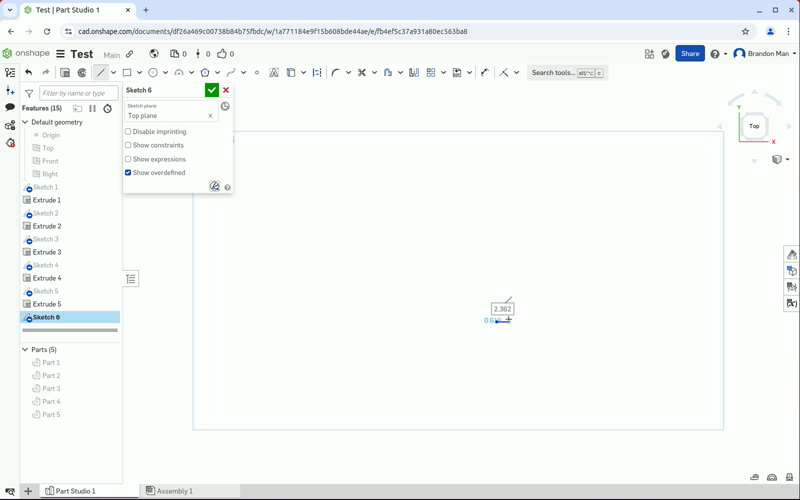
scroll(6)
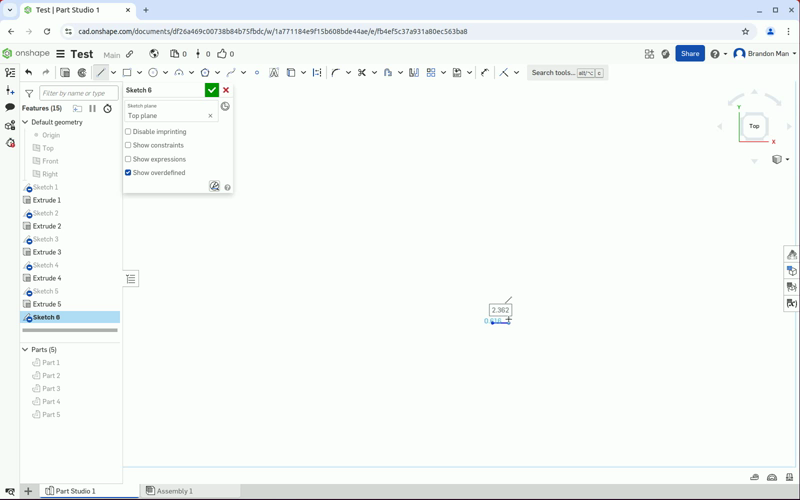
scroll(6)
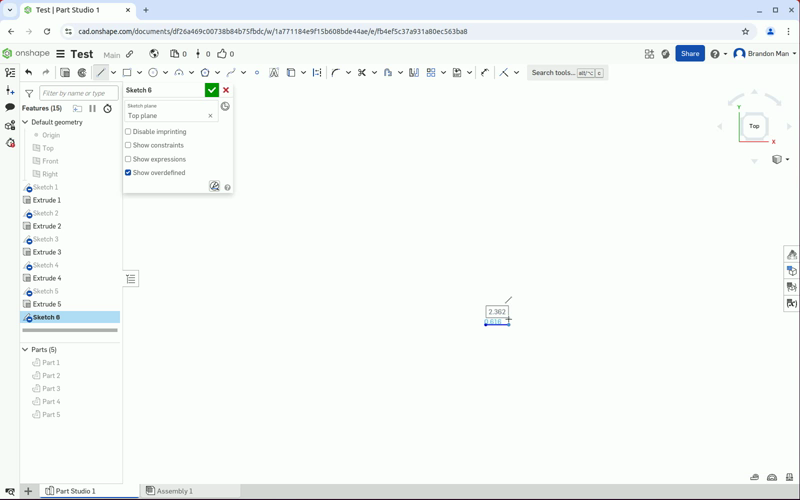
scroll(6)
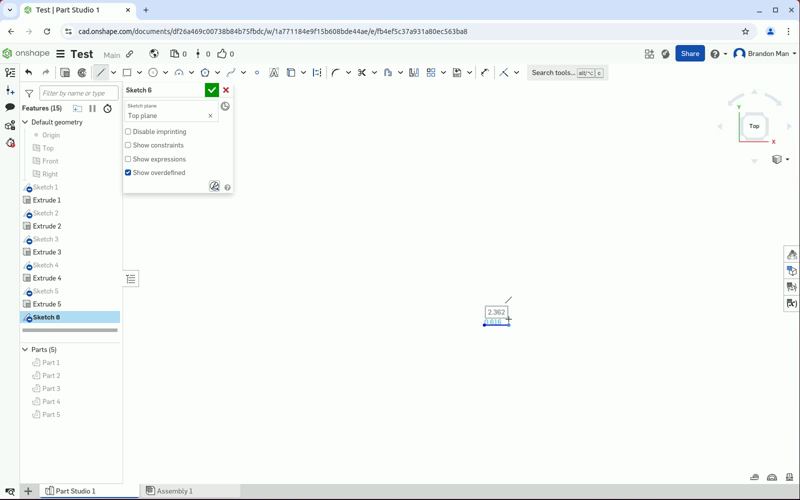
scroll(6)
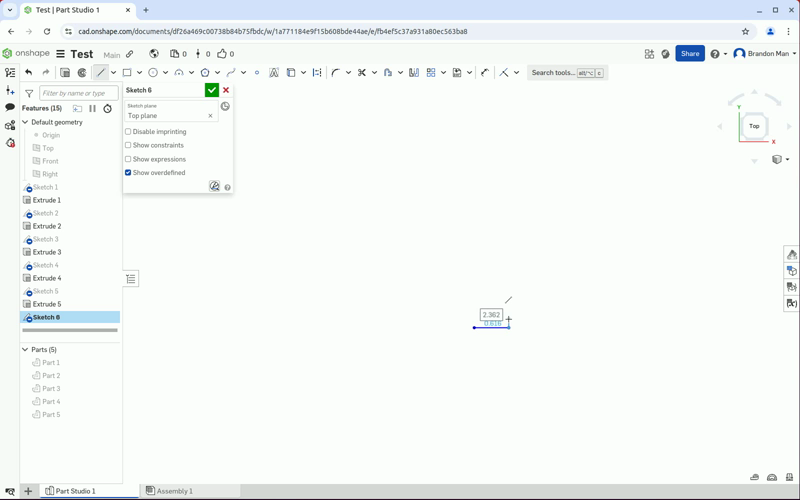
scroll(6)
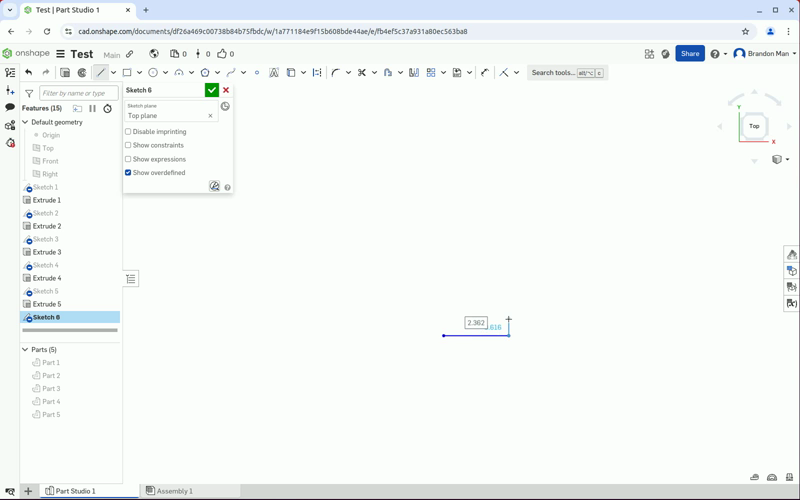
scroll(6)
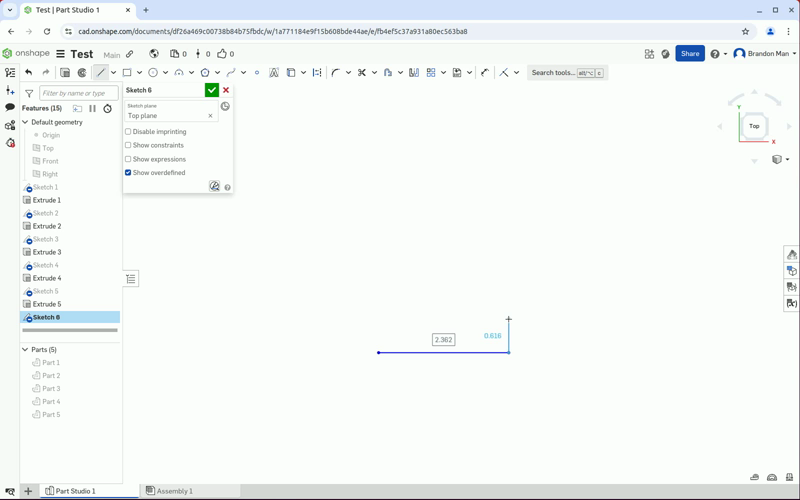
click(508, 318)
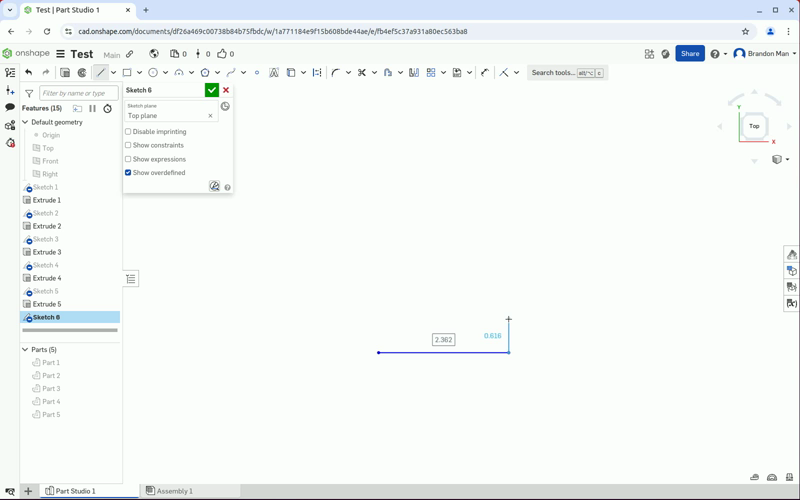
scroll(-6)
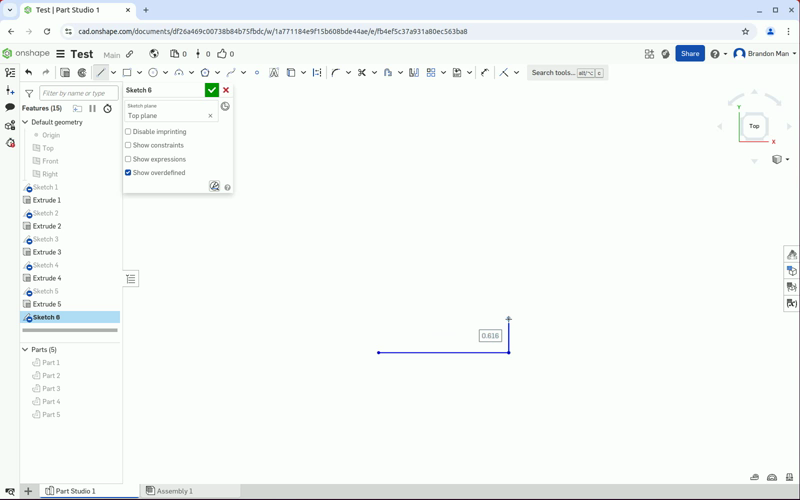
scroll(-6)
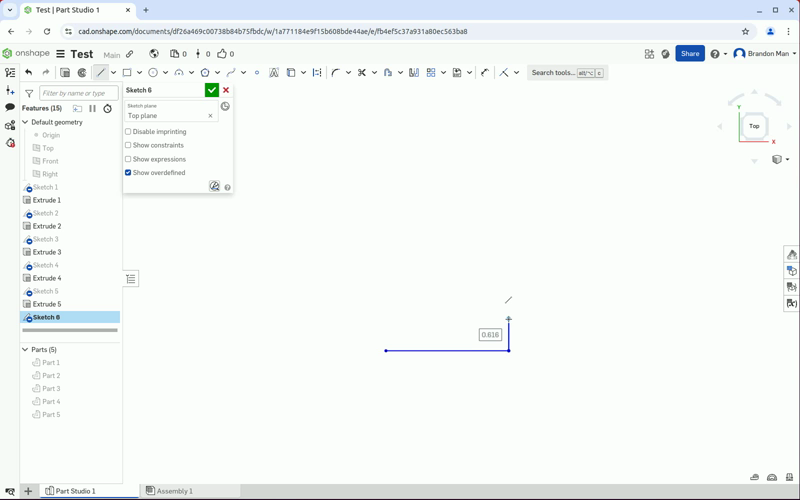
scroll(-6)
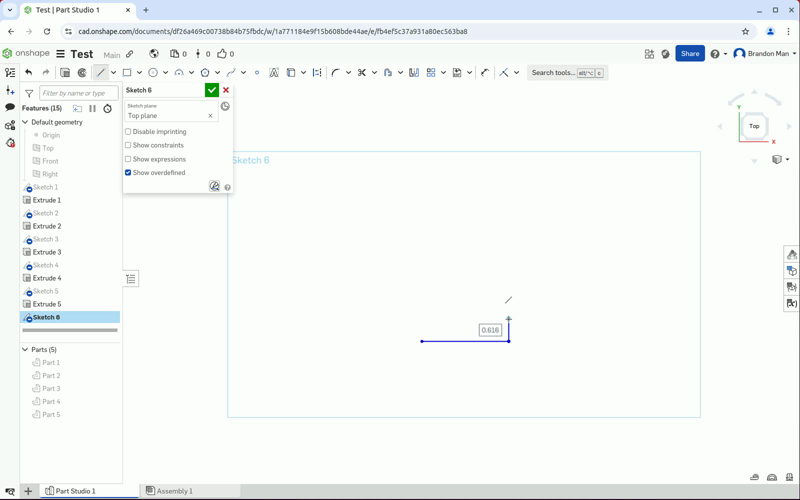
scroll(-6)
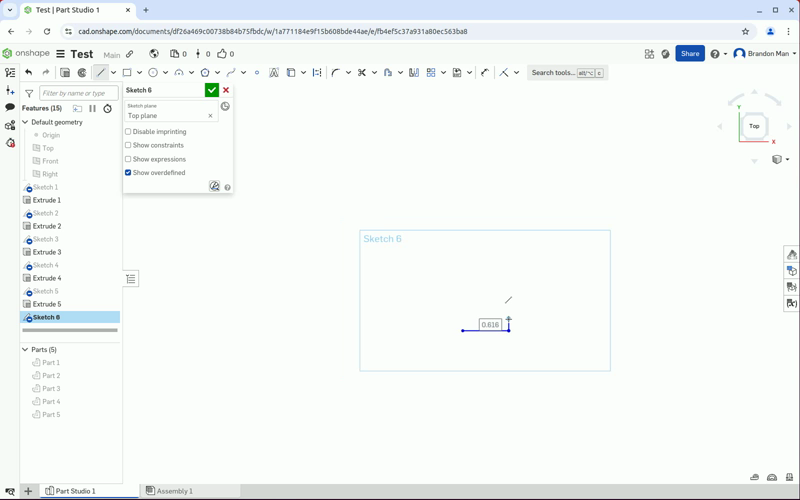
scroll(-6)
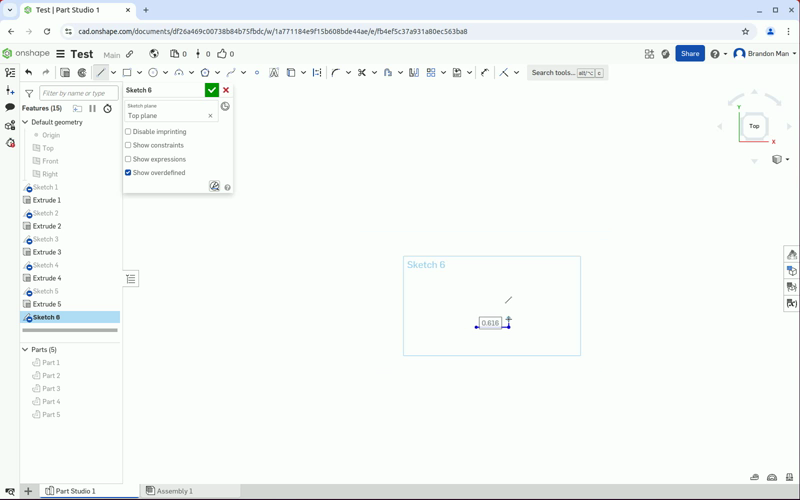
scroll(-6)
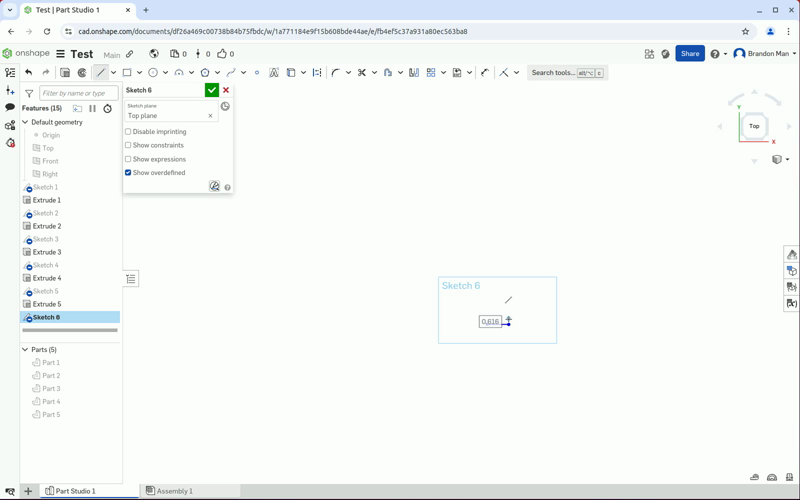
scroll(-6)
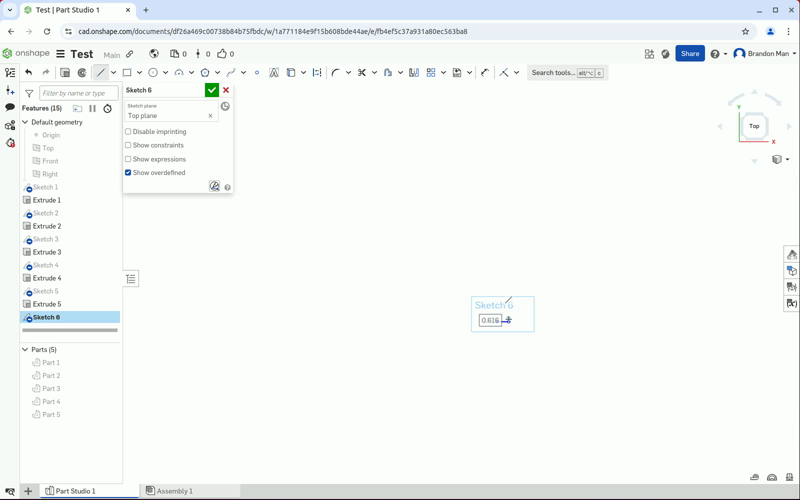
key_up(shift)
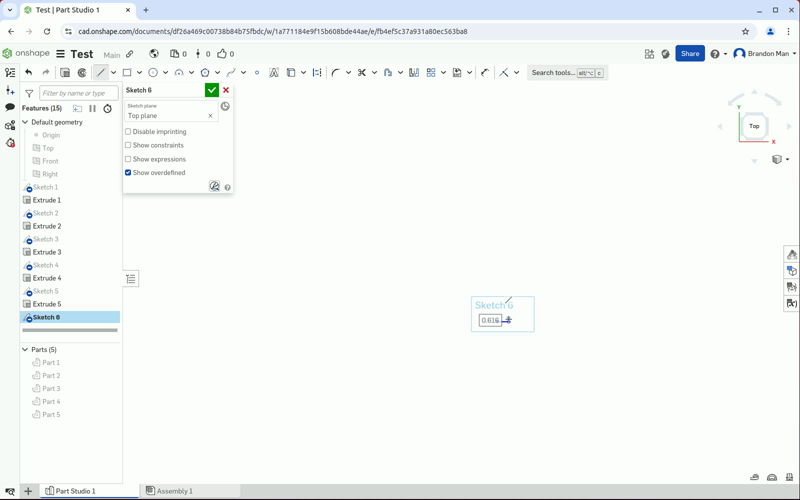
key_down(shift)
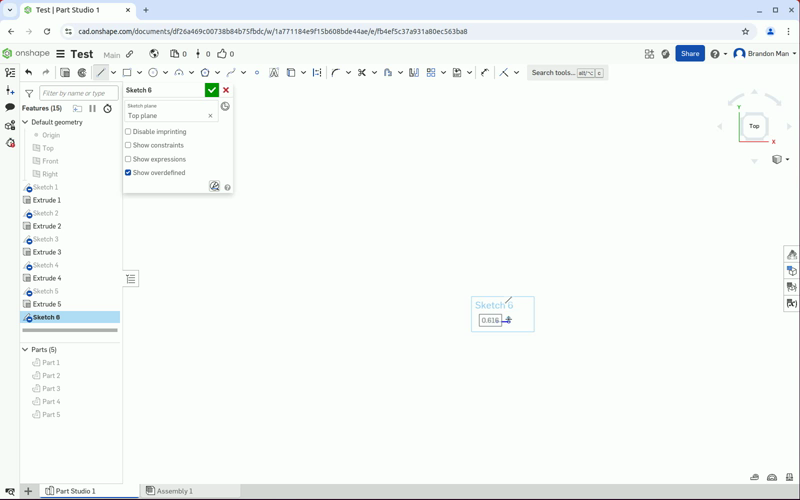
mouse_move(538, 318)
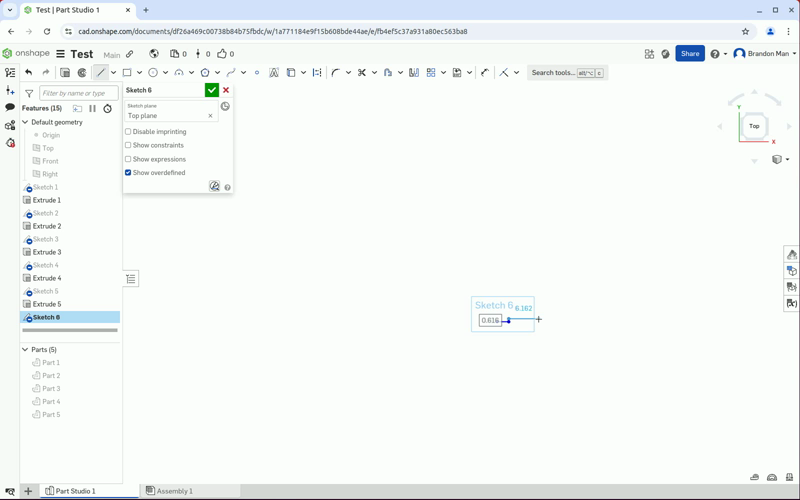
mouse_move(497, 318)
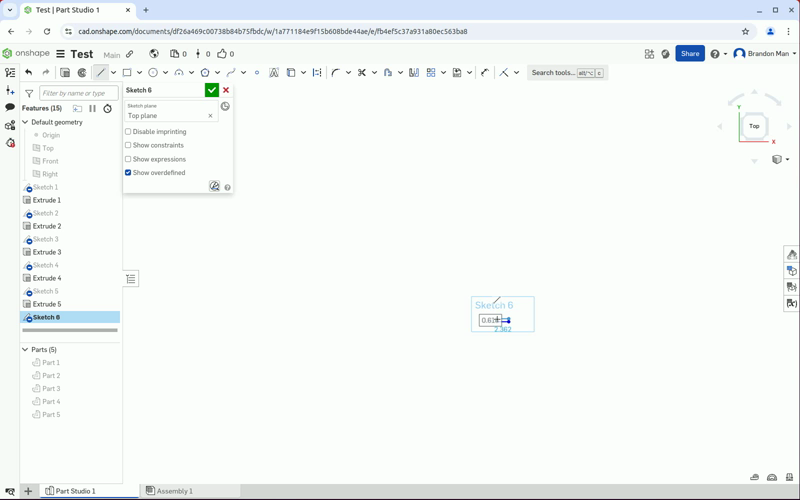
scroll(6)
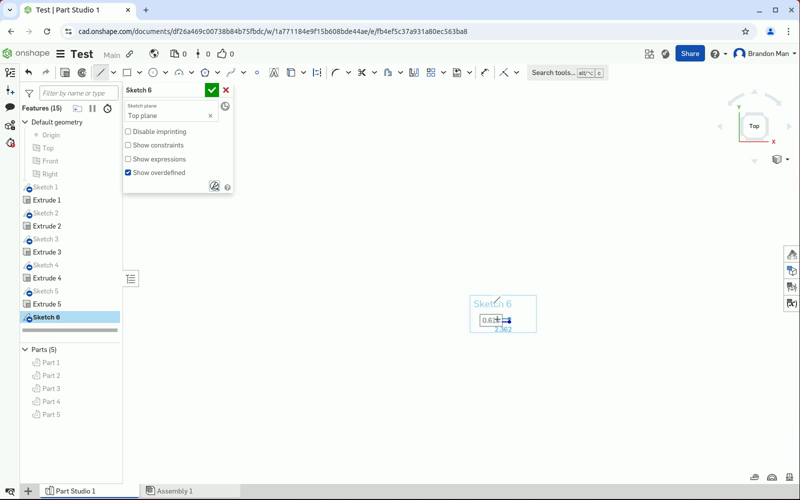
scroll(6)
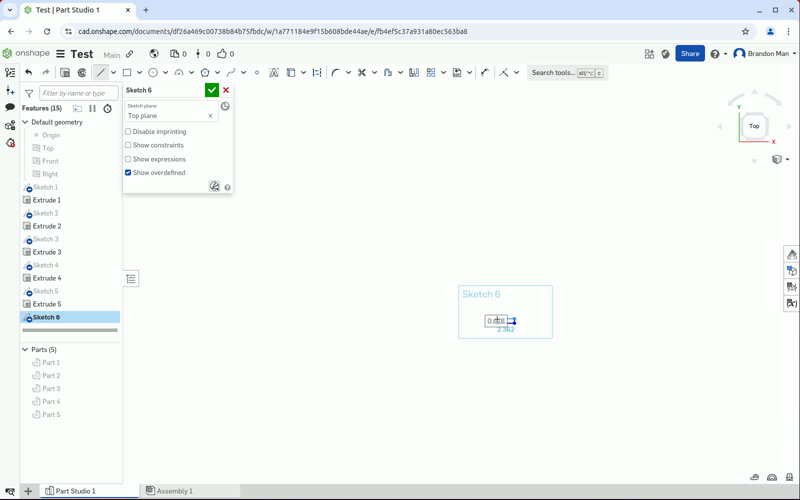
scroll(6)
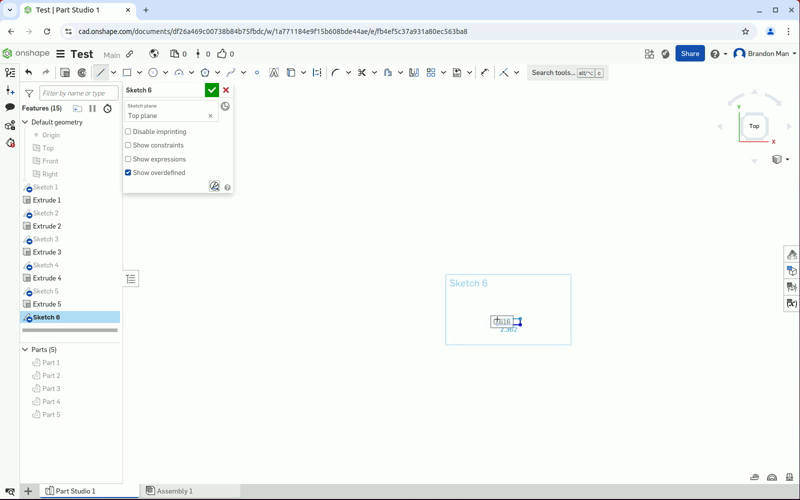
scroll(6)
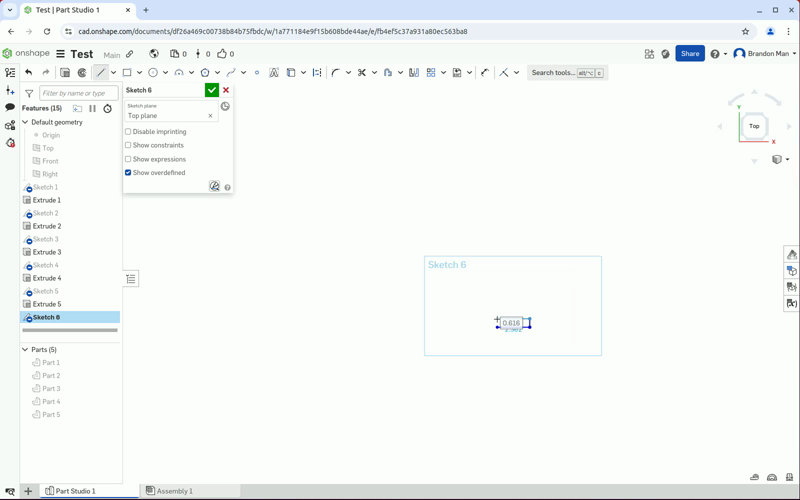
scroll(6)
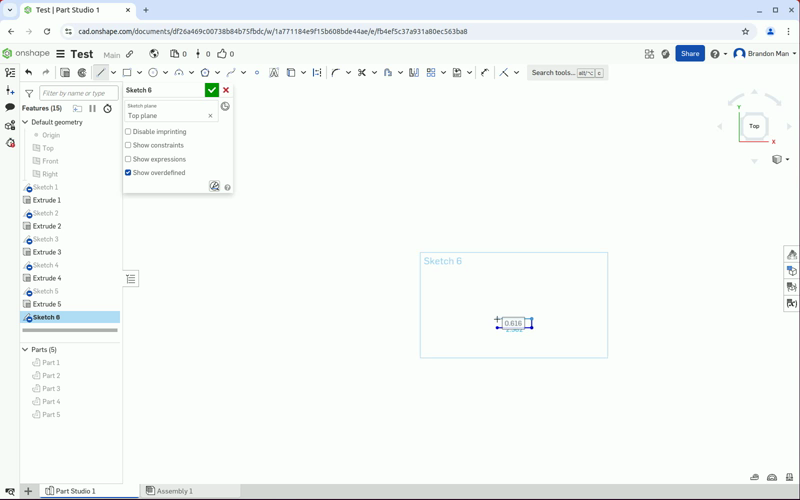
scroll(6)
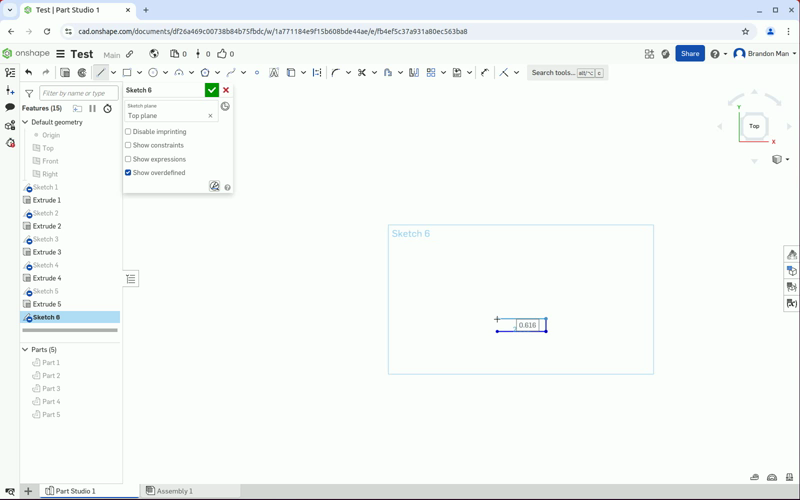
scroll(6)
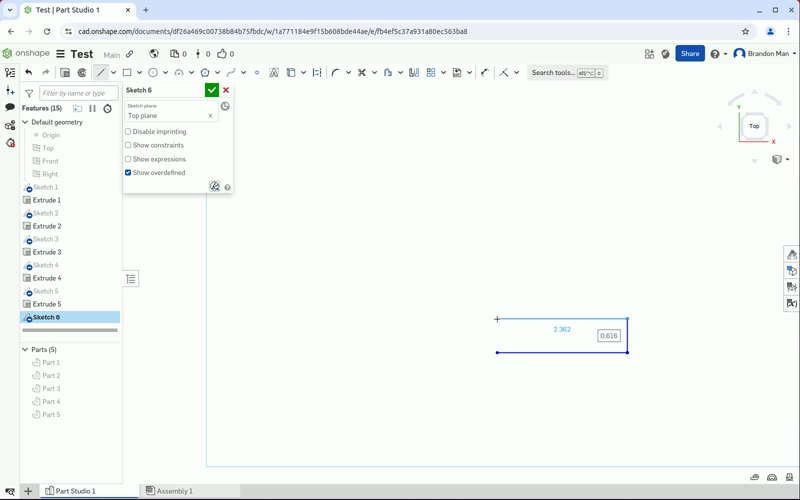
click(497, 318)
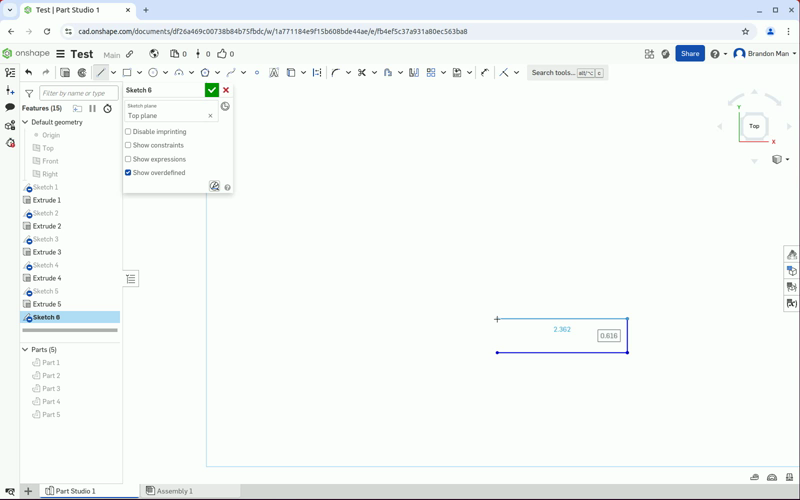
scroll(-6)
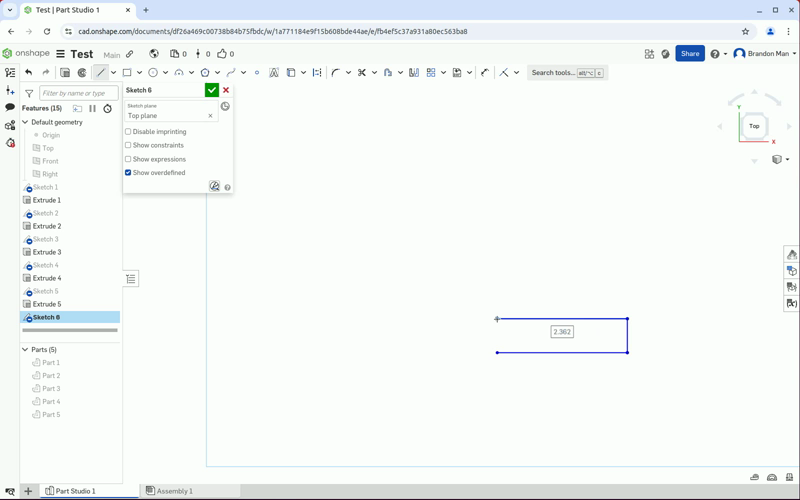
scroll(-6)
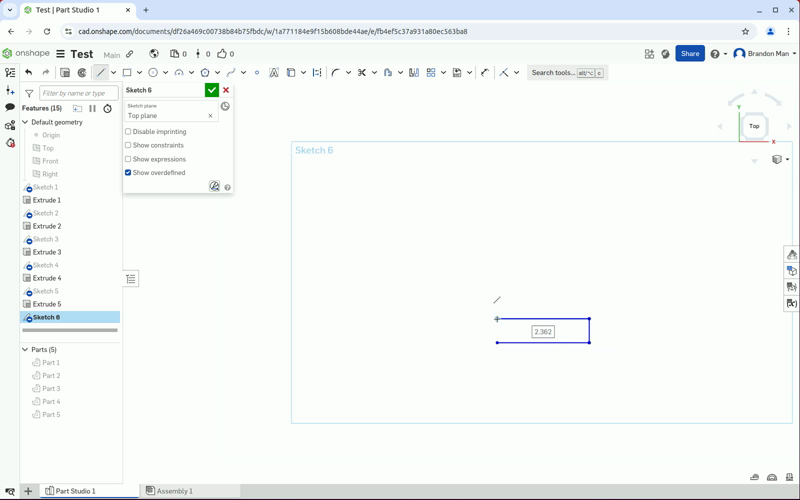
scroll(-6)
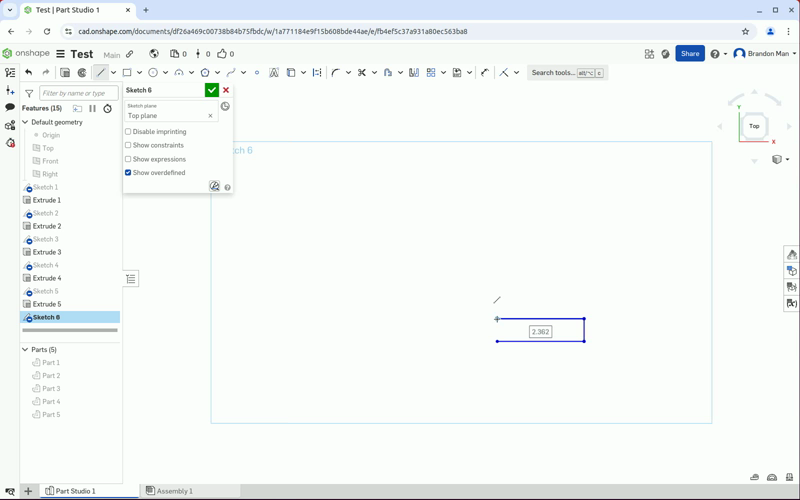
scroll(-6)
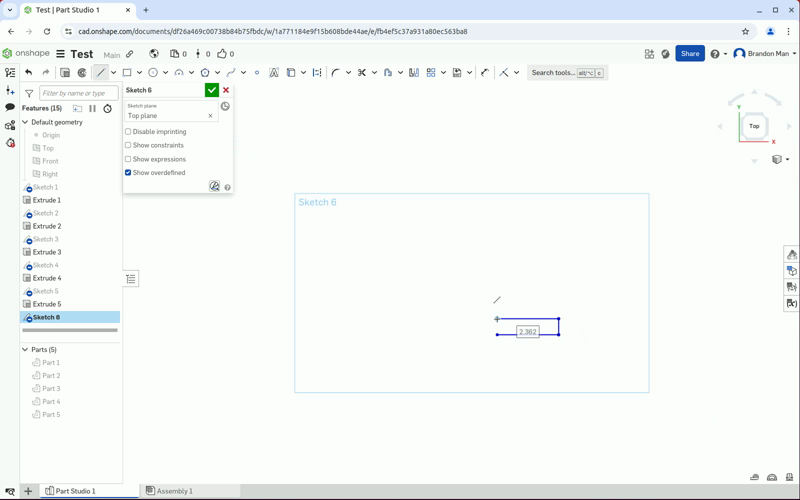
scroll(-6)
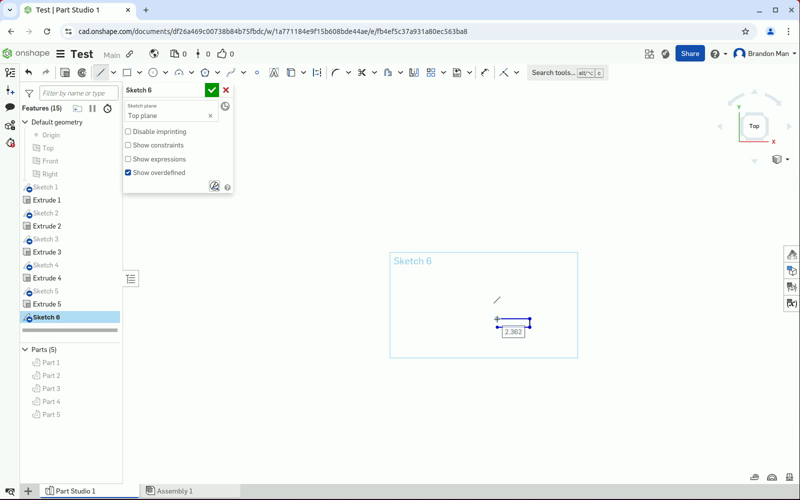
scroll(-6)
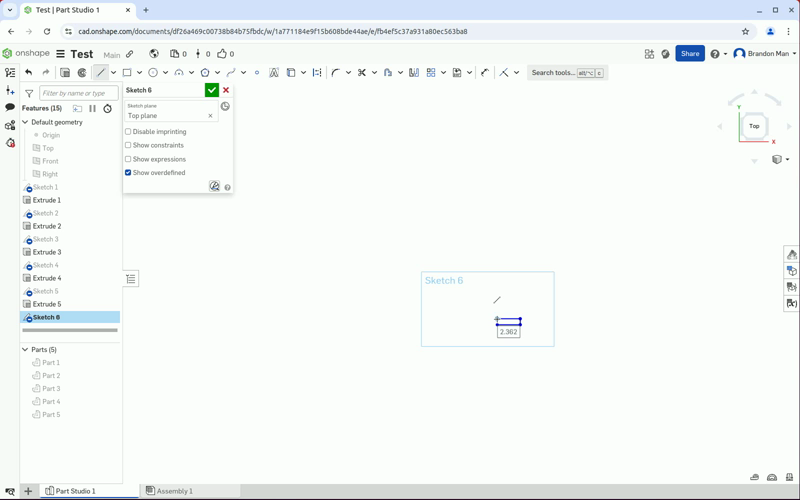
scroll(-6)
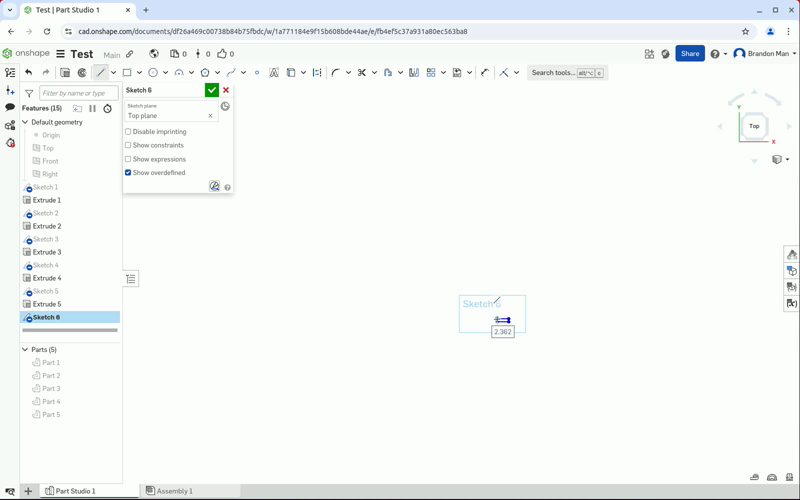
key_up(shift)
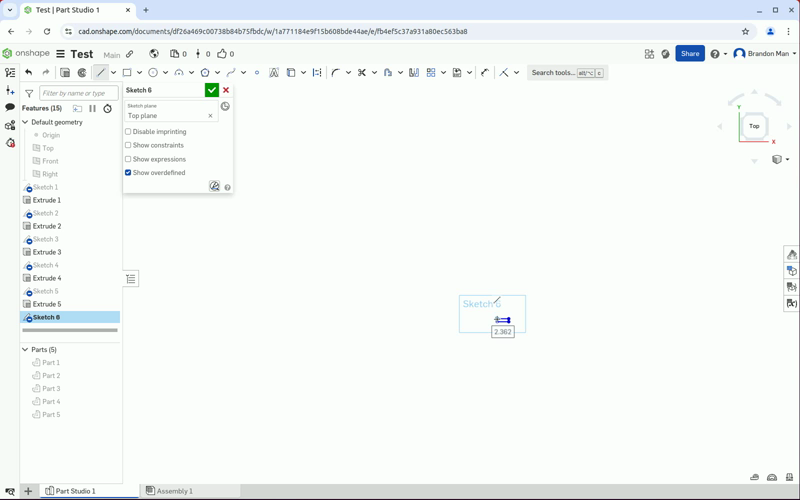
mouse_move(527, 318)
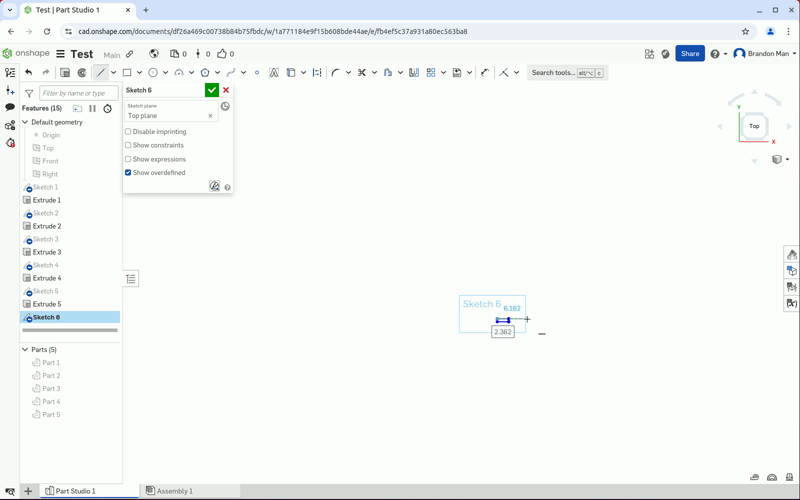
key_down(shift)
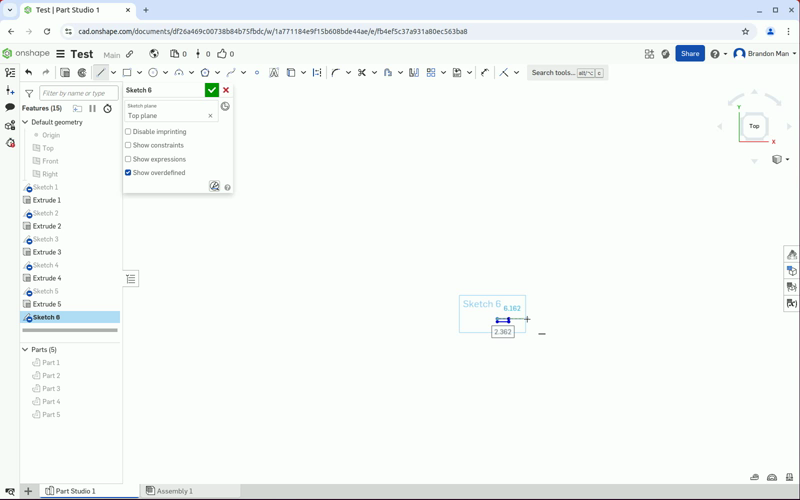
mouse_move(497, 321)
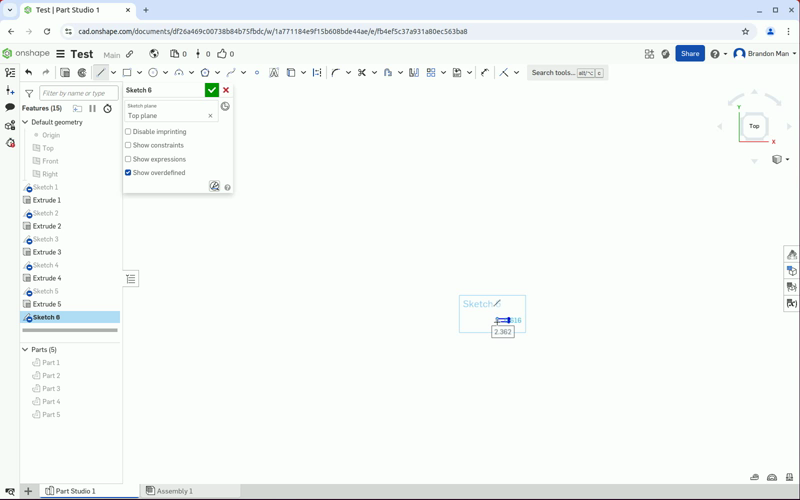
scroll(6)
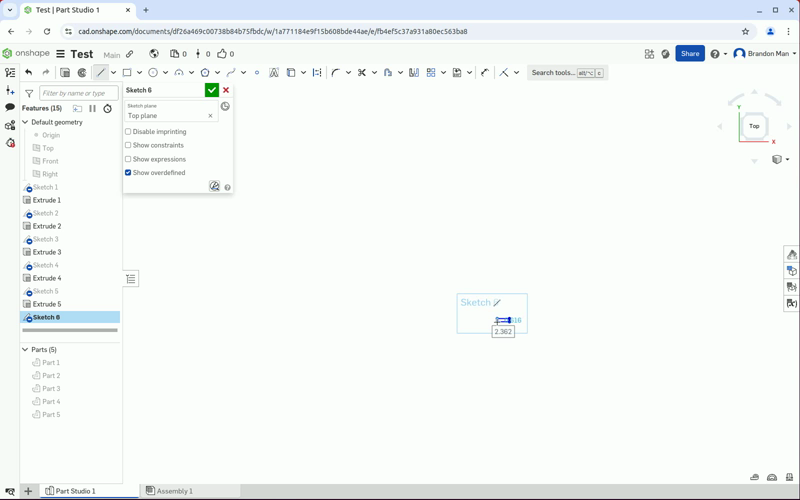
scroll(6)
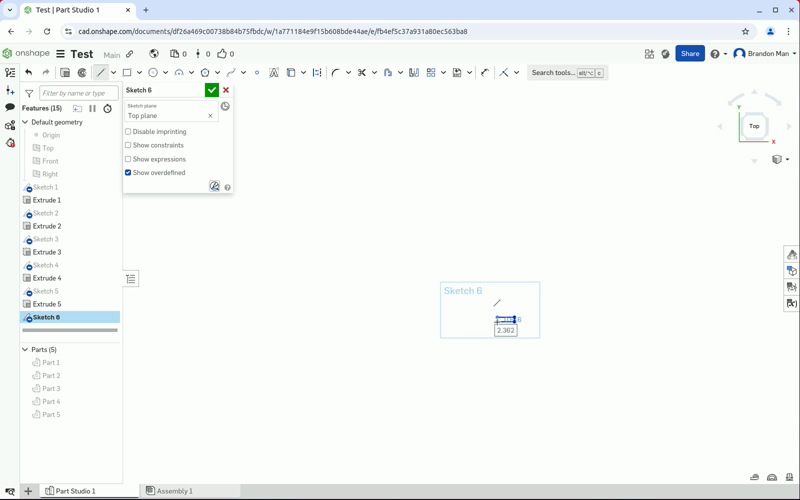
scroll(6)
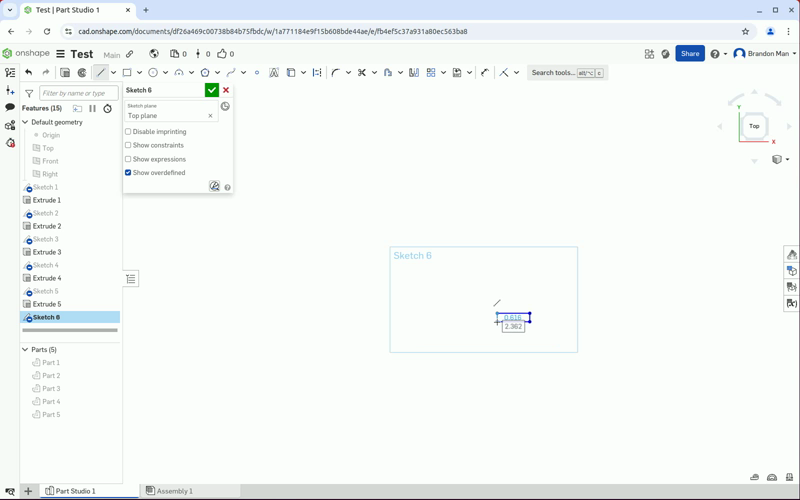
scroll(6)
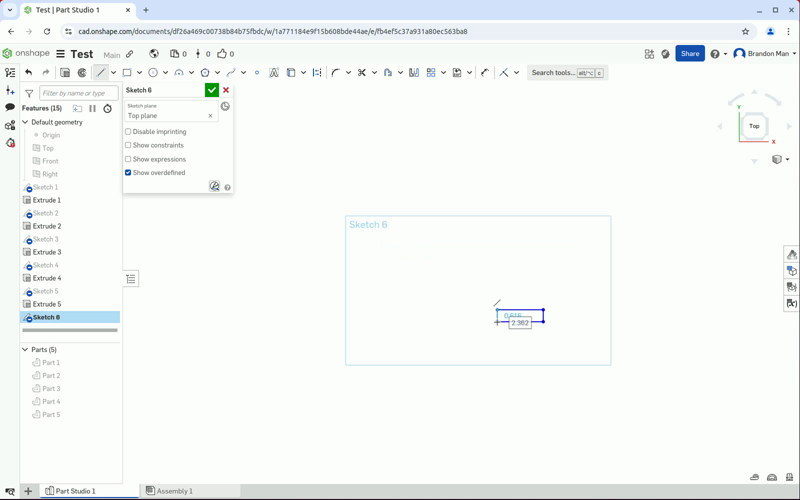
scroll(6)
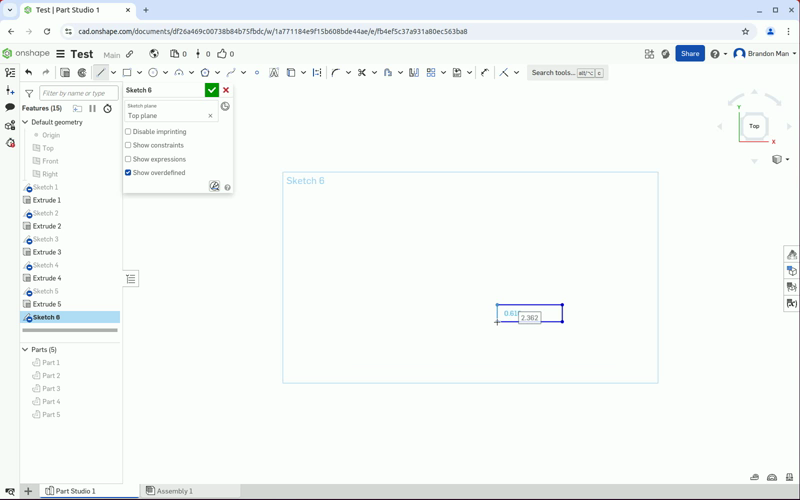
scroll(6)
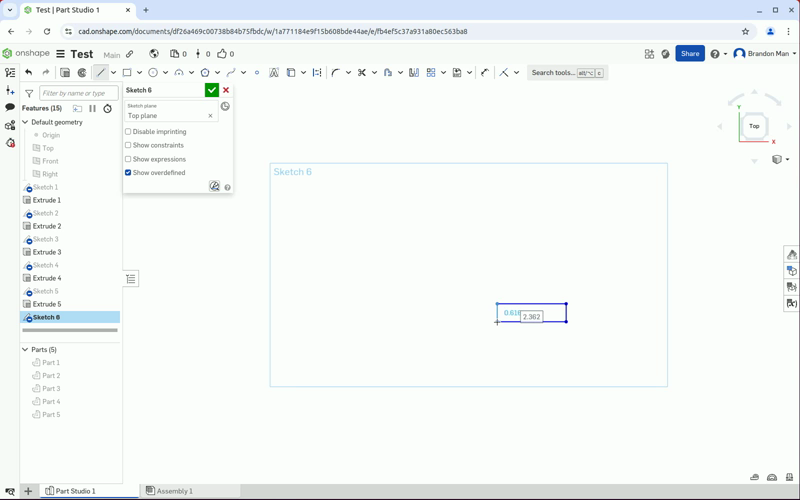
scroll(6)
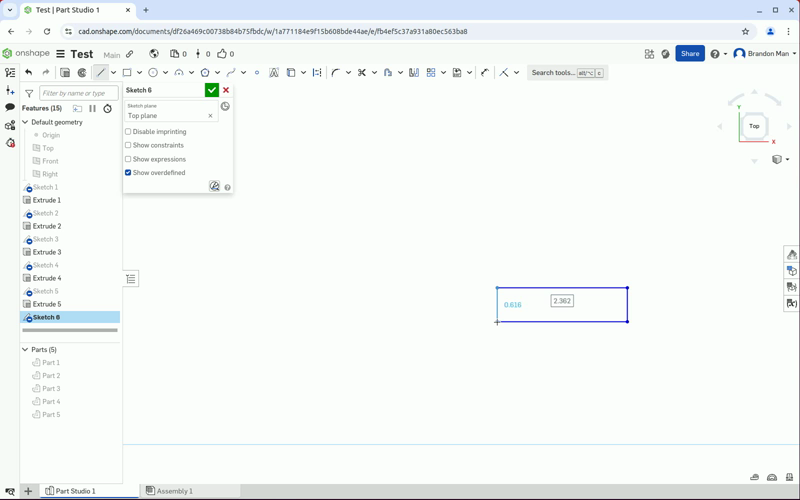
key_up(shift)
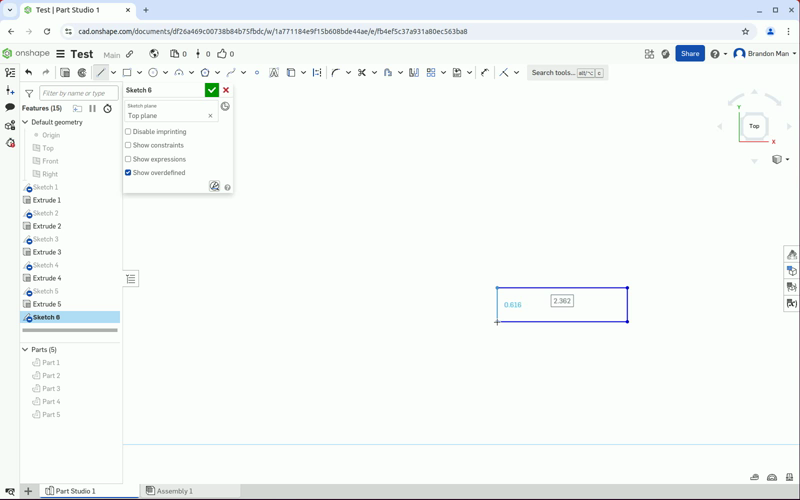
click(497, 321)
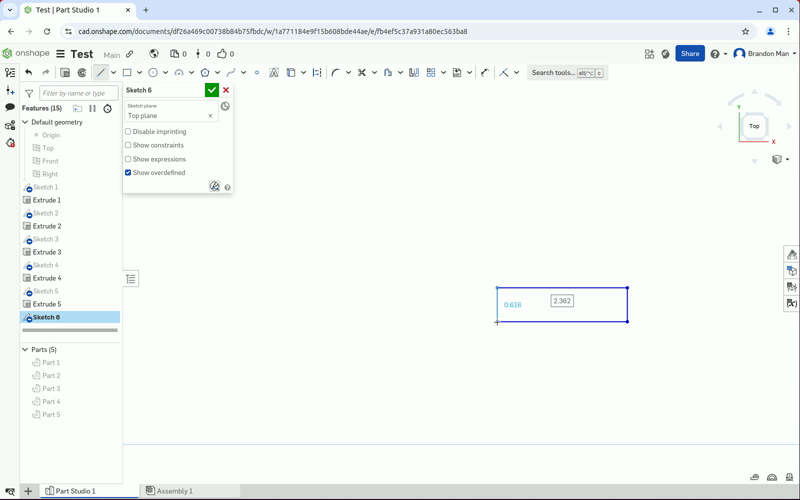
scroll(-6)
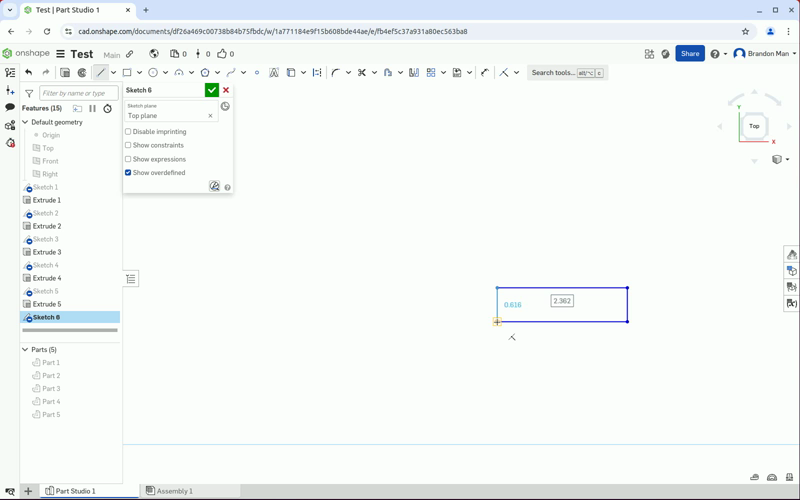
scroll(-6)
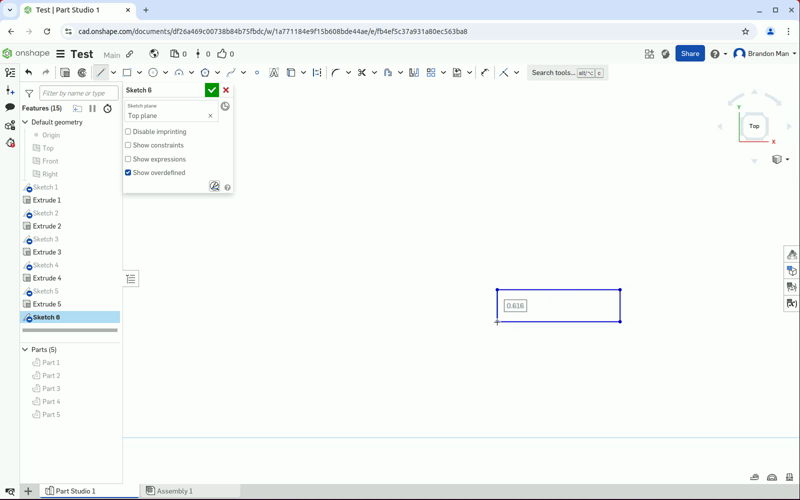
scroll(-6)
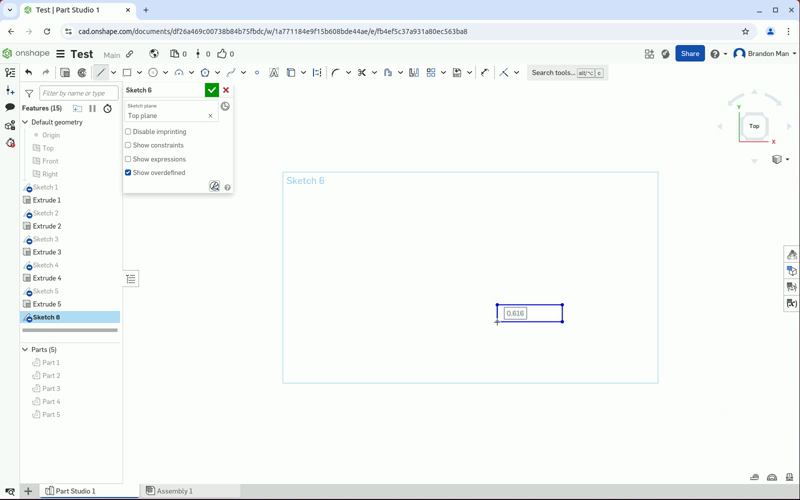
scroll(-6)
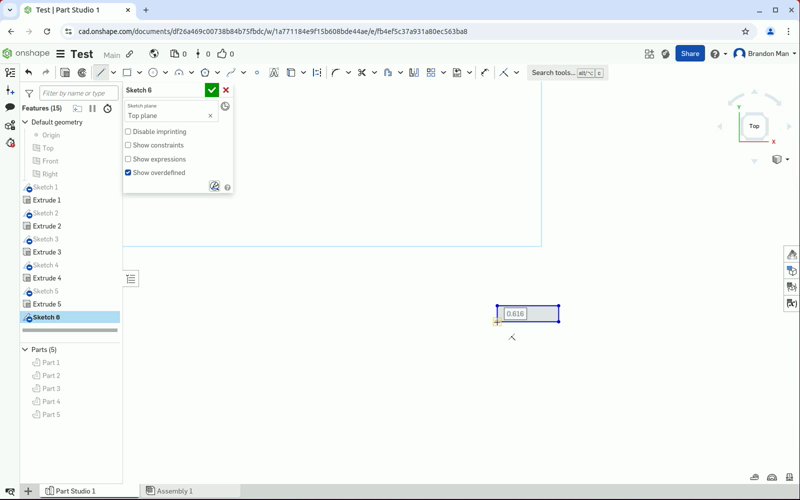
scroll(-6)
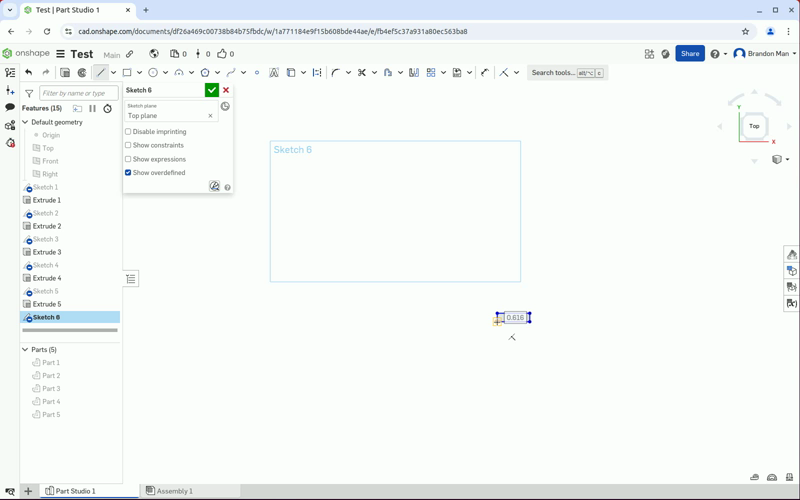
scroll(-6)
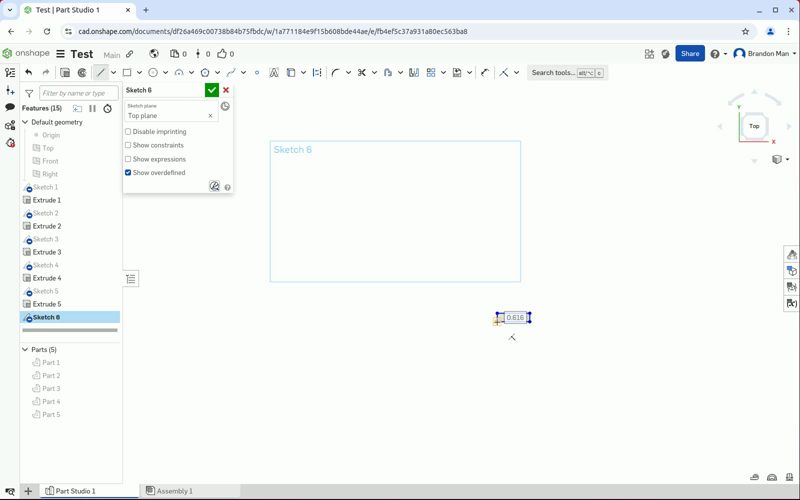
scroll(-6)
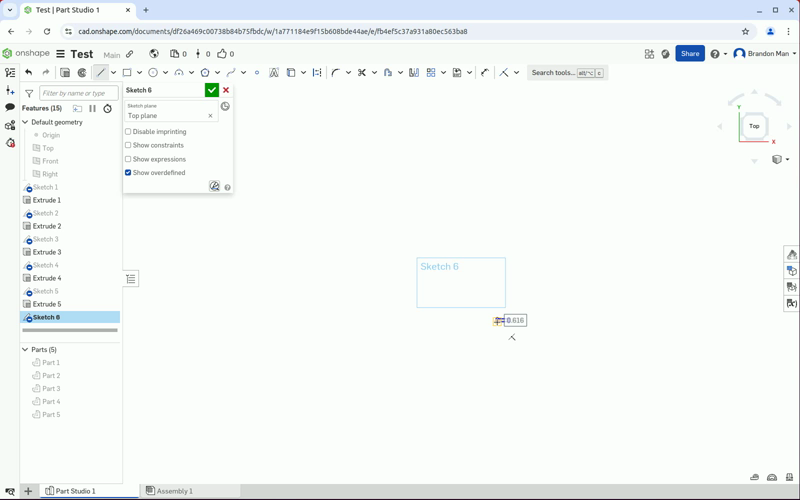
key(esc)
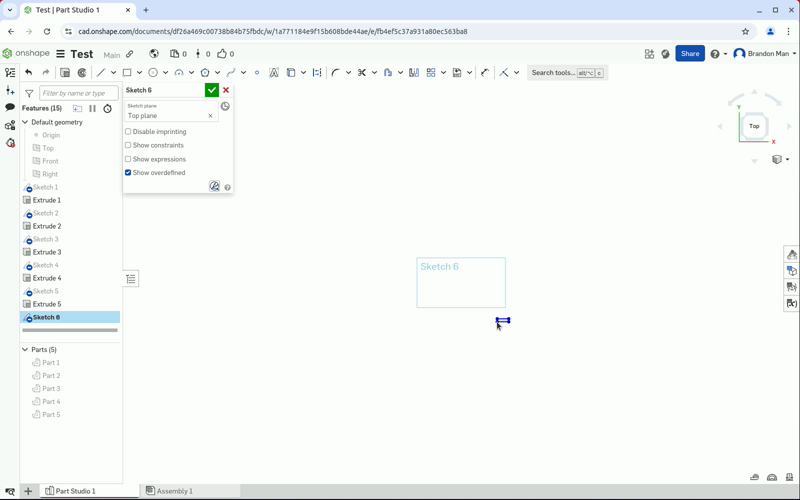
mouse_move(500, 318)
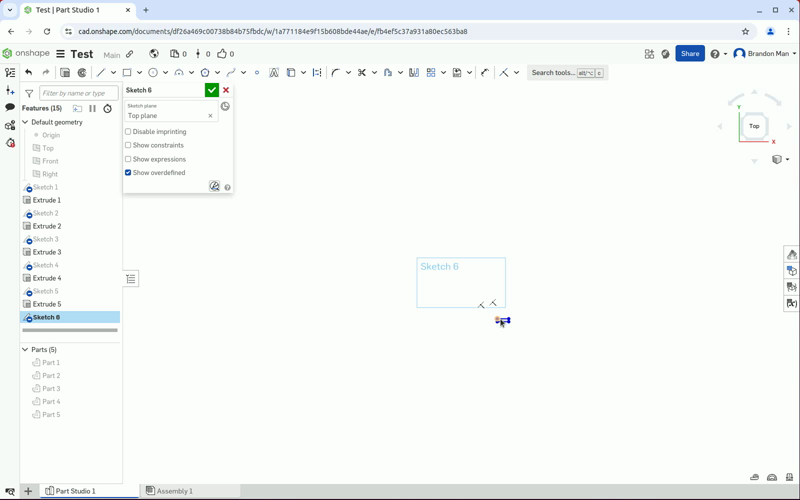
scroll(6)
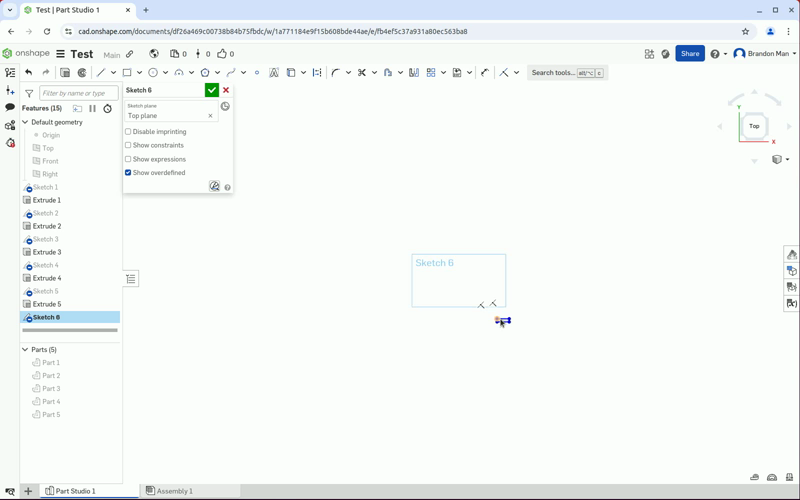
scroll(6)
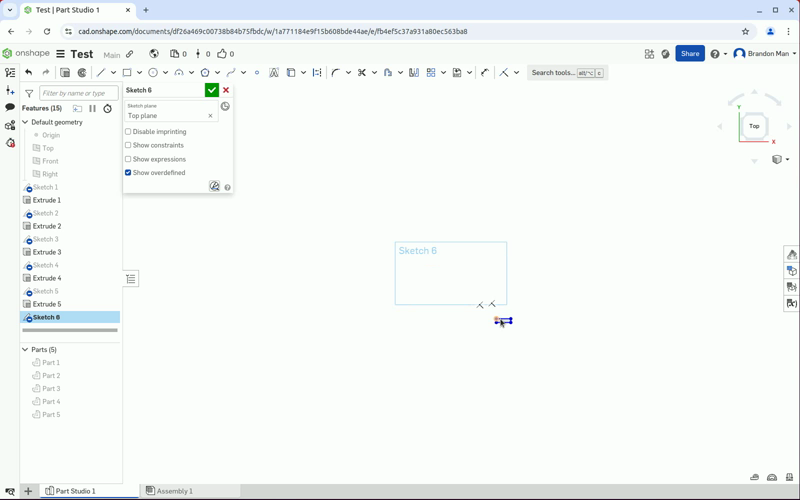
scroll(6)
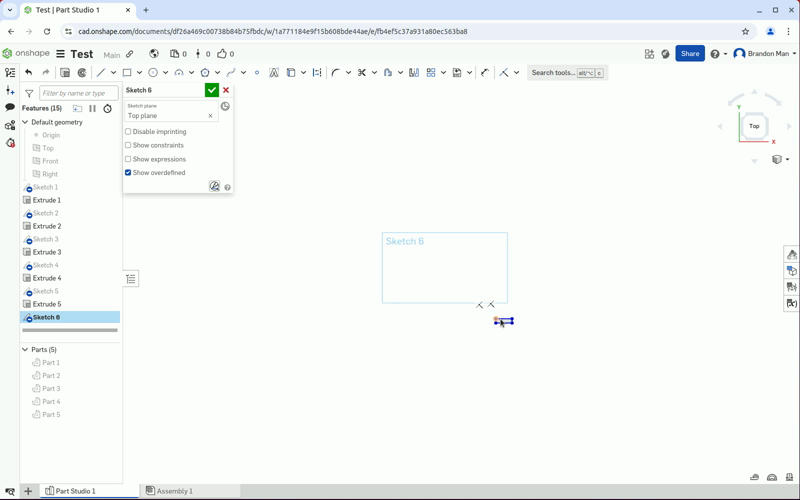
scroll(6)
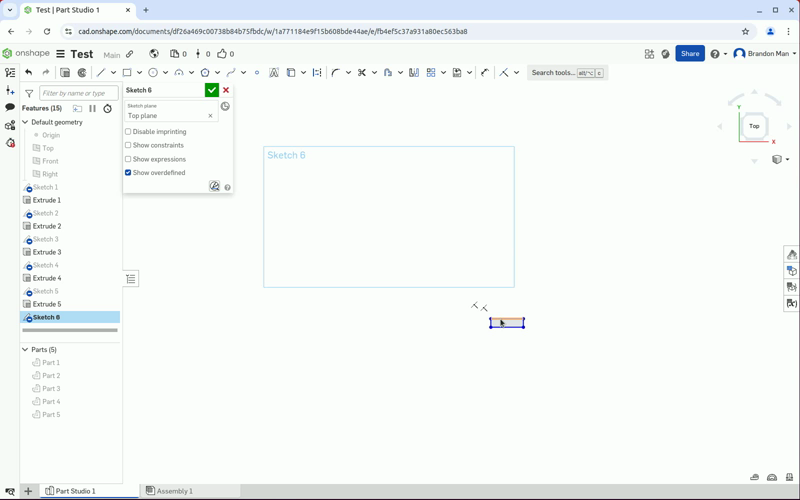
scroll(6)
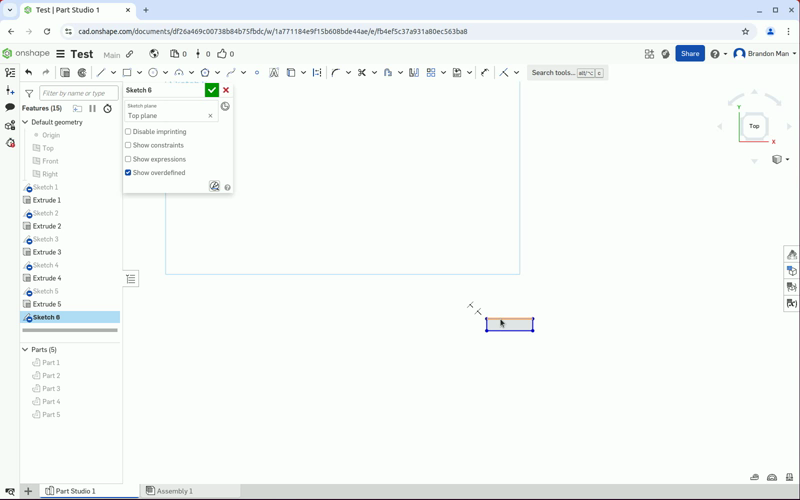
scroll(6)
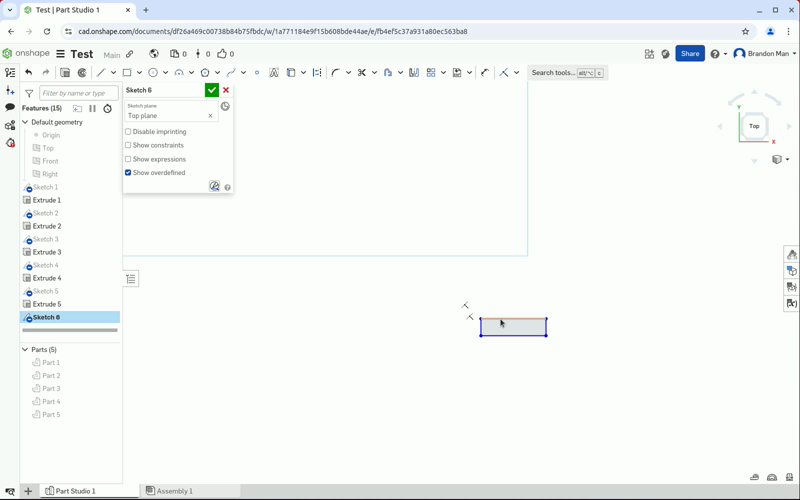
scroll(6)
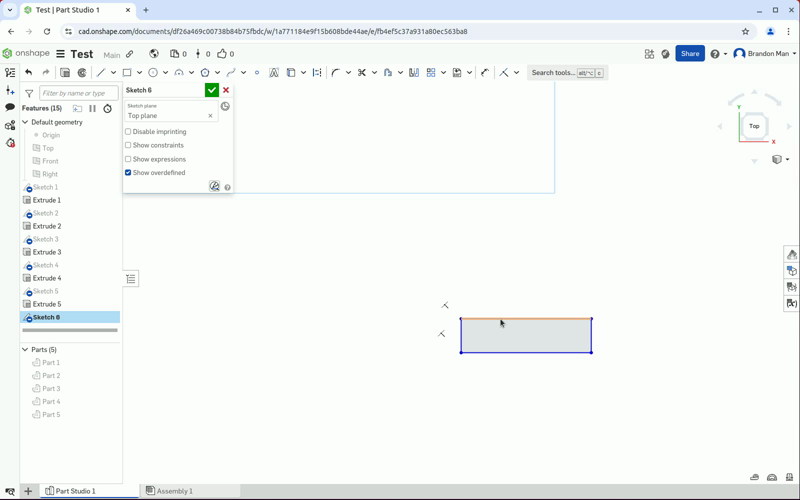
click(500, 318)
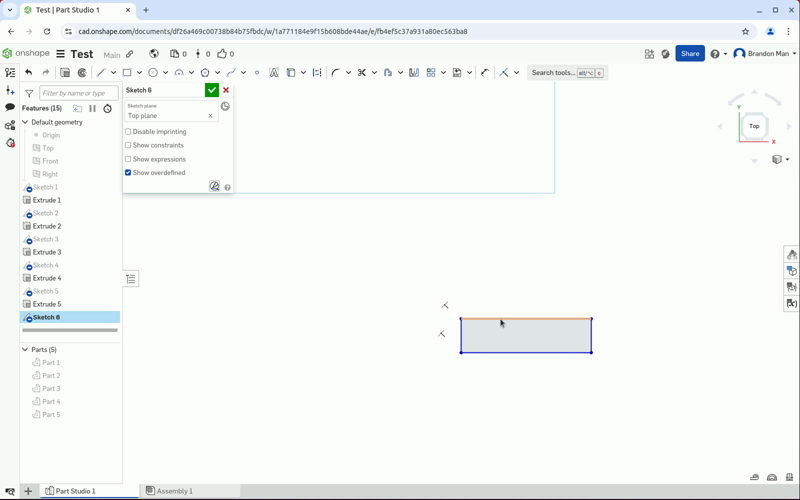
scroll(-6)
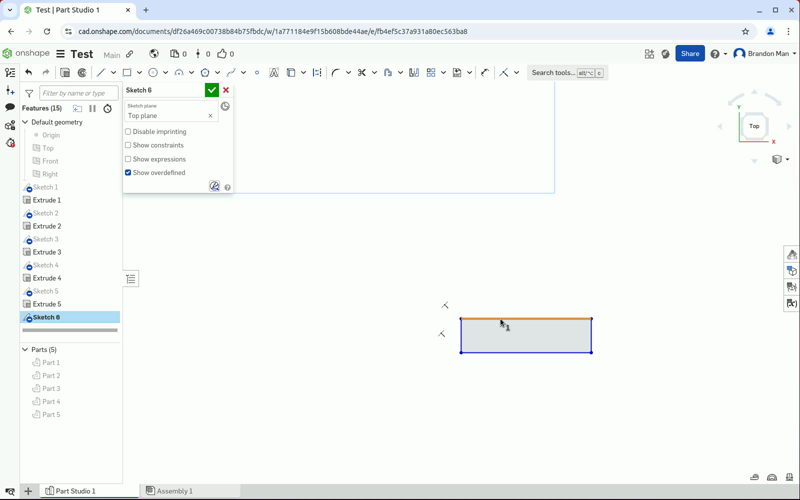
scroll(-6)
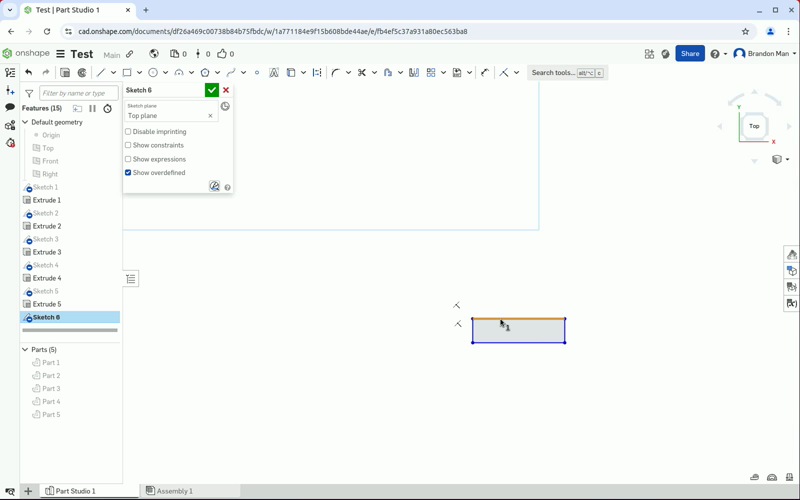
scroll(-6)
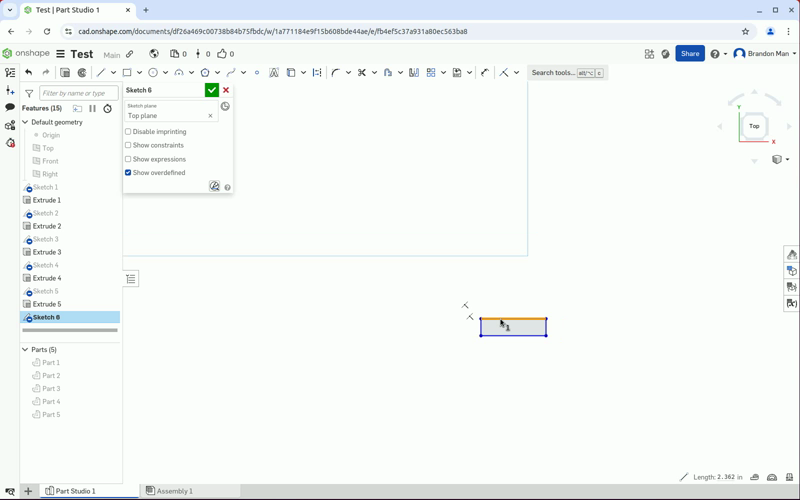
scroll(-6)
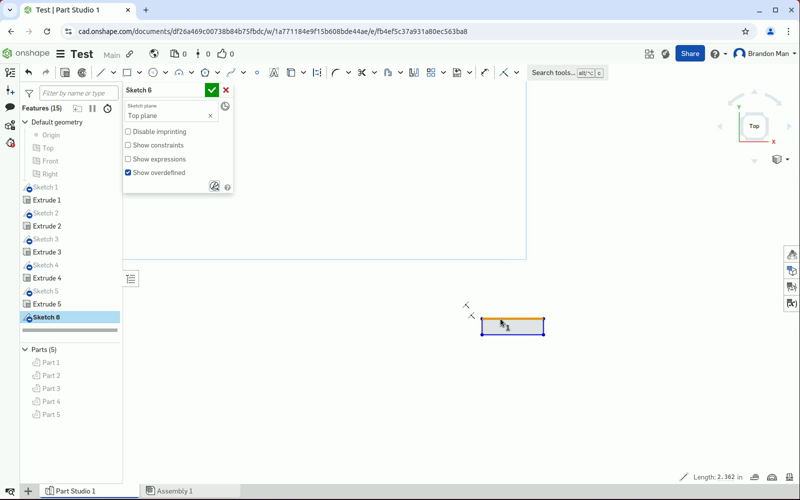
scroll(-6)
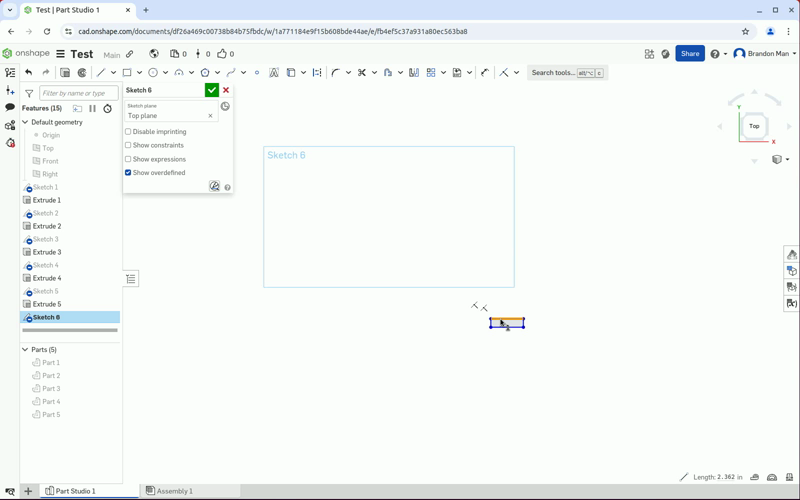
scroll(-6)
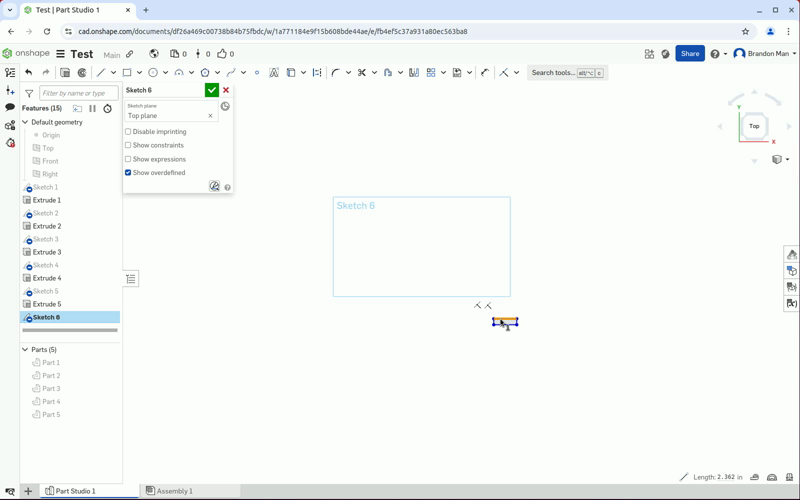
scroll(-6)
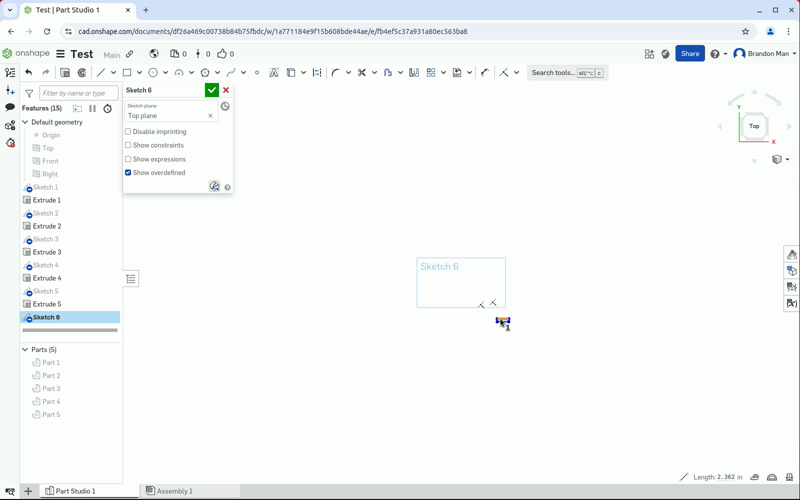
mouse_move(73, 352)
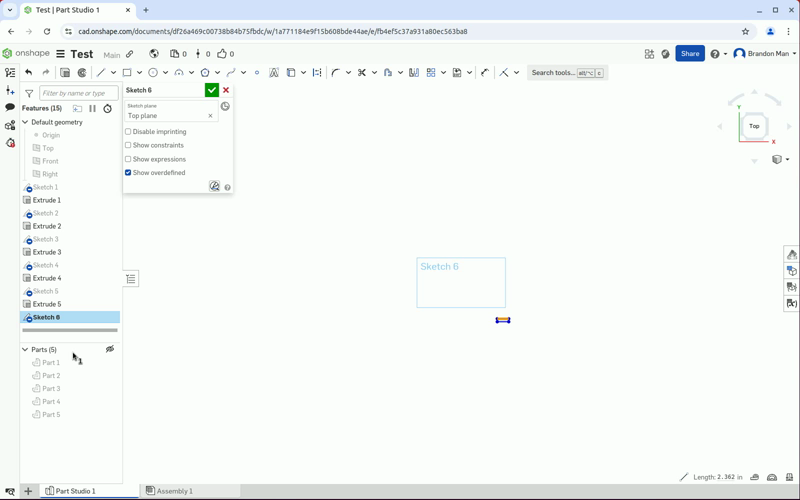
key(shift+y)
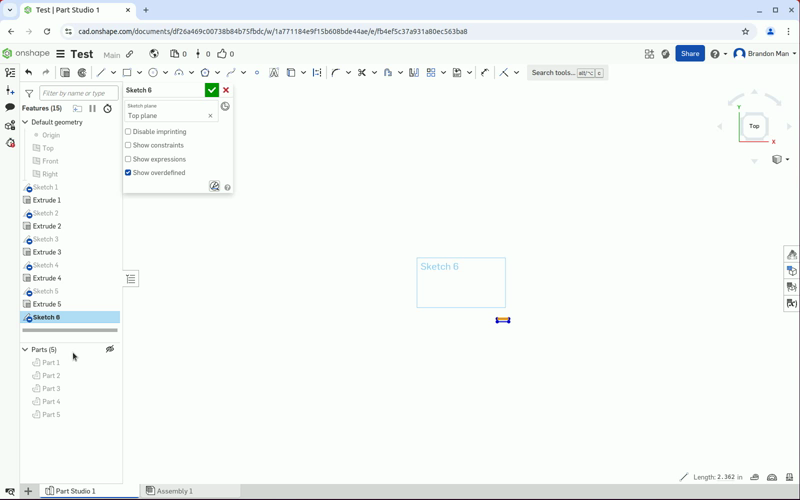
key(shift+e)
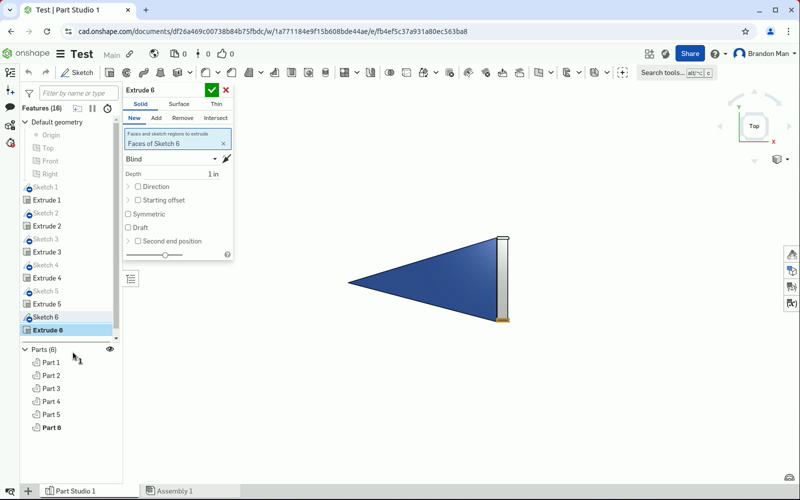
mouse_move(143, 106)
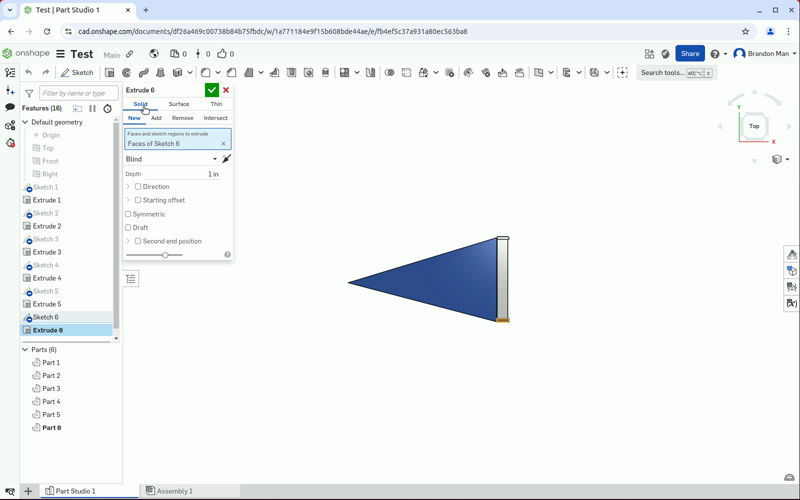
click(143, 106)
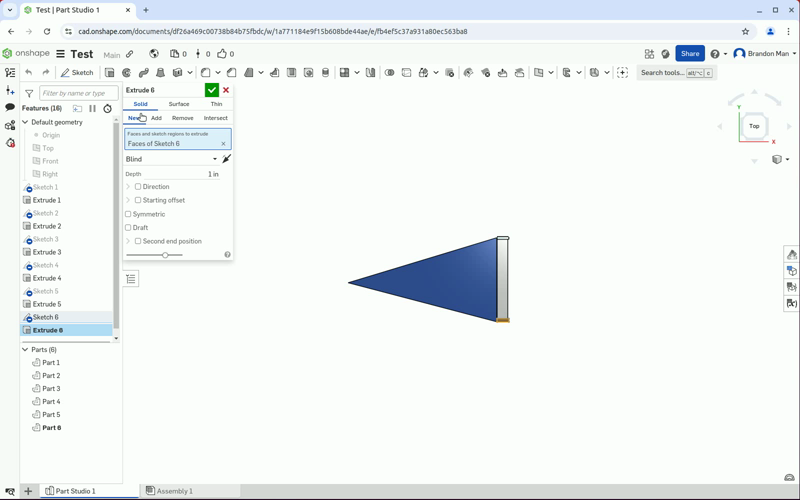
mouse_move(137, 120)
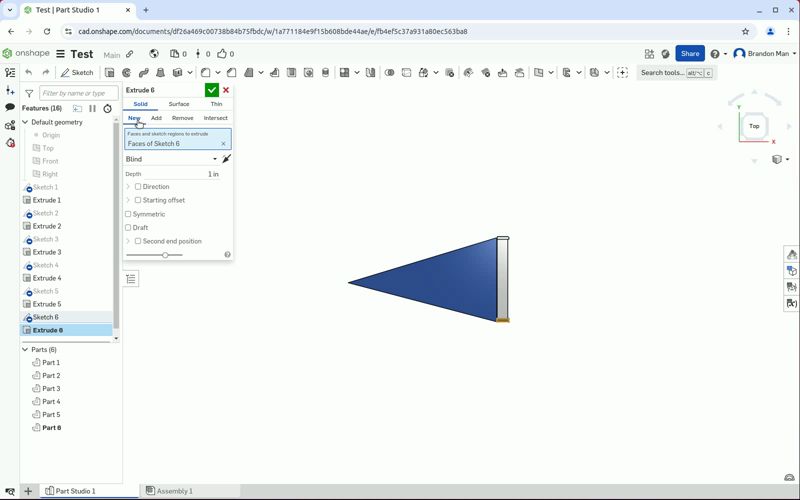
click(137, 120)
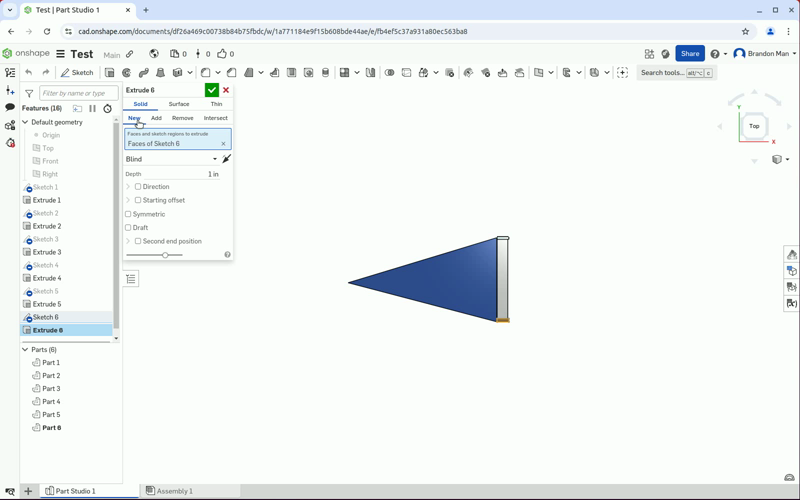
key(tab, 4)
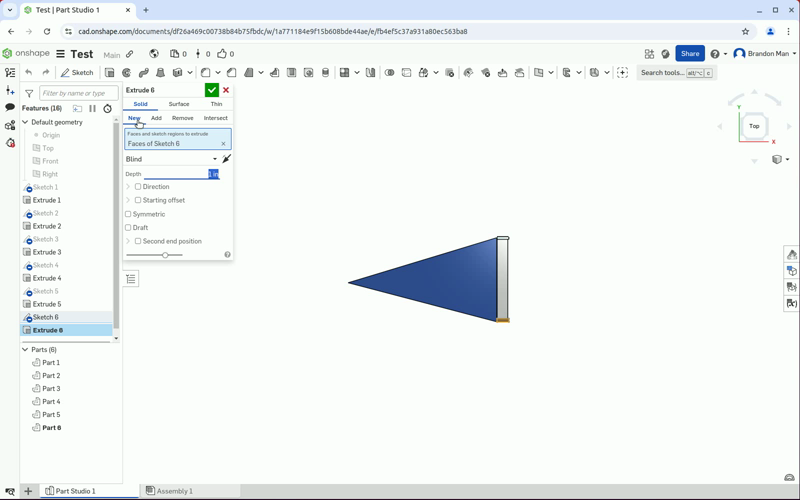
text(4.333)
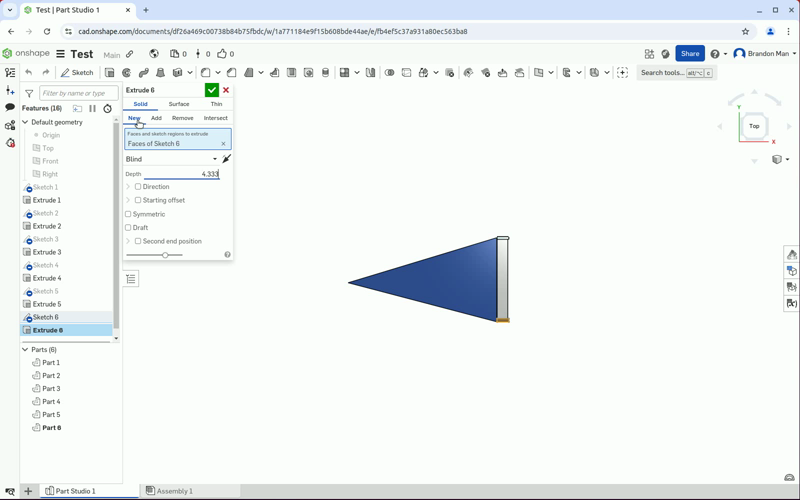
key(enter)
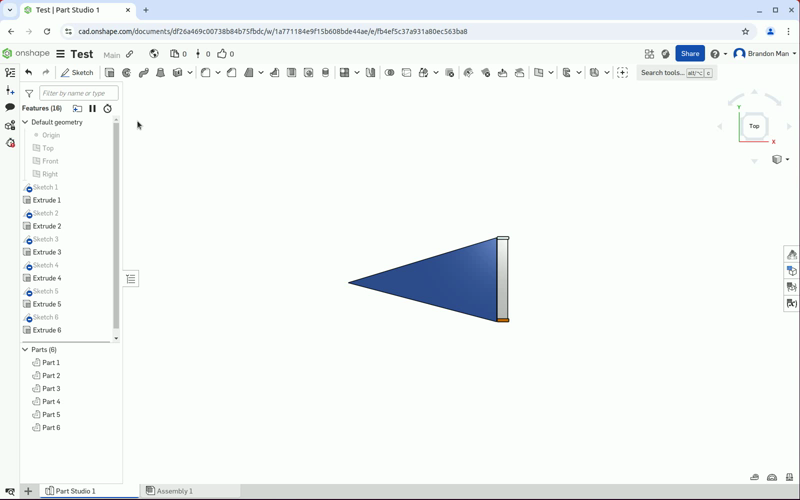
key(shift+h)
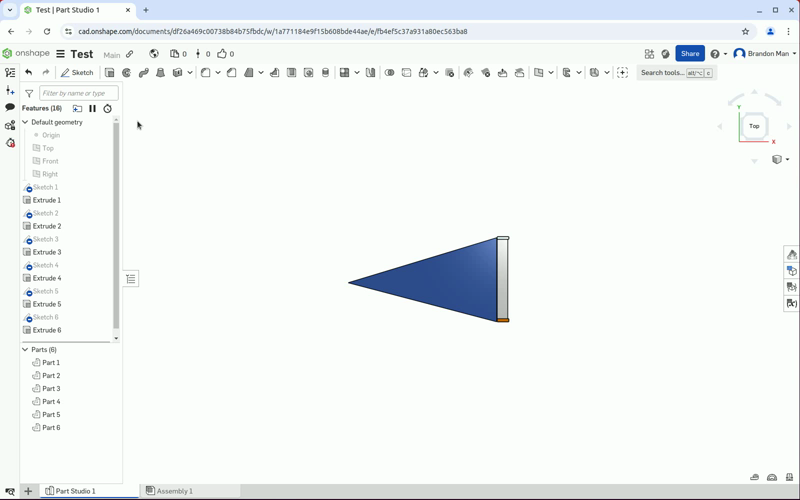
key(shift+h)
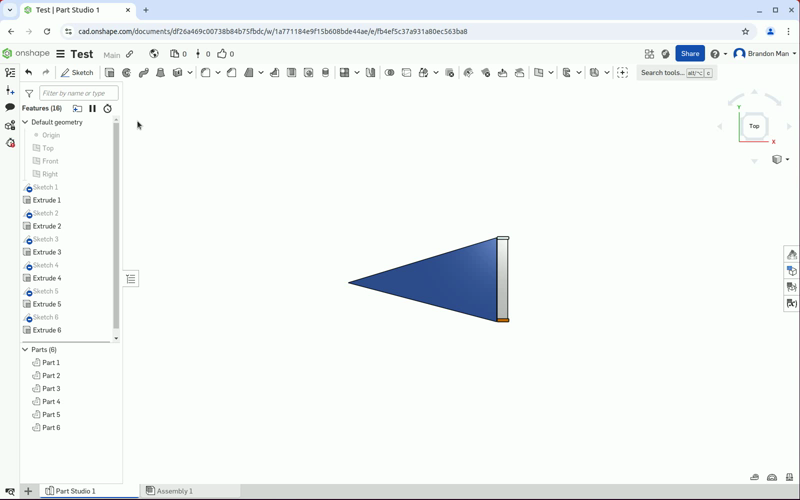
mouse_move(69, 189)
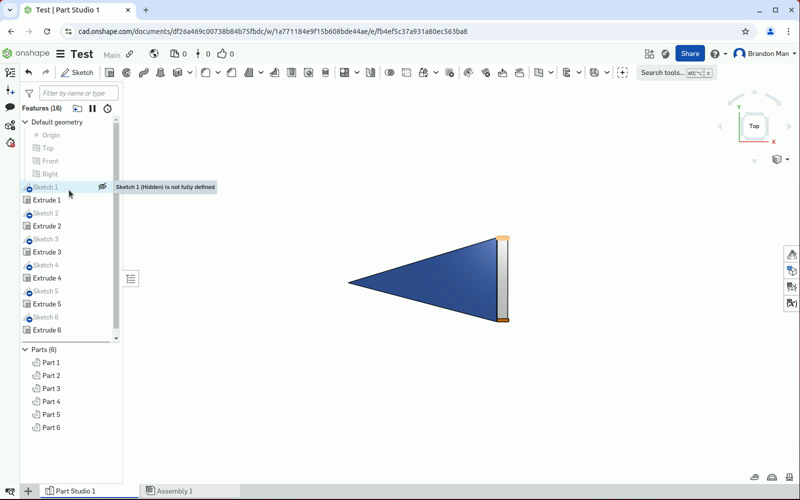
click(69, 189)
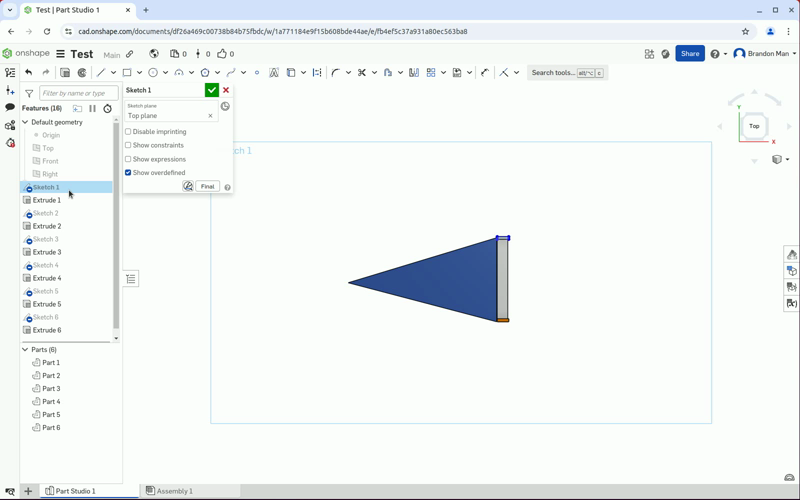
mouse_move(229, 92)
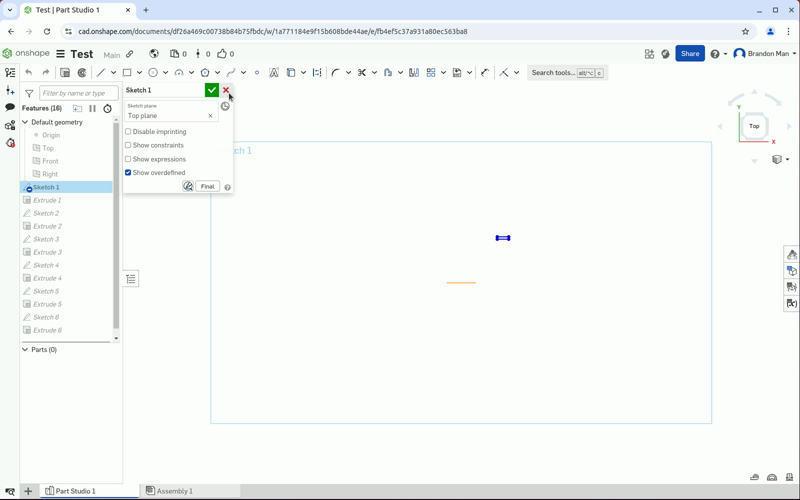
click(229, 92)
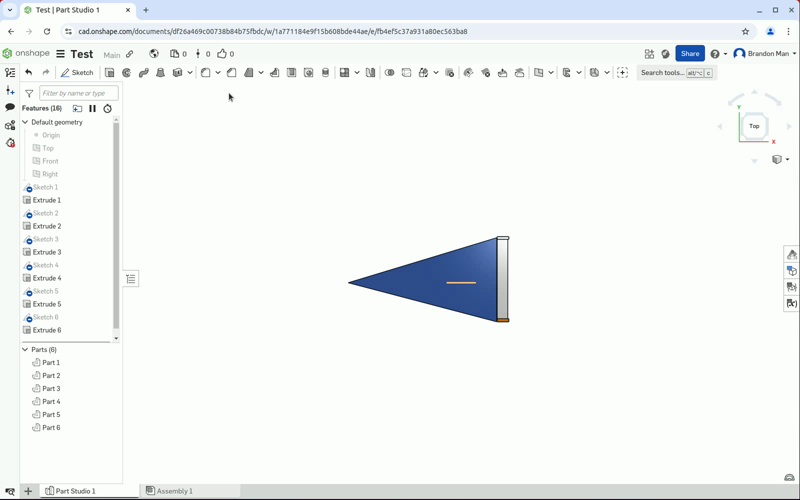
mouse_move(73, 352)
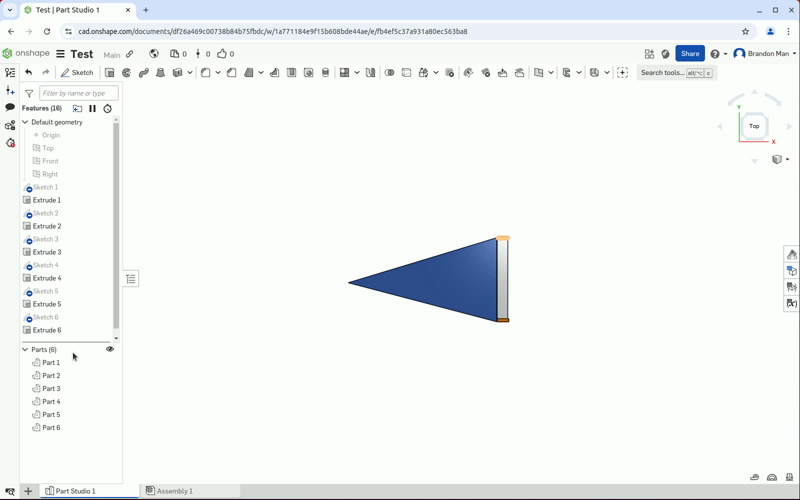
key(y)
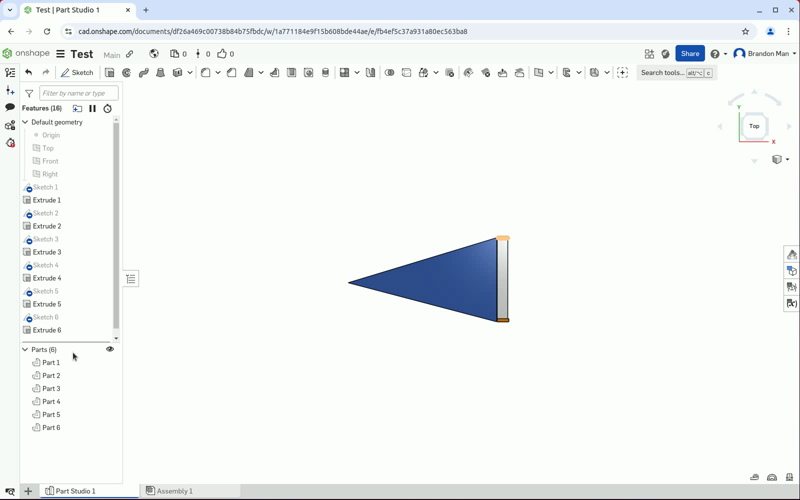
key(shift+p)
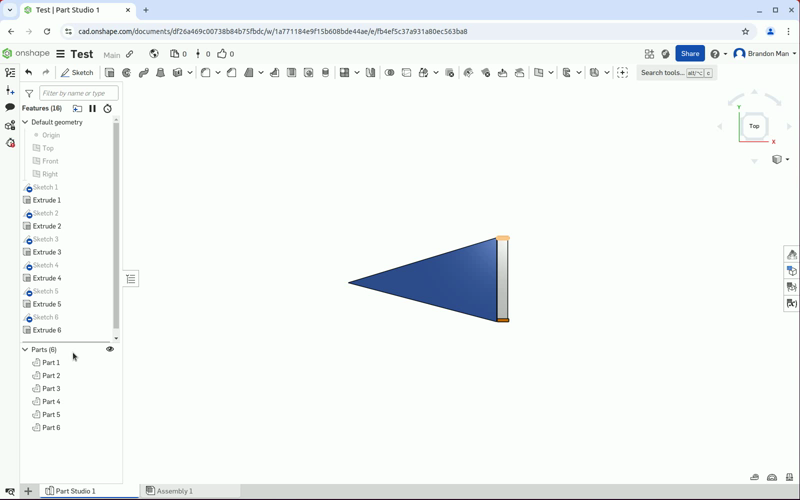
key(space)
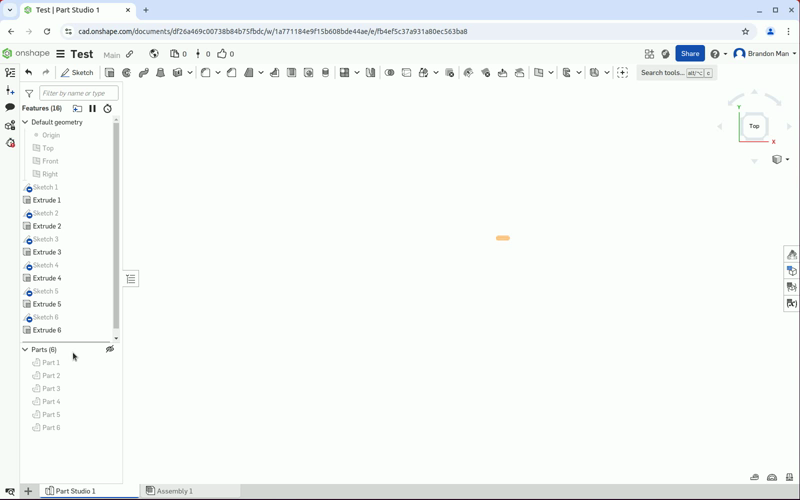
key_down(shift)
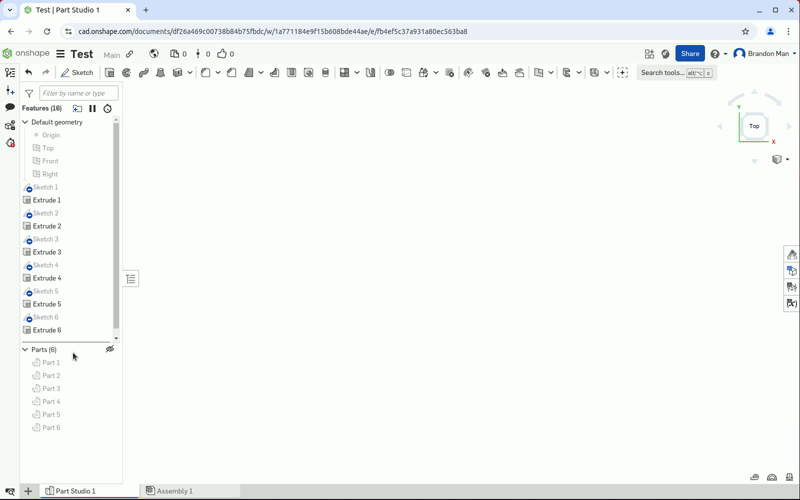
key(up)
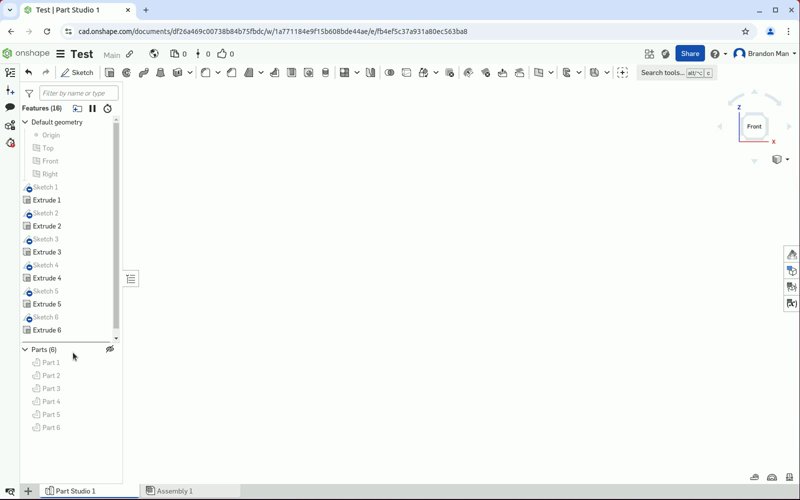
key_up(shift)
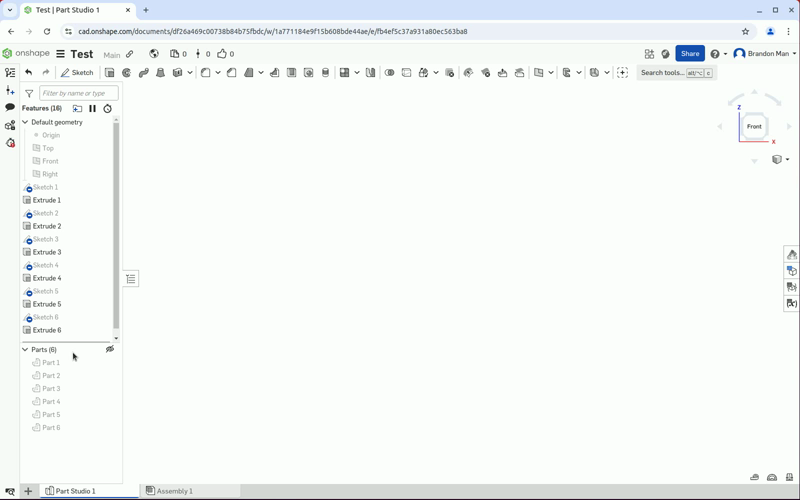
mouse_move(73, 352)
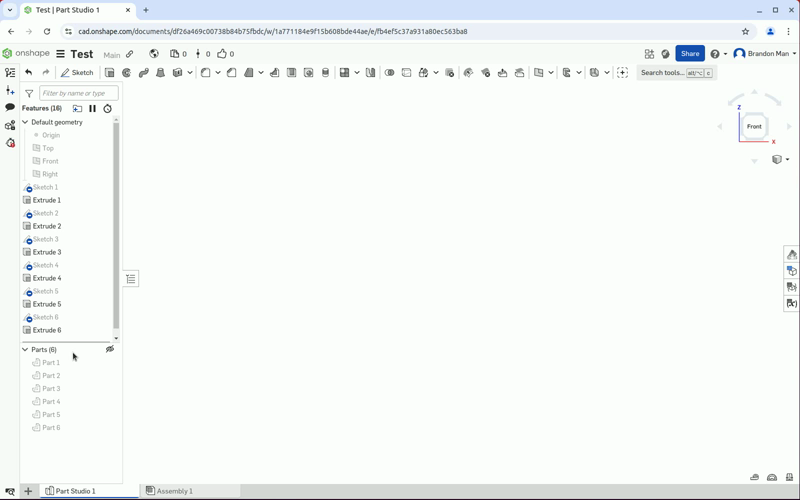
key(shift+y)
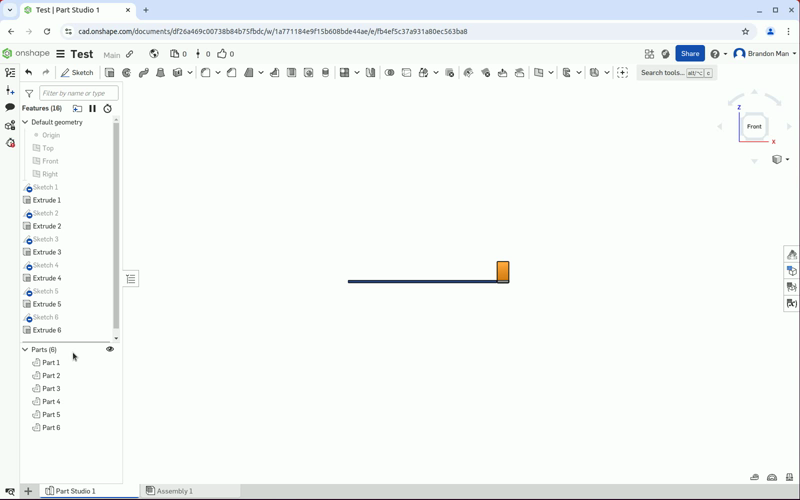
mouse_move(541, 75)
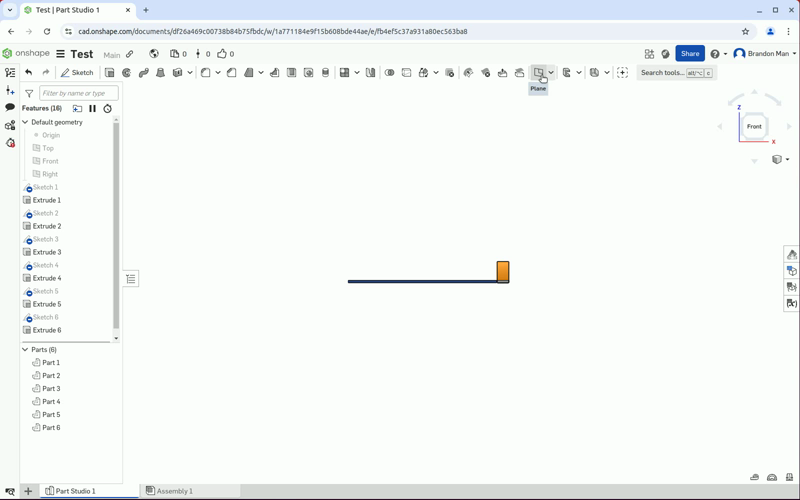
click(541, 75)
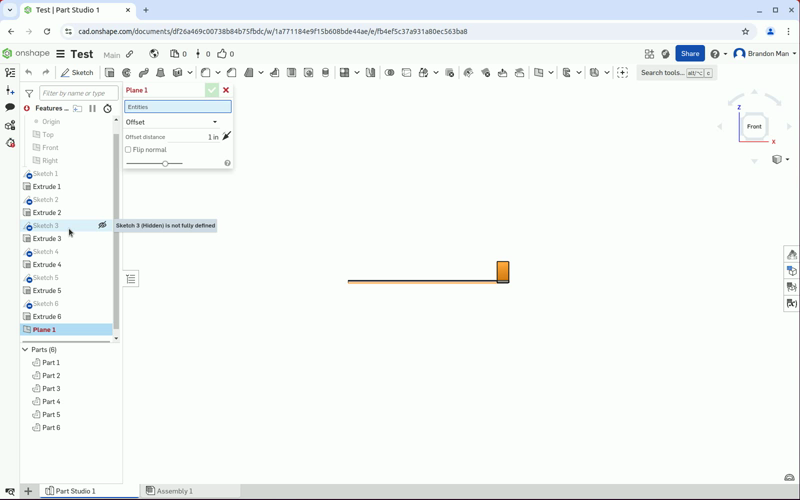
scroll(3)
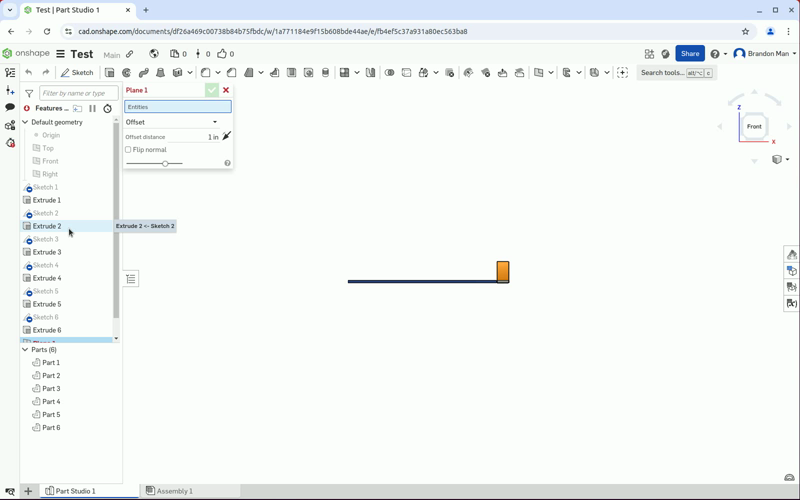
mouse_move(69, 163)
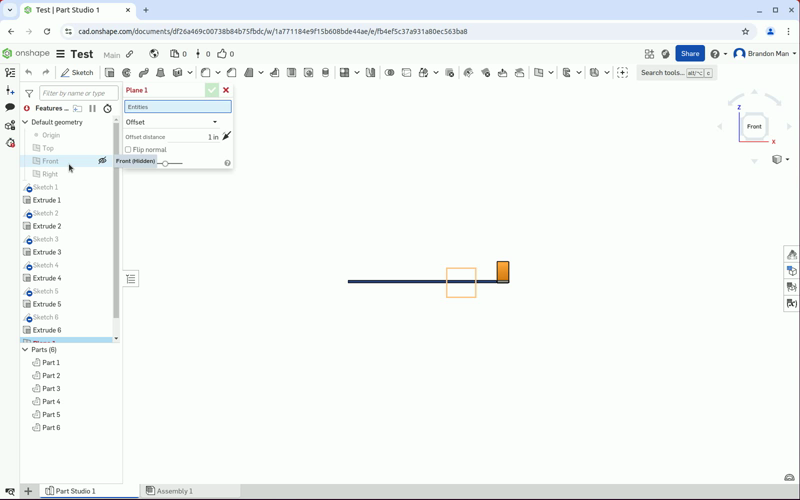
click(69, 163)
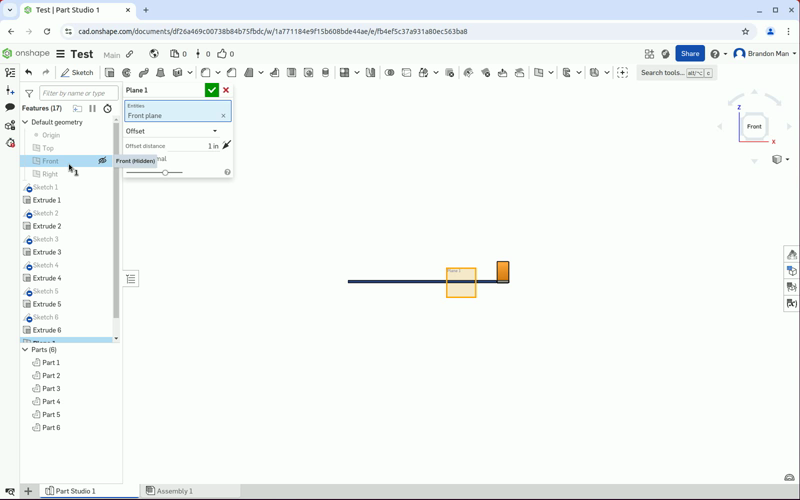
key(tab, 2)
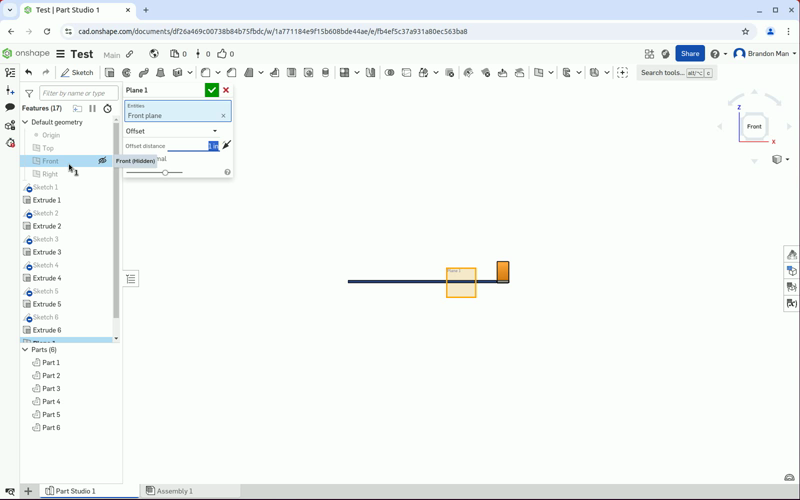
text(7.949)
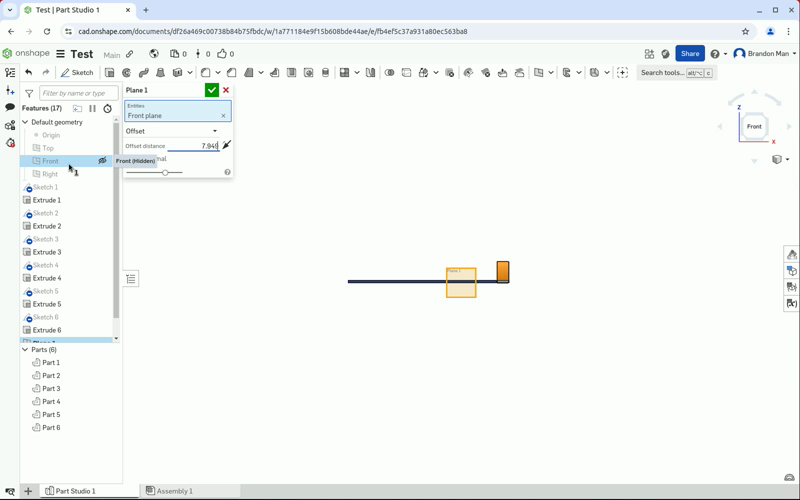
key(enter, 2)
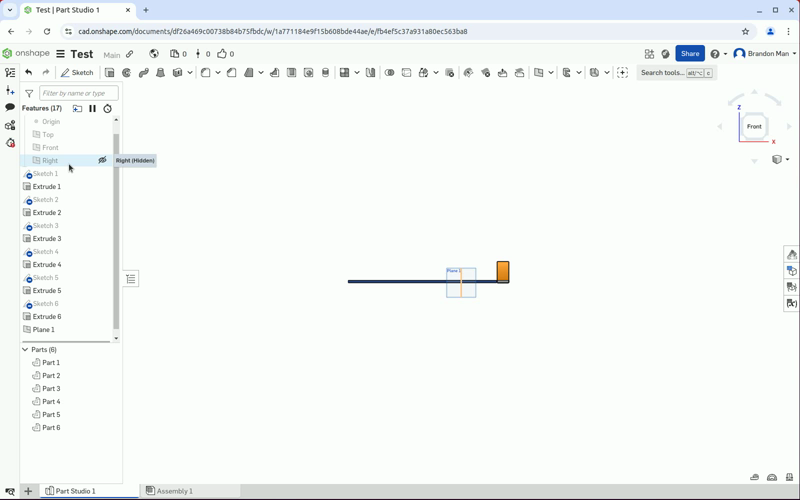
key(shift+s)
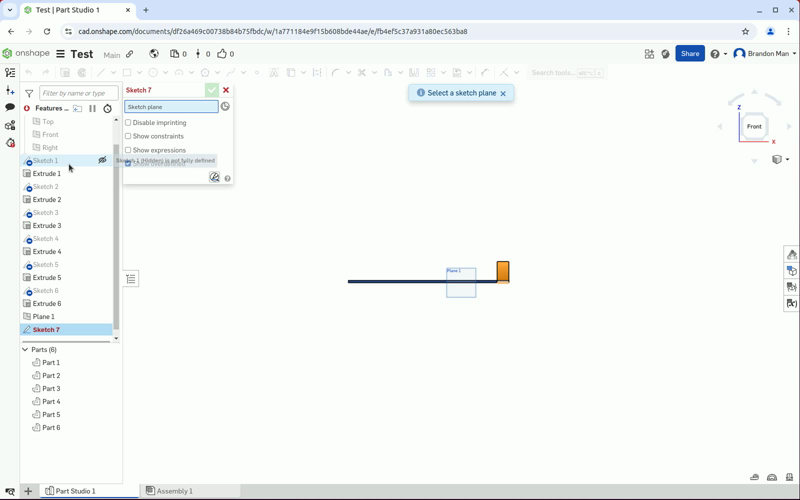
mouse_move(69, 319)
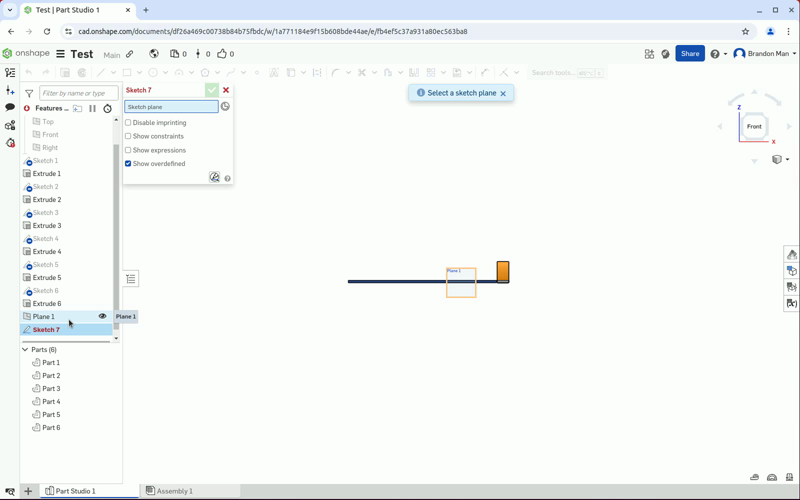
click(69, 319)
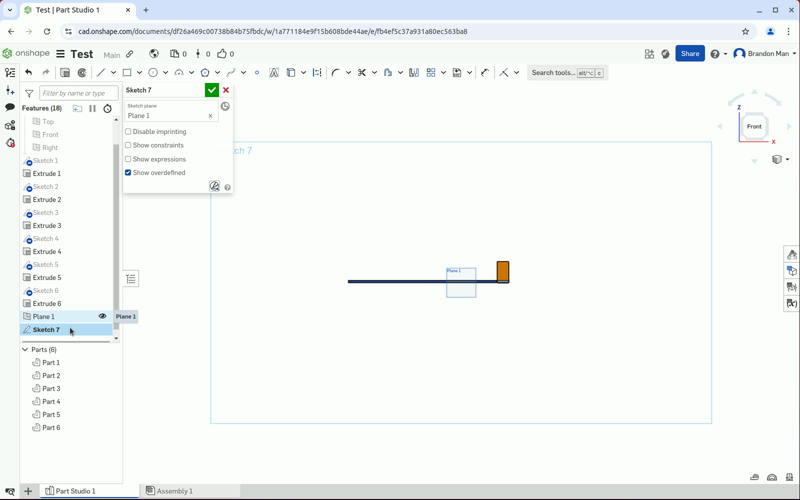
mouse_move(73, 352)
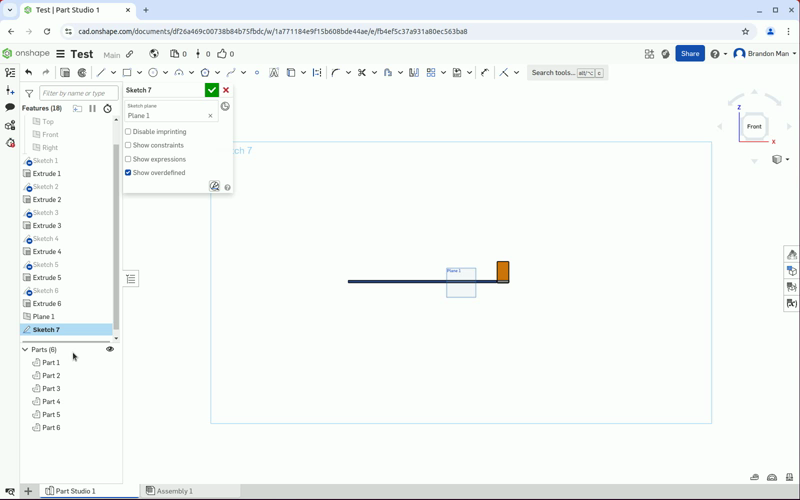
key(y)
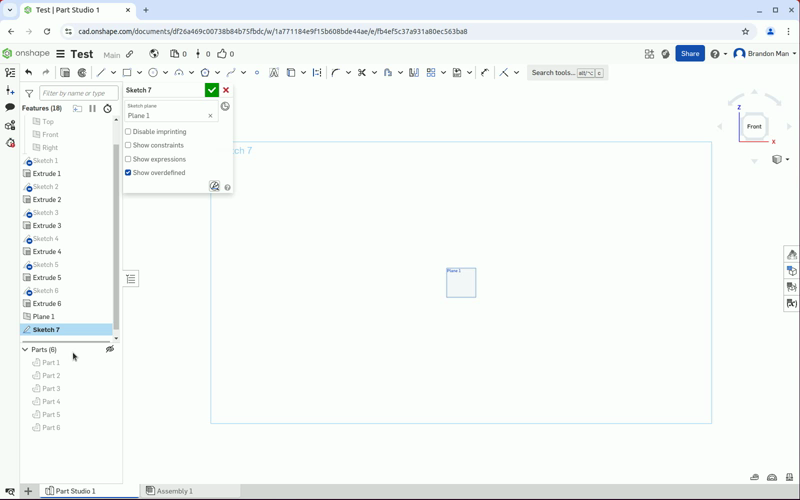
key(c)
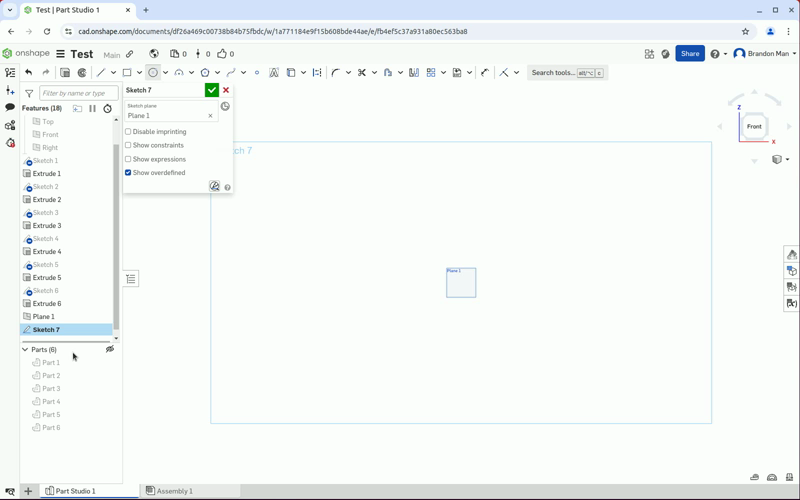
key_down(shift)
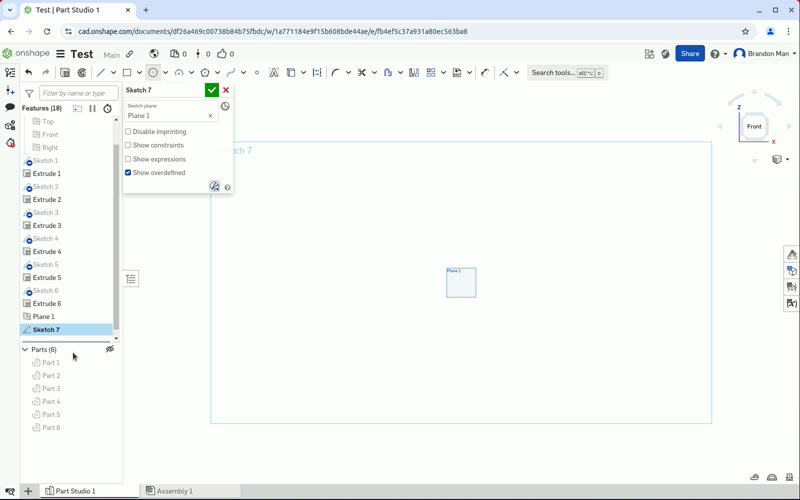
mouse_move(503, 272)
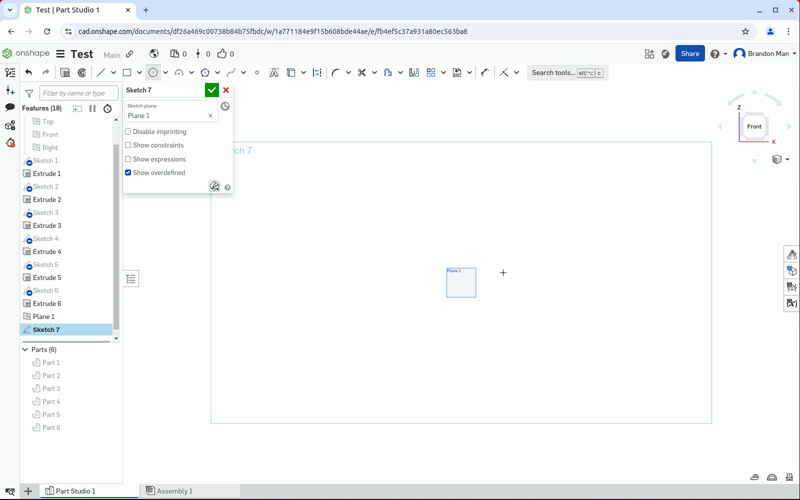
click(503, 272)
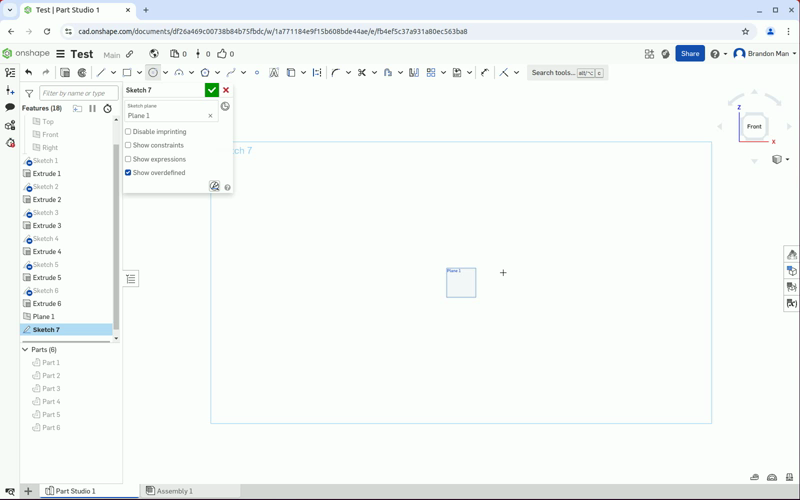
key_up(shift)
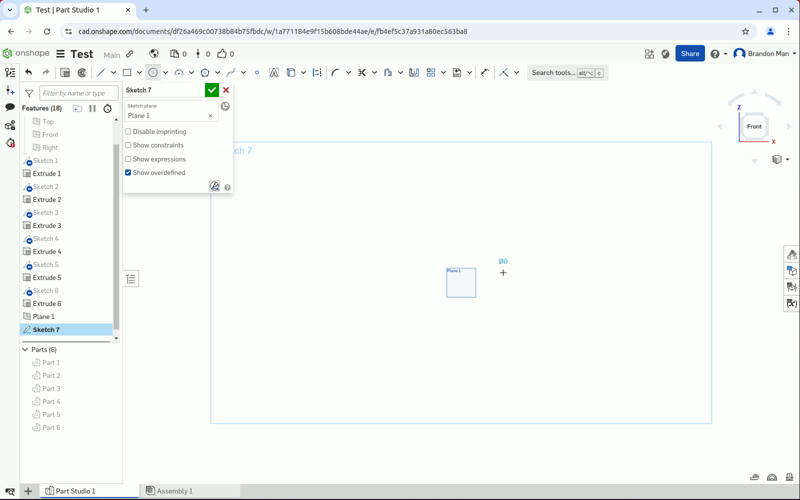
mouse_move(505, 272)
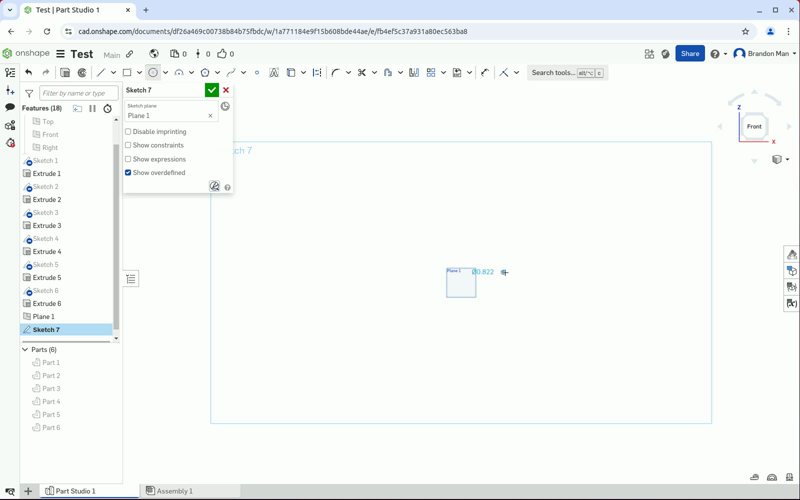
scroll(6)
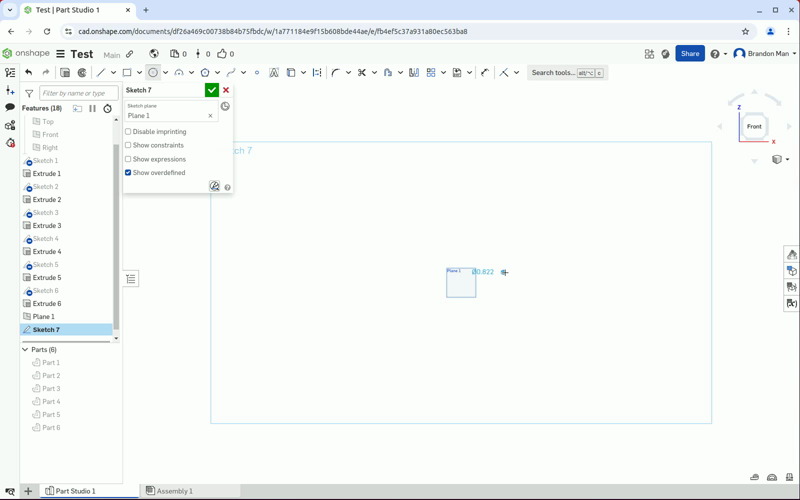
scroll(6)
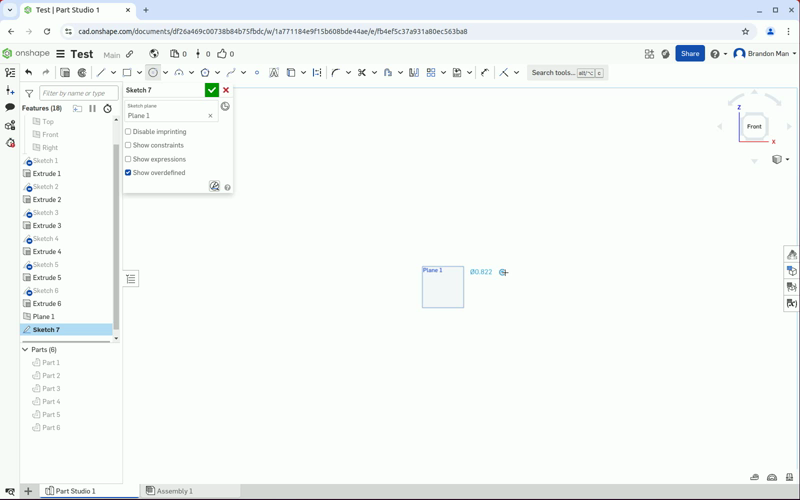
scroll(6)
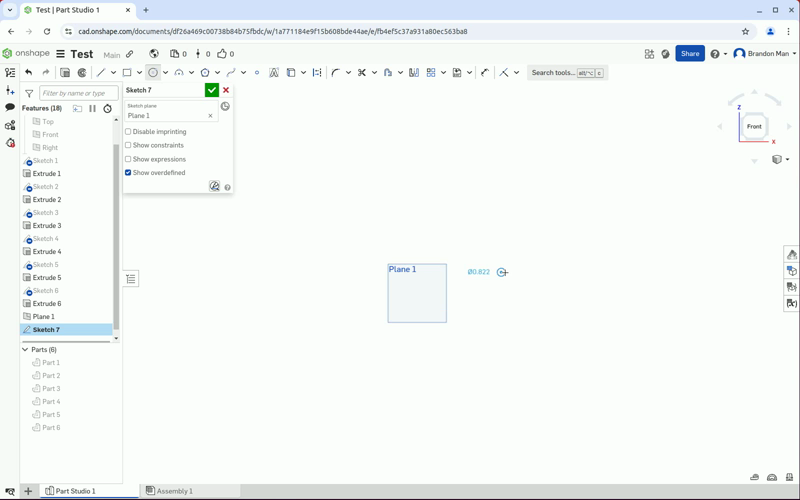
scroll(6)
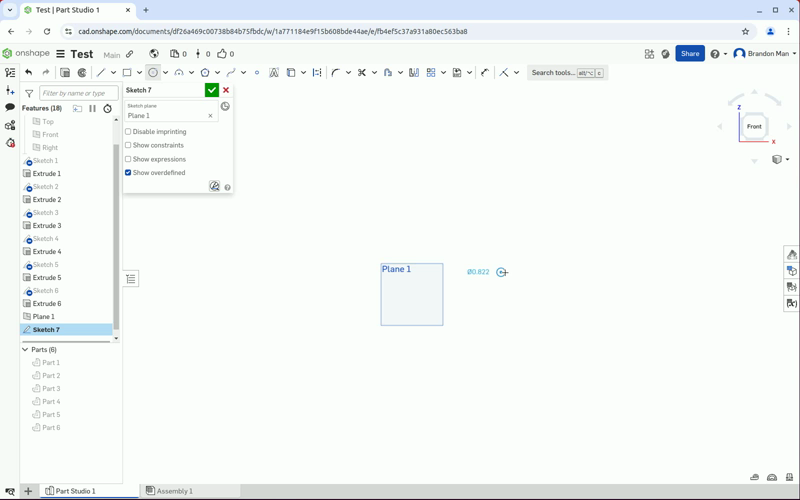
scroll(6)
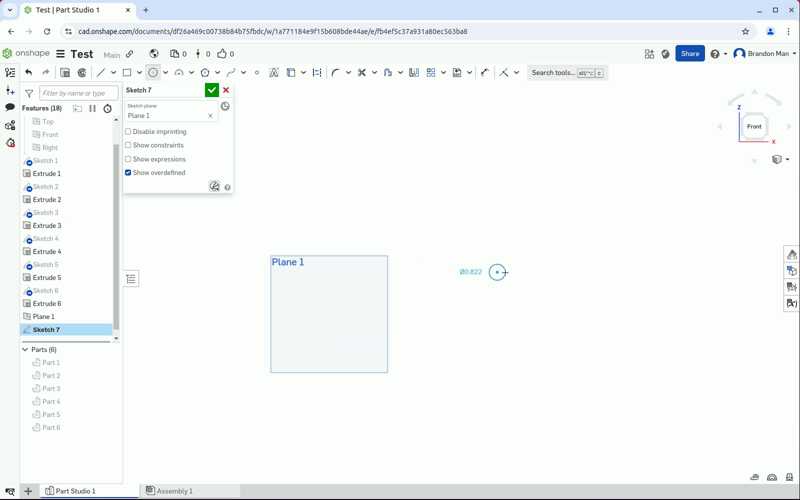
scroll(6)
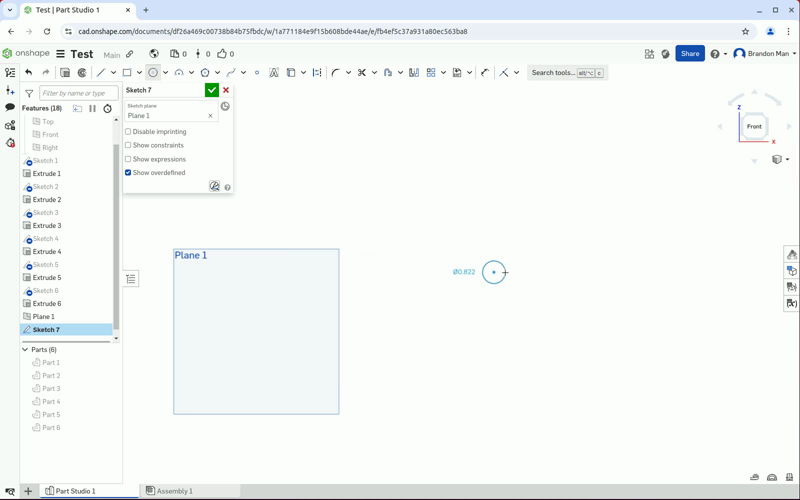
scroll(6)
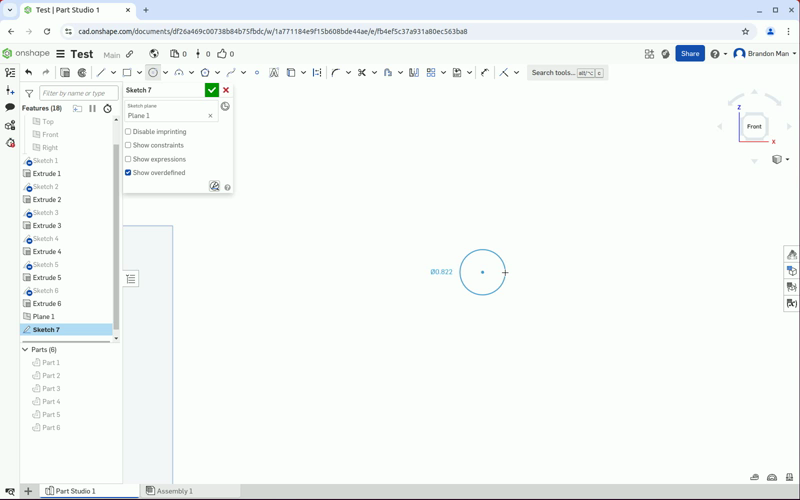
click(505, 272)
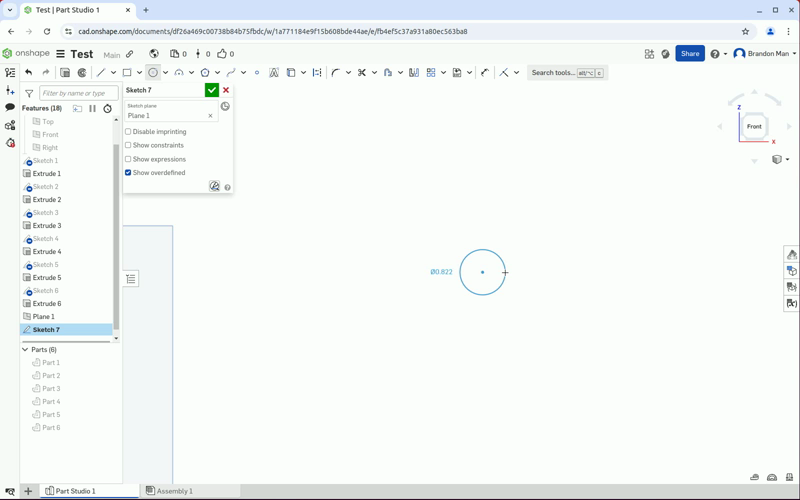
scroll(-6)
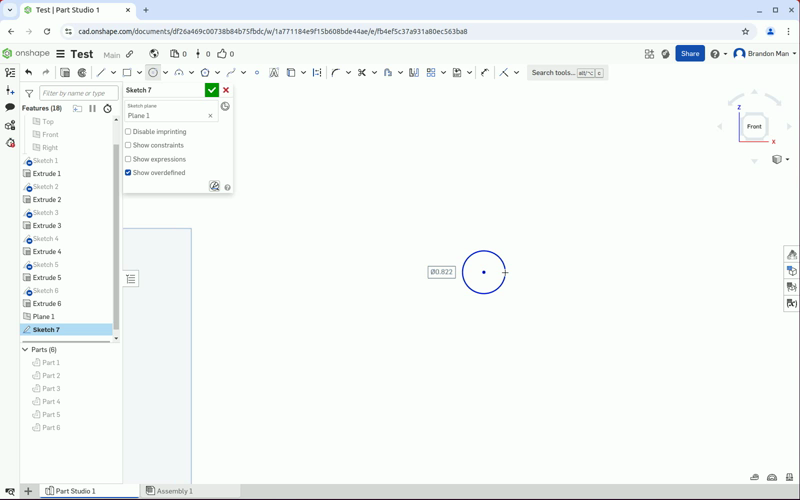
scroll(-6)
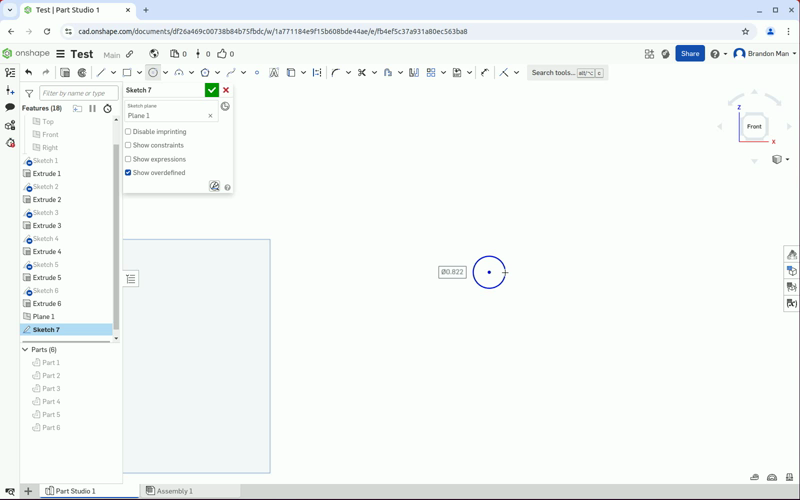
scroll(-6)
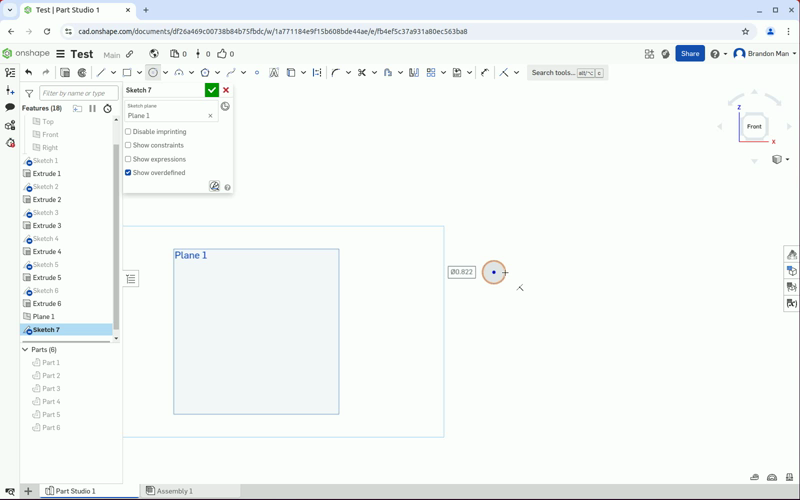
scroll(-6)
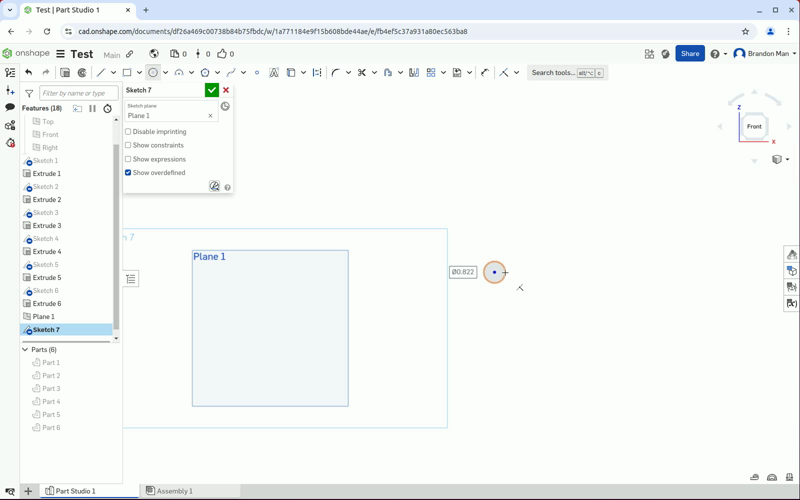
scroll(-6)
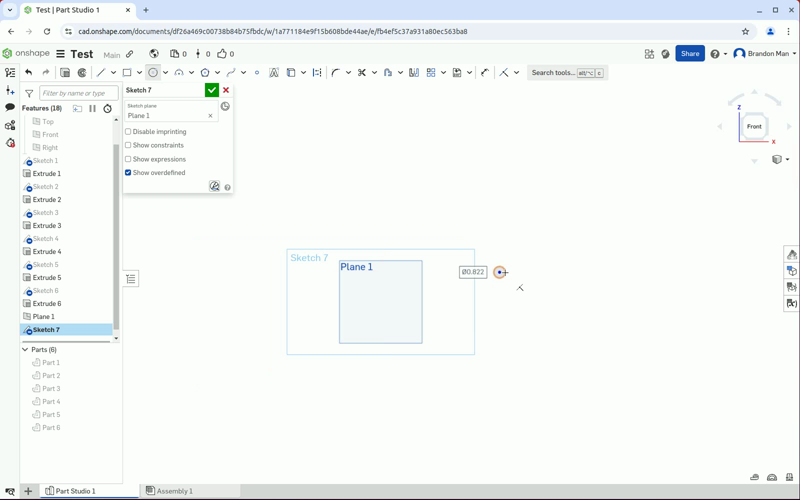
scroll(-6)
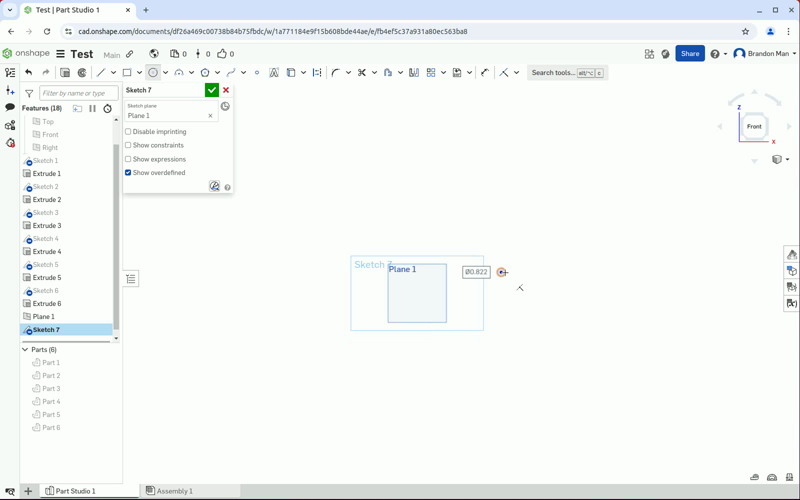
scroll(-6)
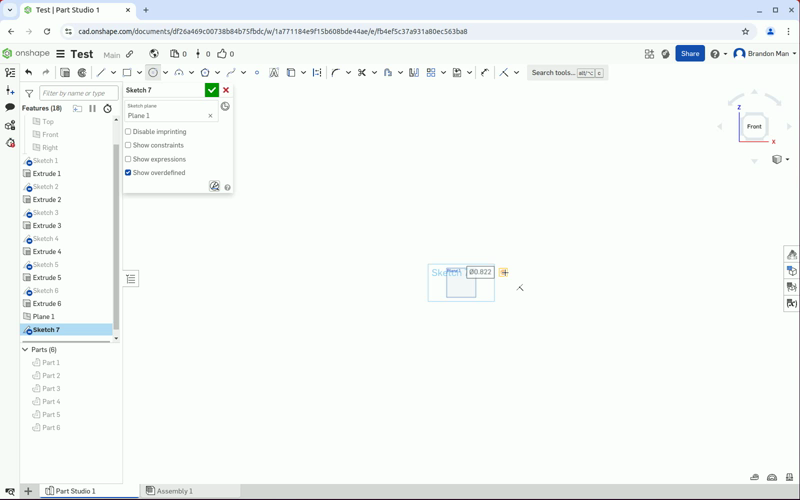
key(esc)
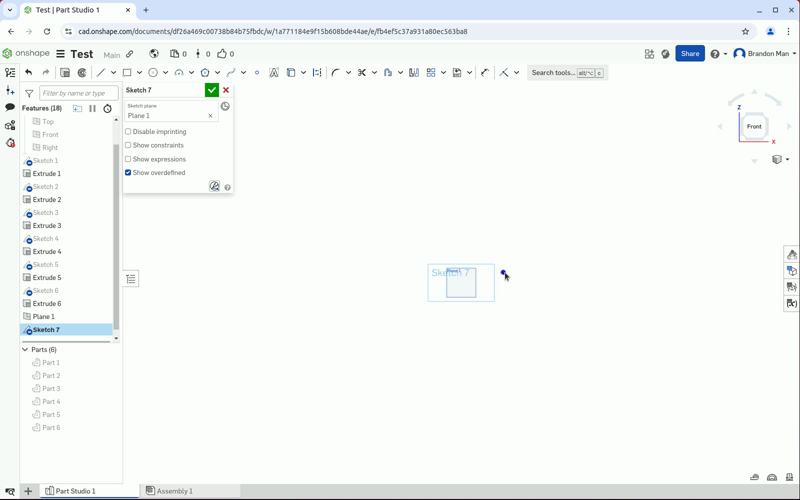
mouse_move(504, 272)
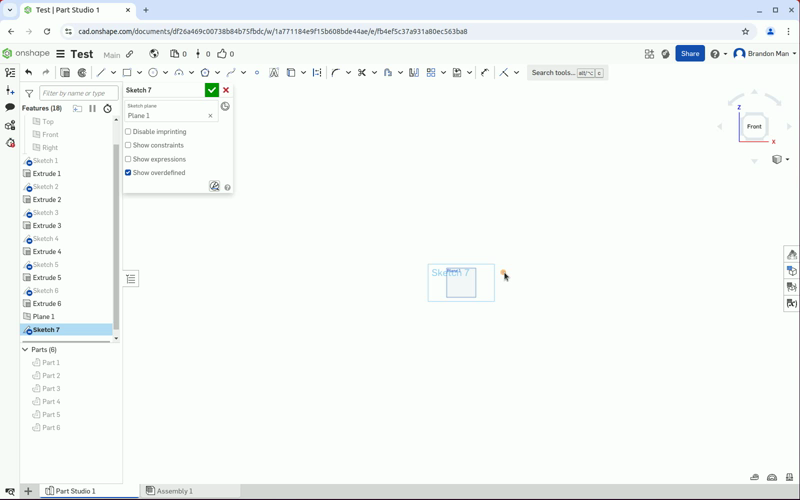
scroll(6)
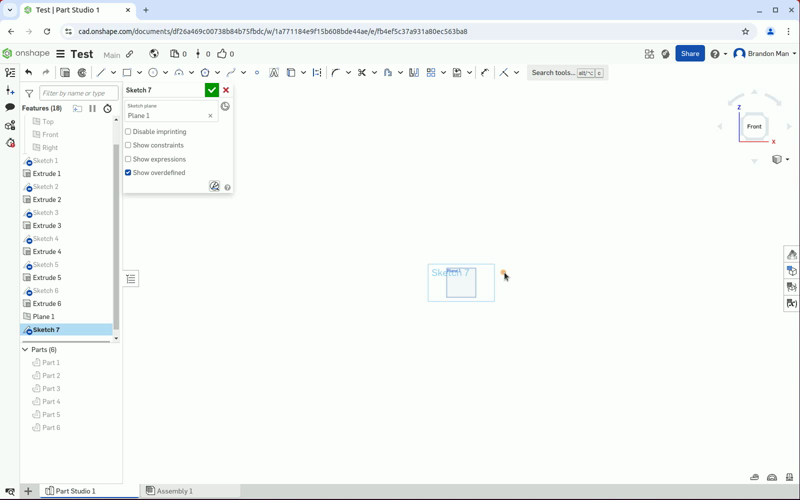
scroll(6)
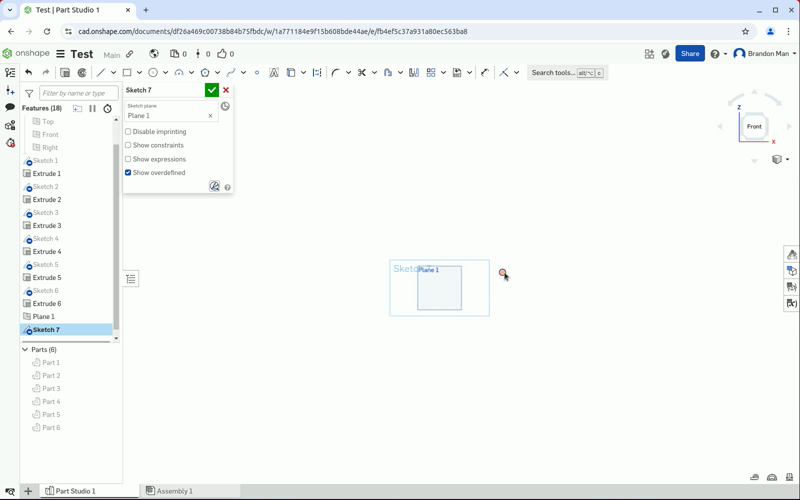
scroll(6)
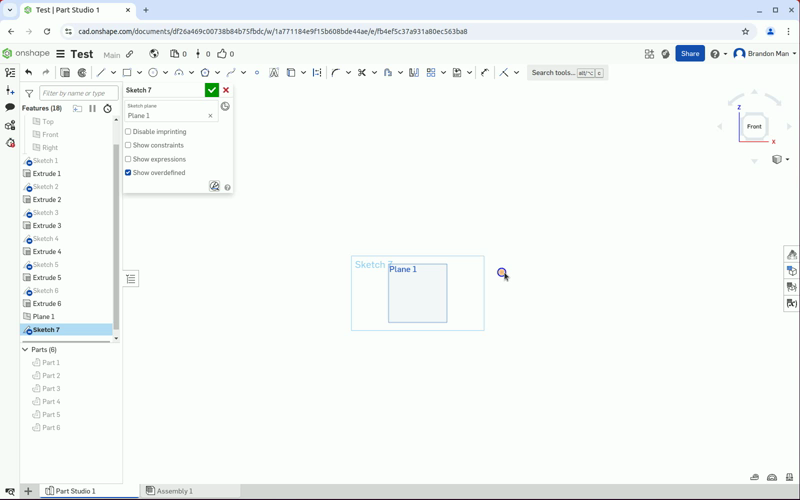
scroll(6)
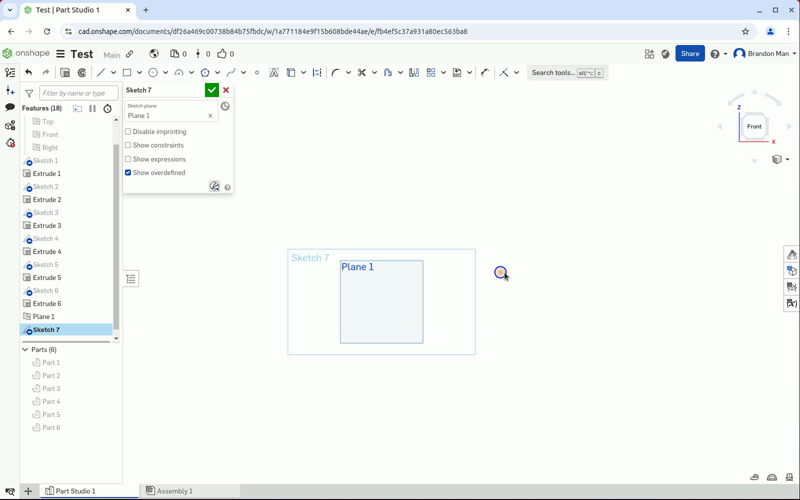
scroll(6)
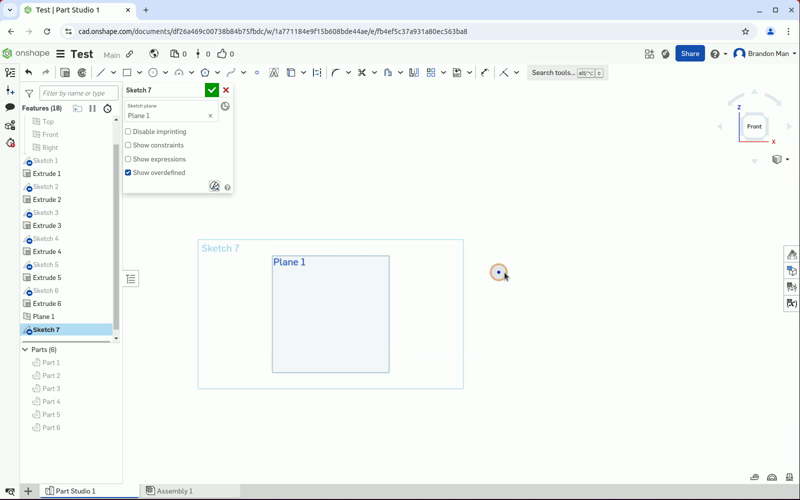
scroll(6)
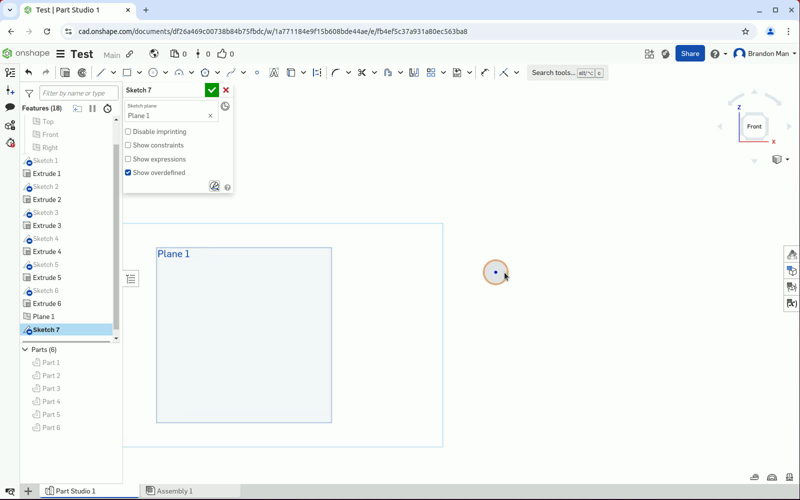
scroll(6)
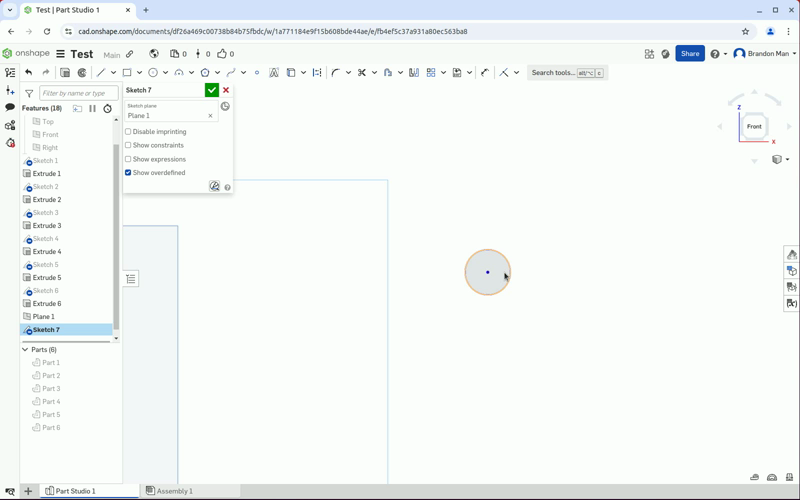
click(504, 272)
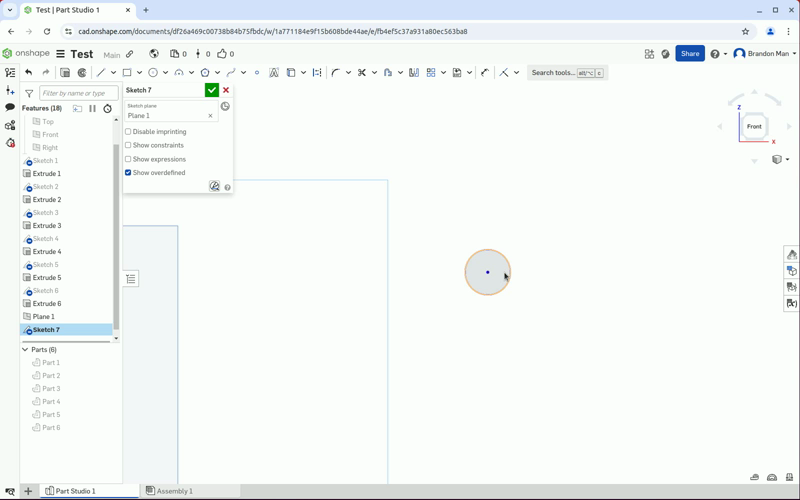
scroll(-6)
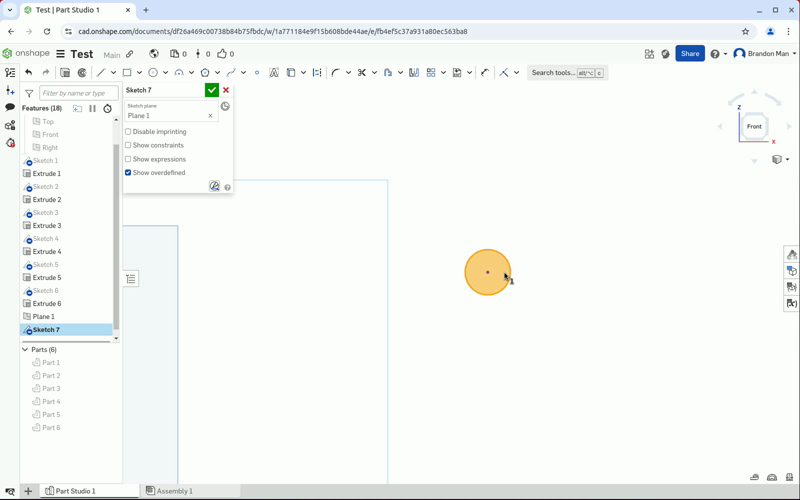
scroll(-6)
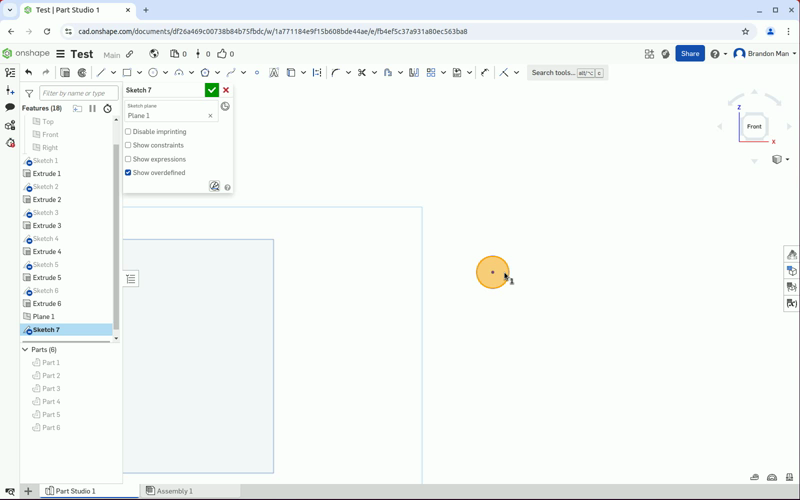
scroll(-6)
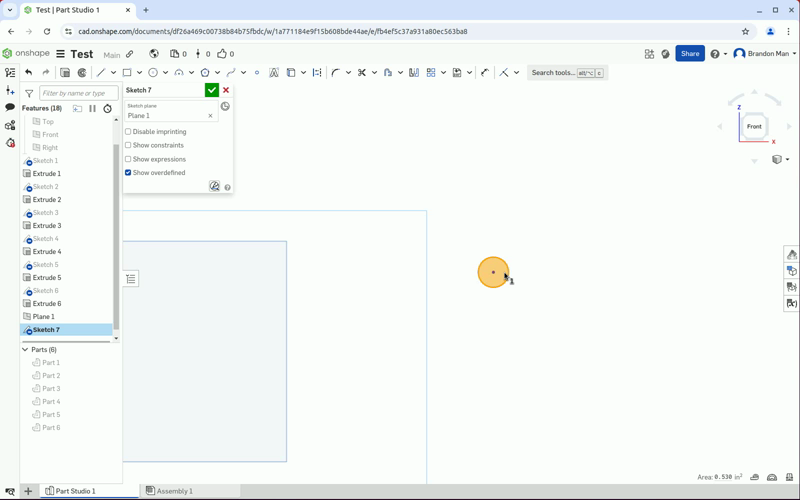
scroll(-6)
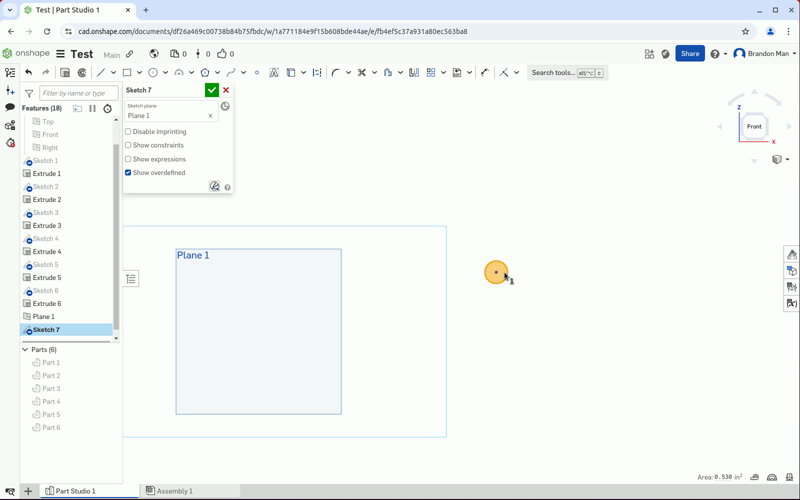
scroll(-6)
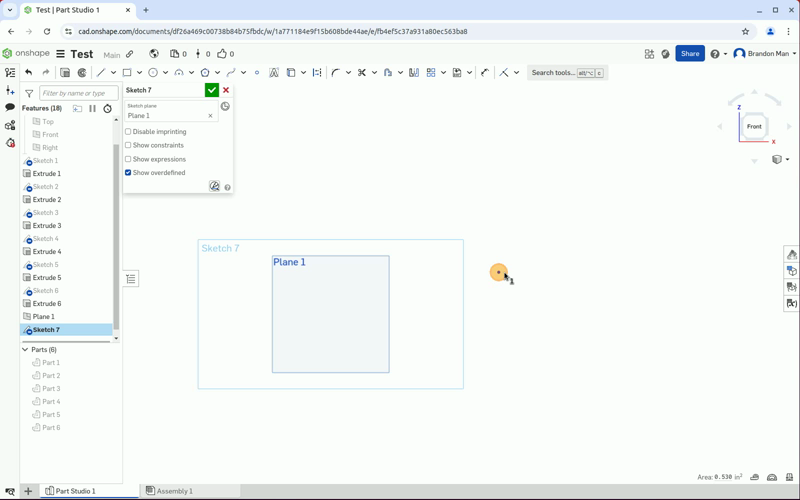
scroll(-6)
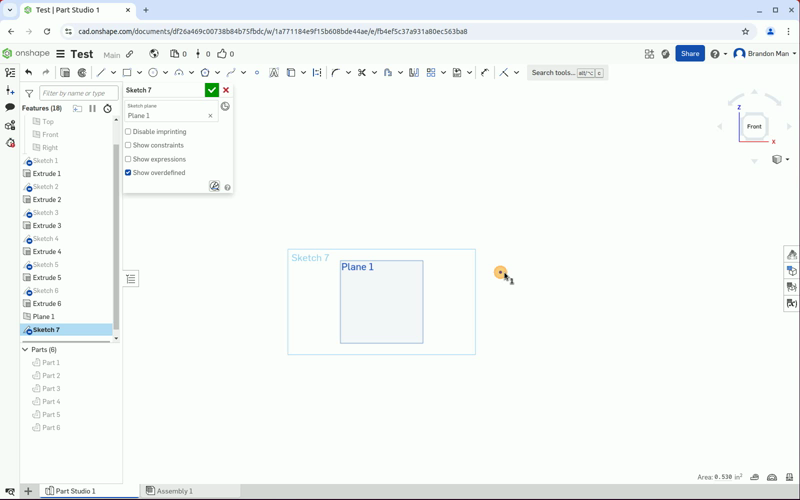
scroll(-6)
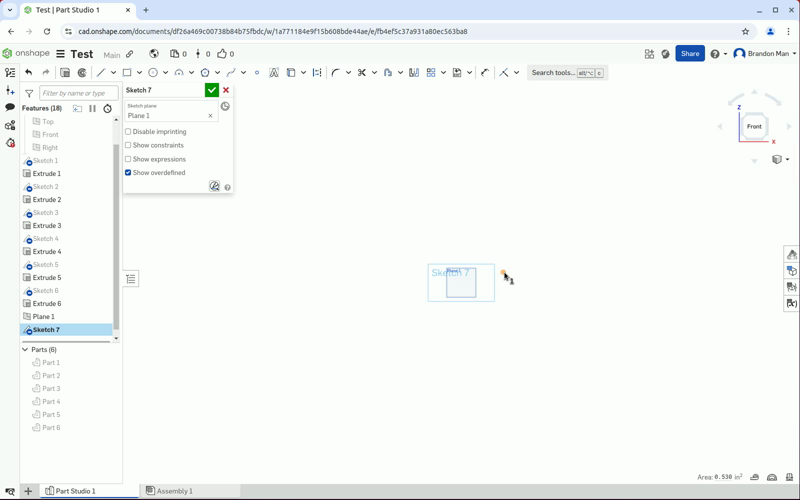
mouse_move(73, 352)
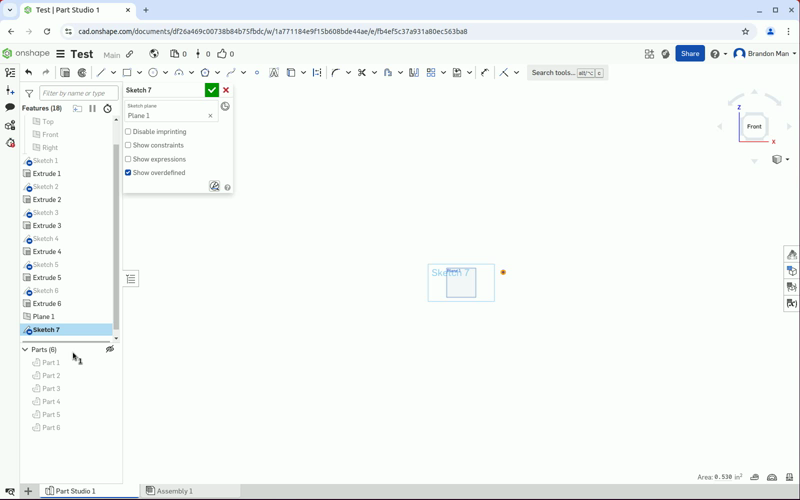
key(shift+y)
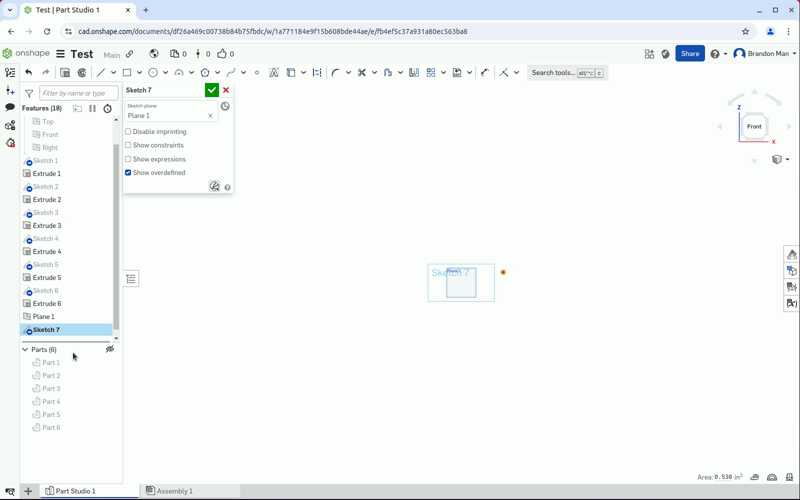
key(shift+e)
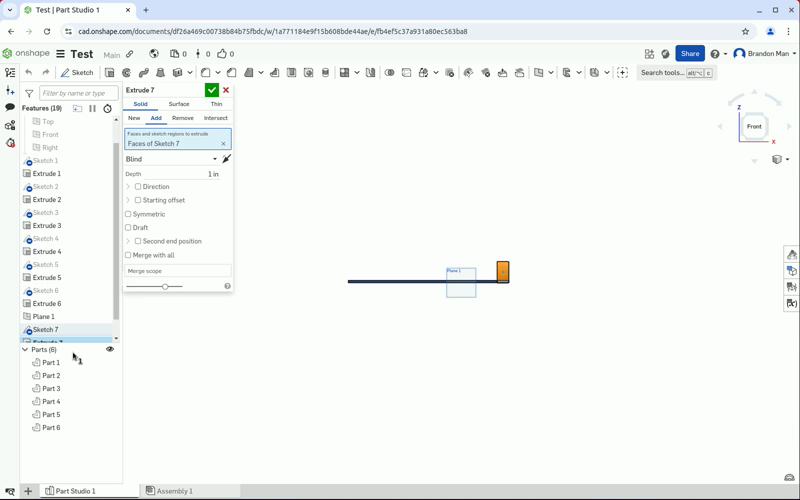
mouse_move(143, 106)
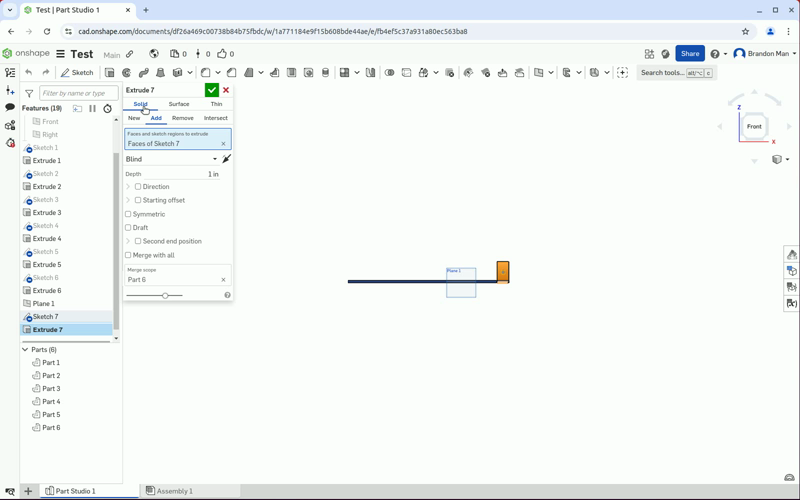
click(143, 106)
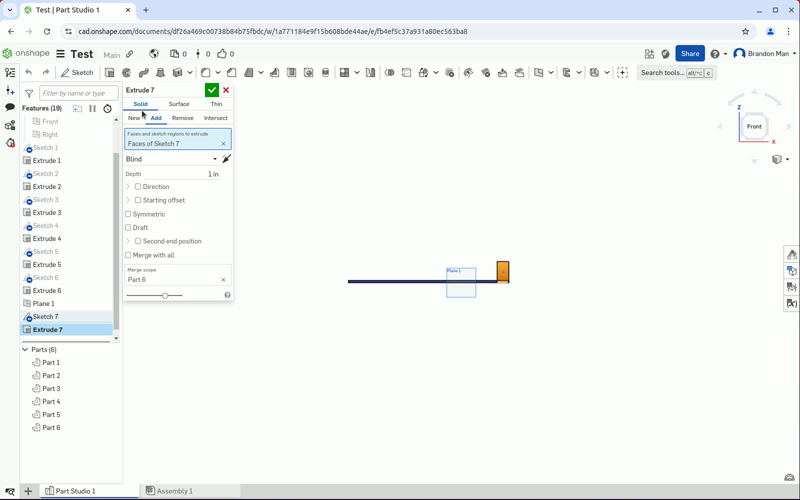
mouse_move(137, 120)
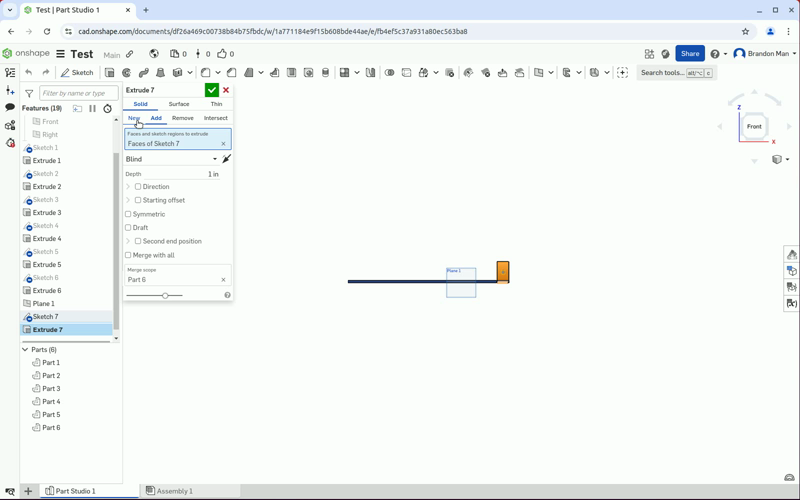
click(137, 120)
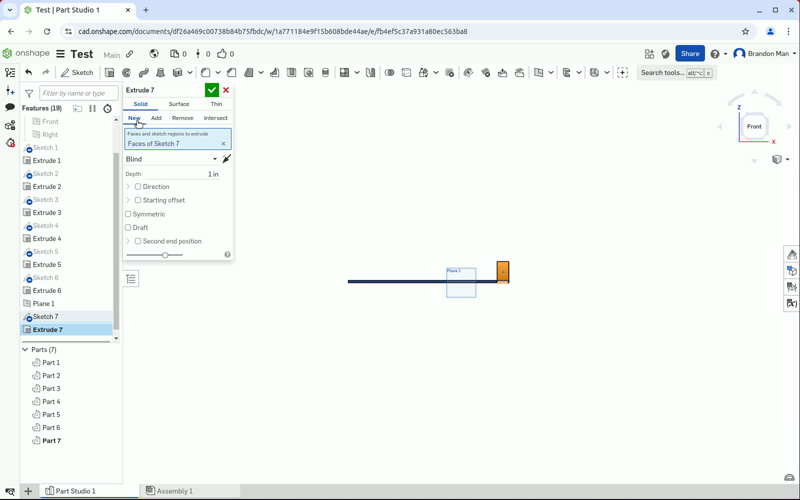
key(tab, 4)
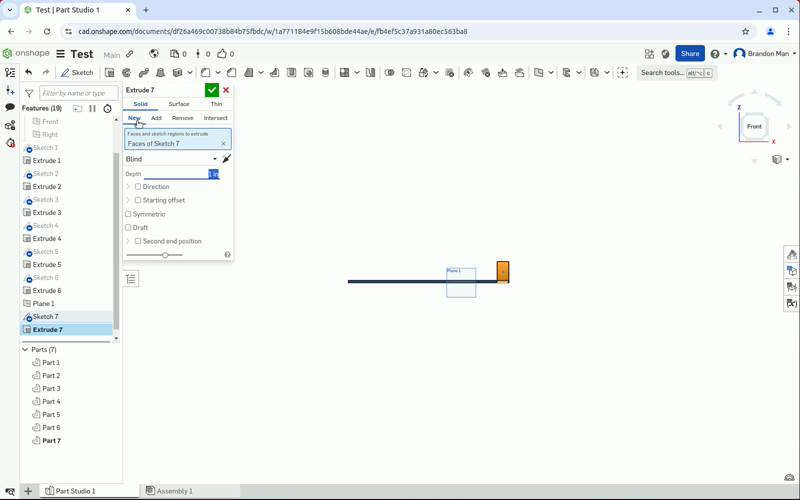
text(-21.905)
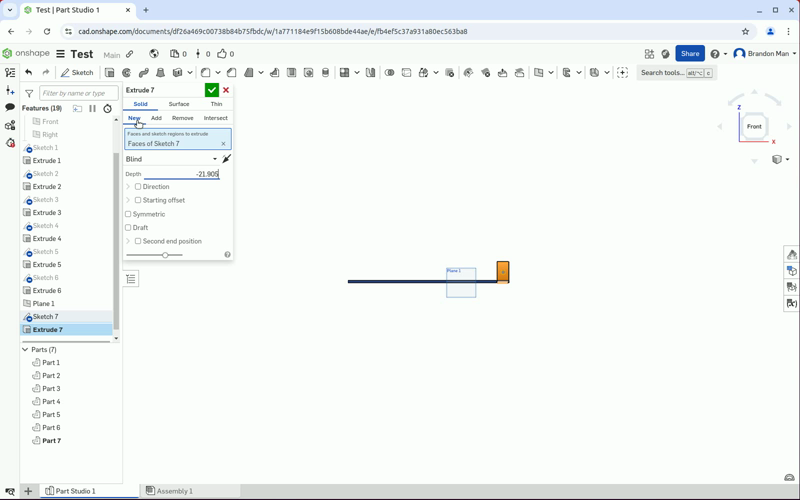
key(tab, 3)
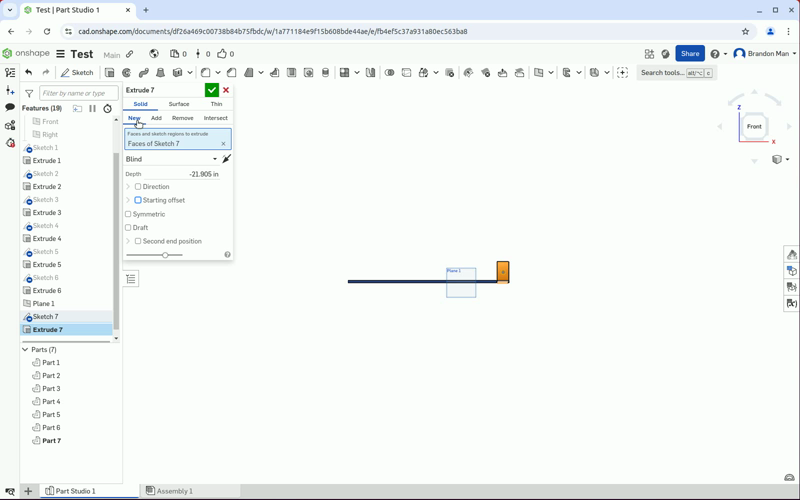
key(tab, 2)
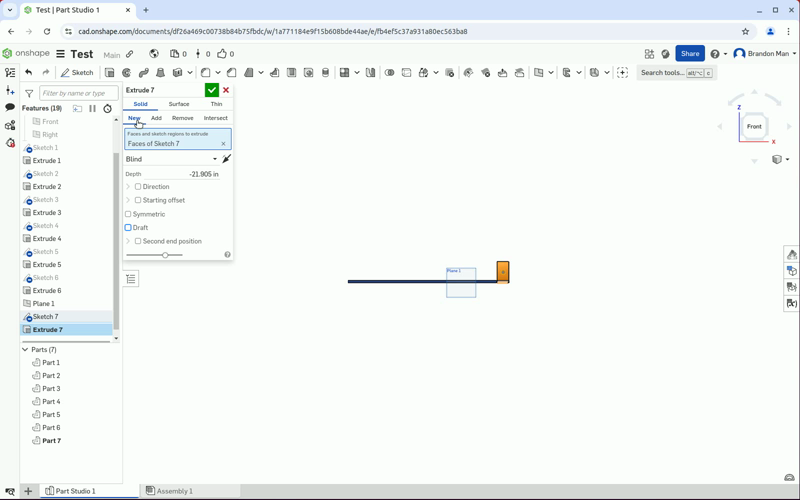
key(space)
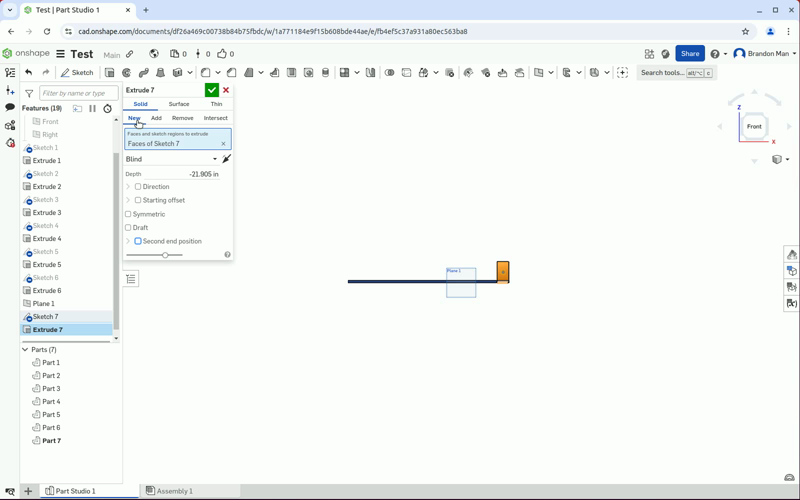
key(tab, 3)
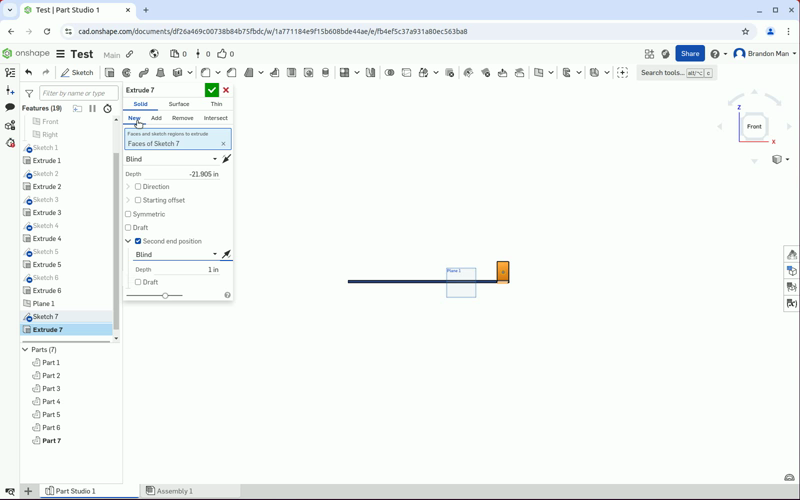
text(4.333)
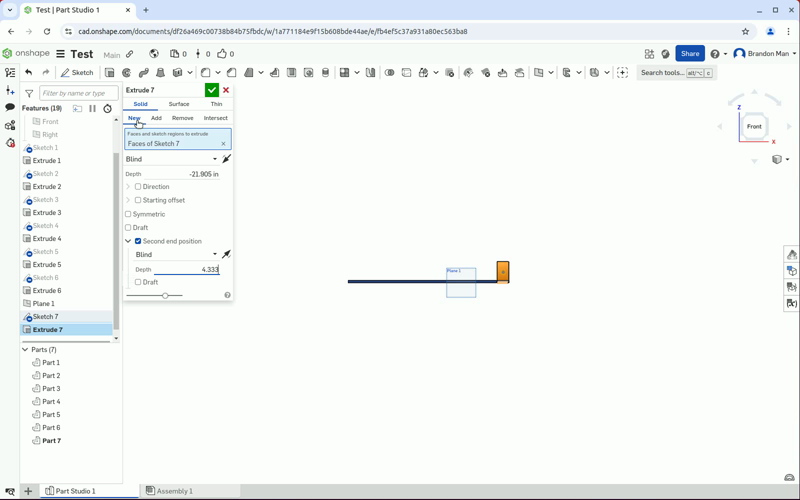
key(enter)
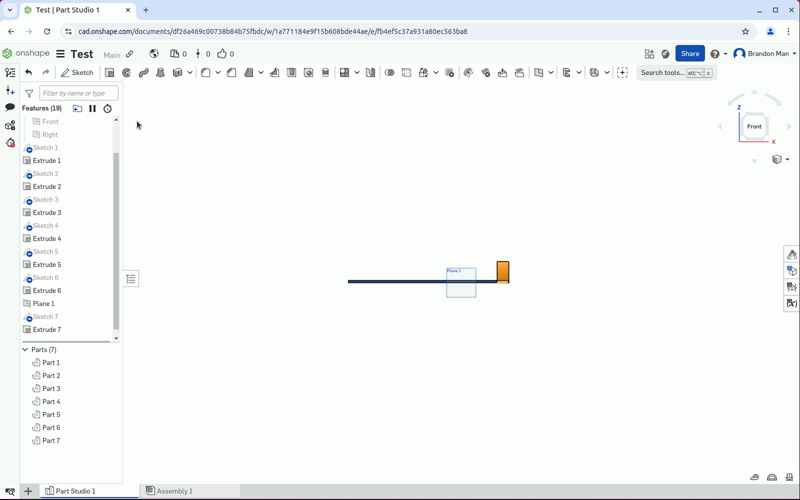
key(shift+h)
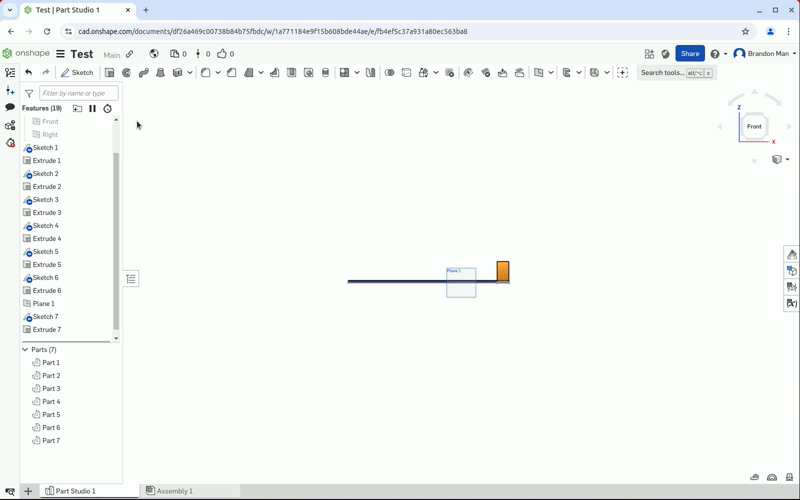
key(shift+h)
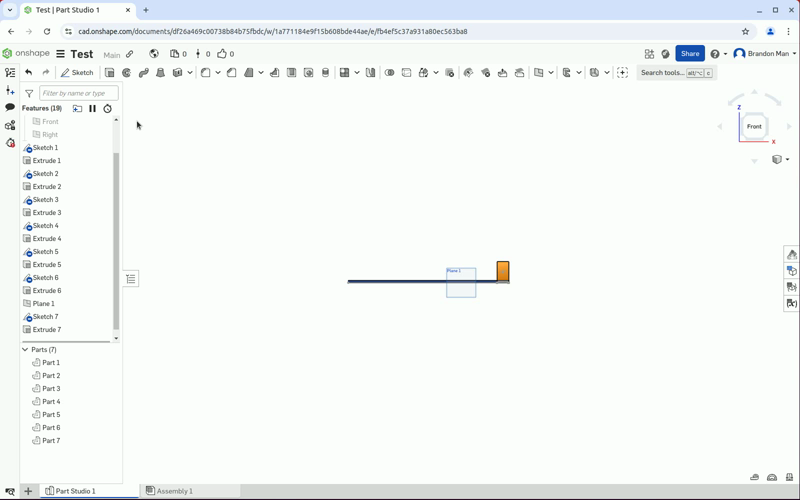
key(shift+7)
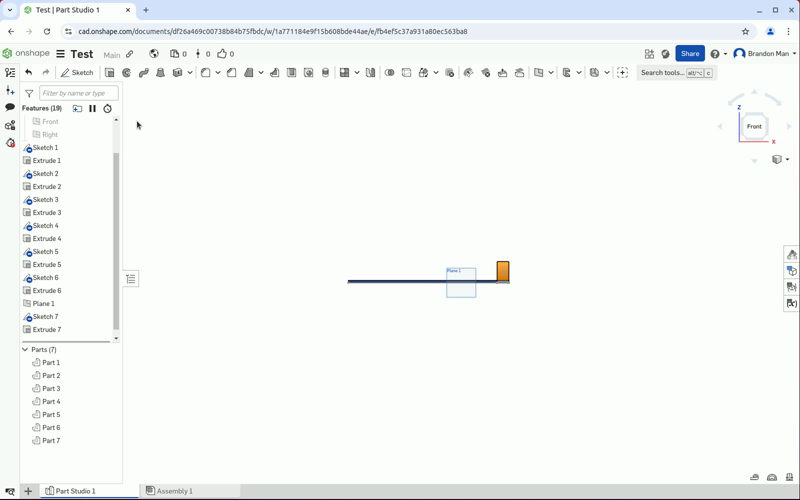
key(left, 2)
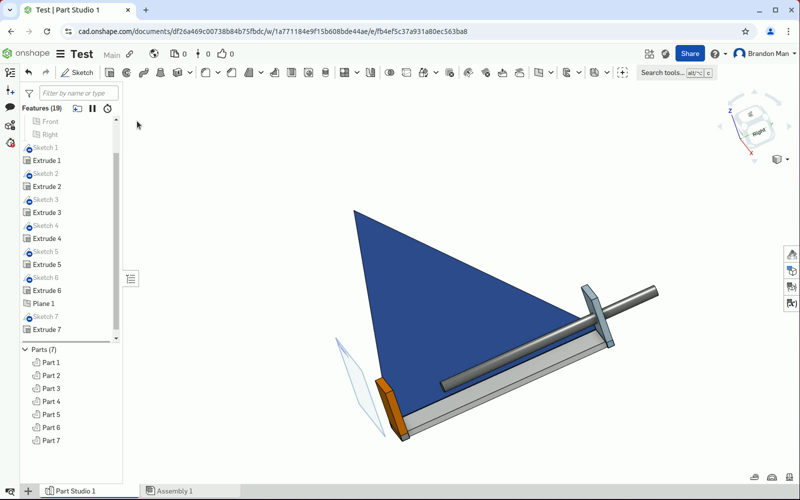
key(down, 2)
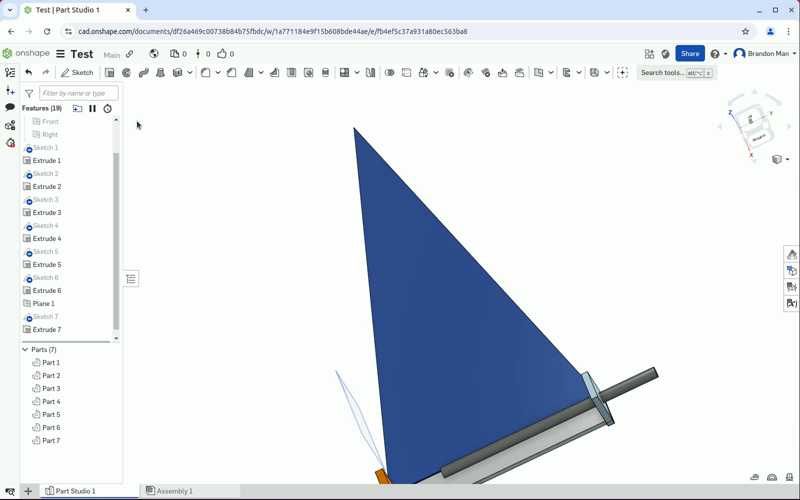
key(up, 2)
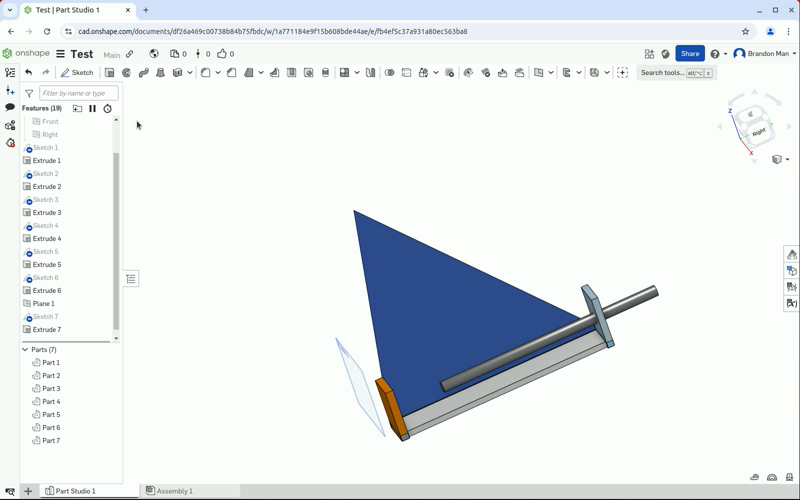
key(right, 2)
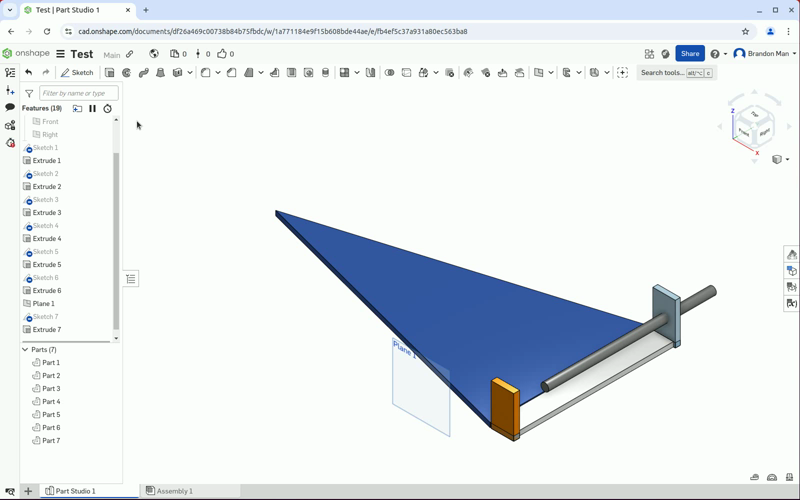
mouse_move(69, 150)
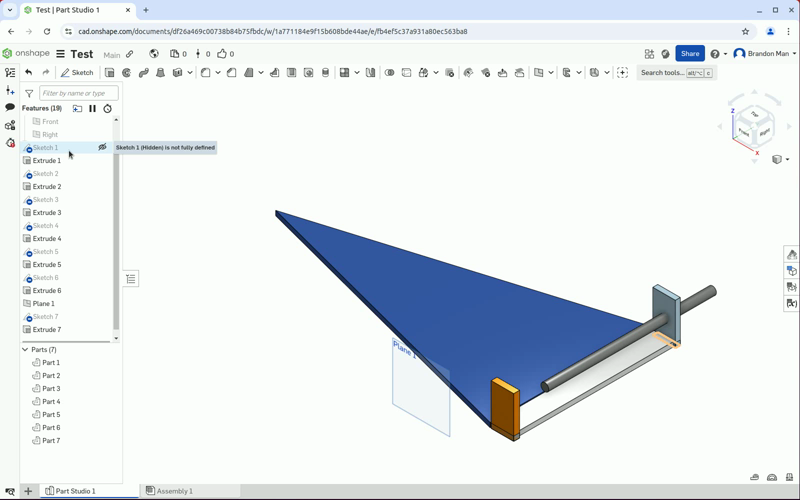
click(69, 150)